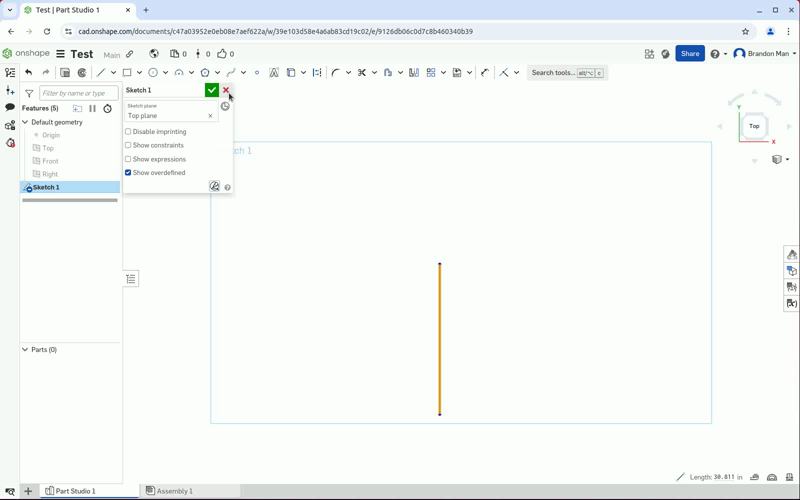
key(shift+h)
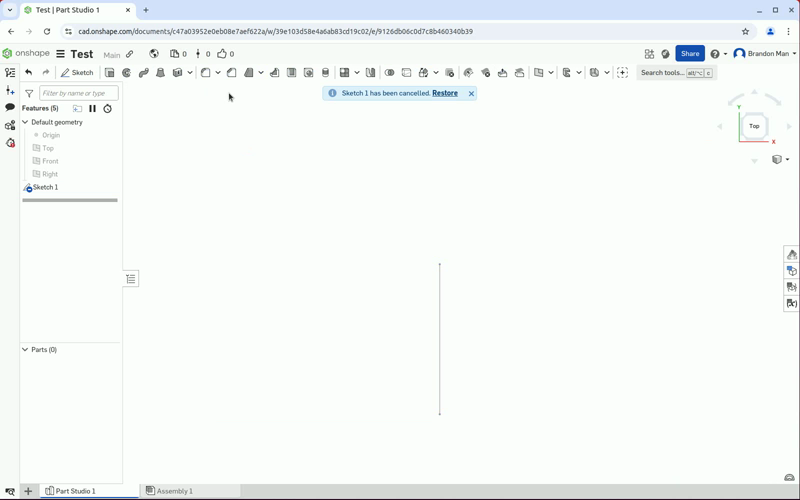
key(shift+s)
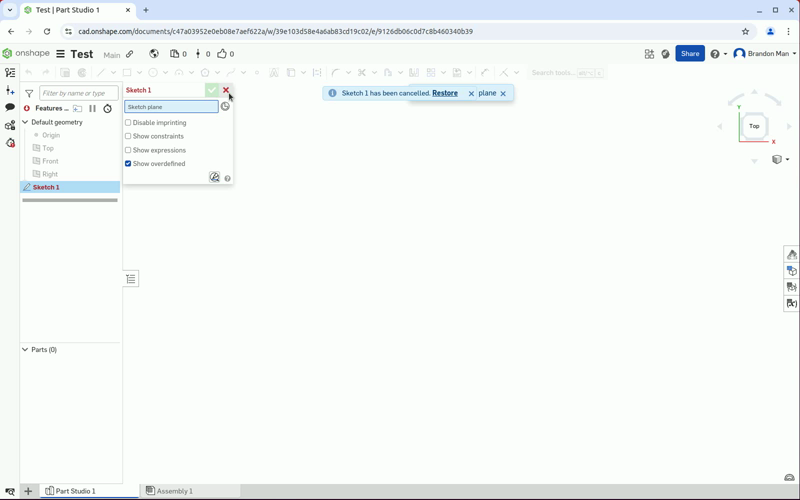
mouse_move(73, 150)
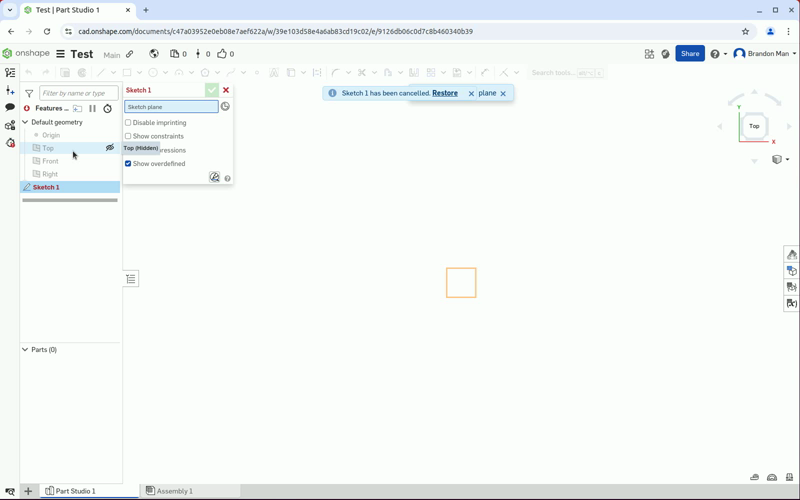
click(73, 150)
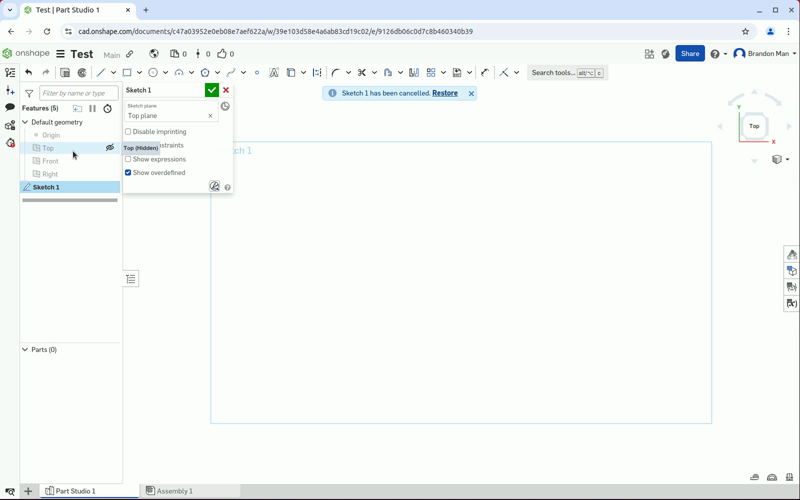
mouse_move(73, 352)
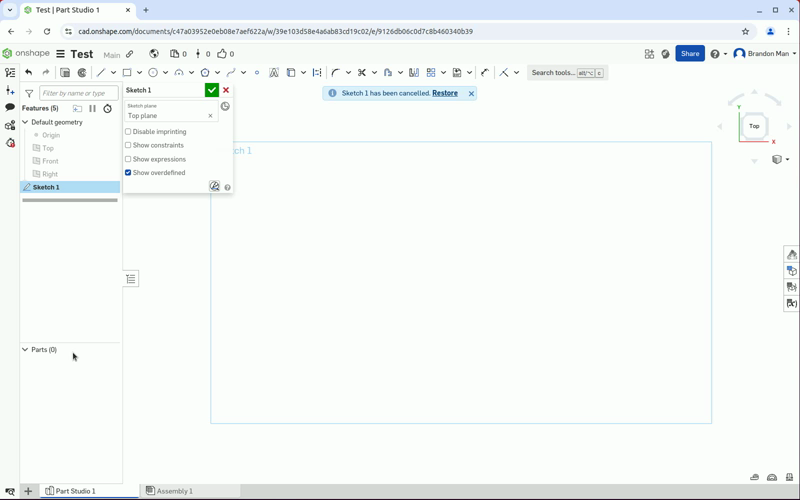
key(y)
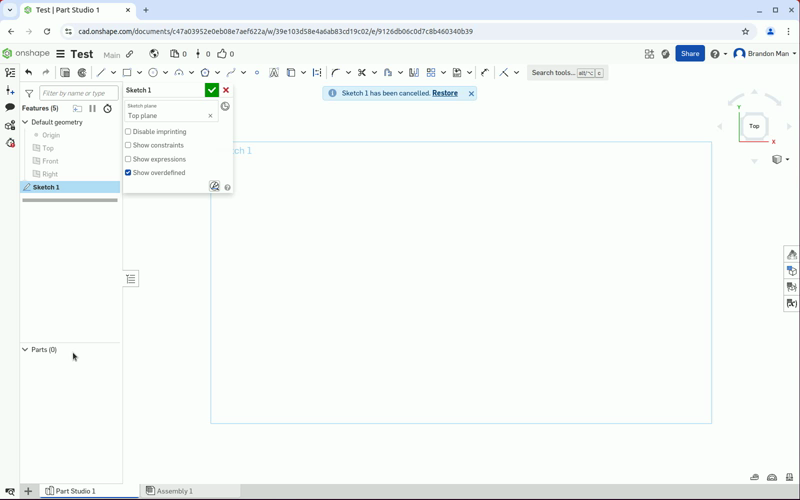
key(a)
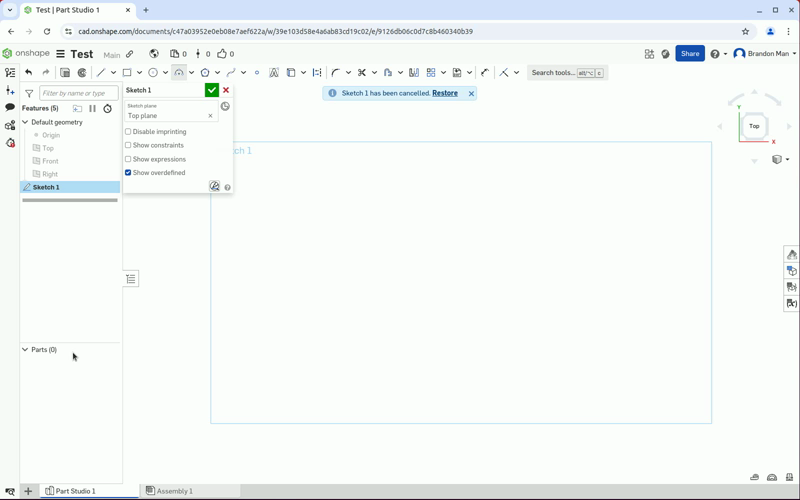
key_down(shift)
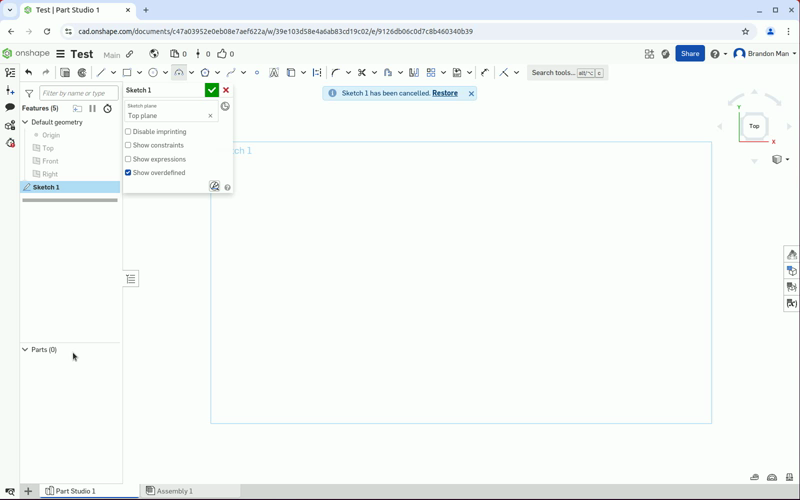
mouse_move(427, 301)
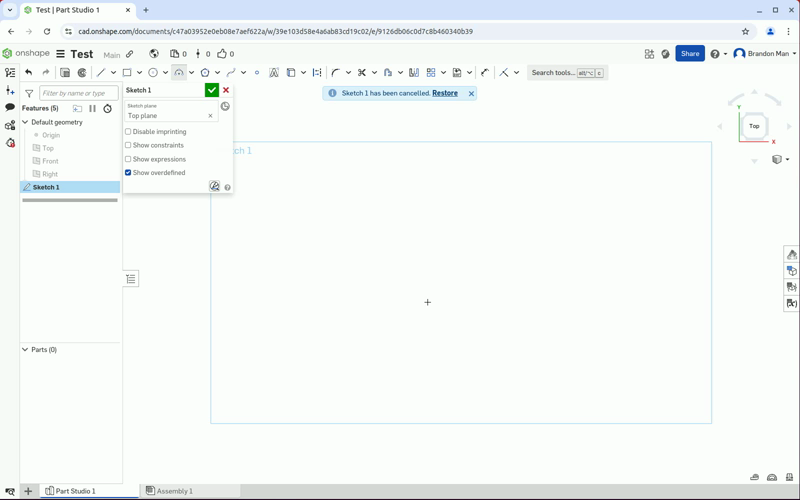
click(427, 301)
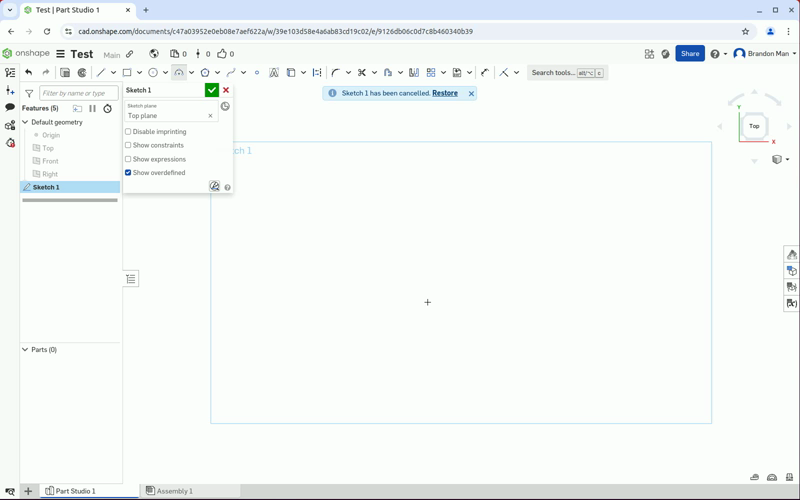
key_up(shift)
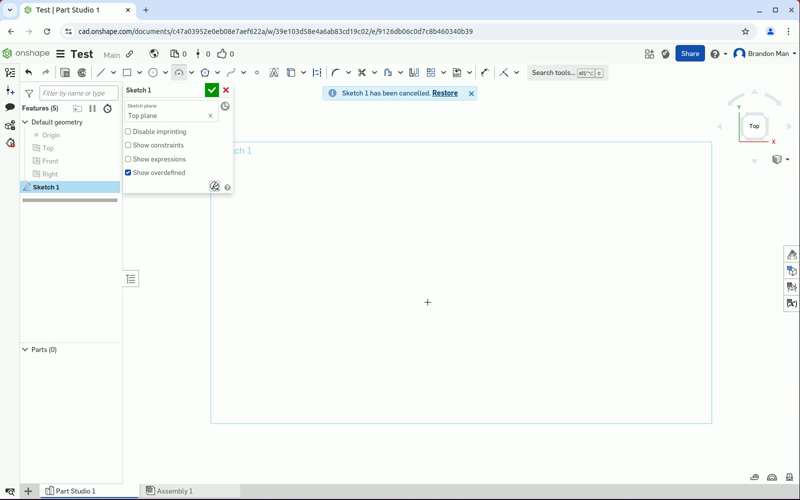
key_down(shift)
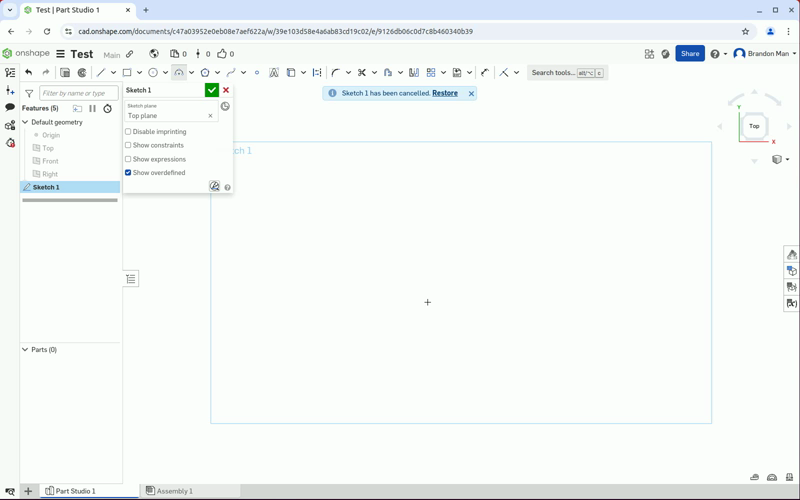
mouse_move(495, 301)
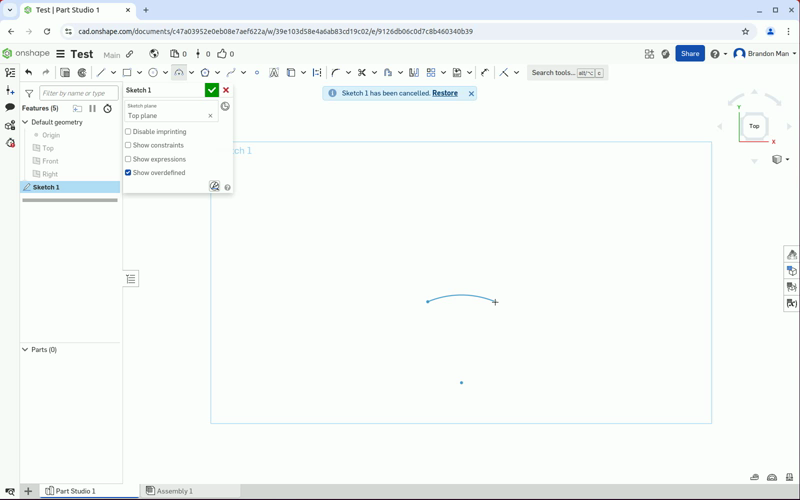
click(495, 301)
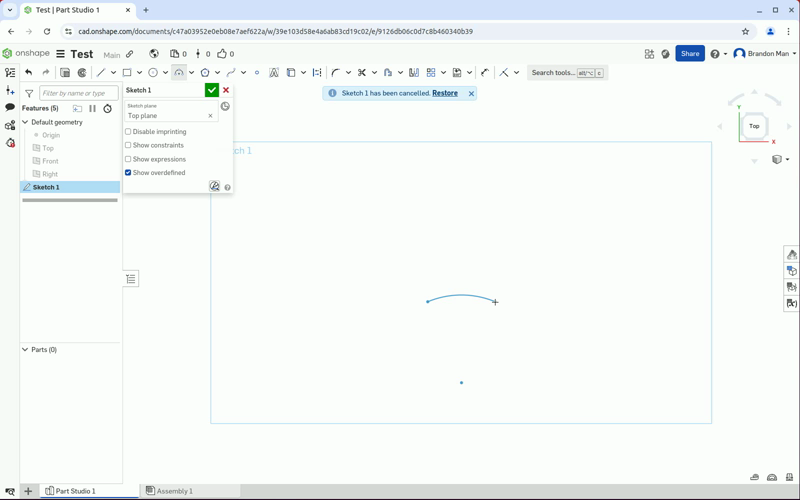
mouse_move(461, 321)
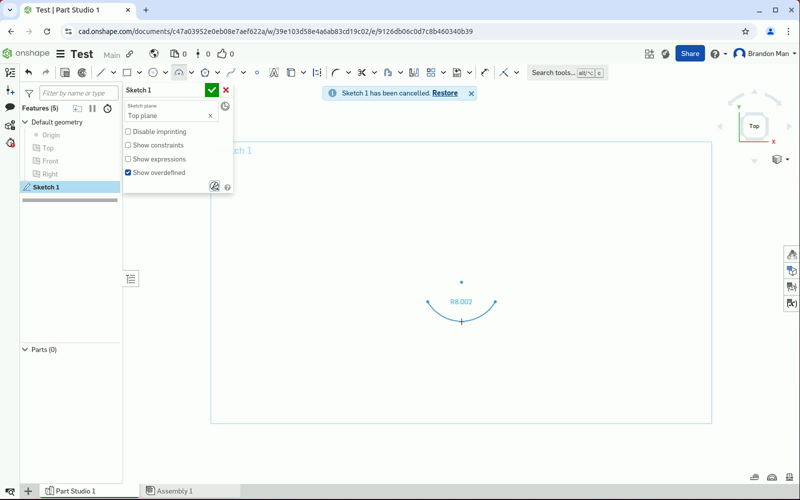
click(461, 321)
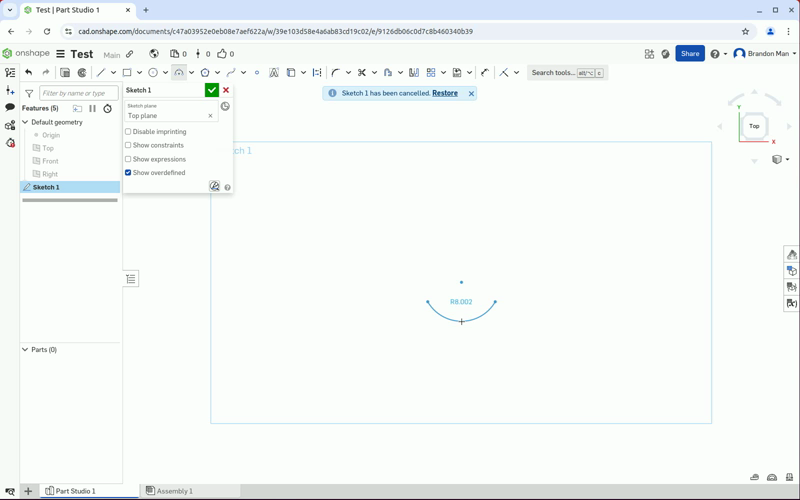
key_up(shift)
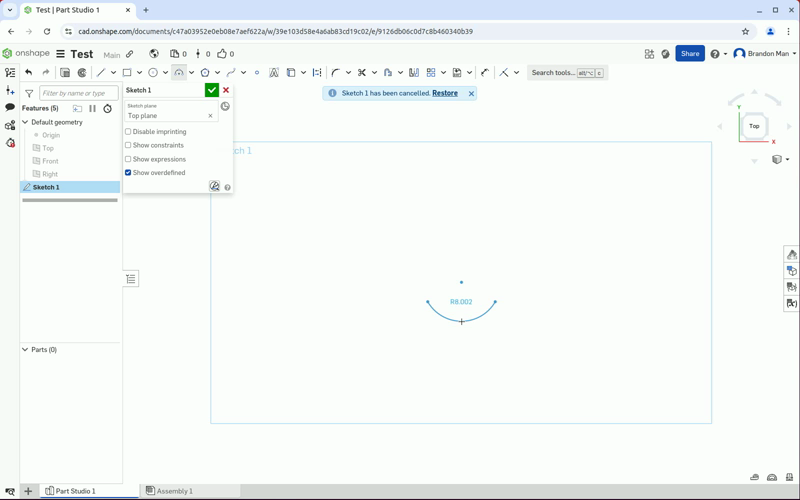
key(esc)
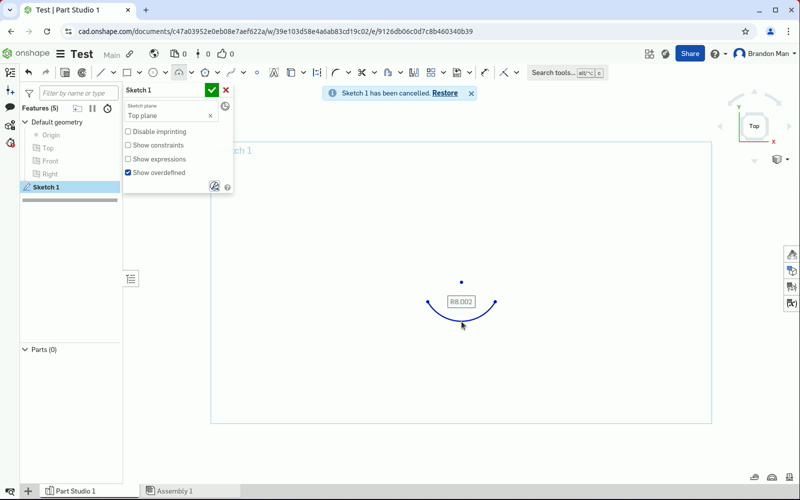
key(l)
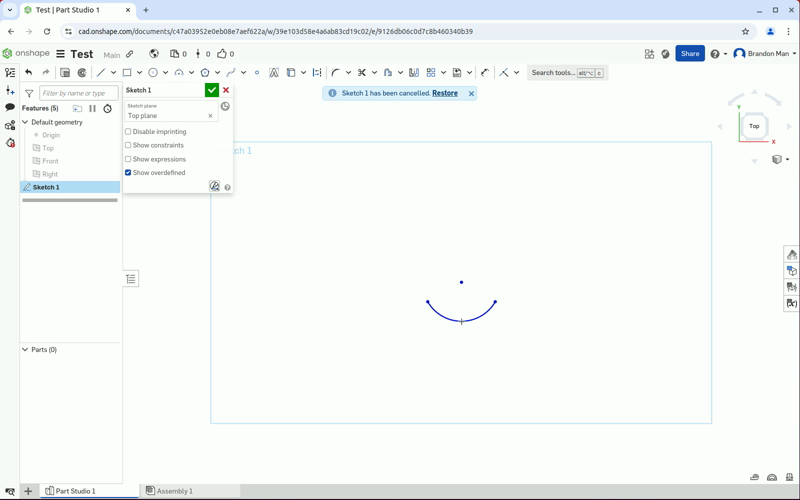
mouse_move(495, 301)
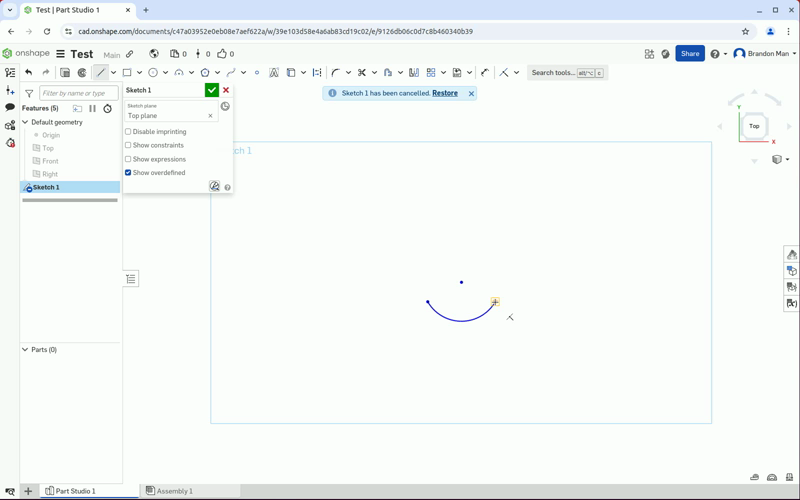
click(495, 301)
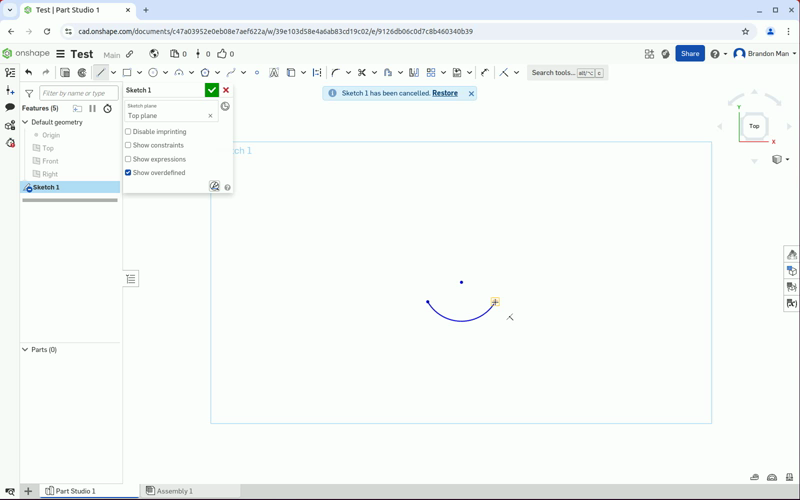
key_down(shift)
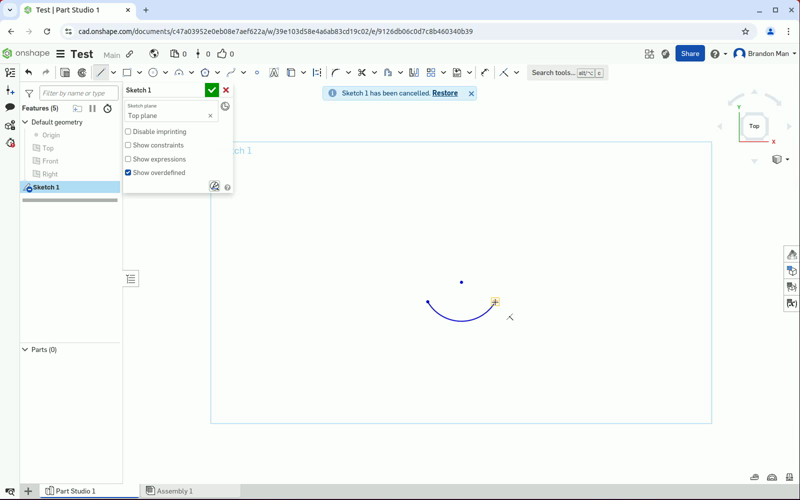
mouse_move(525, 301)
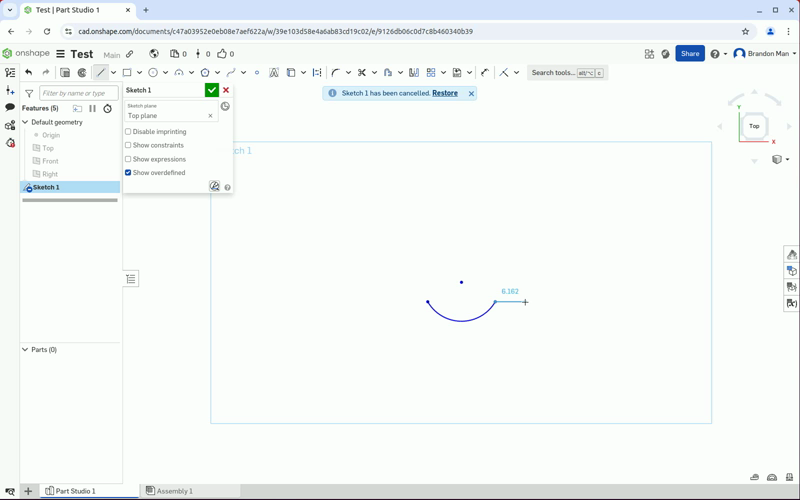
mouse_move(489, 298)
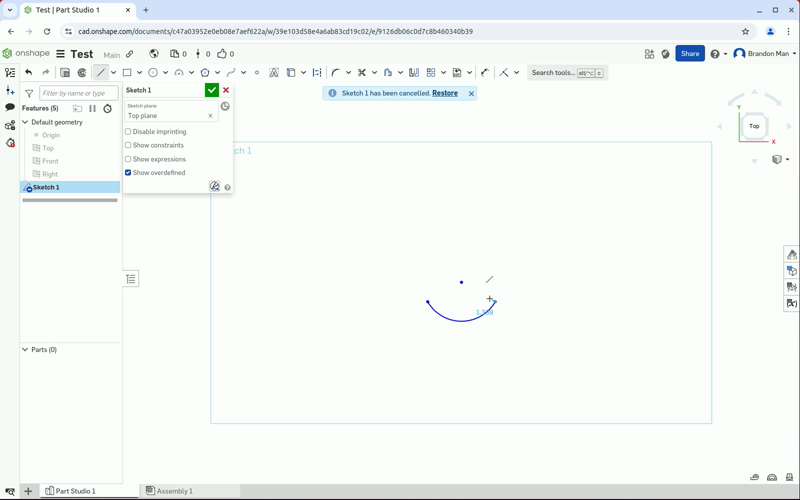
scroll(6)
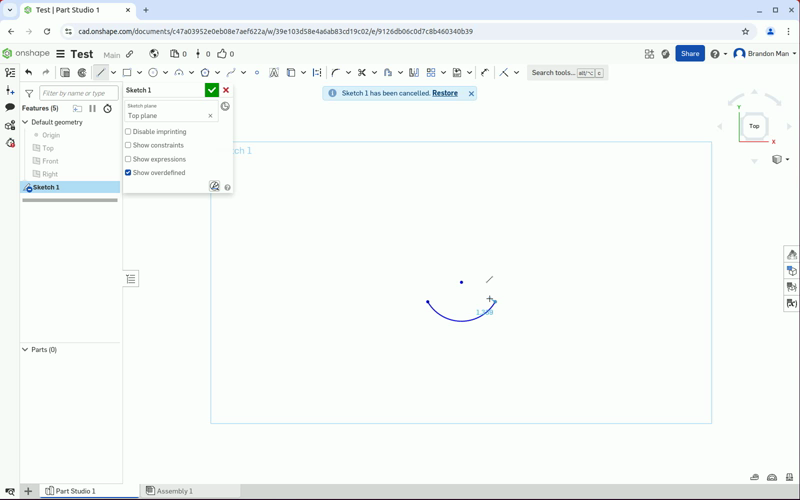
scroll(6)
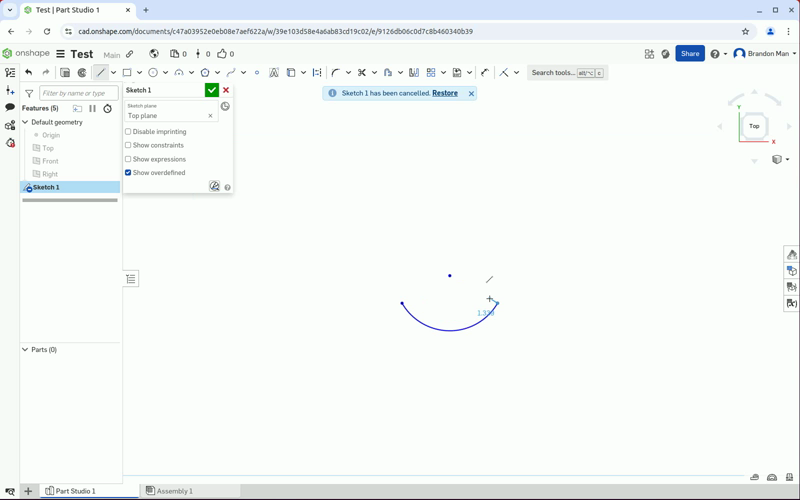
scroll(6)
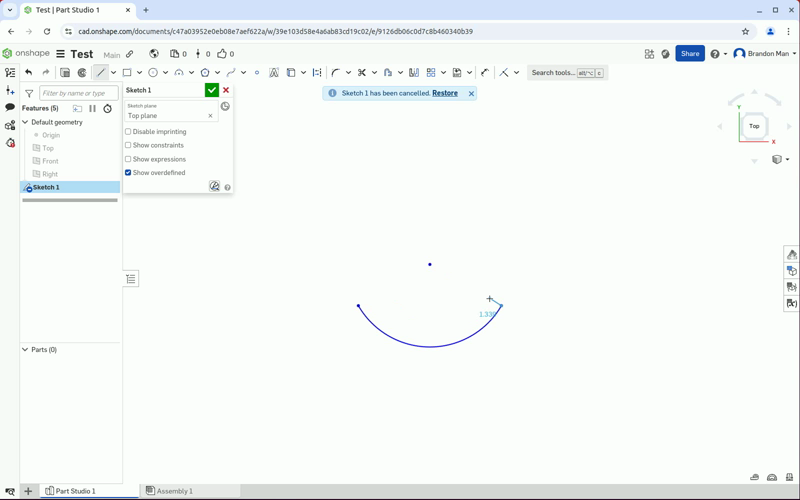
scroll(6)
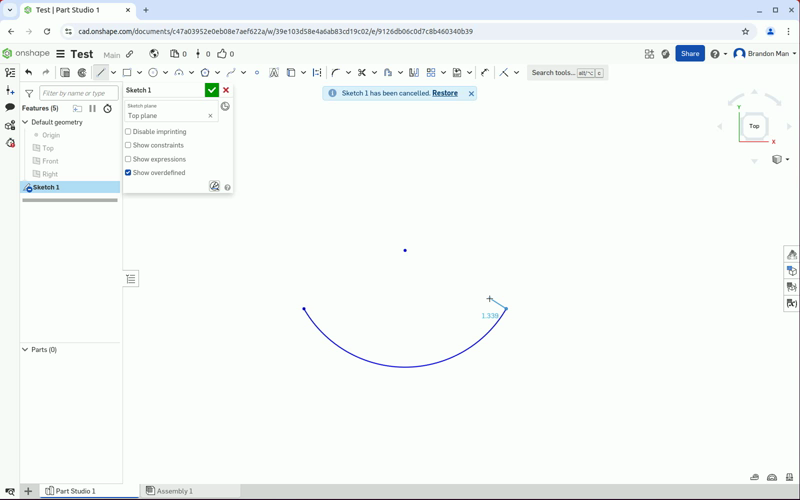
scroll(6)
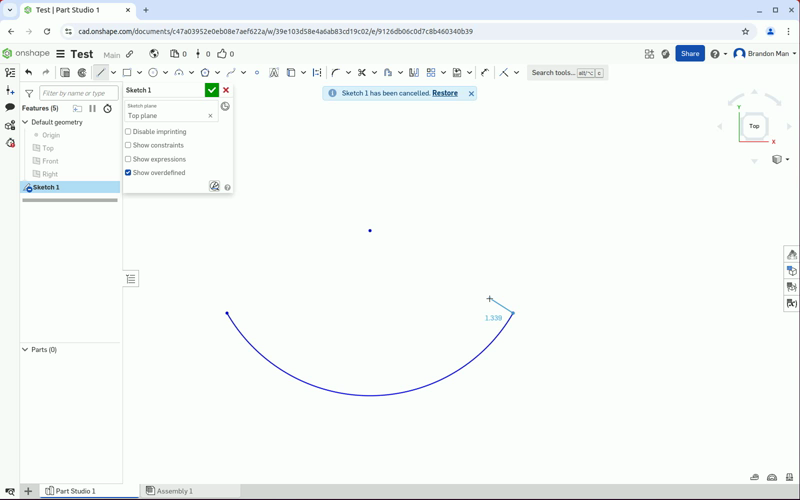
scroll(6)
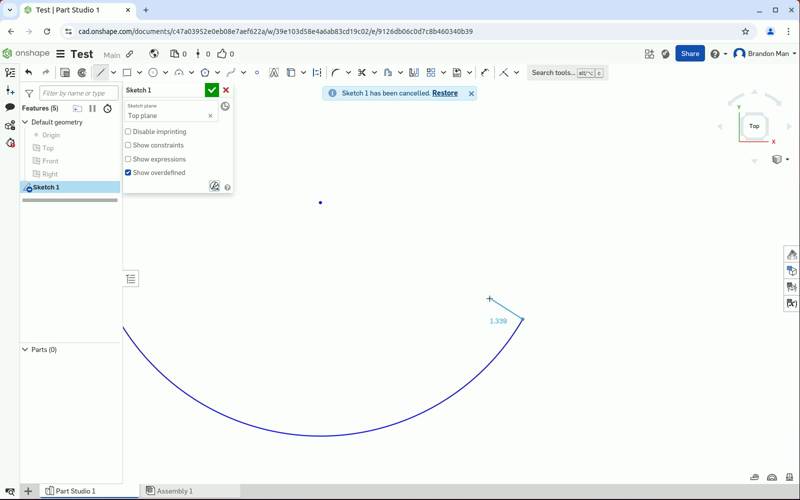
scroll(6)
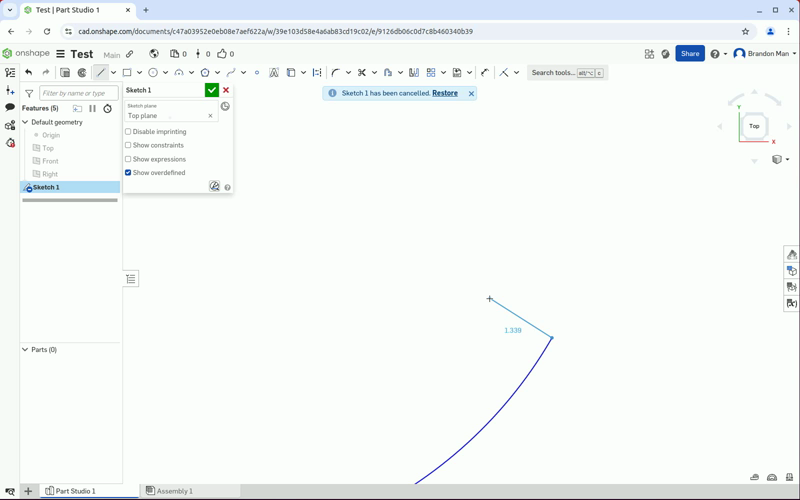
click(489, 298)
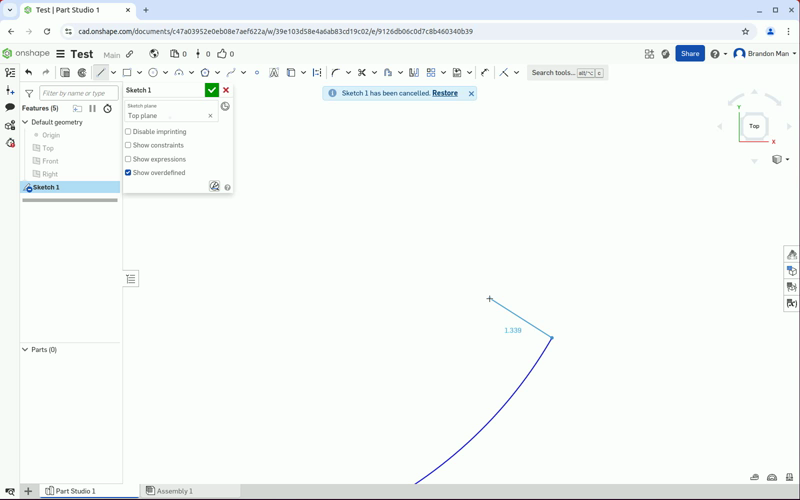
scroll(-6)
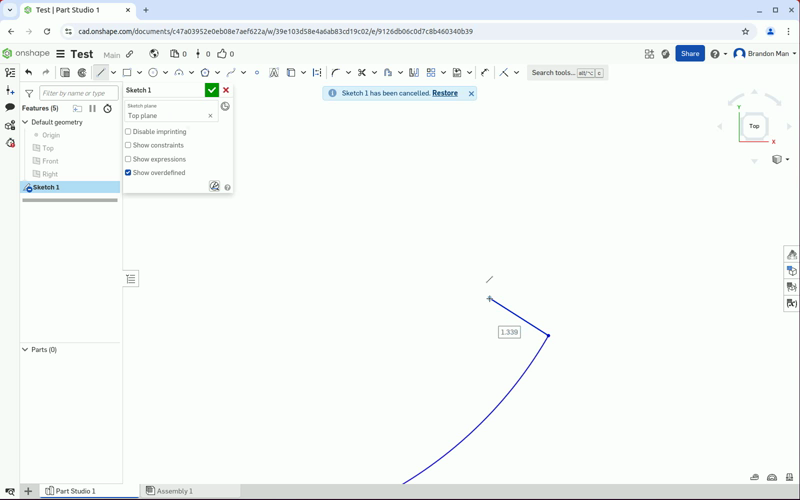
scroll(-6)
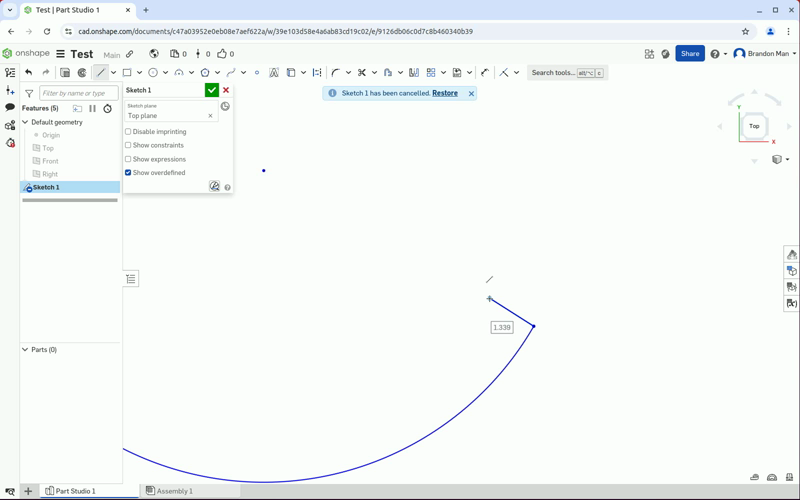
scroll(-6)
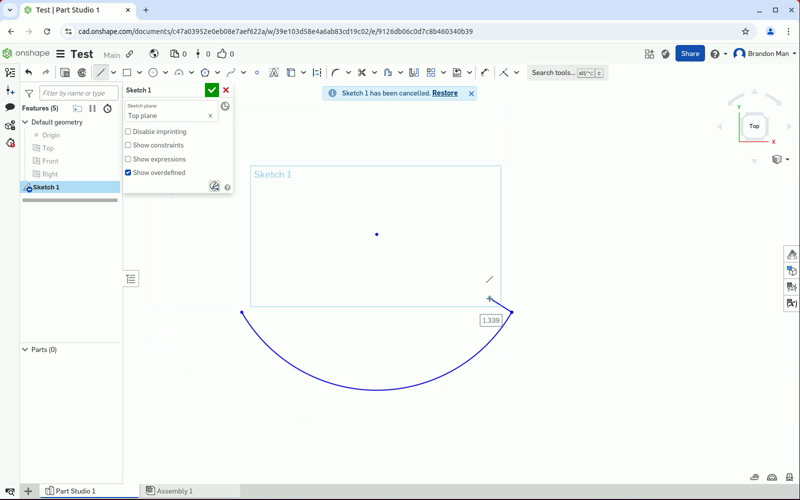
scroll(-6)
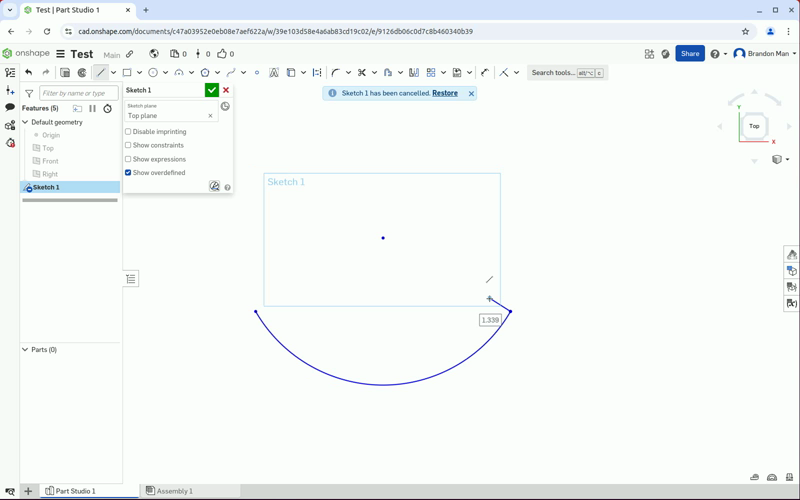
scroll(-6)
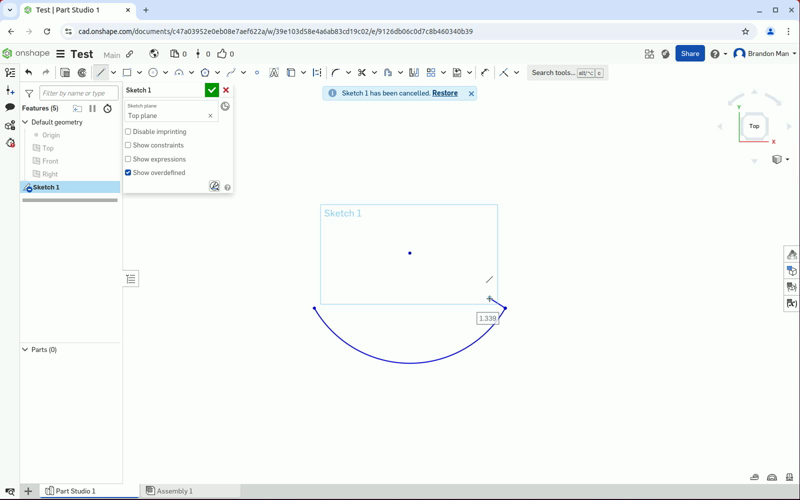
scroll(-6)
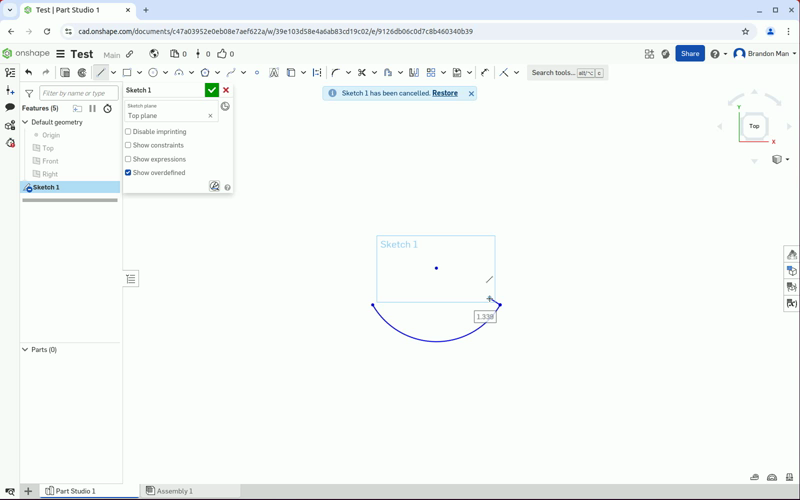
scroll(-6)
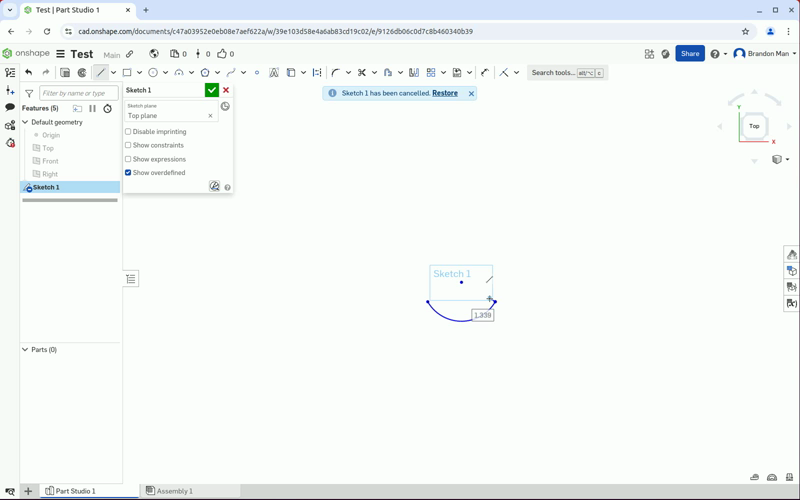
key_up(shift)
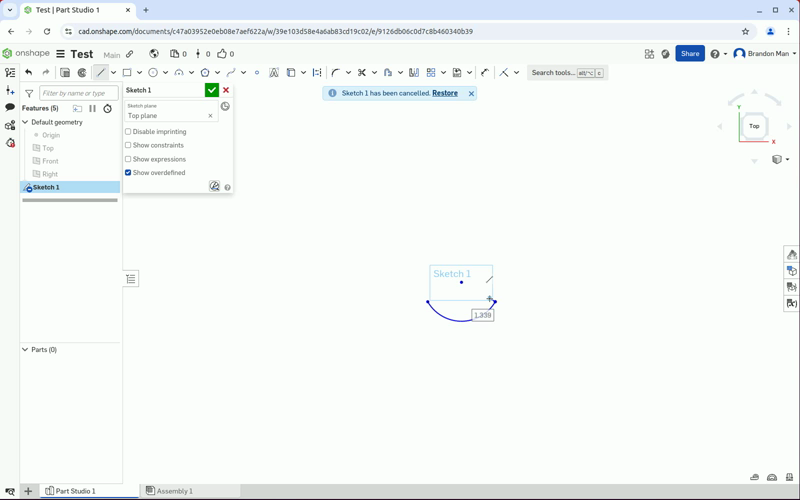
key(esc)
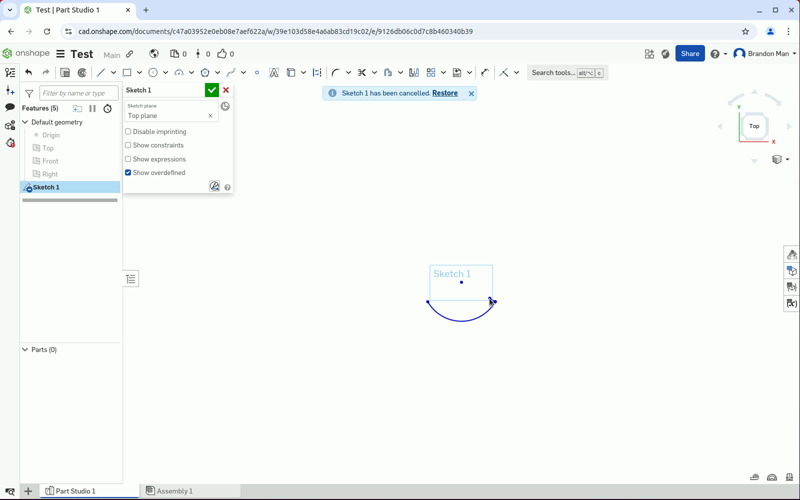
key(a)
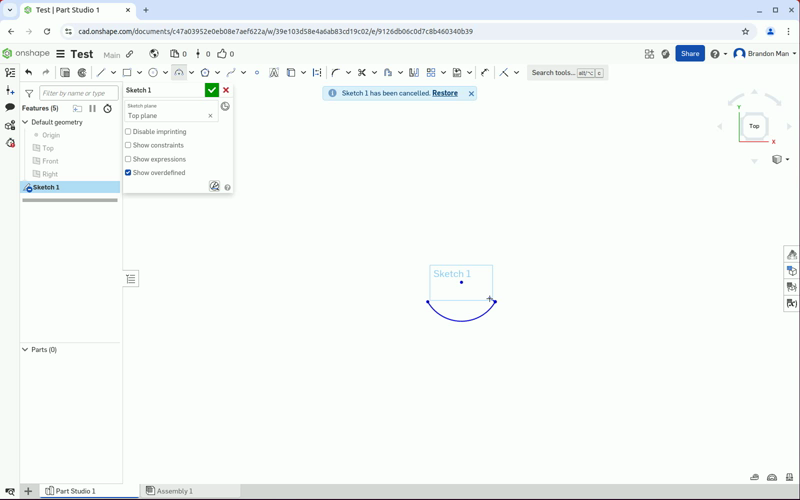
mouse_move(489, 298)
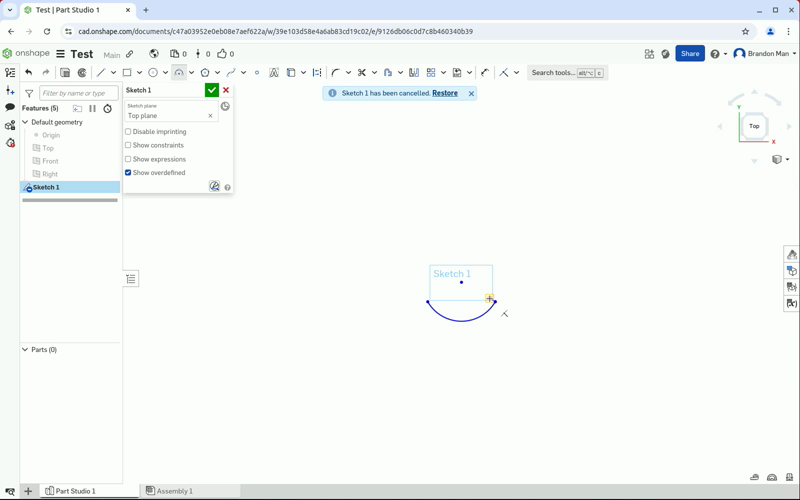
click(489, 298)
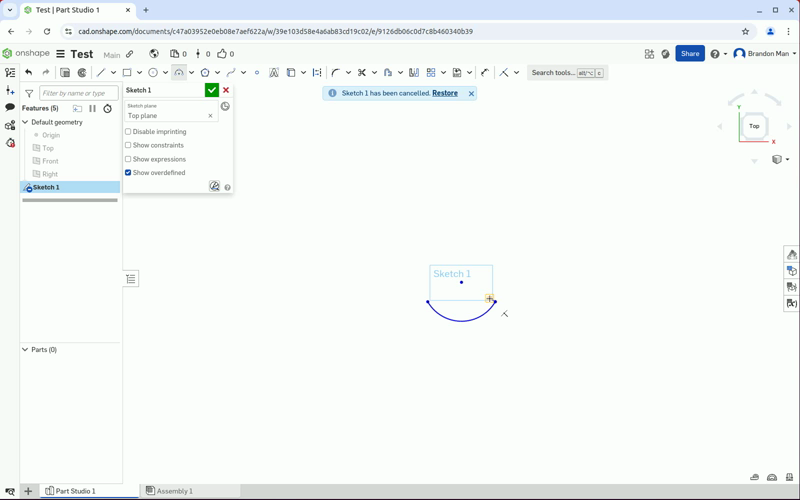
key_down(shift)
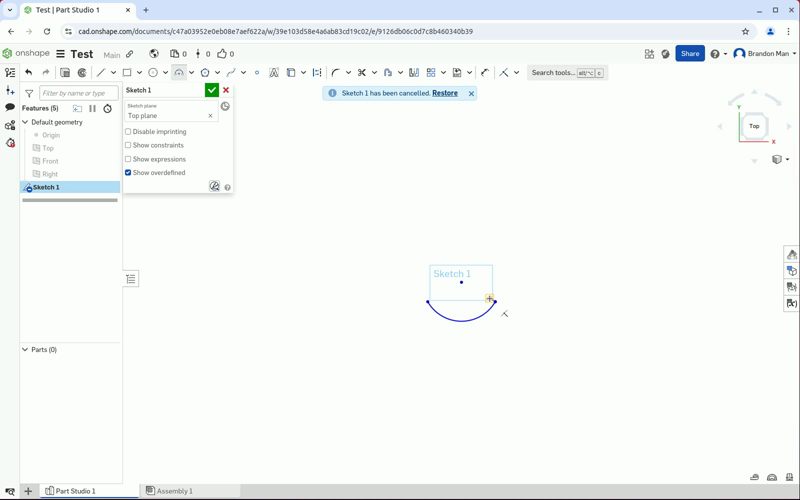
mouse_move(433, 298)
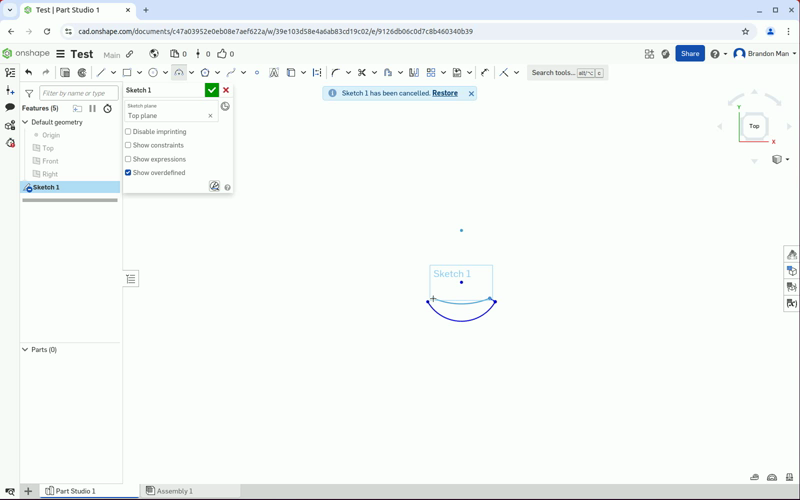
click(433, 298)
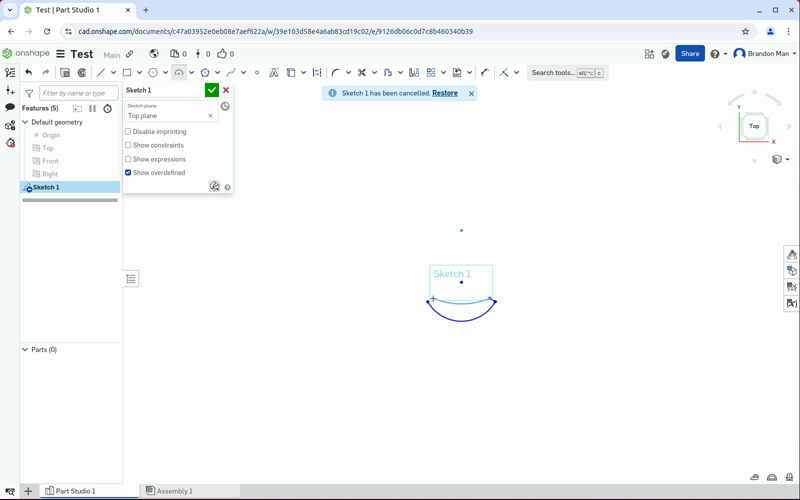
mouse_move(461, 314)
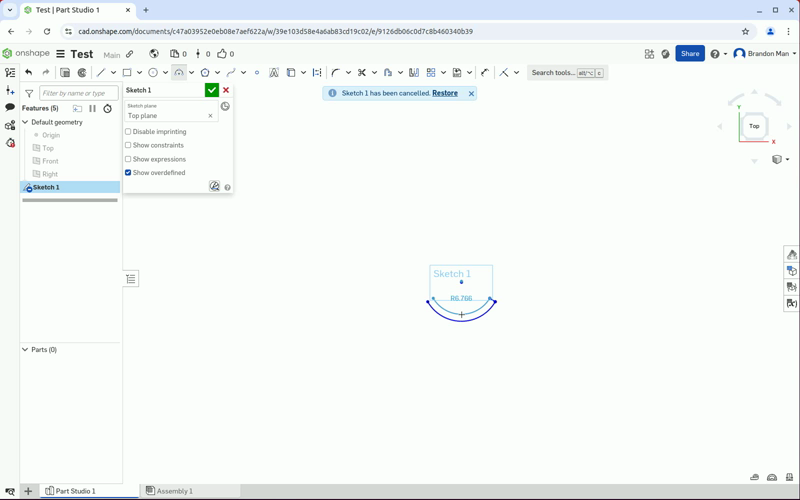
click(461, 314)
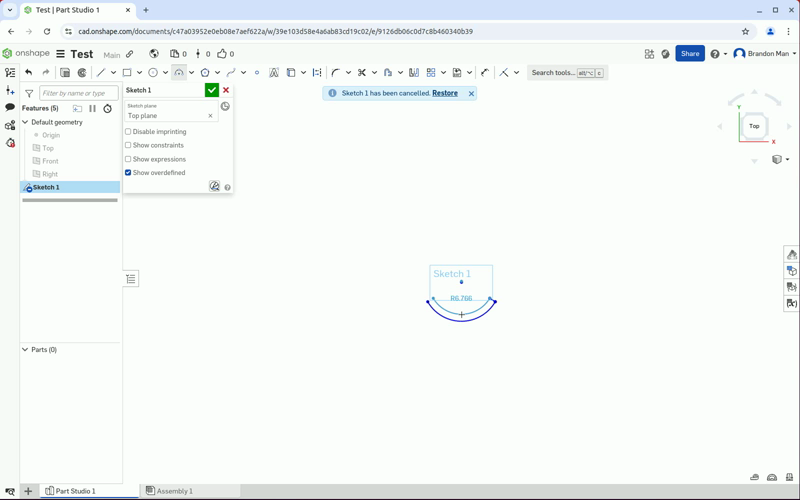
key_up(shift)
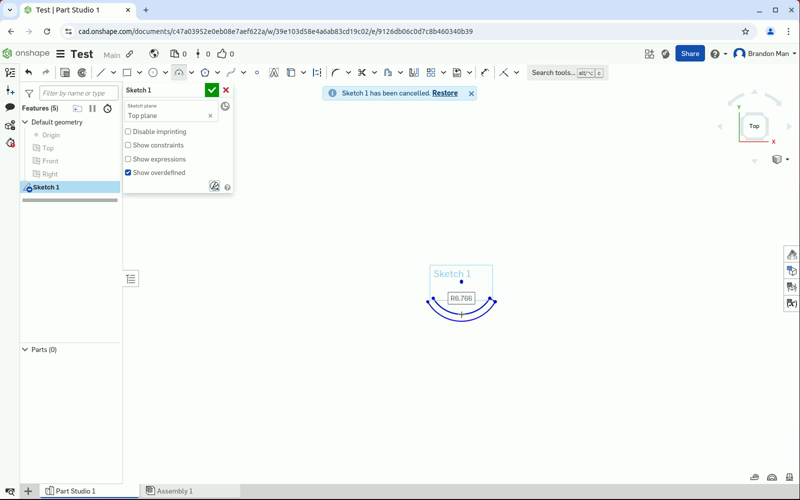
key(esc)
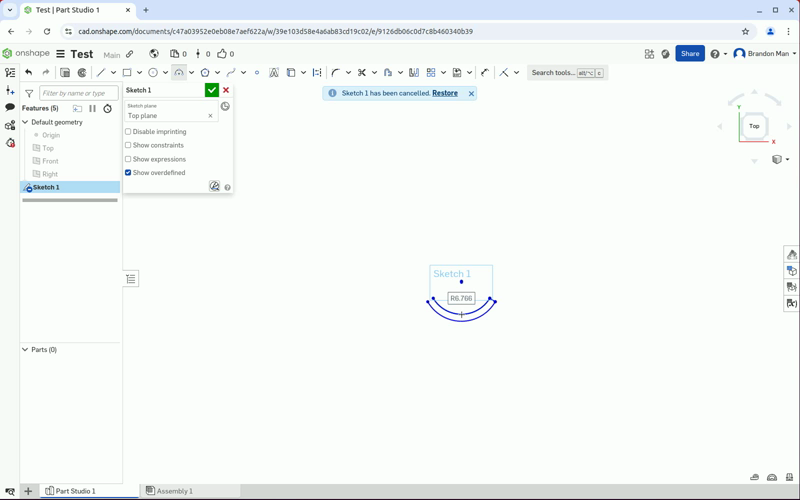
key(l)
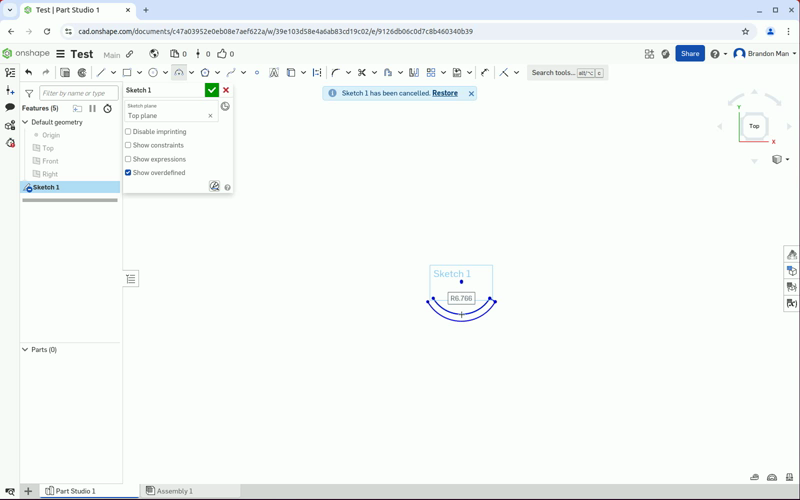
mouse_move(433, 298)
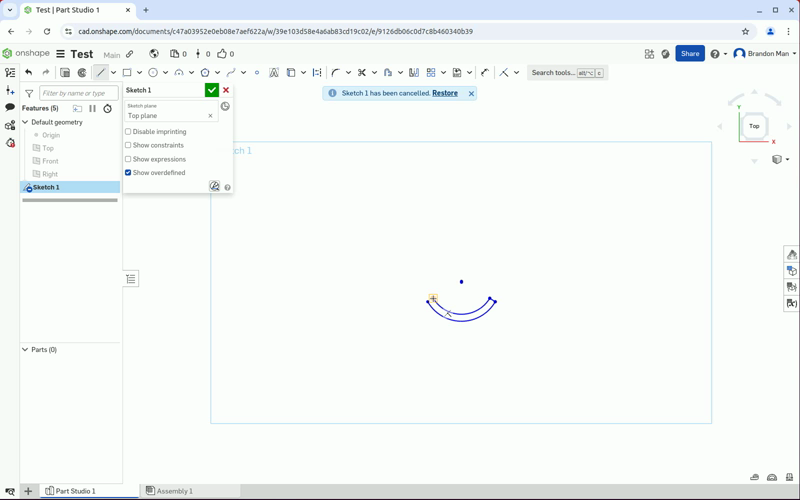
click(433, 298)
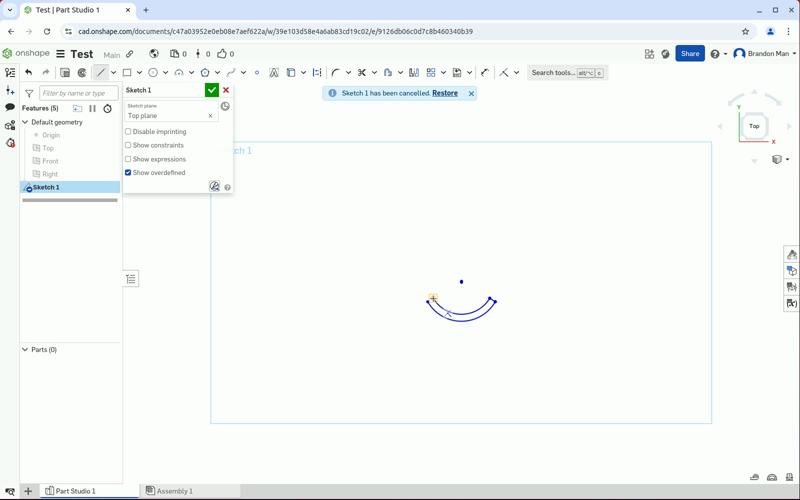
mouse_move(463, 298)
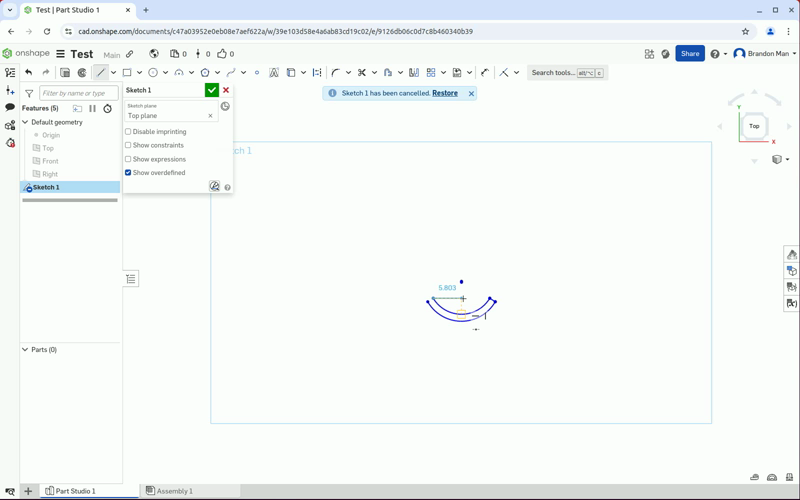
key_down(shift)
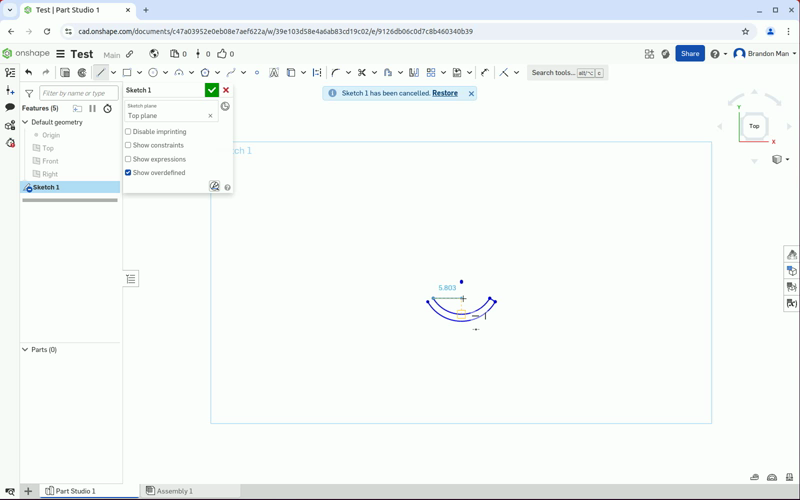
mouse_move(427, 301)
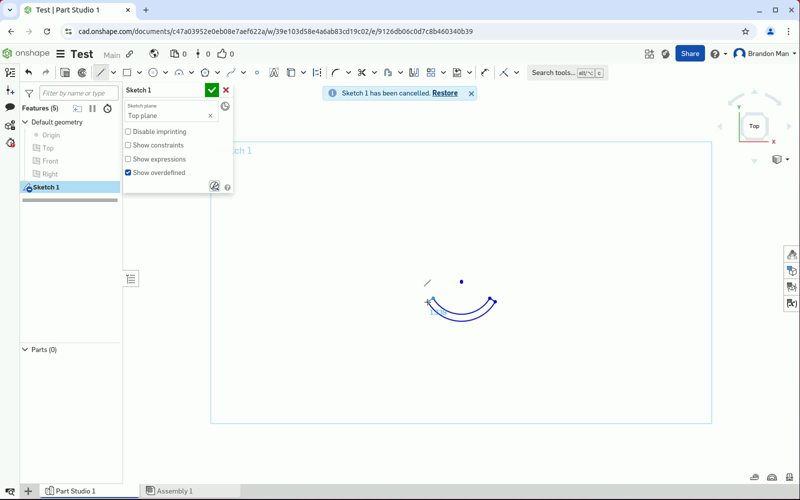
scroll(6)
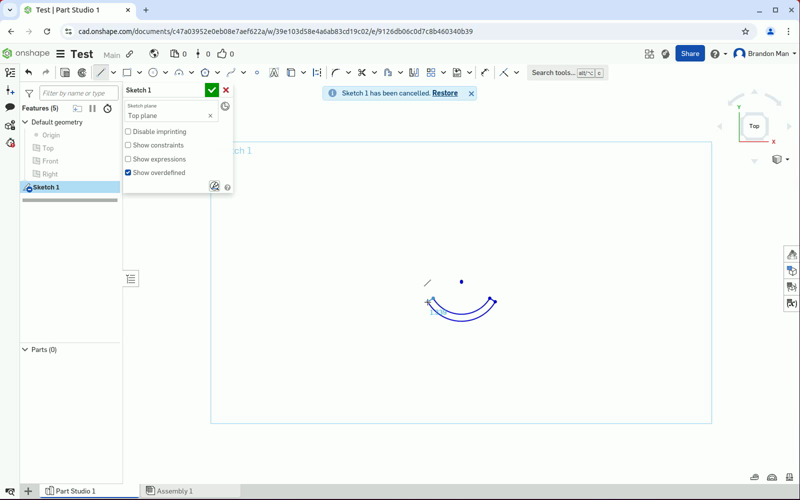
scroll(6)
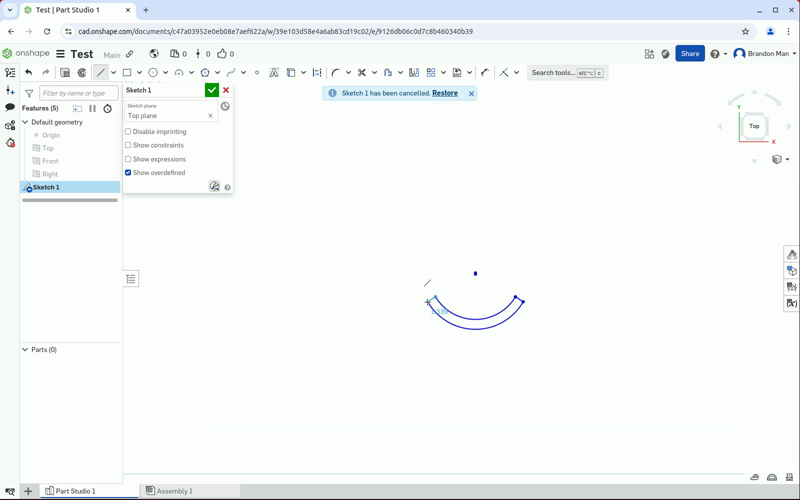
scroll(6)
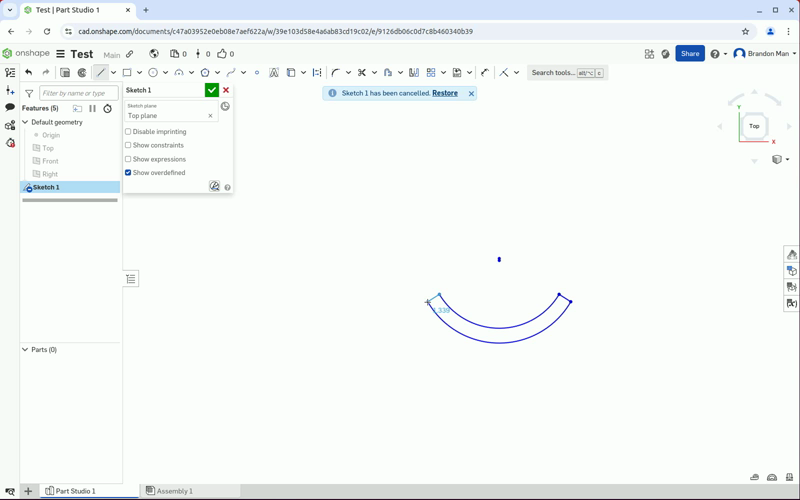
scroll(6)
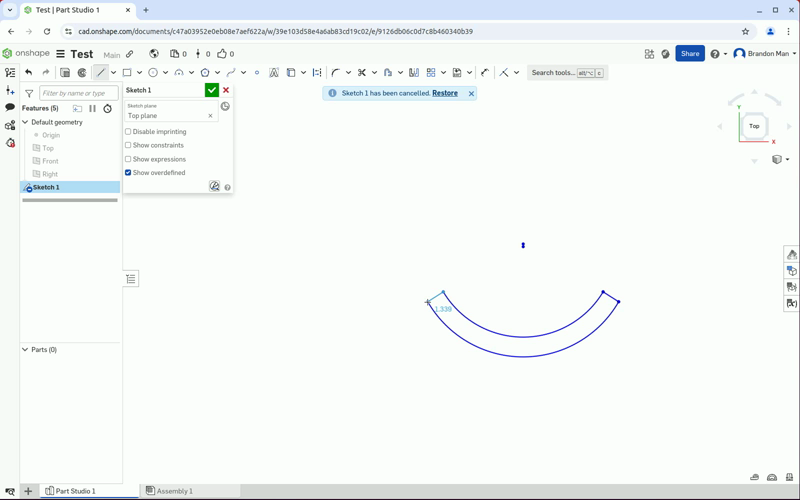
scroll(6)
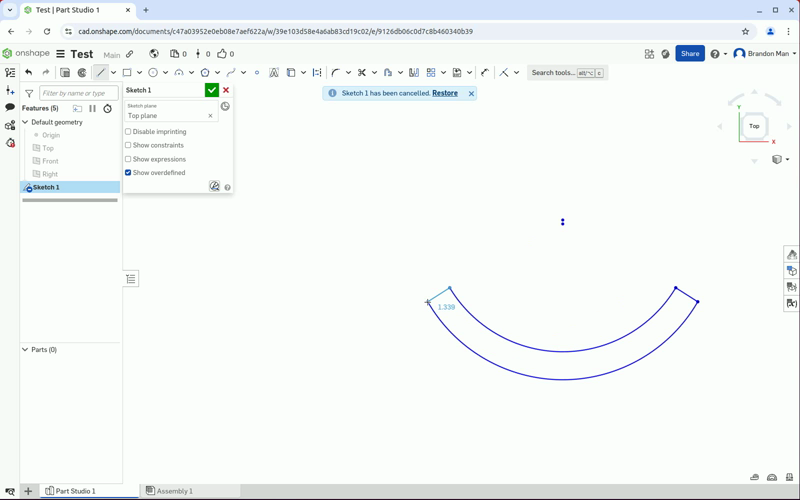
scroll(6)
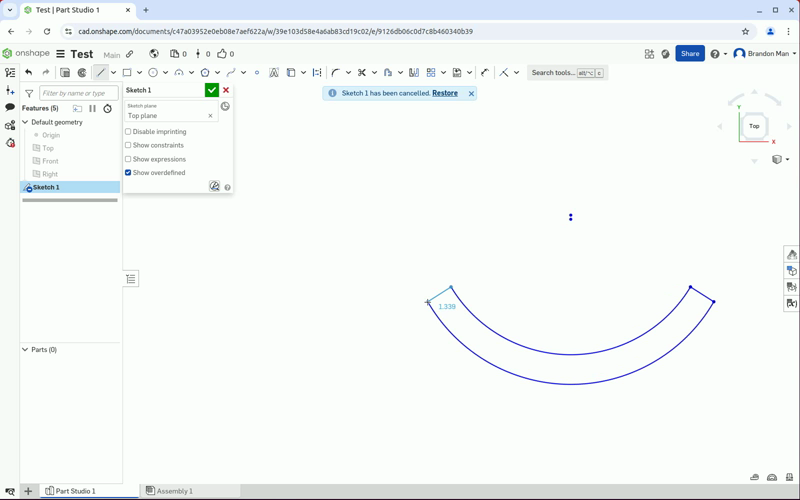
scroll(6)
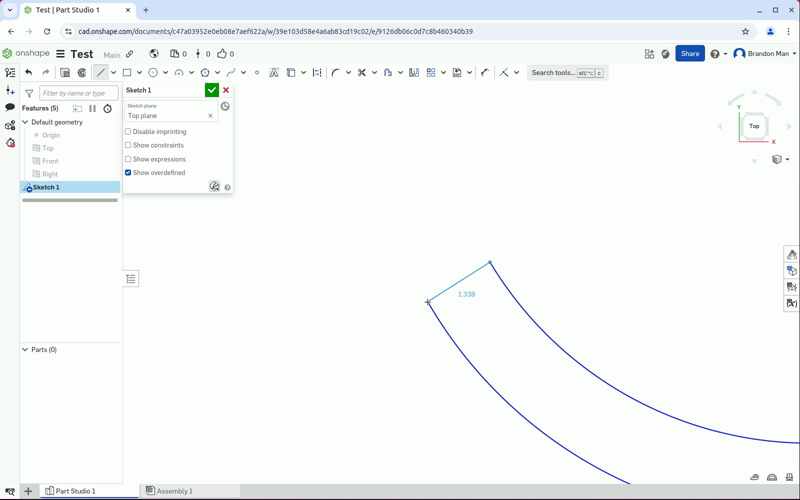
key_up(shift)
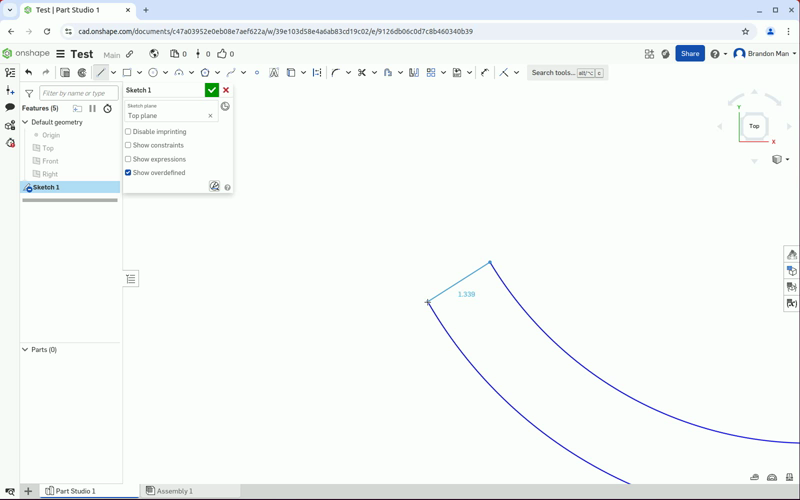
click(427, 301)
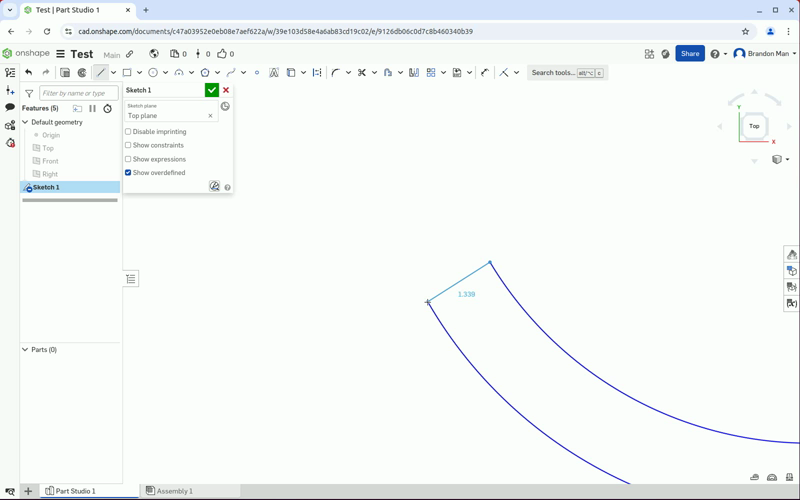
scroll(-6)
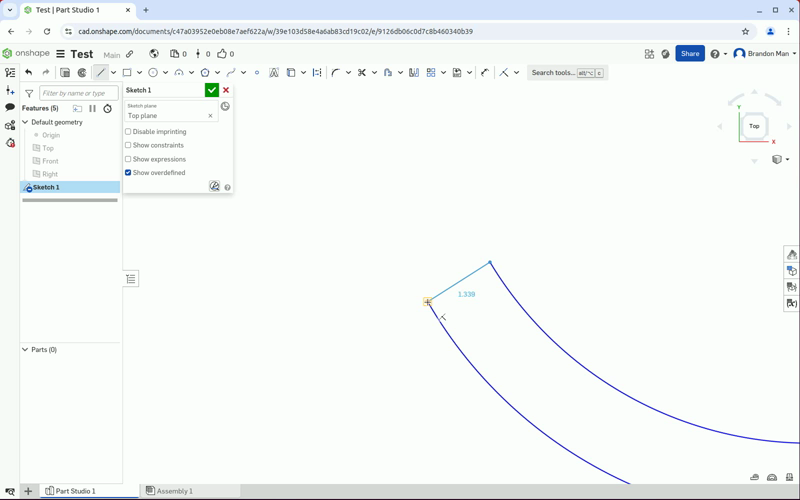
scroll(-6)
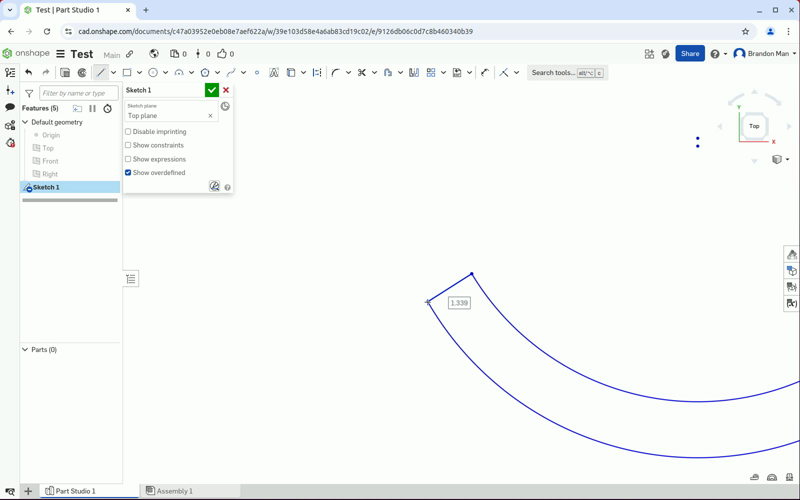
scroll(-6)
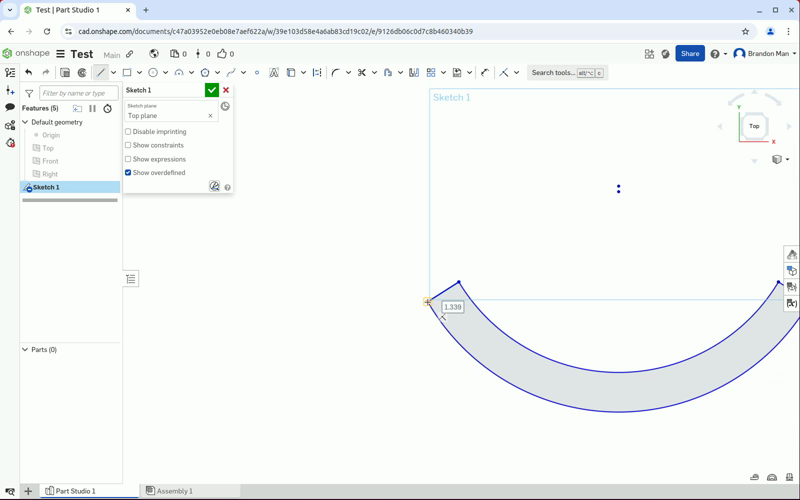
scroll(-6)
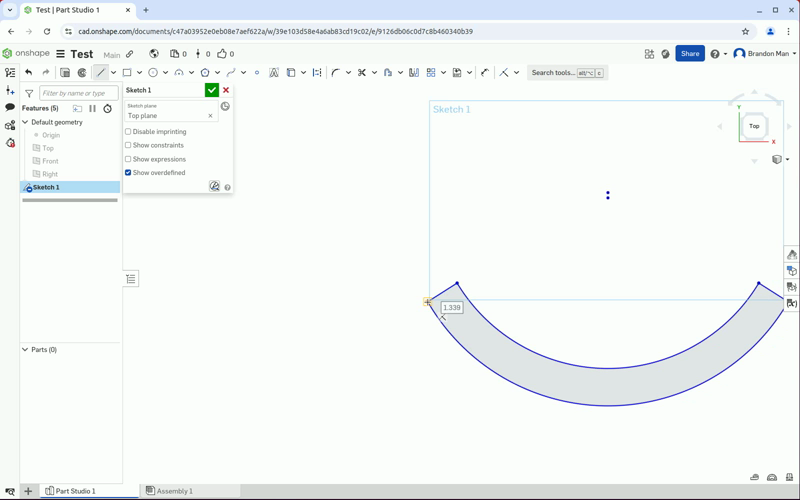
scroll(-6)
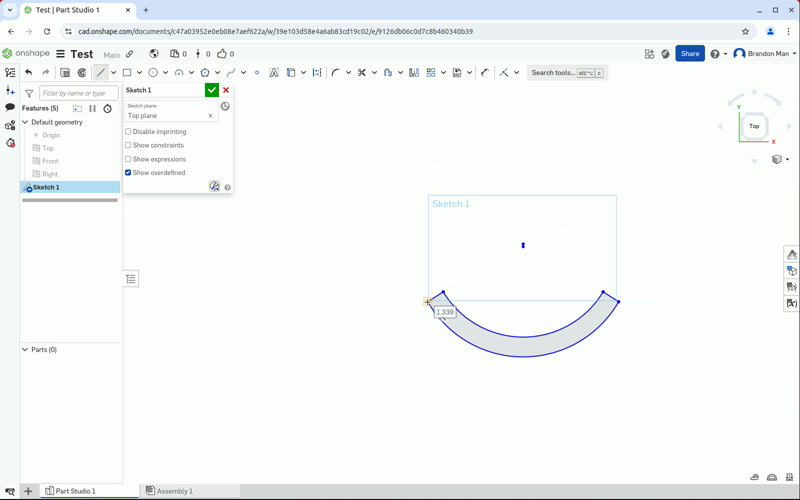
scroll(-6)
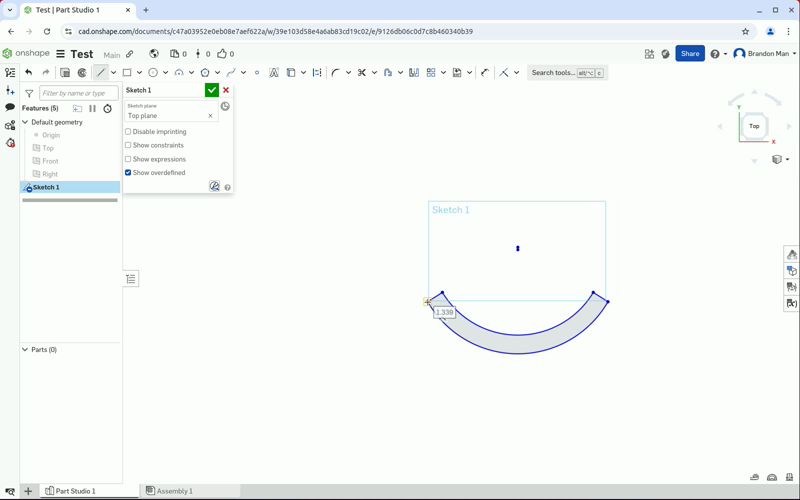
scroll(-6)
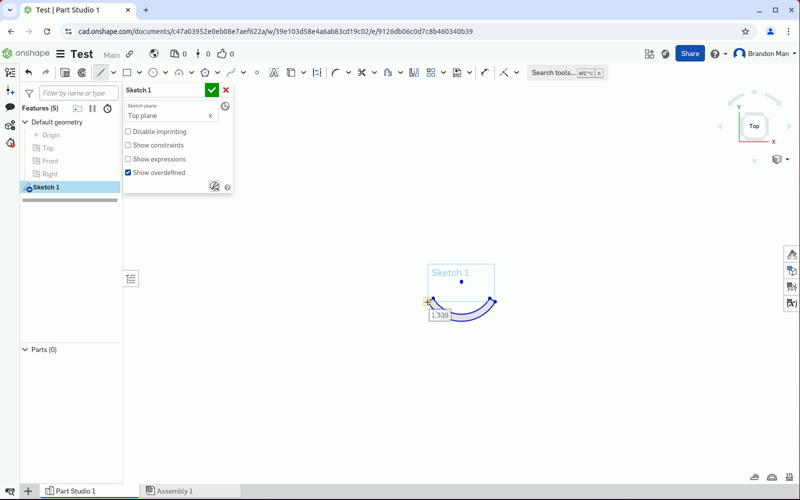
key(esc)
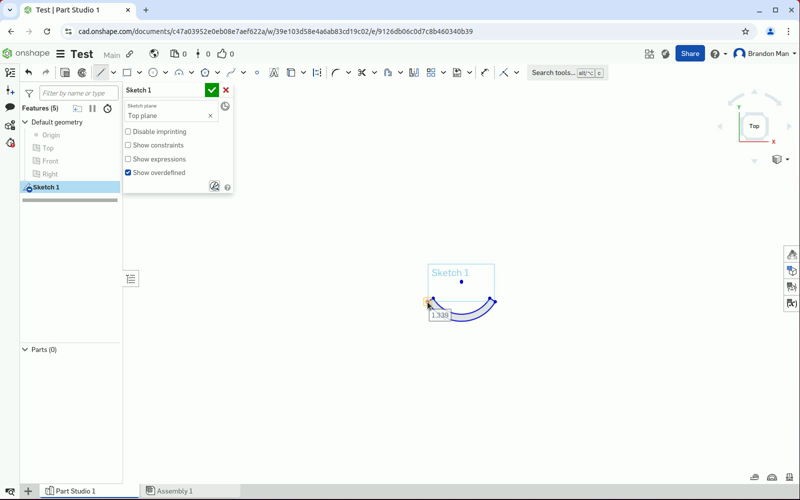
mouse_move(477, 311)
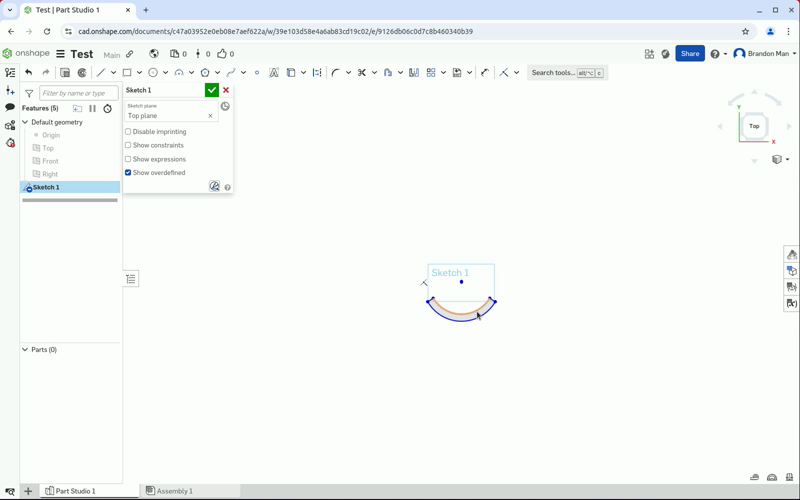
scroll(6)
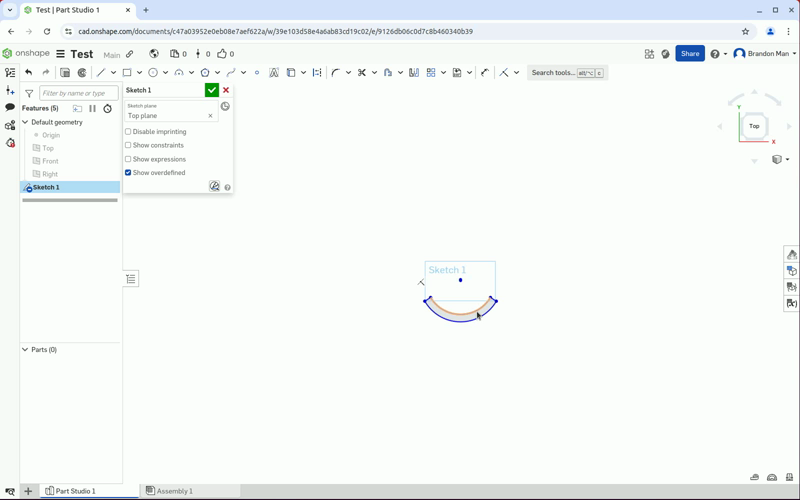
scroll(6)
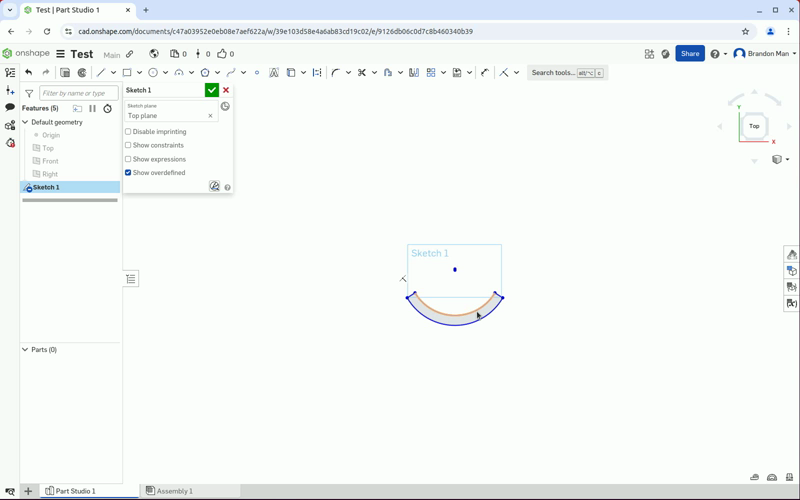
scroll(6)
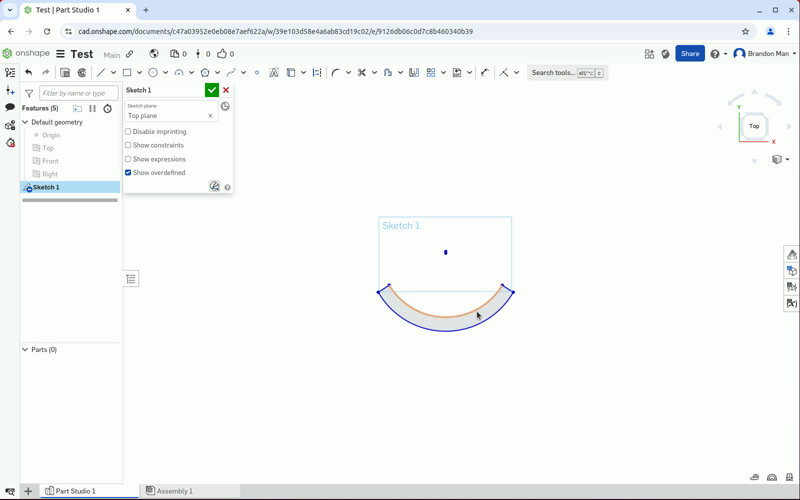
scroll(6)
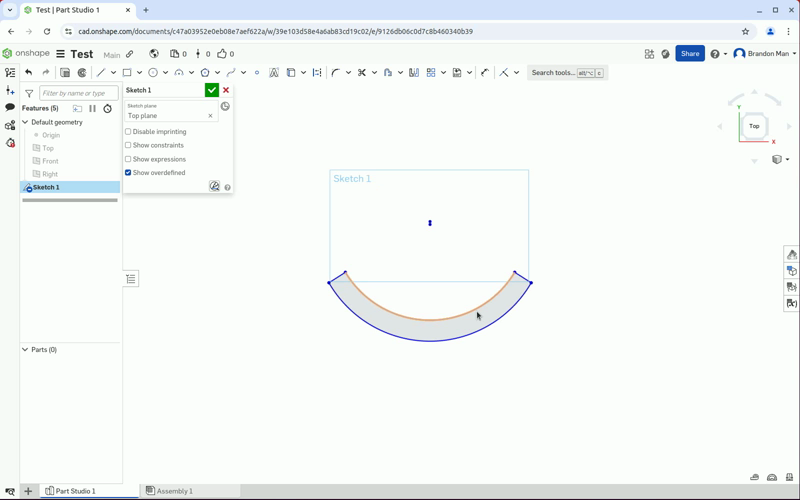
scroll(6)
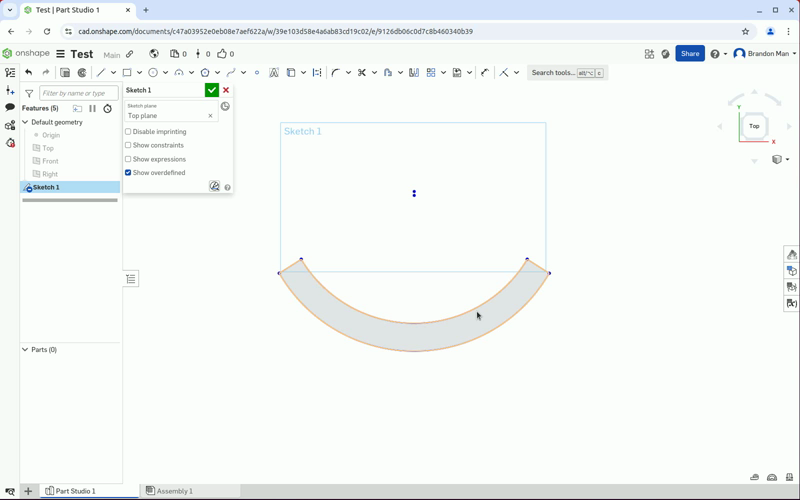
scroll(6)
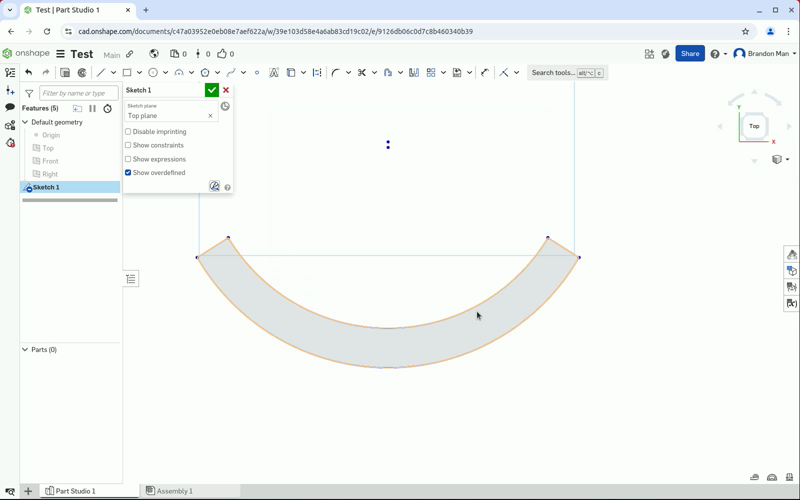
scroll(6)
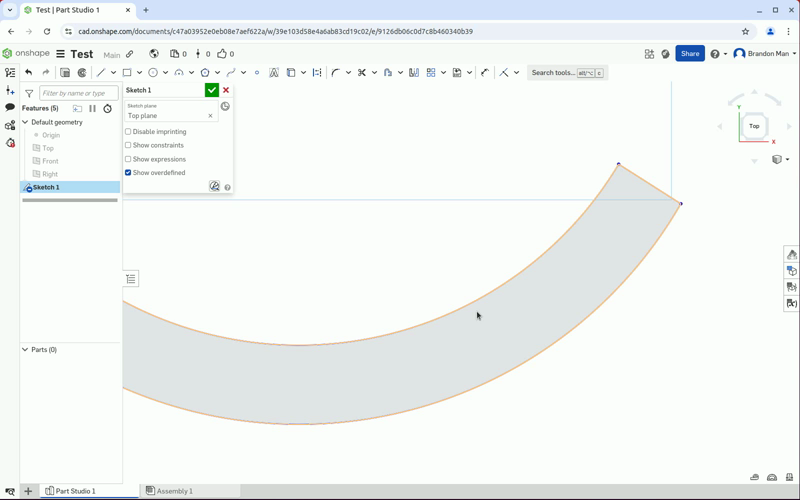
click(477, 311)
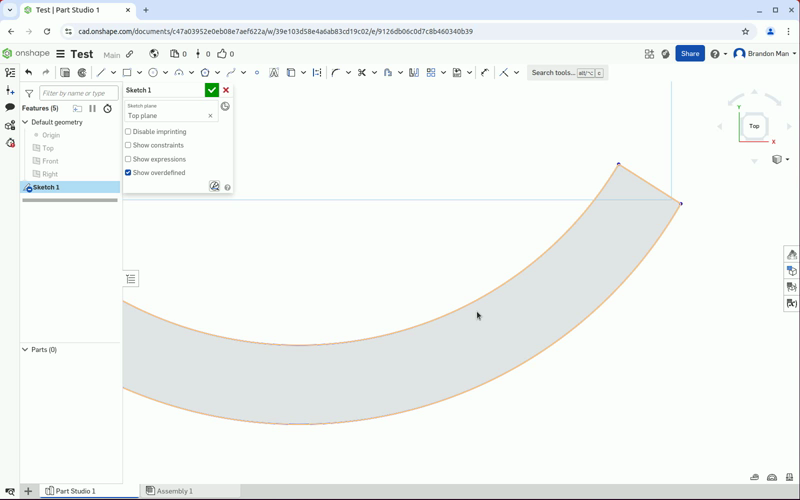
scroll(-6)
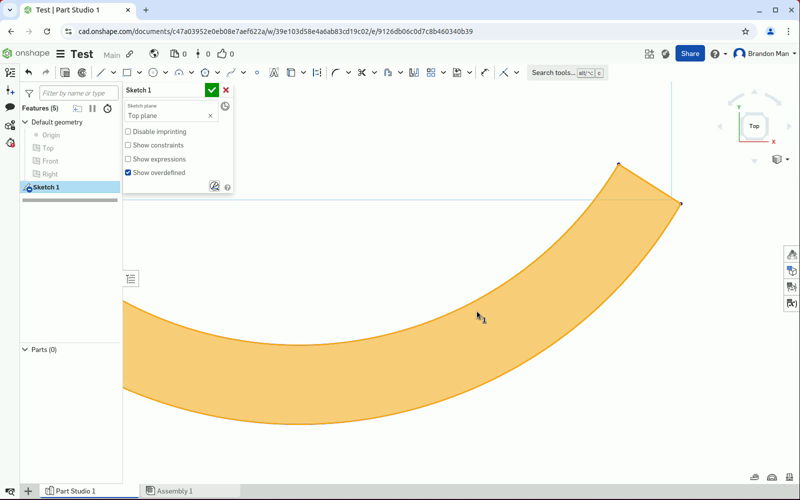
scroll(-6)
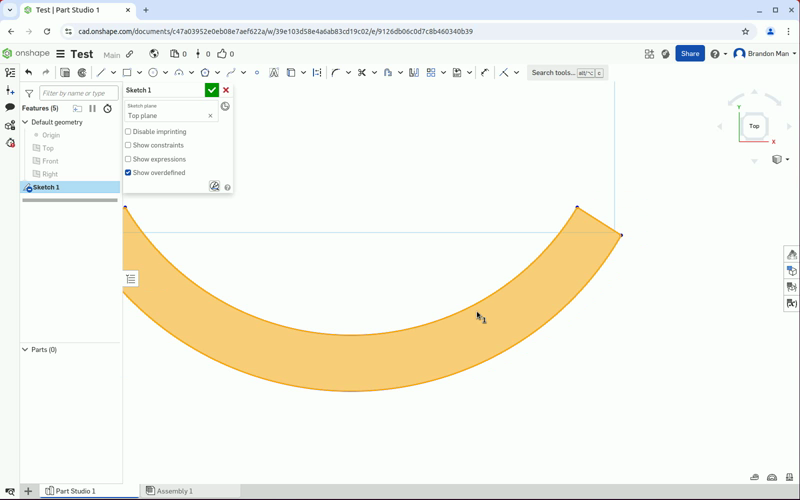
scroll(-6)
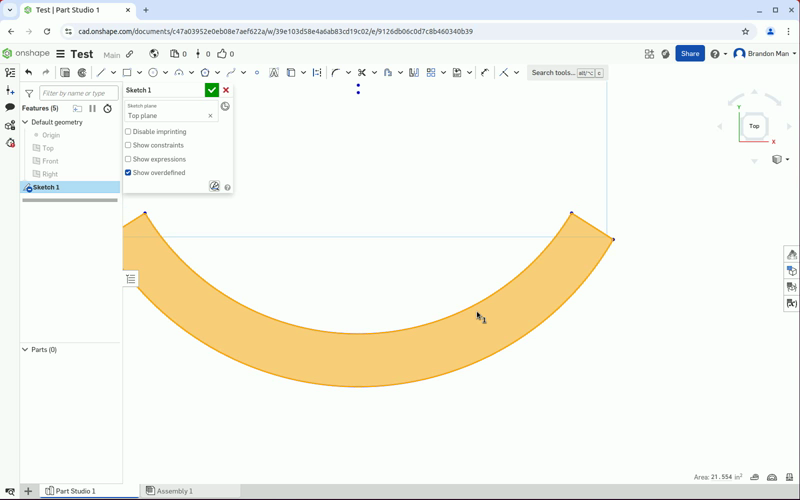
scroll(-6)
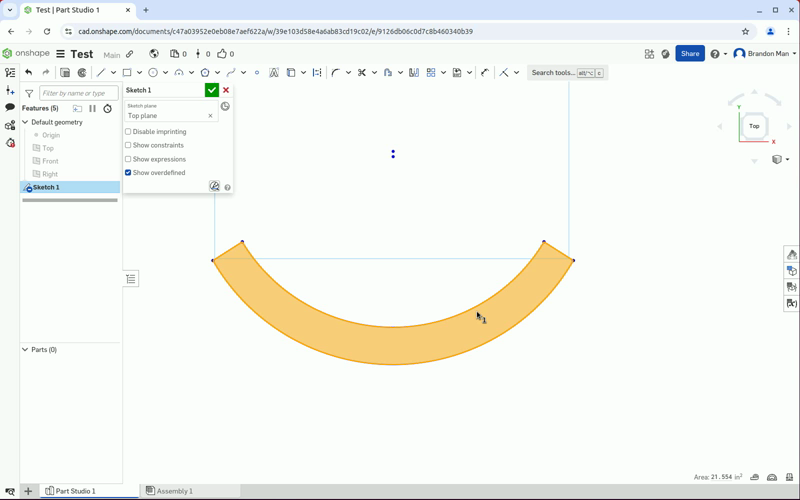
scroll(-6)
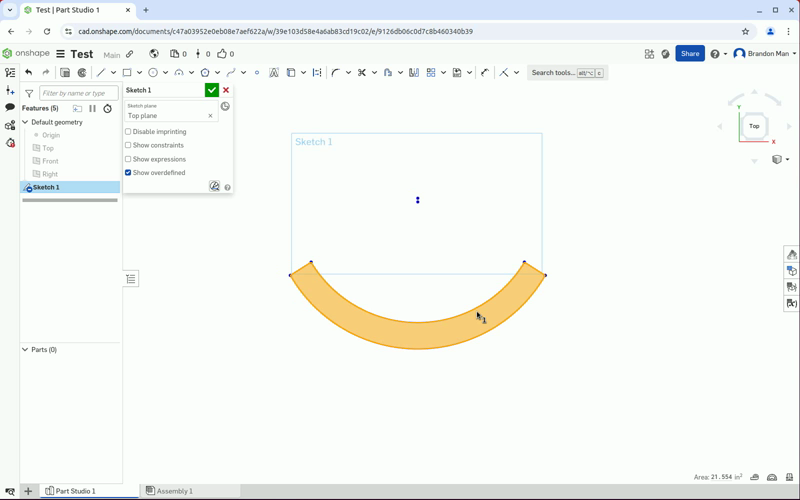
scroll(-6)
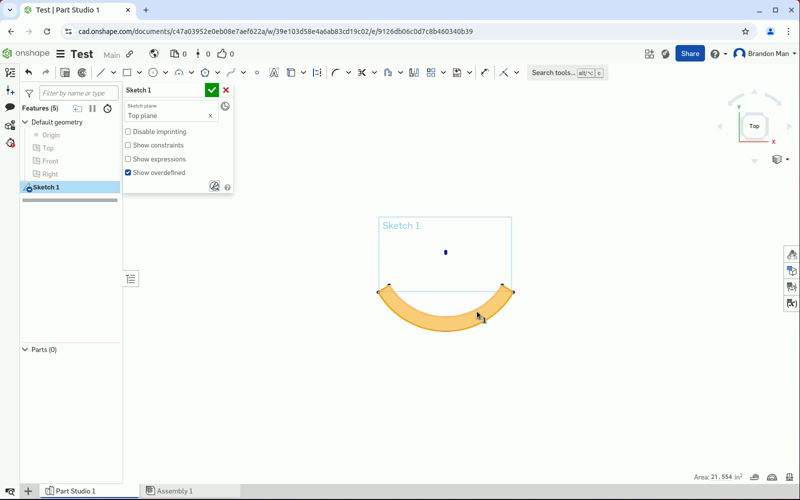
scroll(-6)
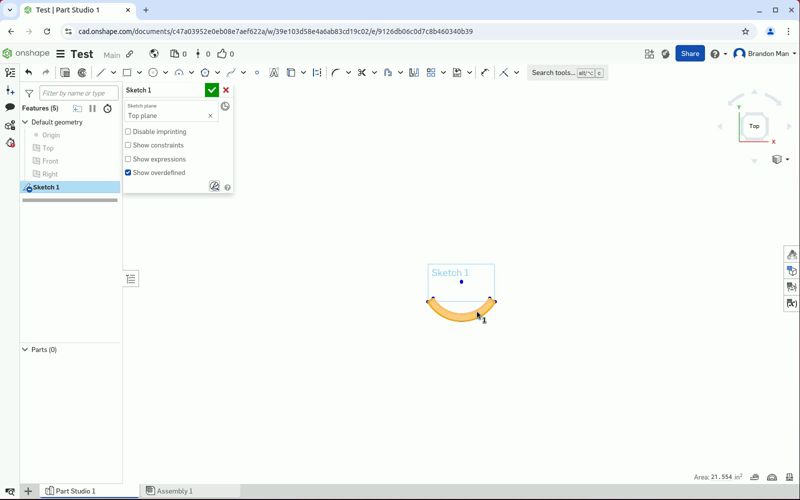
mouse_move(73, 352)
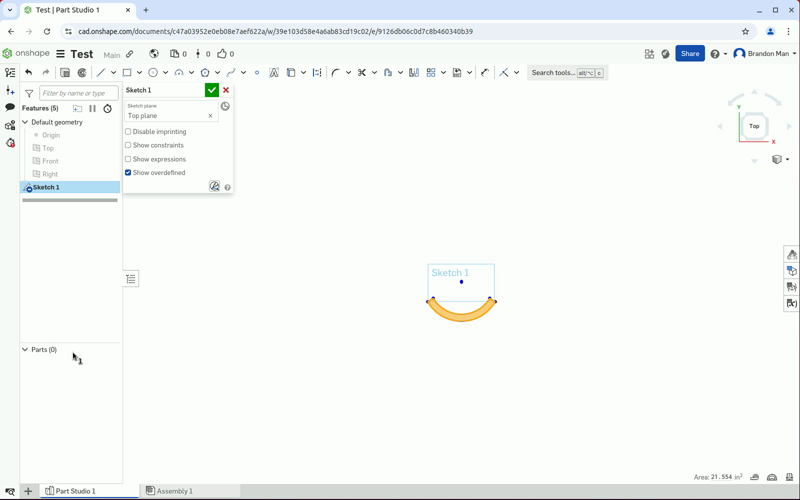
key(shift+y)
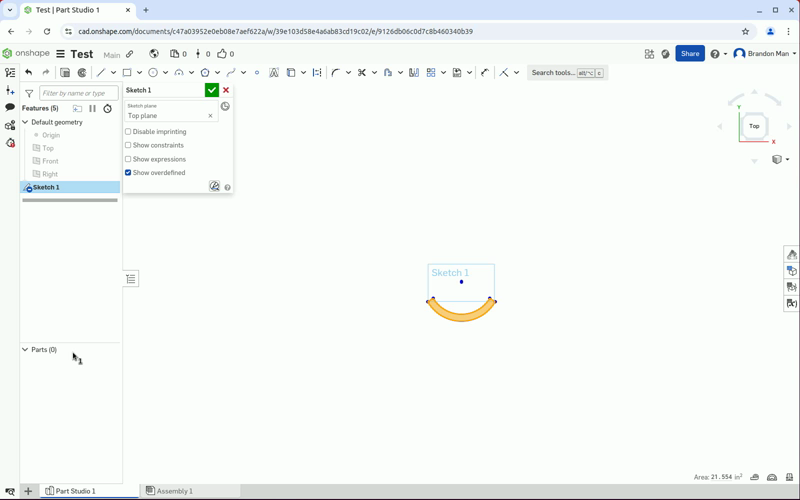
key(shift+e)
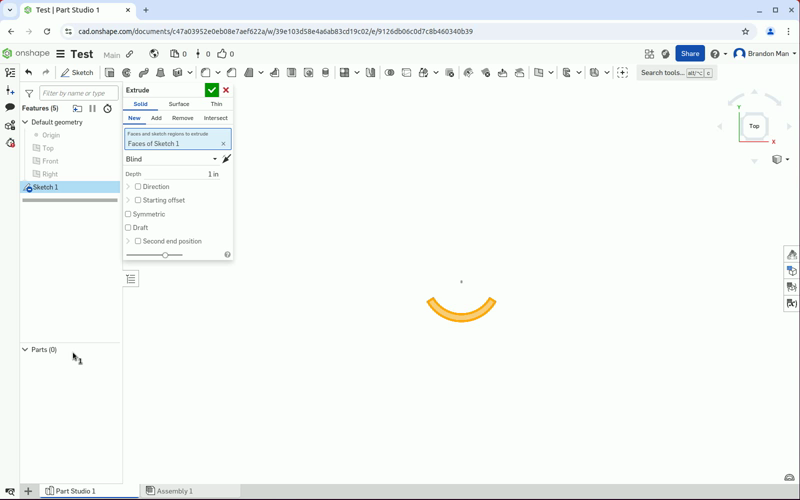
mouse_move(143, 106)
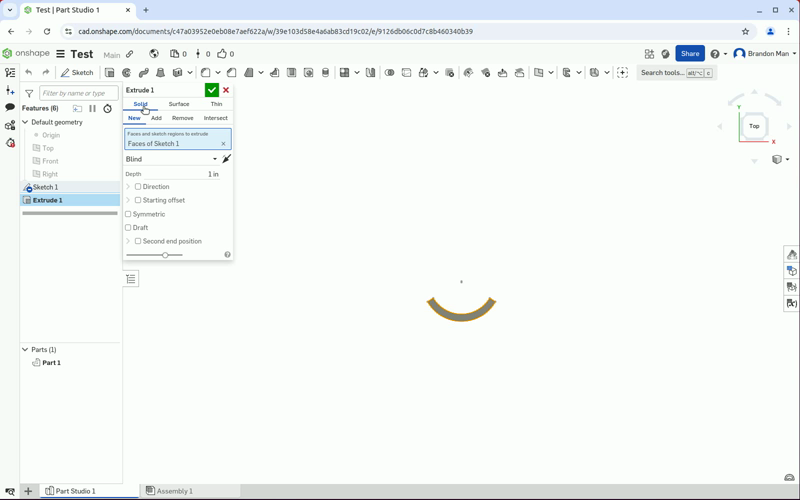
click(143, 106)
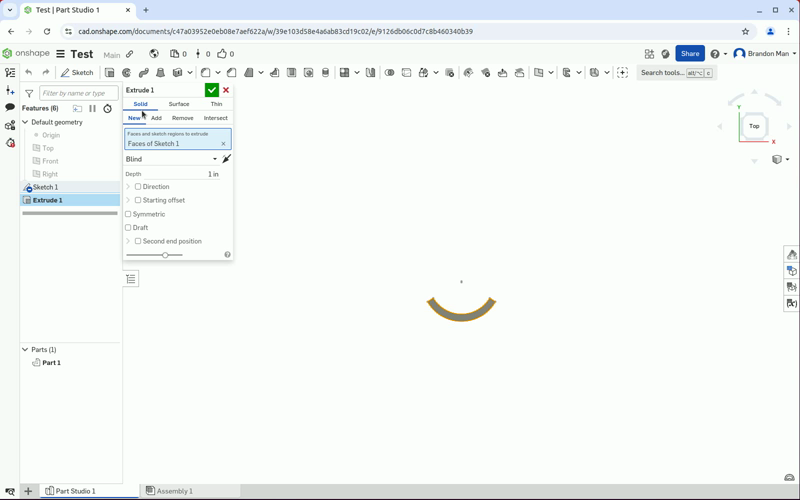
mouse_move(137, 120)
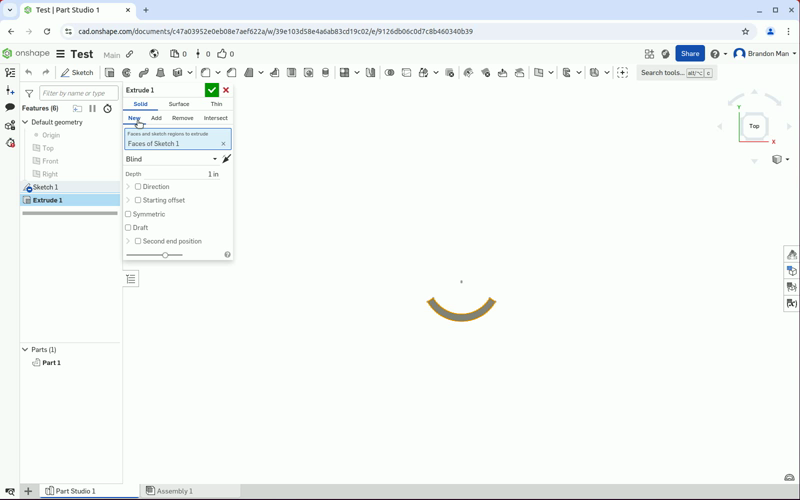
click(137, 120)
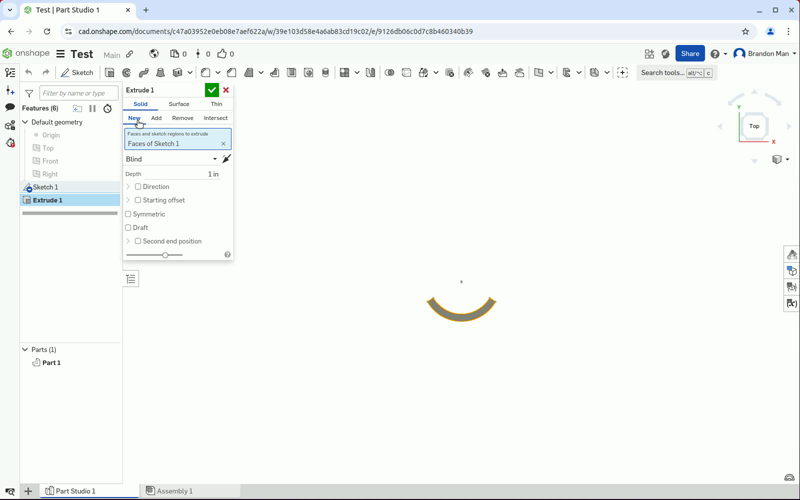
key(tab, 4)
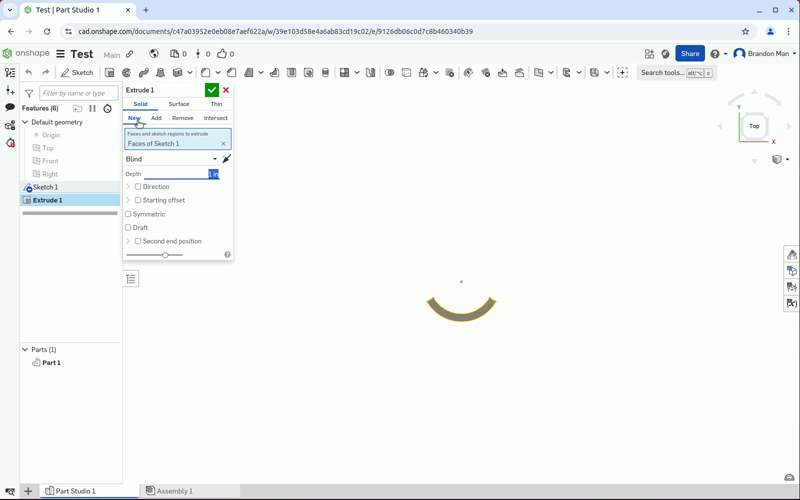
text(-23.108)
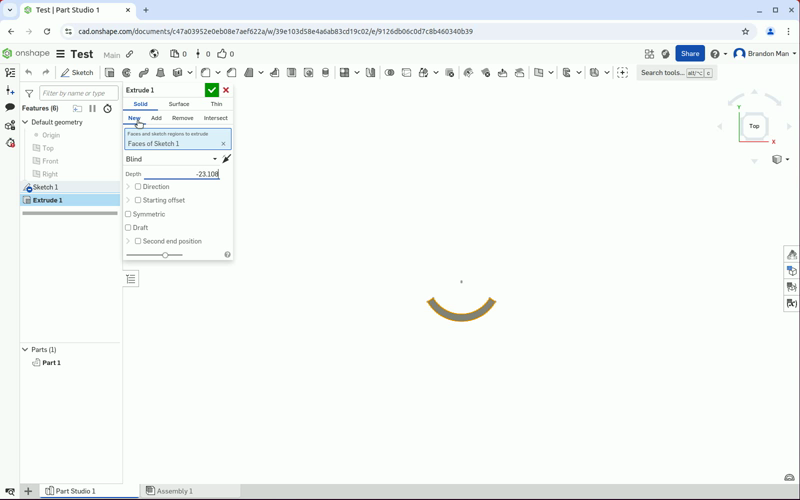
key(enter)
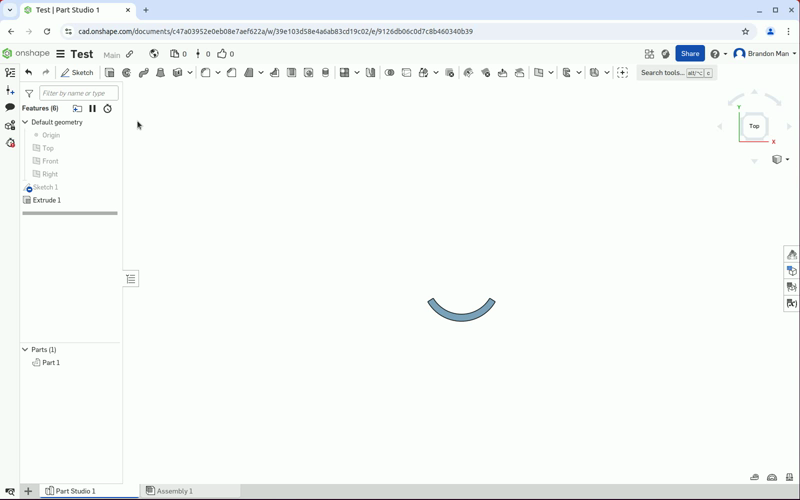
key(shift+h)
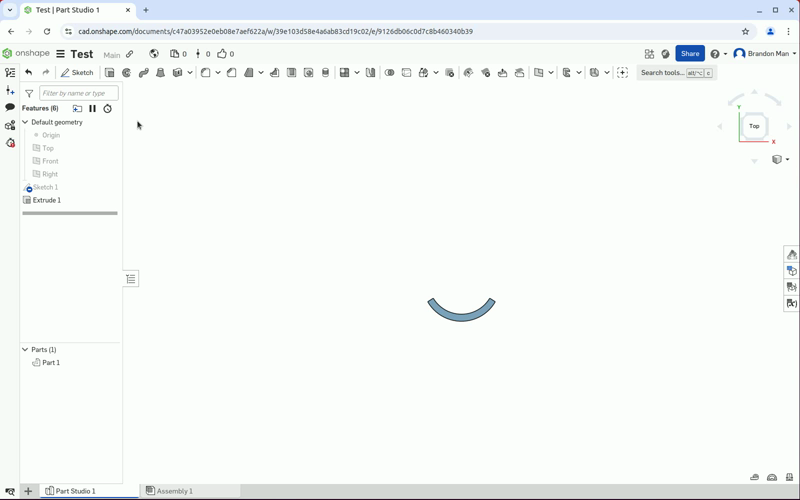
key(shift+h)
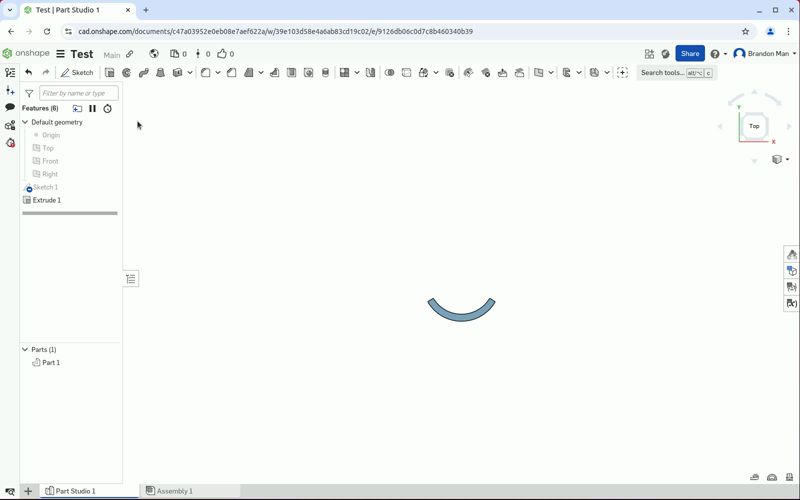
mouse_move(73, 189)
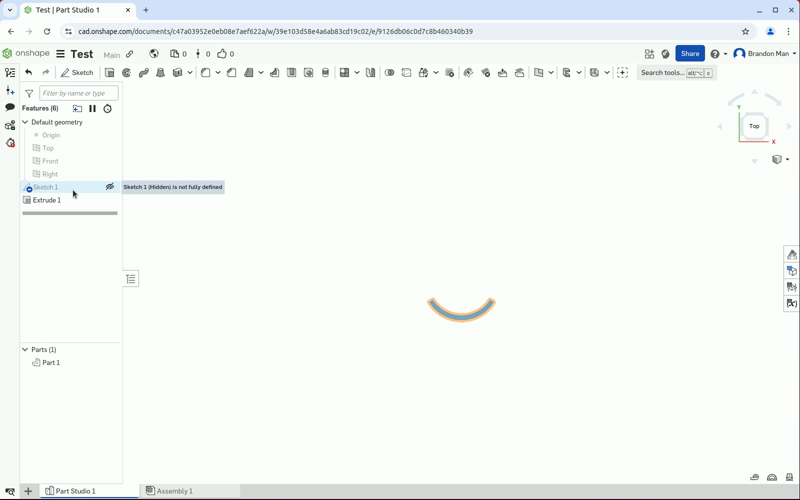
click(73, 189)
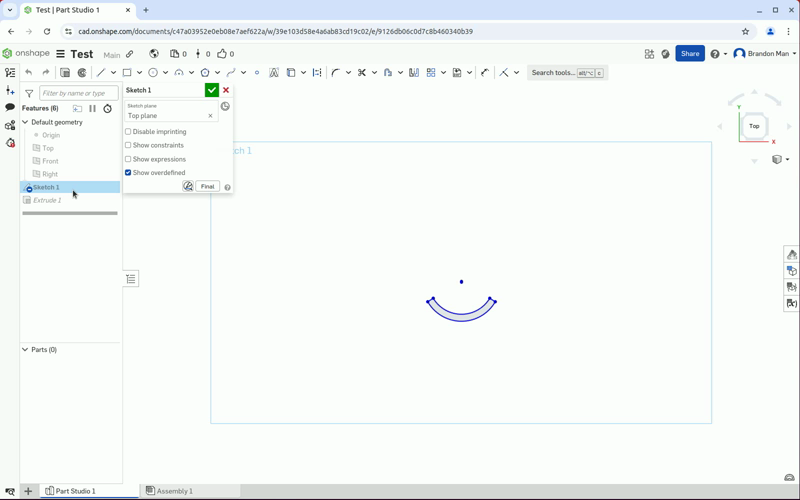
mouse_move(229, 92)
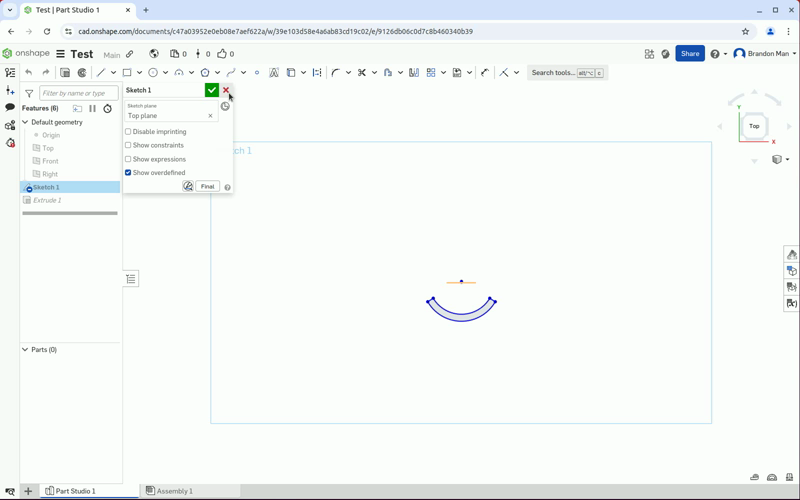
click(229, 92)
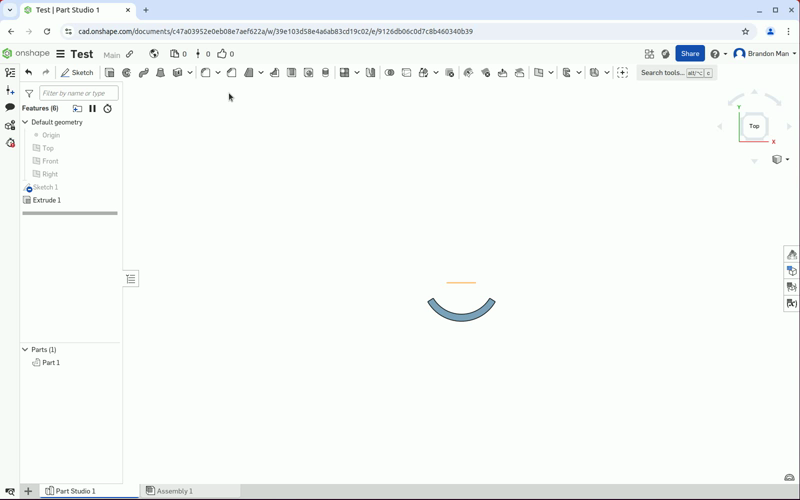
mouse_move(73, 352)
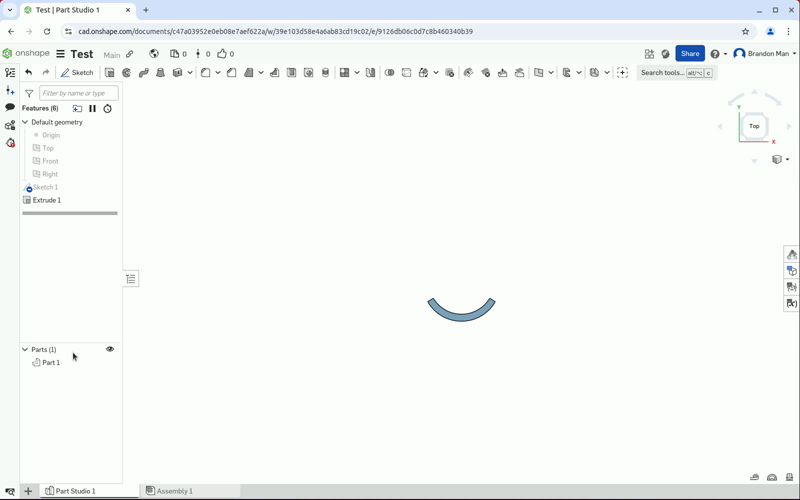
key(y)
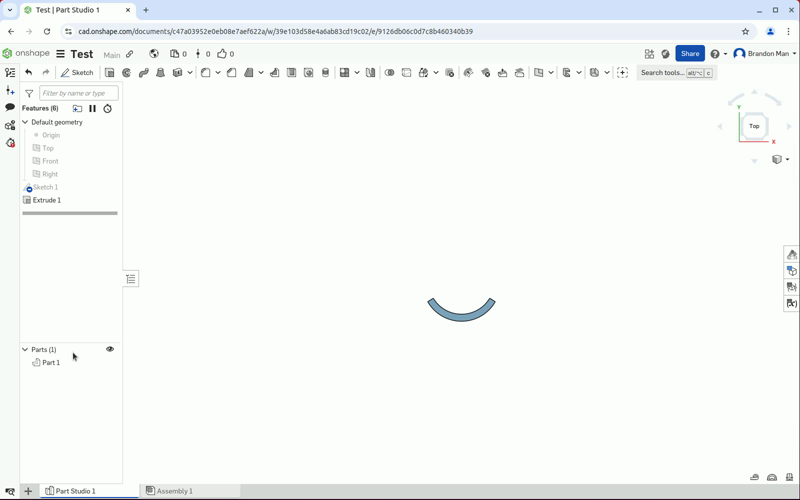
key(shift+p)
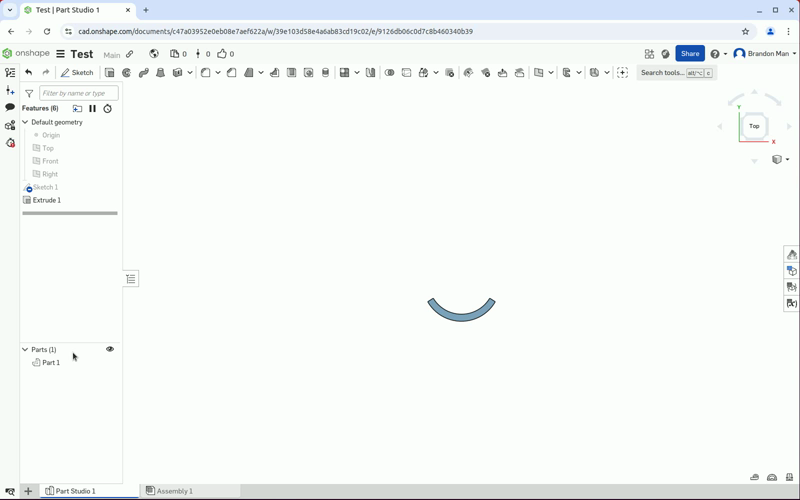
key(space)
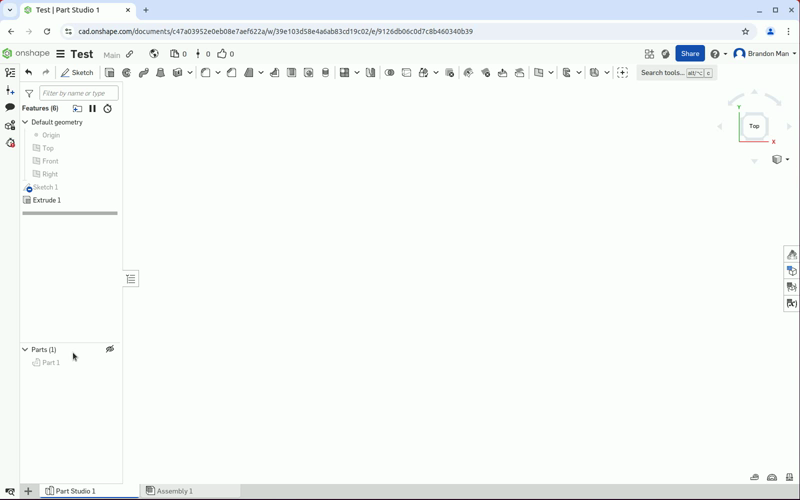
key_down(shift)
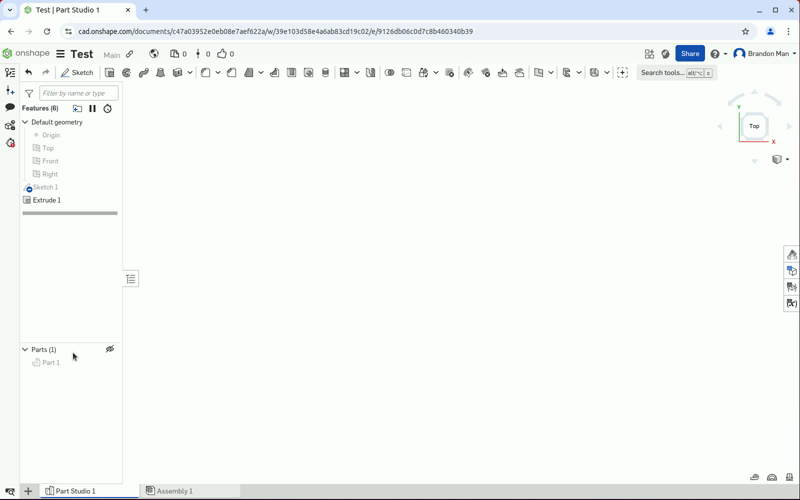
key(up)
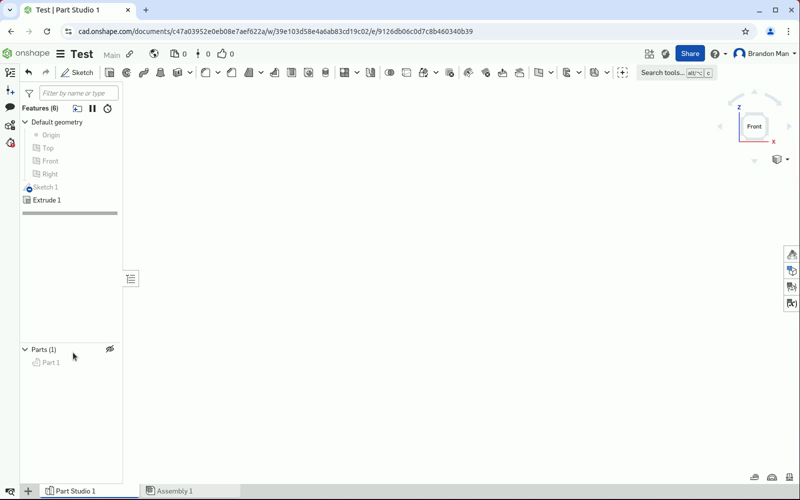
key_up(shift)
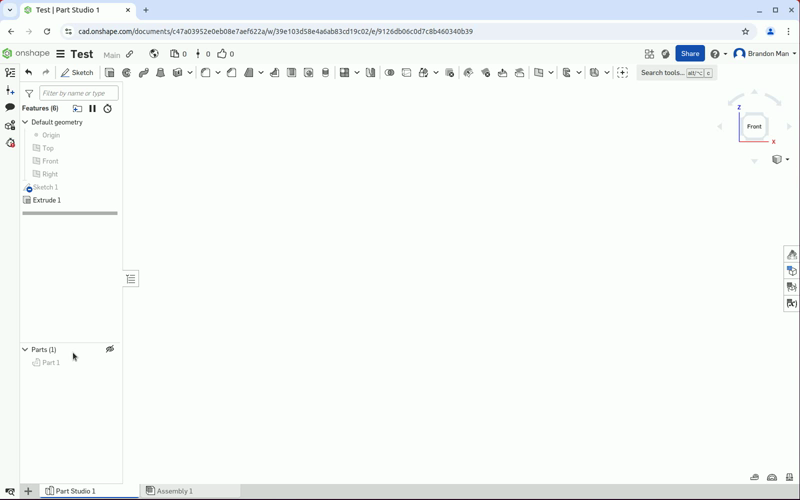
mouse_move(73, 352)
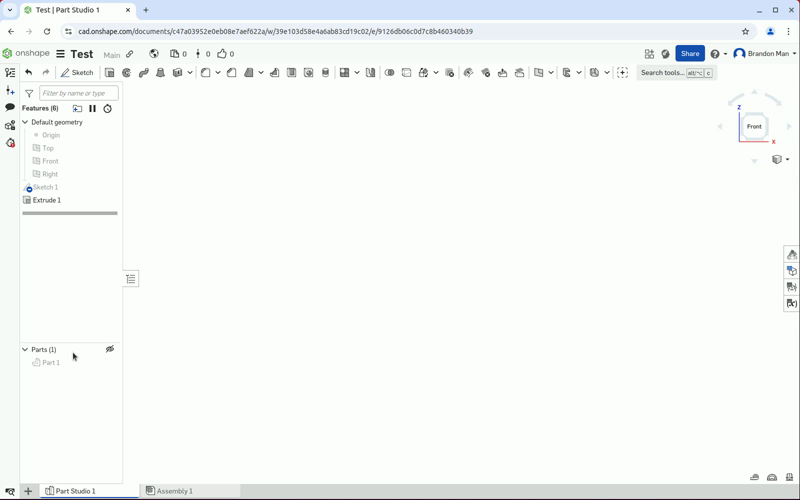
key(shift+y)
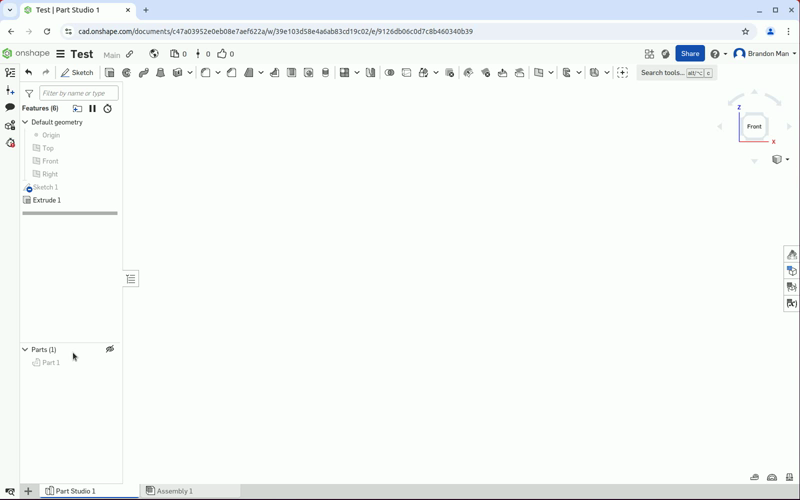
key(shift+s)
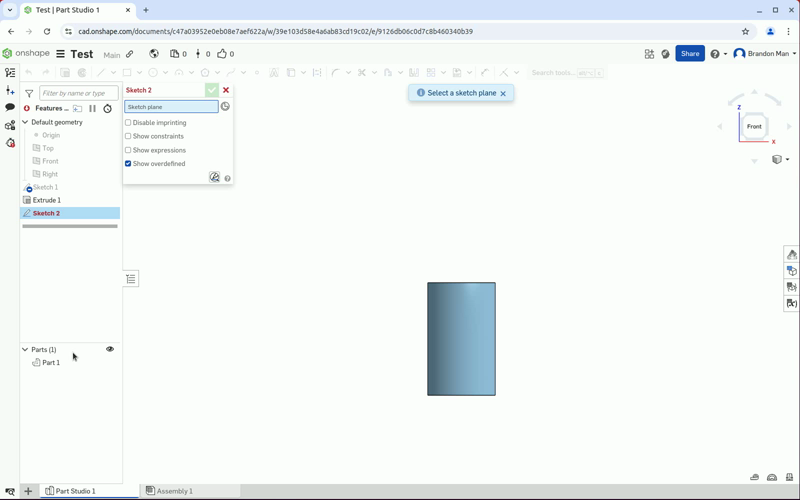
mouse_move(73, 163)
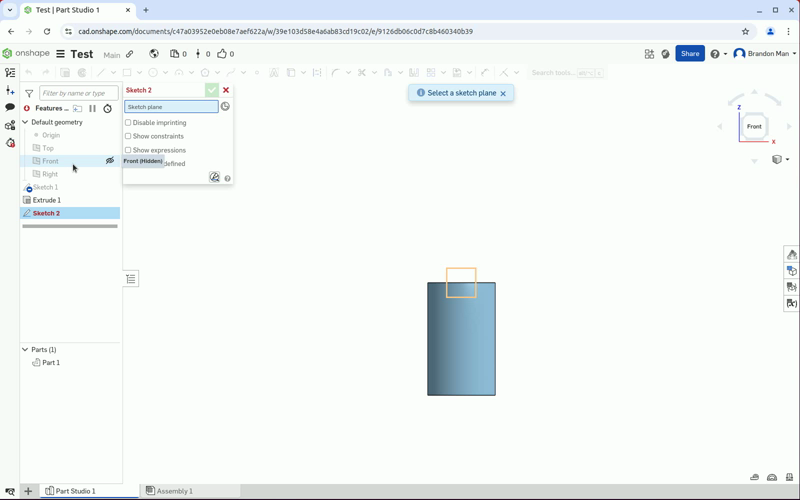
click(73, 163)
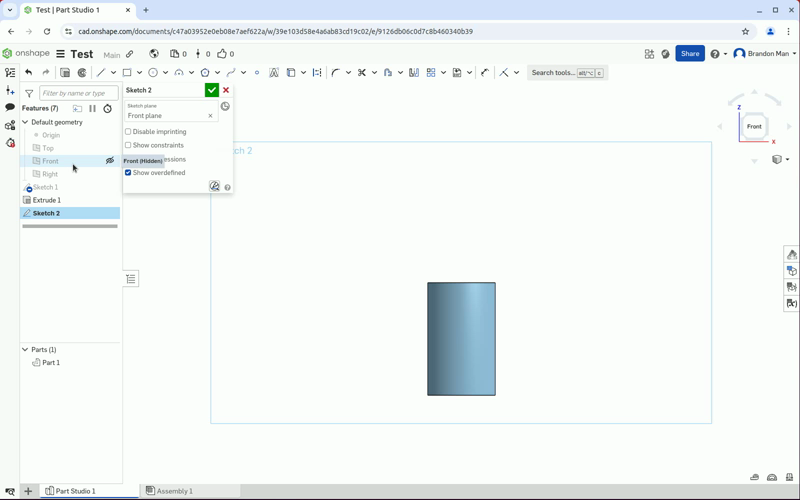
mouse_move(73, 352)
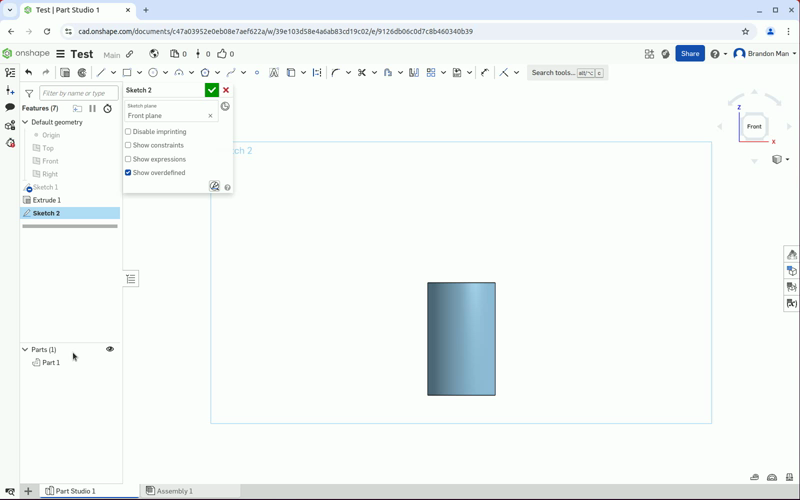
key(y)
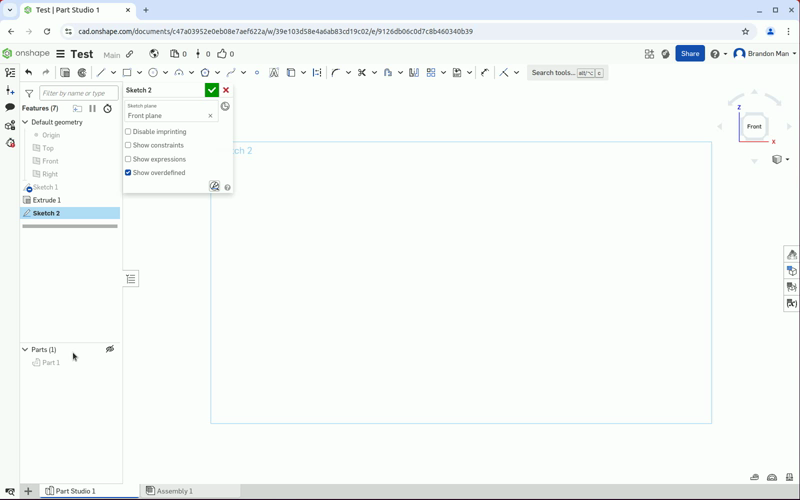
key(l)
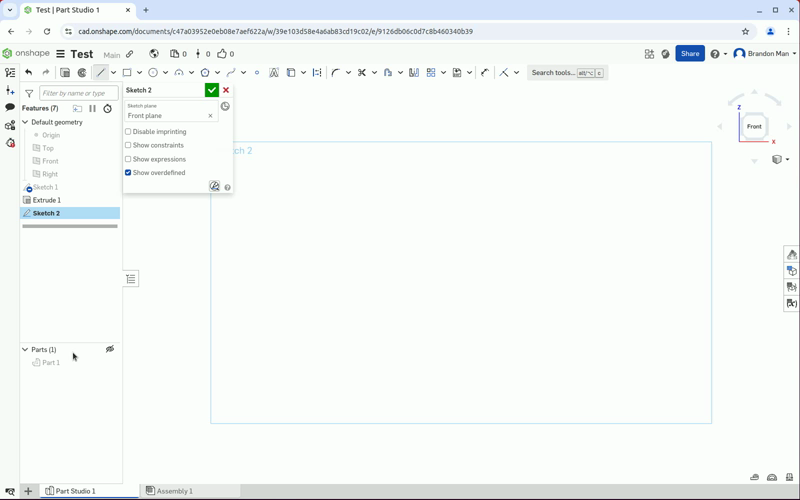
key_down(shift)
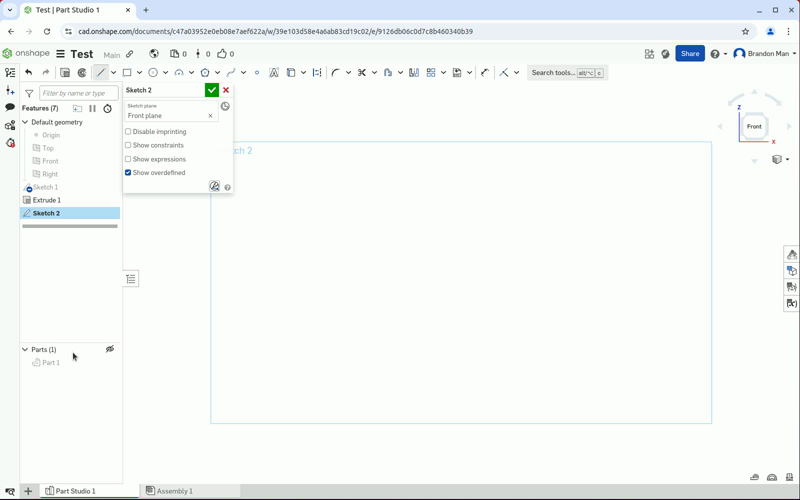
mouse_move(454, 325)
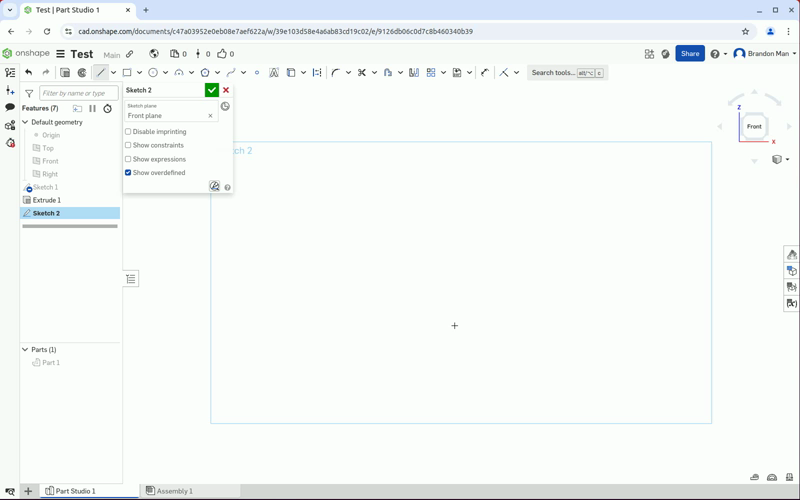
click(454, 325)
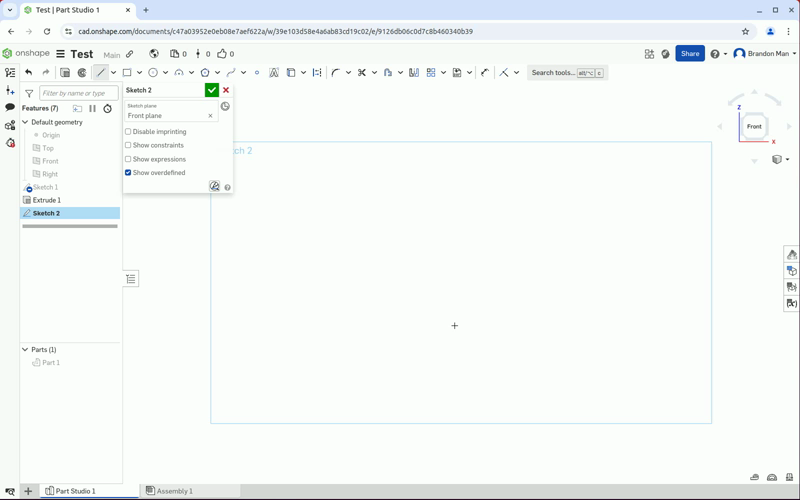
key_up(shift)
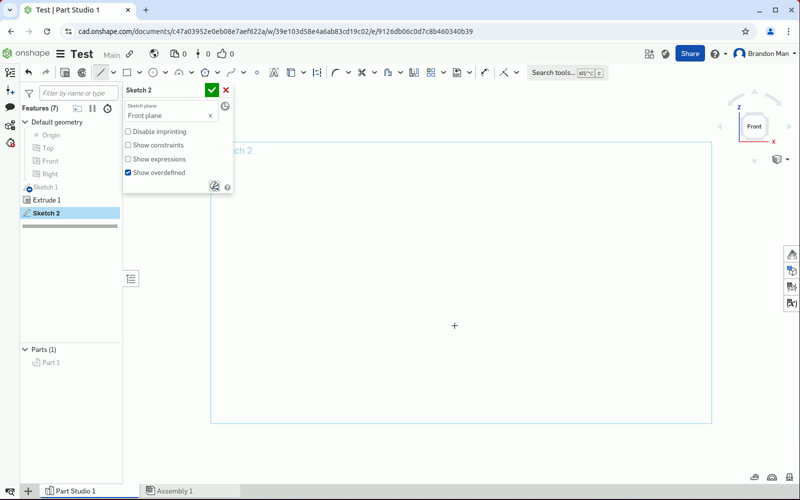
key_down(shift)
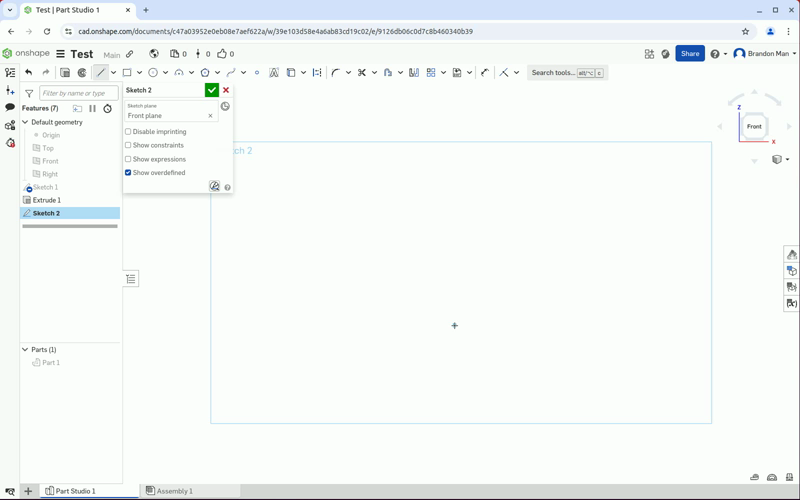
mouse_move(484, 325)
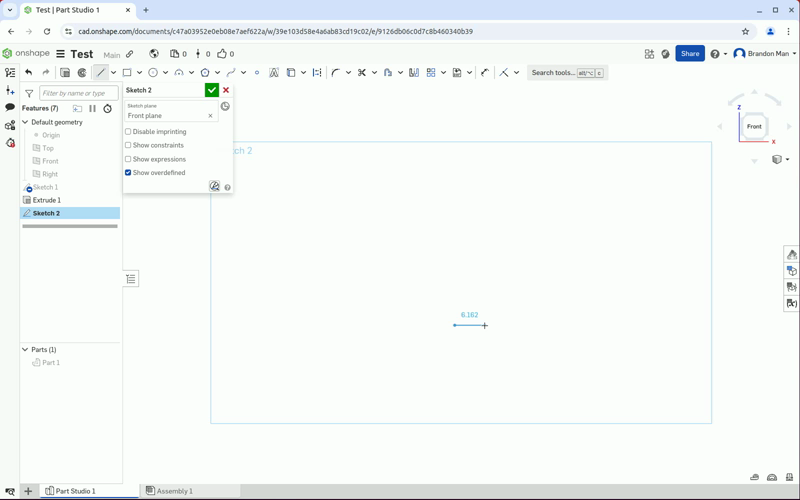
mouse_move(466, 325)
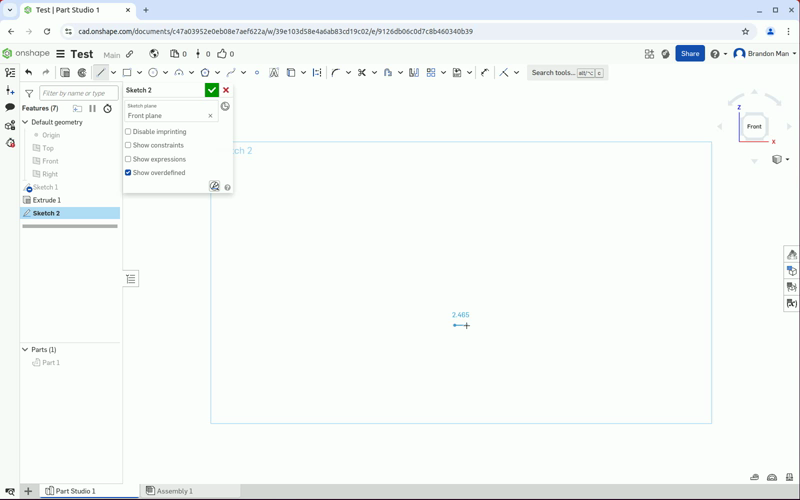
click(466, 325)
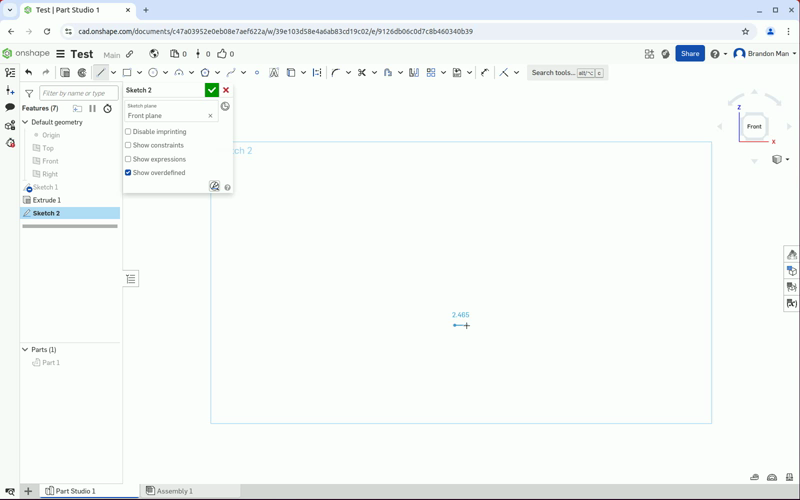
key_up(shift)
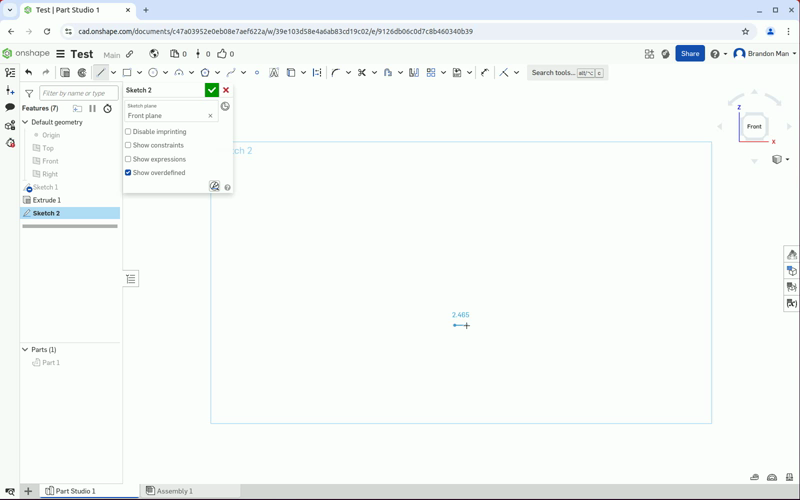
key_down(shift)
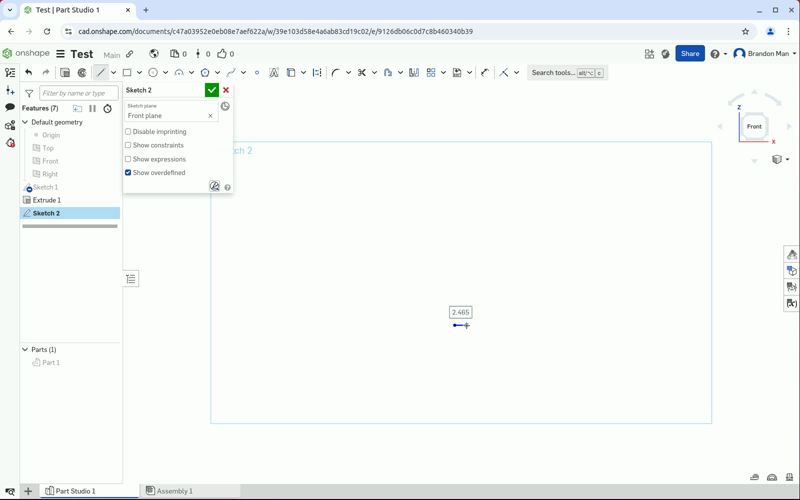
mouse_move(496, 325)
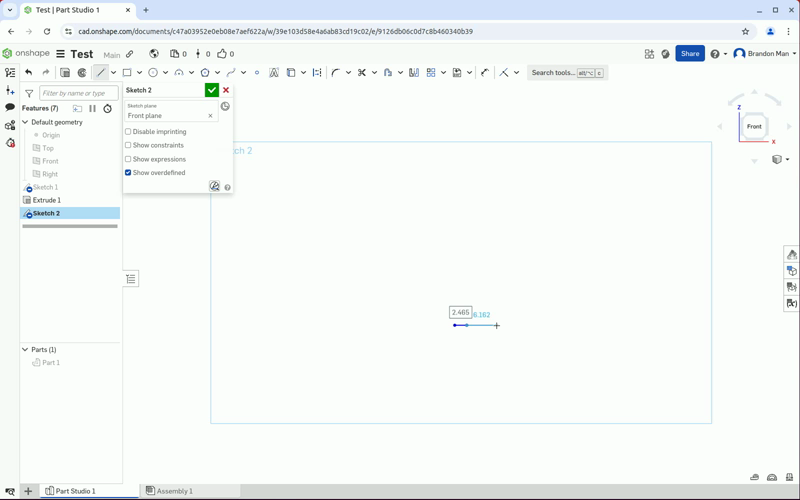
mouse_move(466, 297)
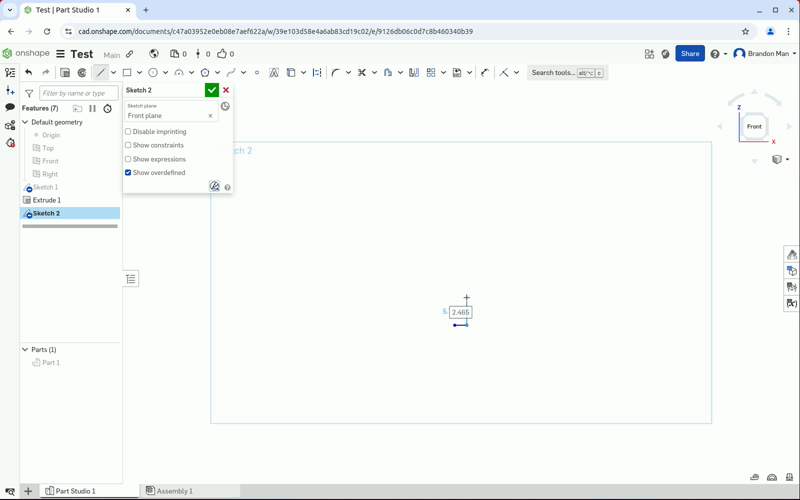
click(466, 297)
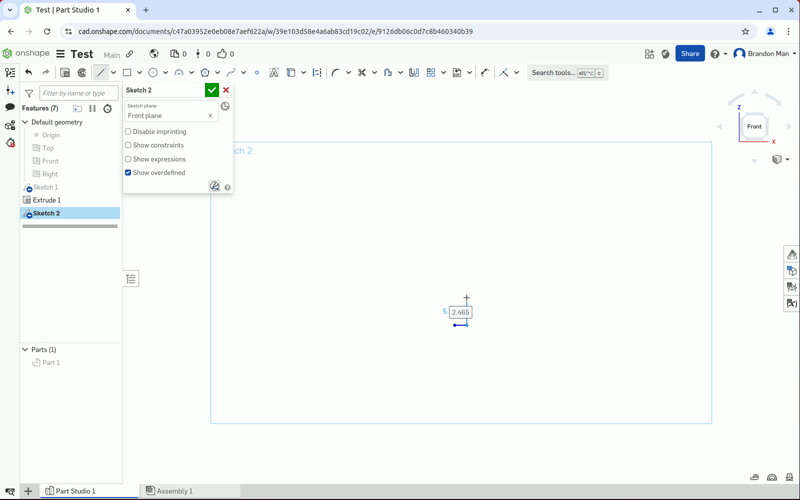
key_up(shift)
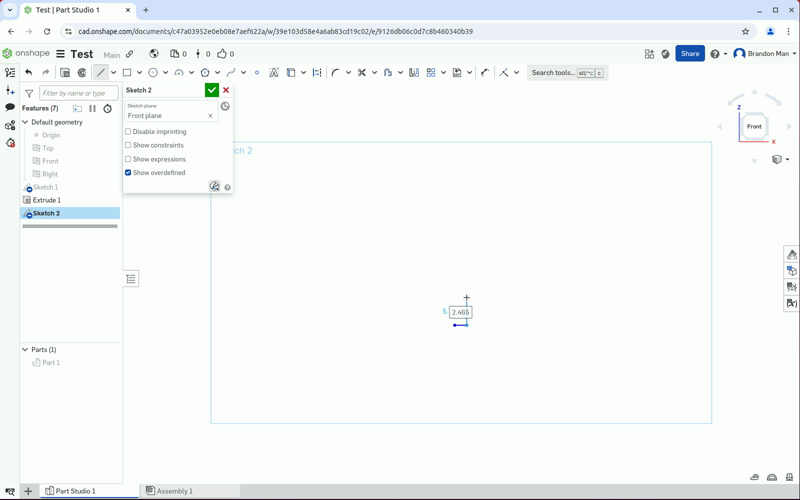
key_down(shift)
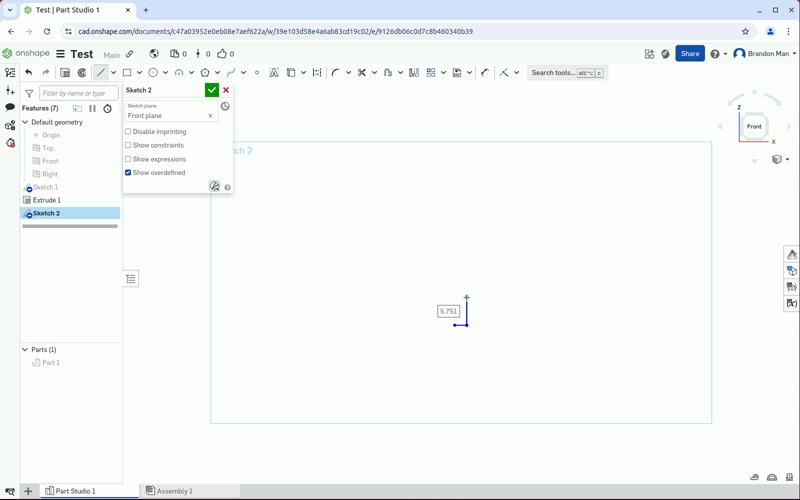
mouse_move(496, 297)
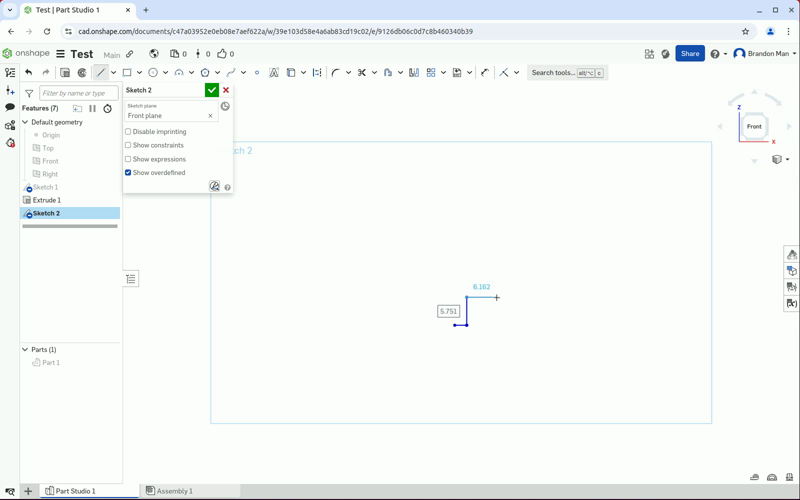
mouse_move(454, 297)
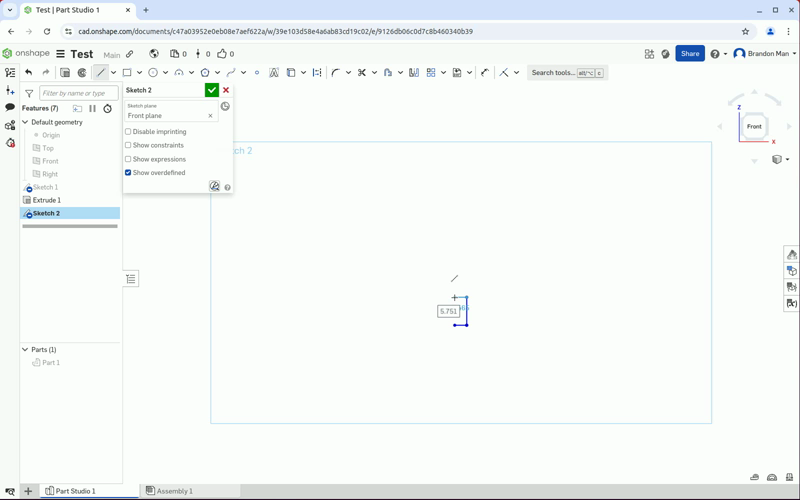
click(454, 297)
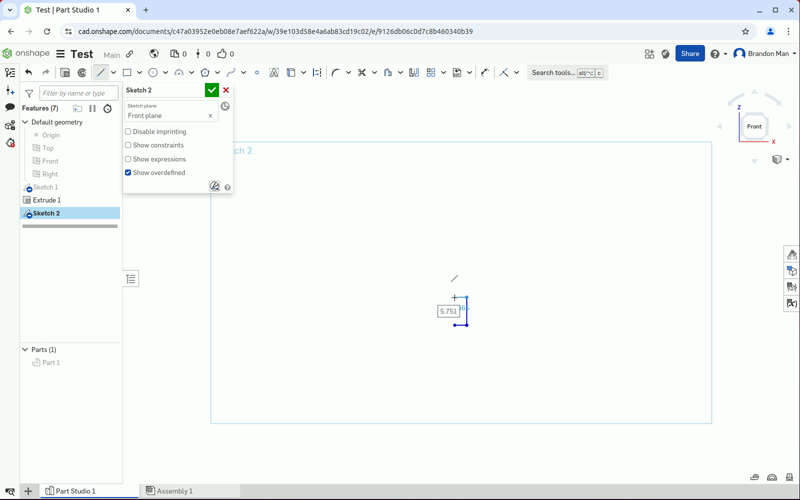
key_up(shift)
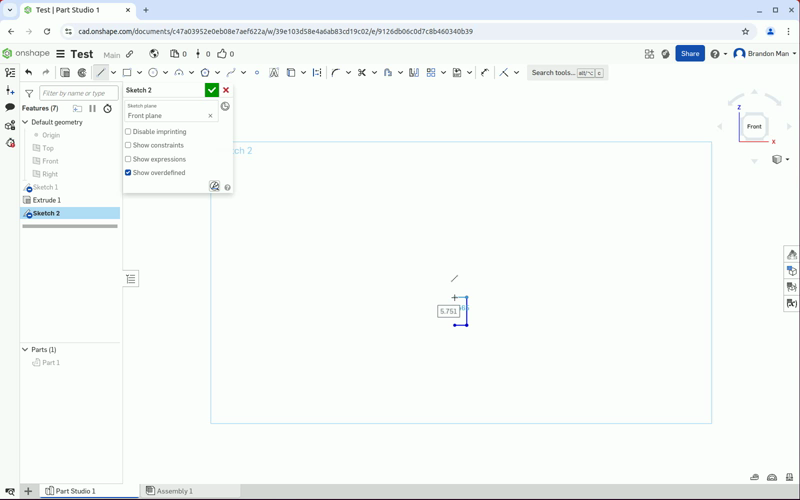
mouse_move(484, 297)
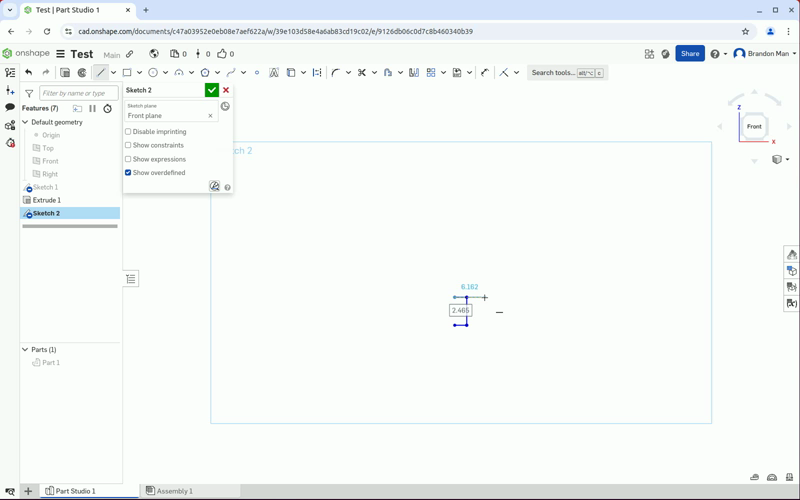
key_down(shift)
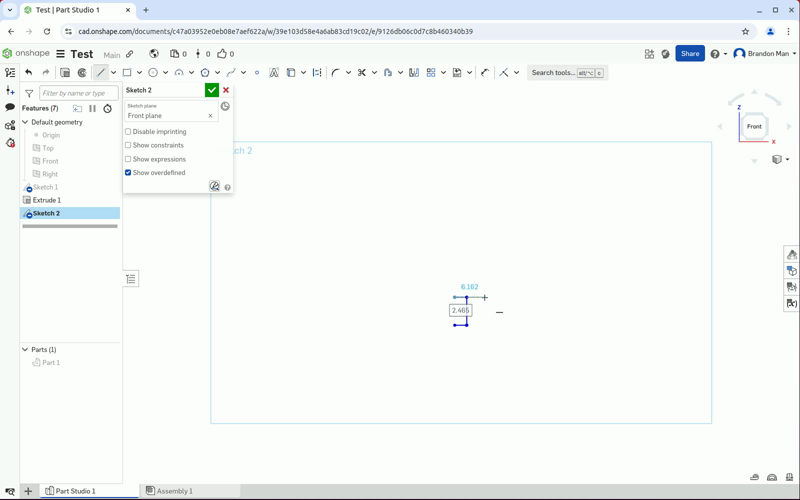
mouse_move(454, 325)
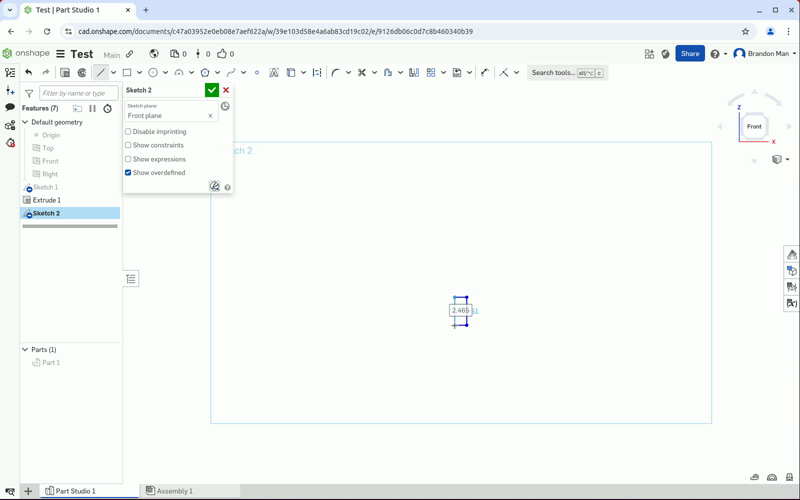
key_up(shift)
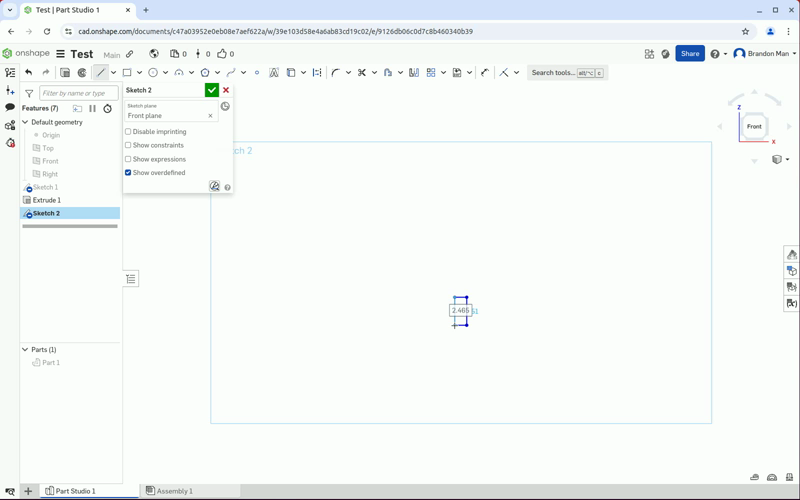
click(454, 325)
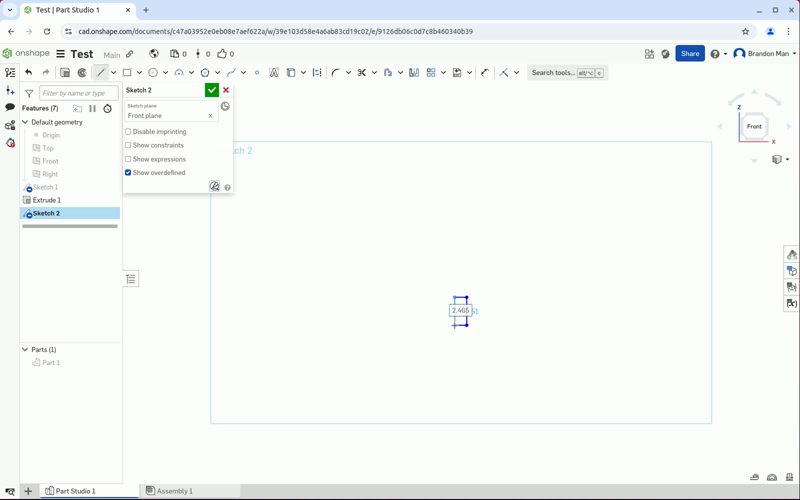
key(esc)
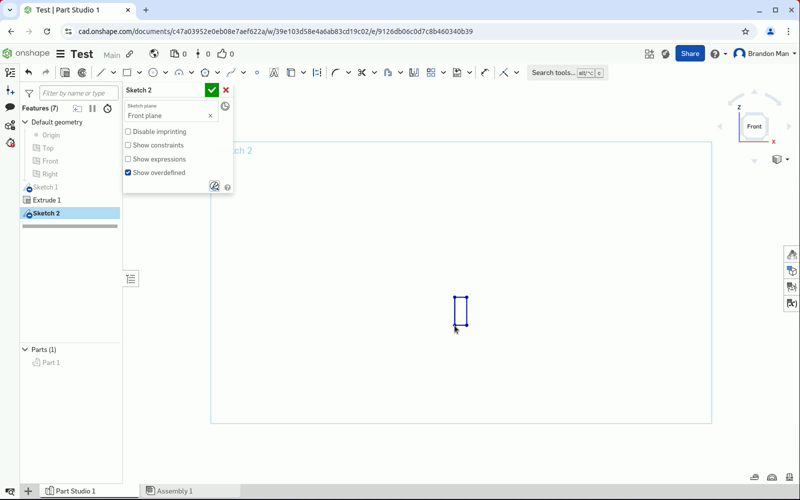
mouse_move(462, 324)
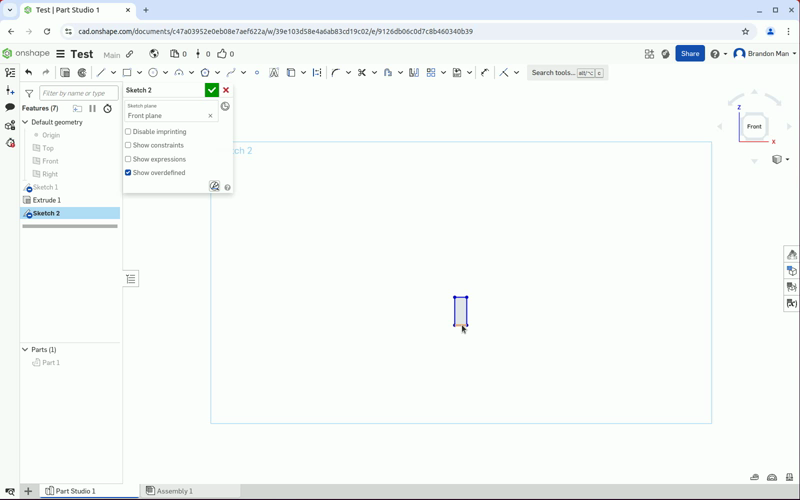
scroll(6)
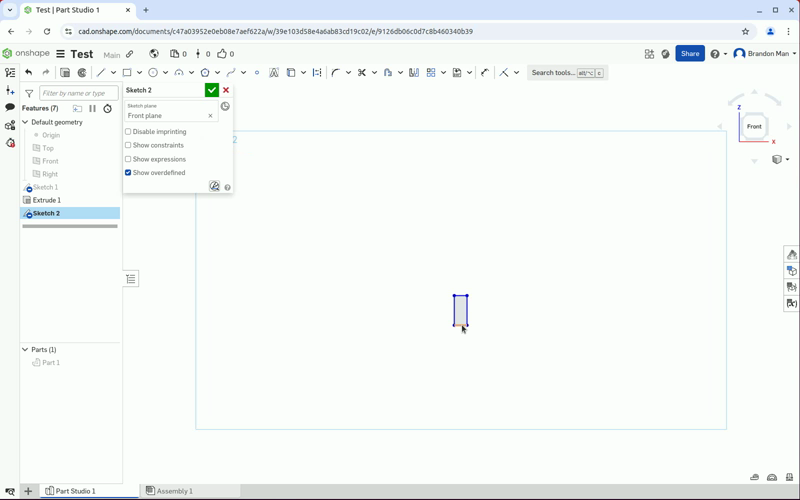
scroll(6)
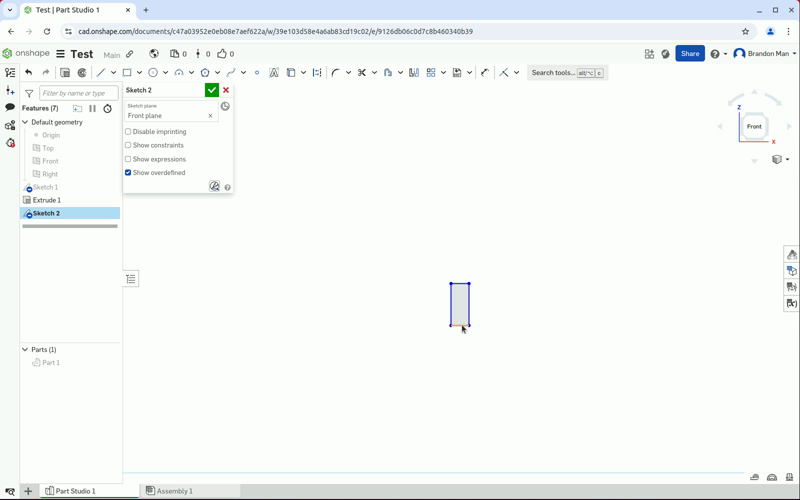
scroll(6)
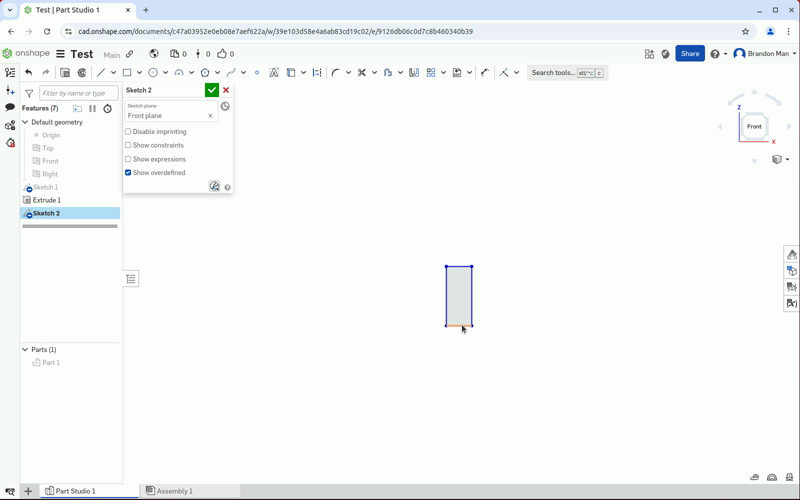
scroll(6)
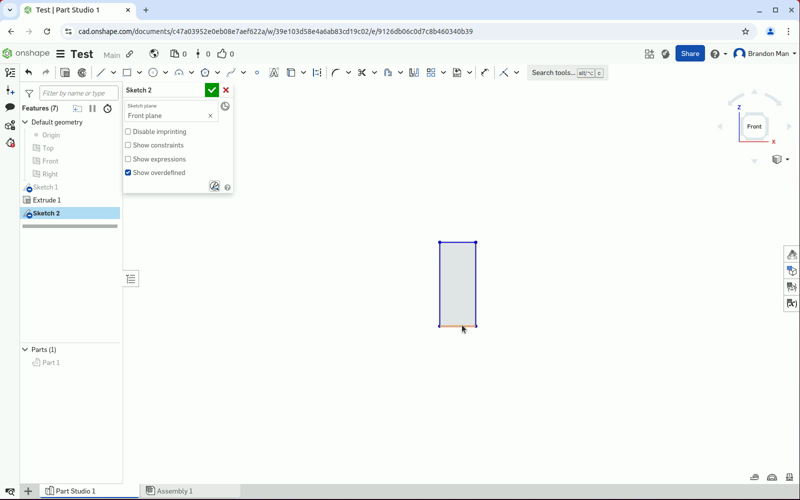
scroll(6)
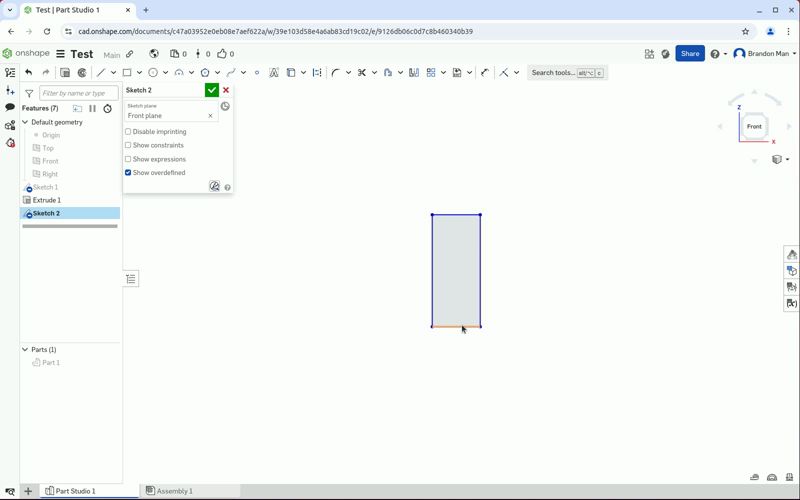
scroll(6)
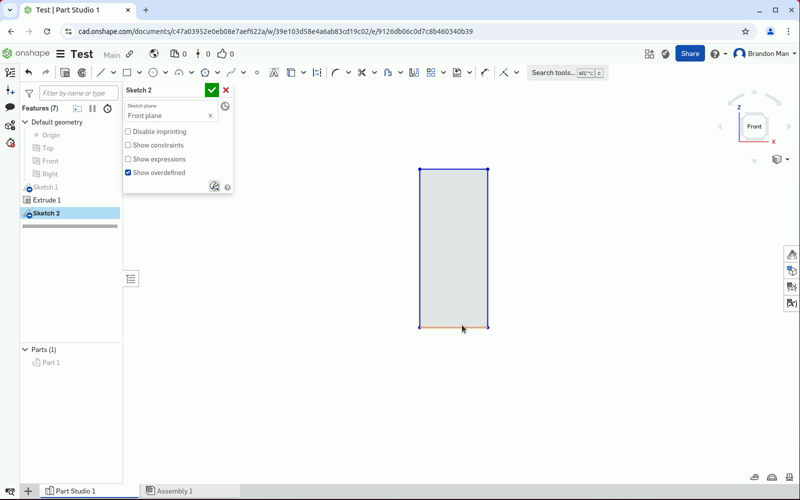
scroll(6)
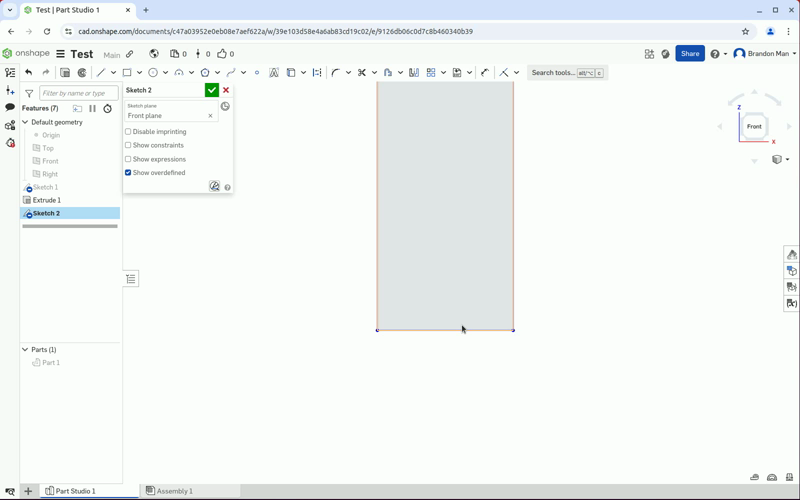
click(462, 324)
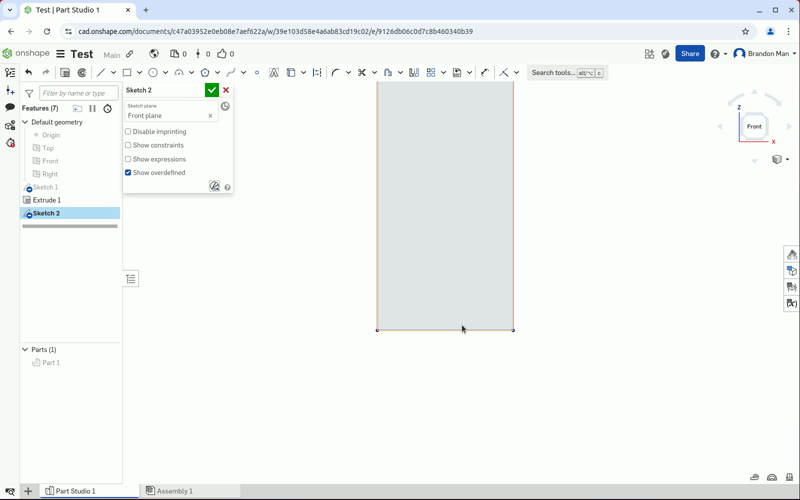
scroll(-6)
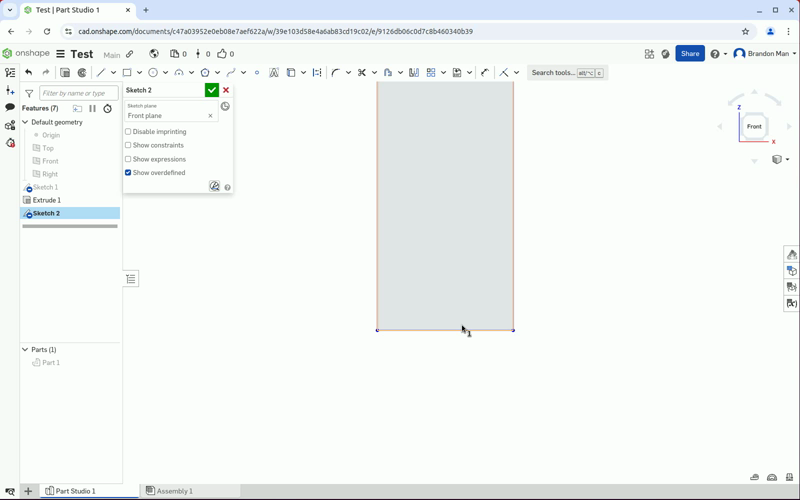
scroll(-6)
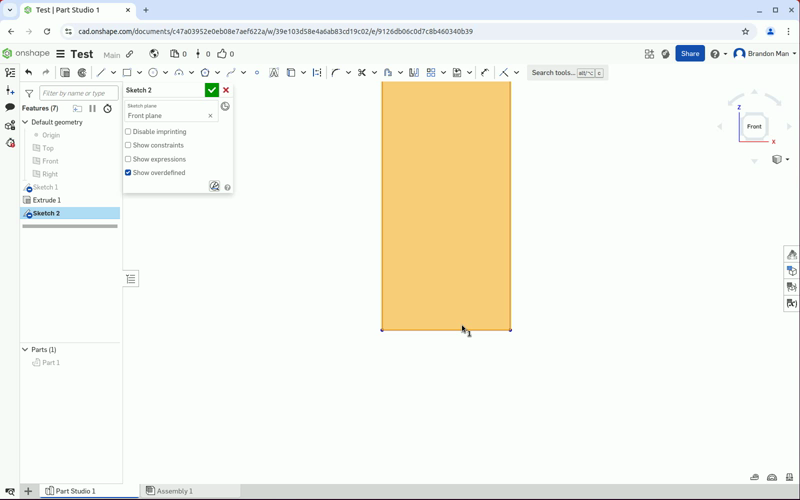
scroll(-6)
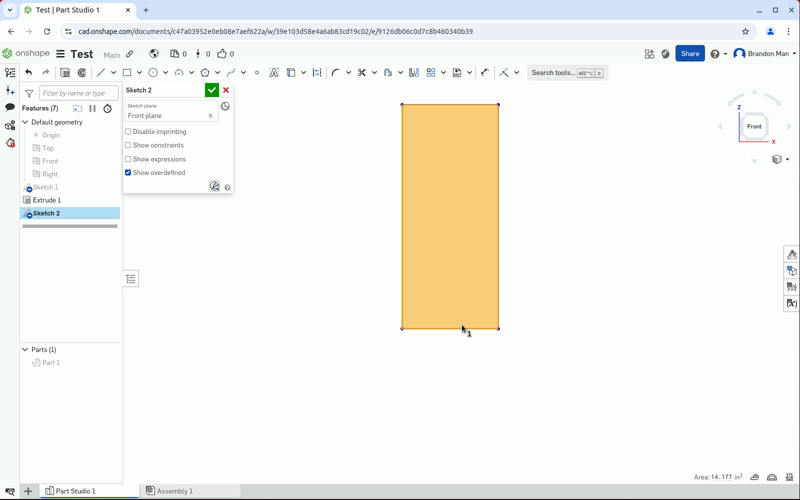
scroll(-6)
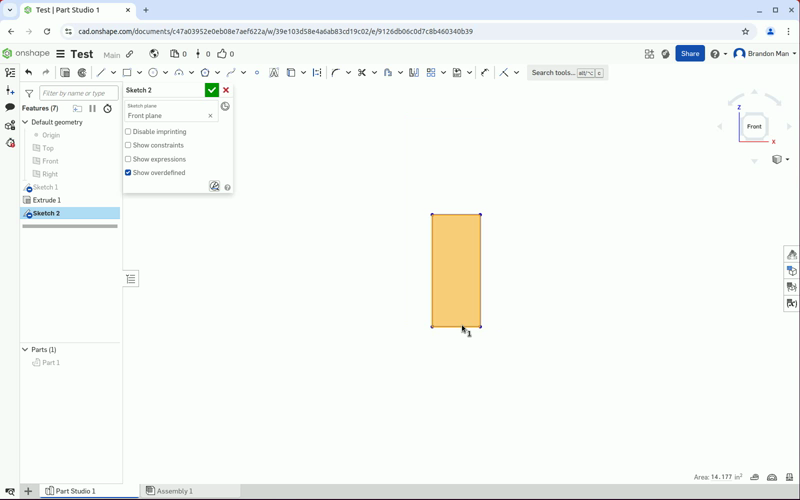
scroll(-6)
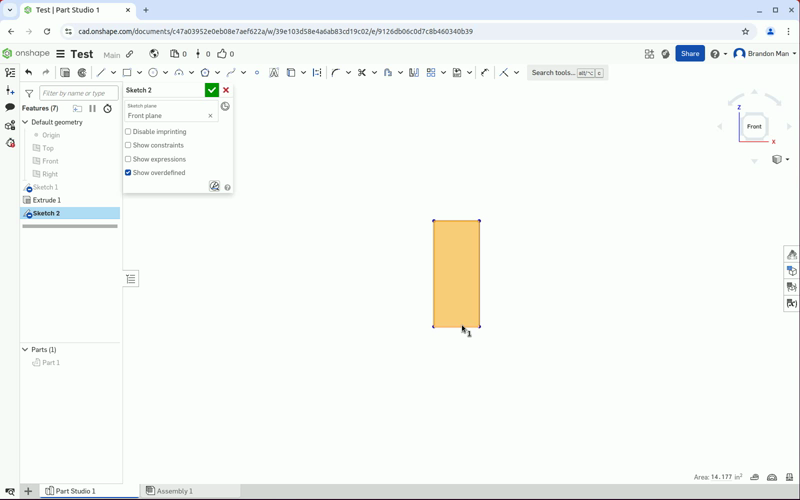
scroll(-6)
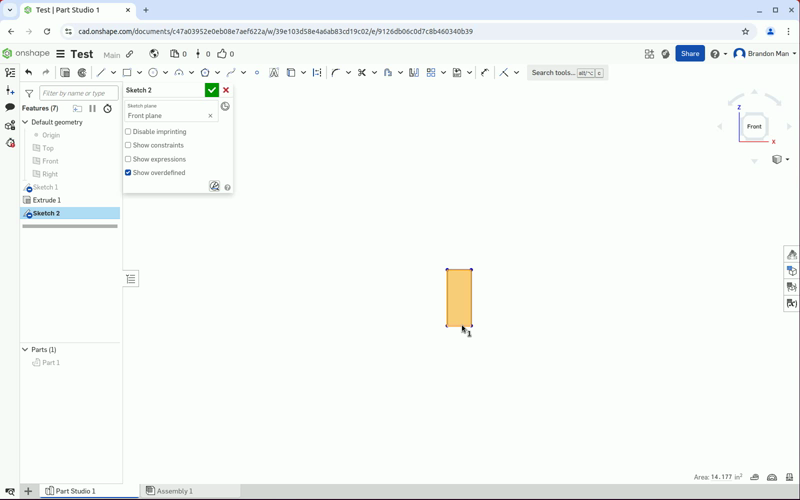
scroll(-6)
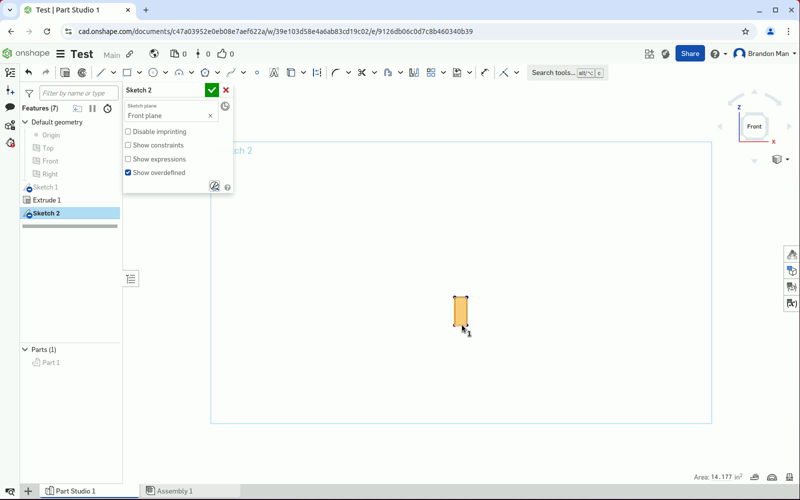
mouse_move(73, 352)
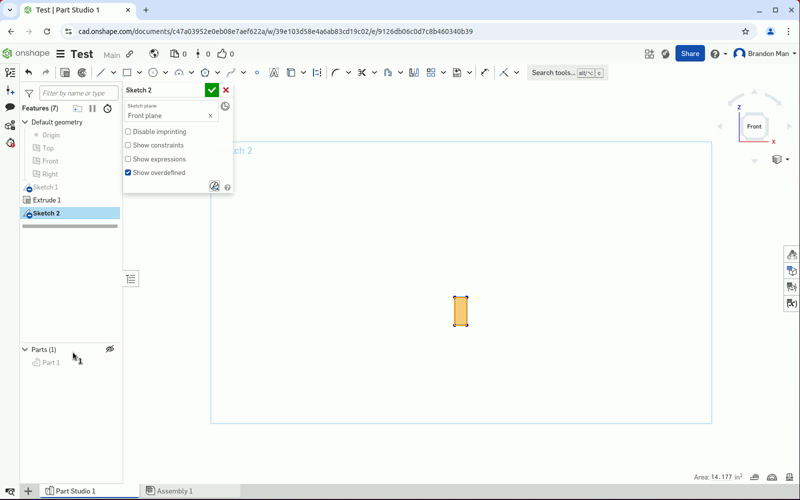
key(shift+y)
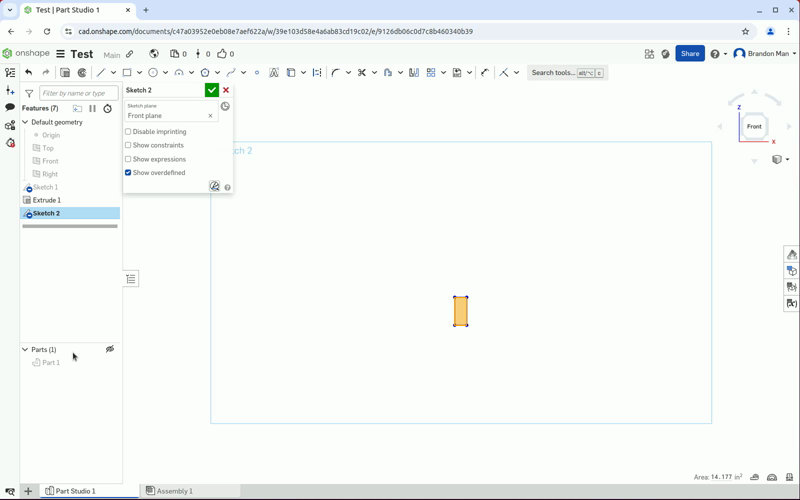
key(shift+e)
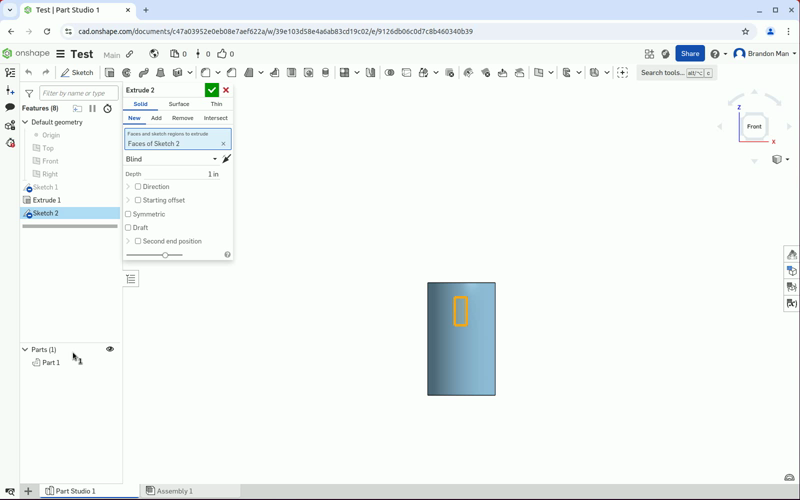
mouse_move(143, 106)
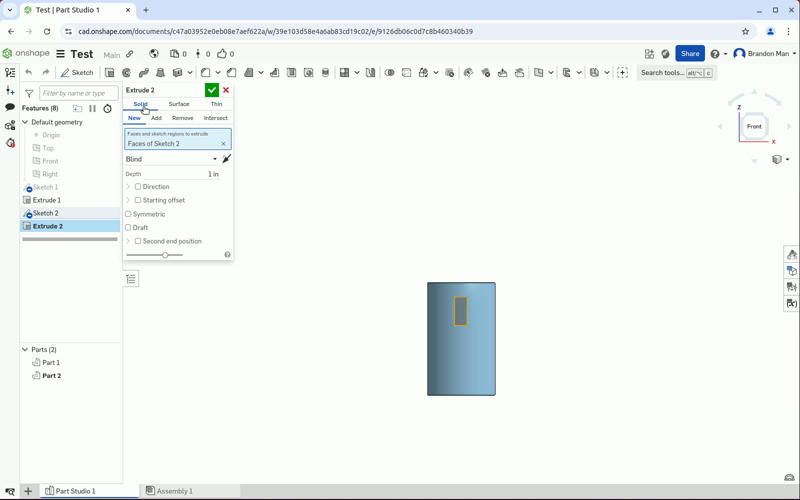
click(143, 106)
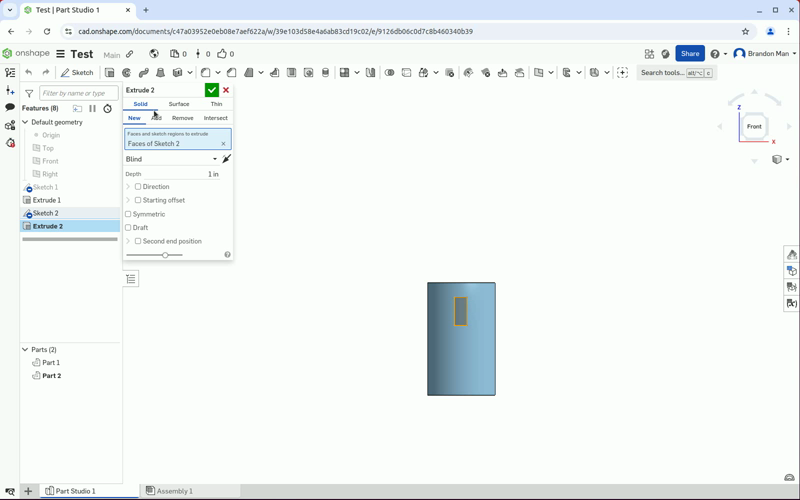
mouse_move(186, 120)
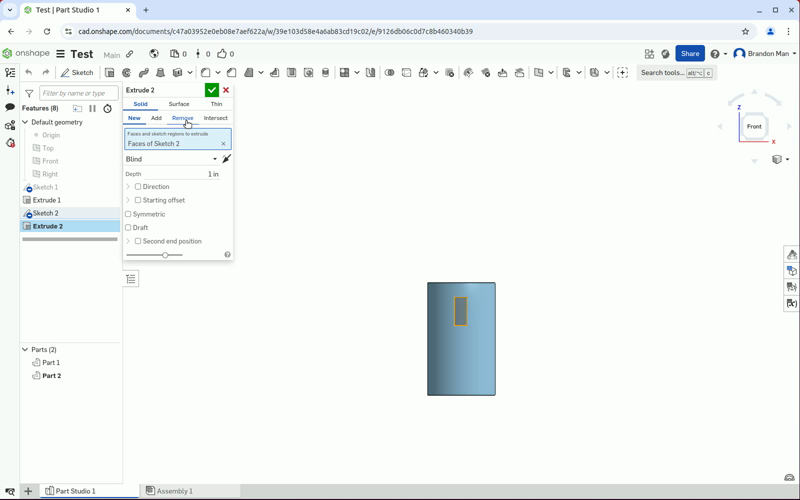
click(186, 120)
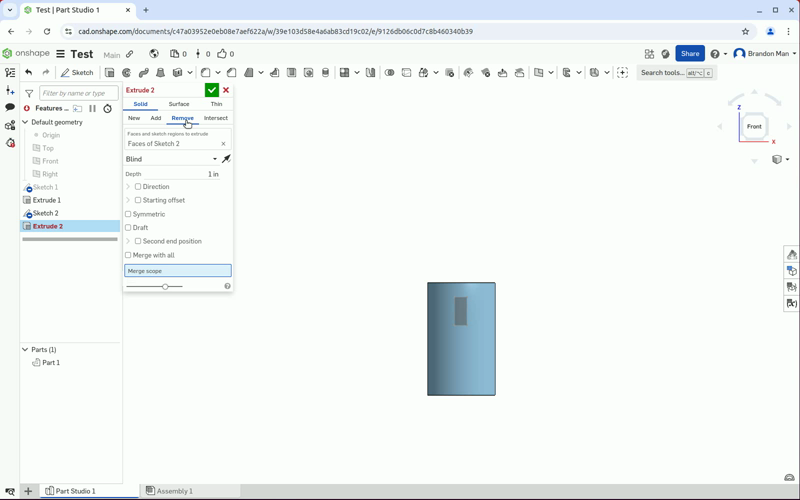
key(tab, 4)
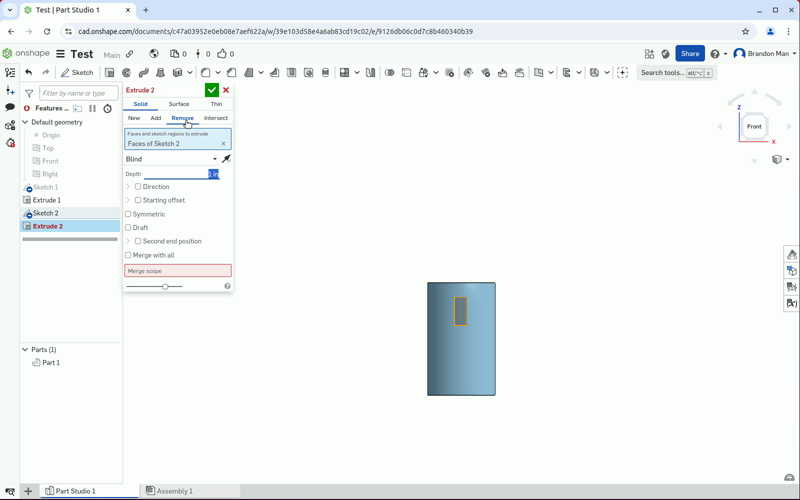
text(-11.554)
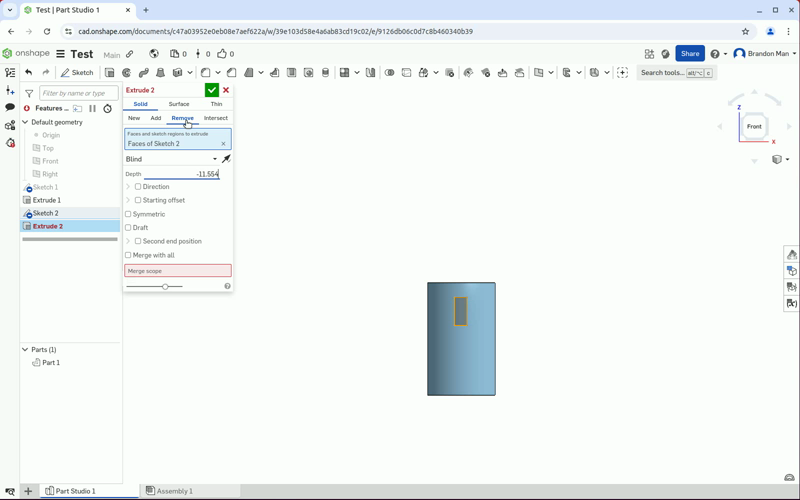
key(tab, 6)
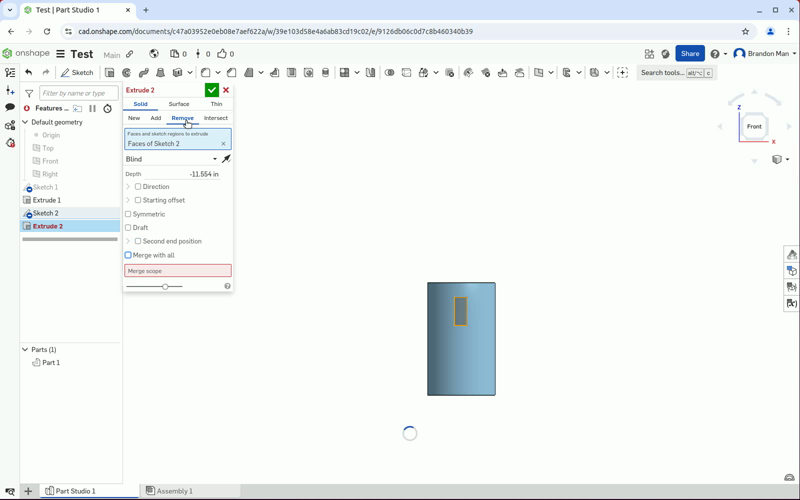
key(space)
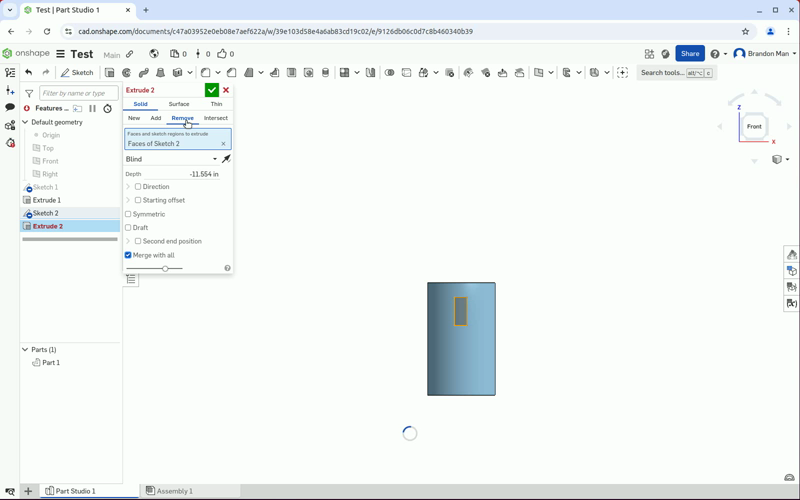
key(enter)
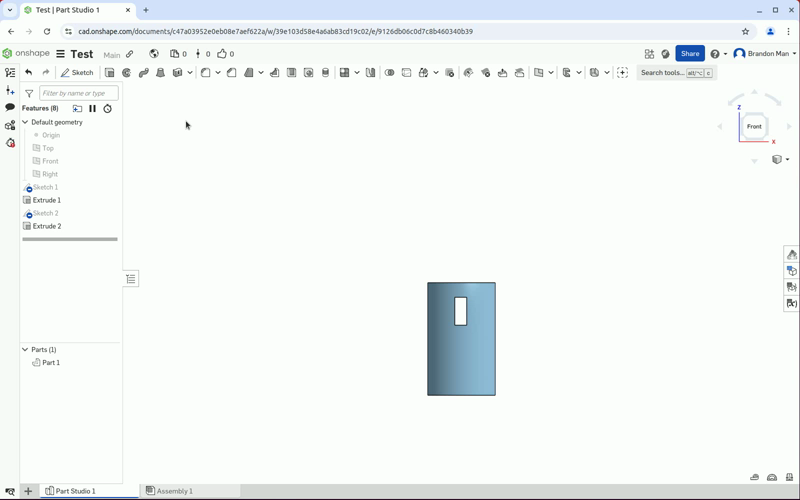
key(shift+h)
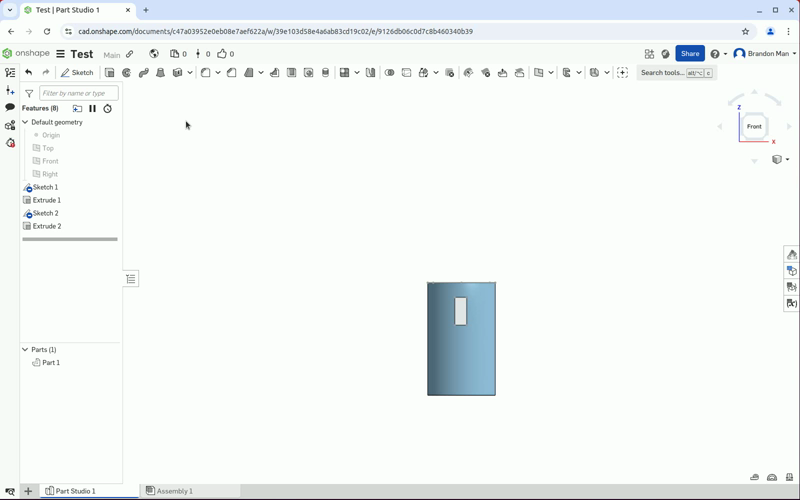
key(shift+h)
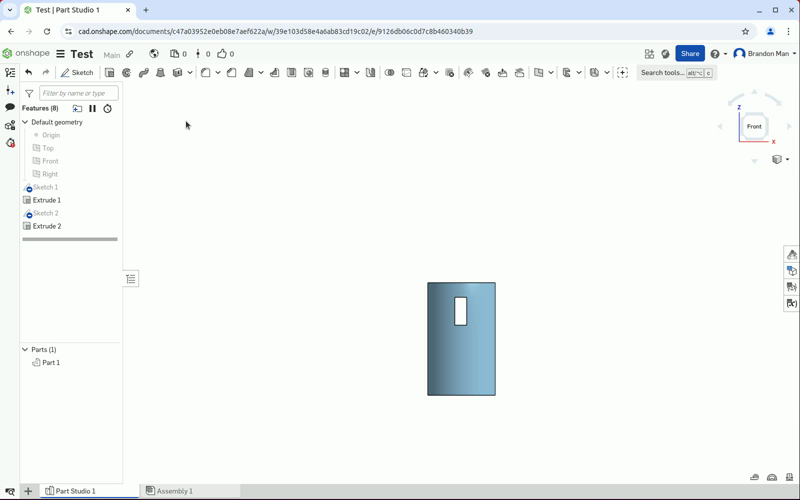
mouse_move(73, 189)
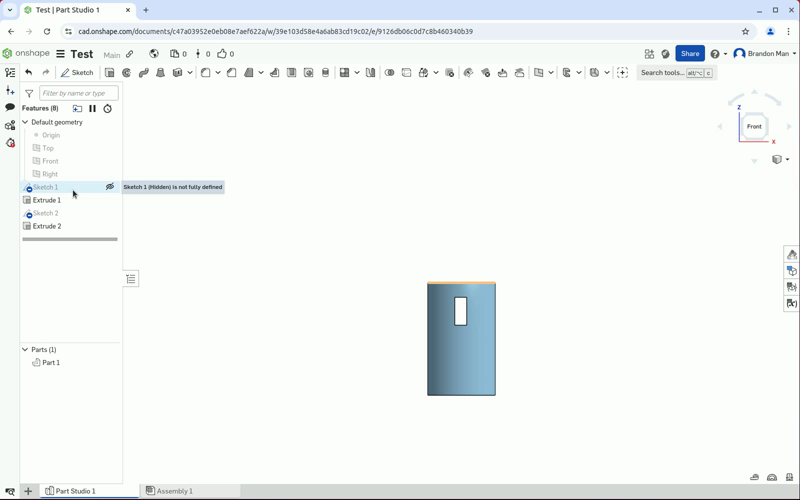
click(73, 189)
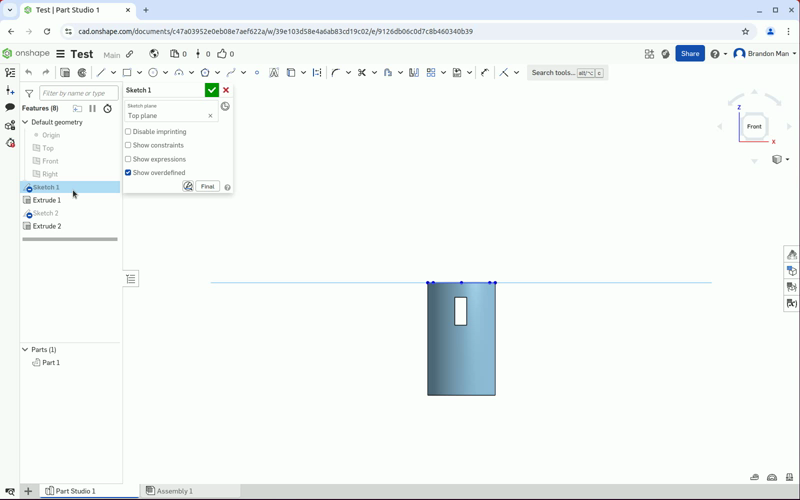
mouse_move(229, 92)
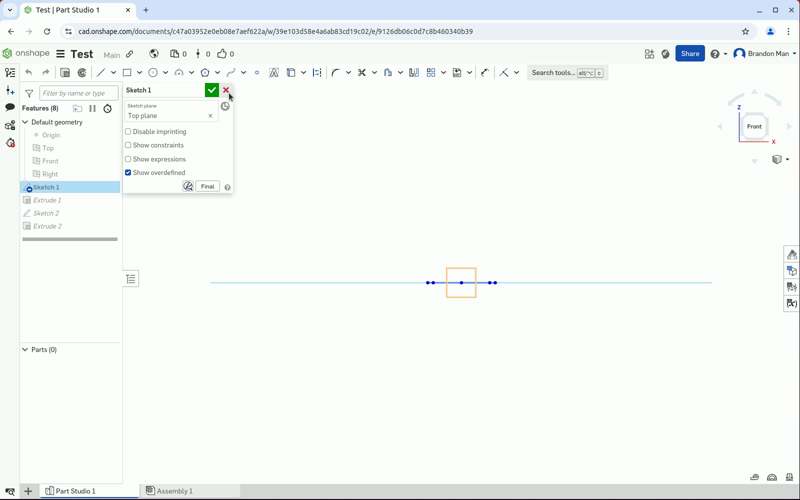
click(229, 92)
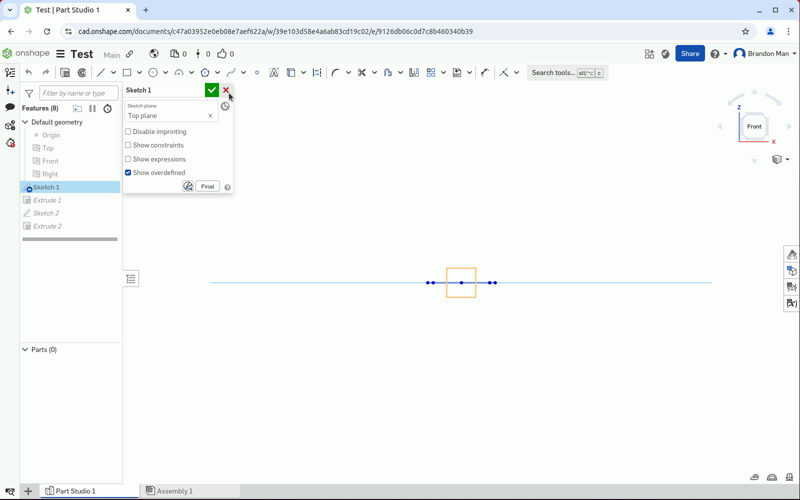
key(shift+s)
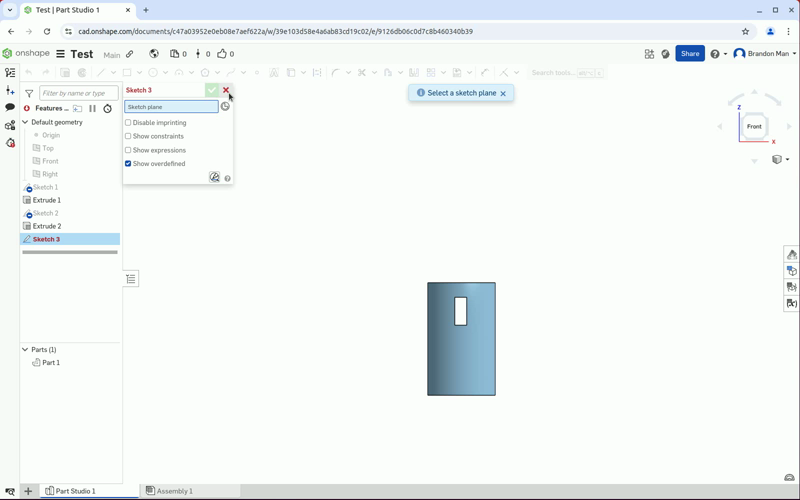
mouse_move(73, 163)
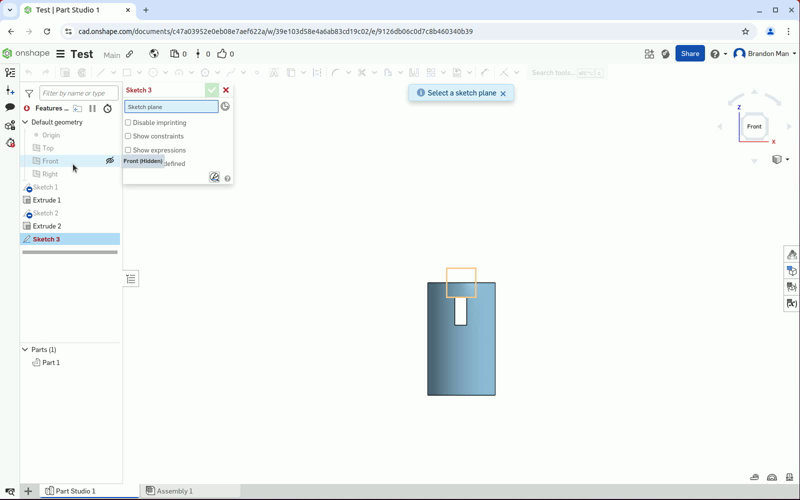
click(73, 163)
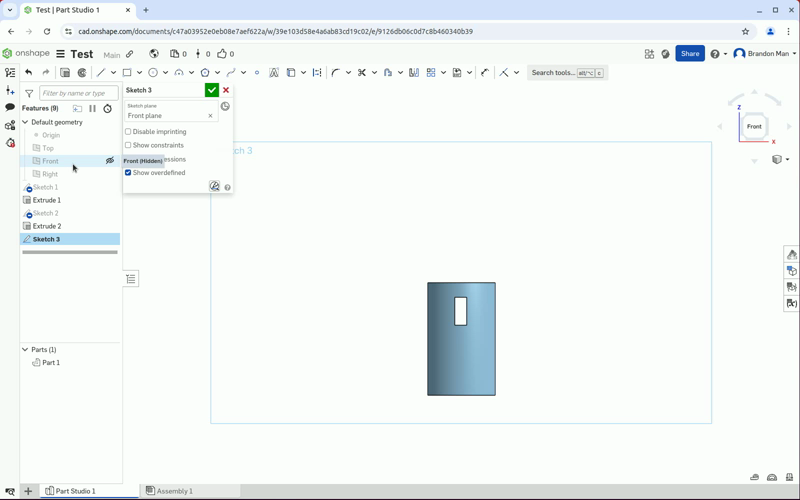
mouse_move(73, 352)
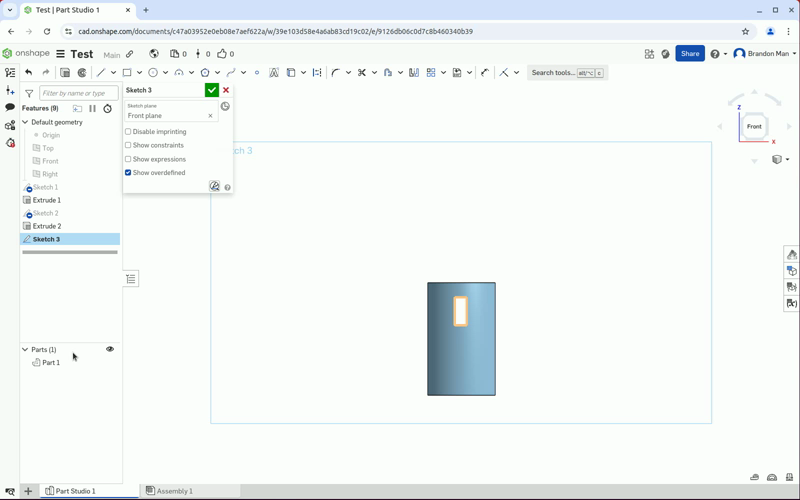
key(y)
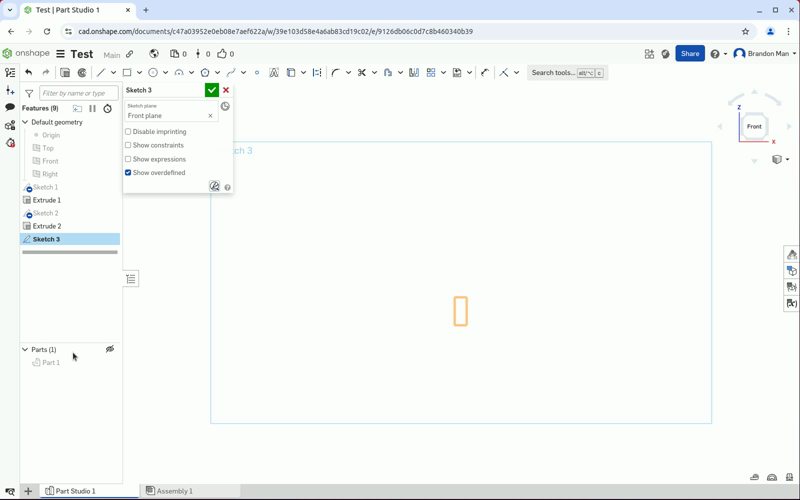
key(l)
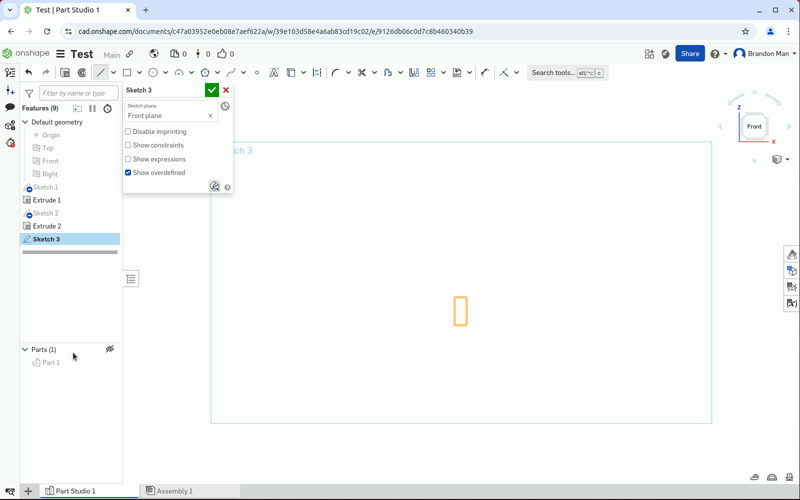
key_down(shift)
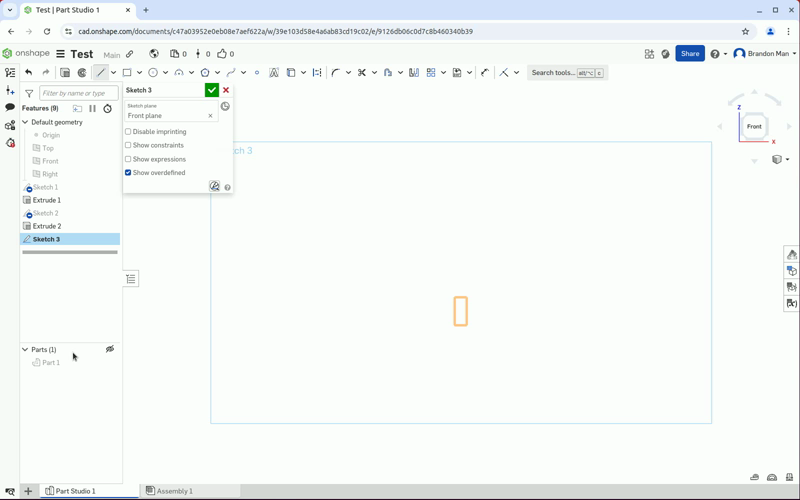
mouse_move(466, 325)
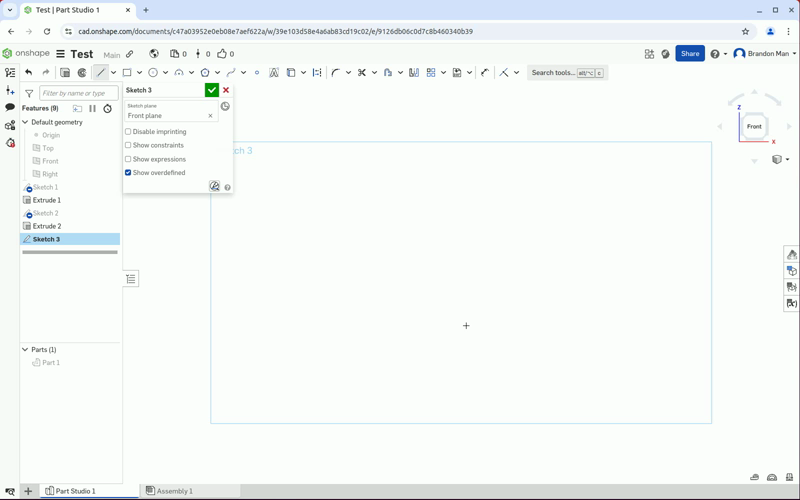
click(466, 325)
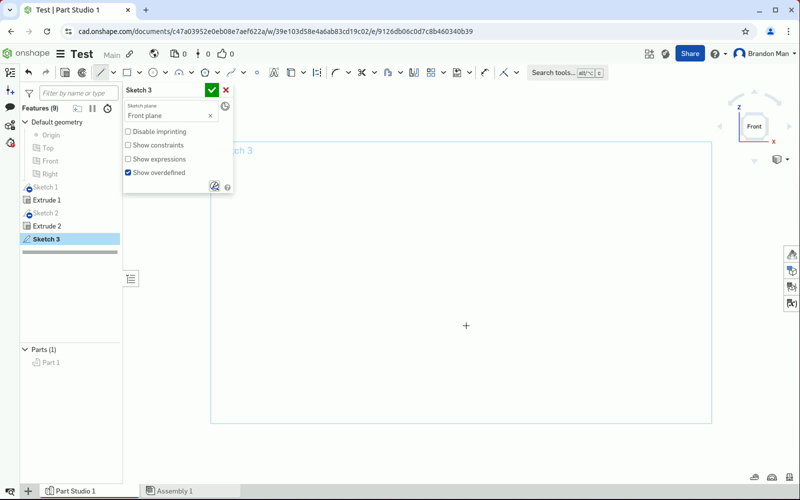
key_up(shift)
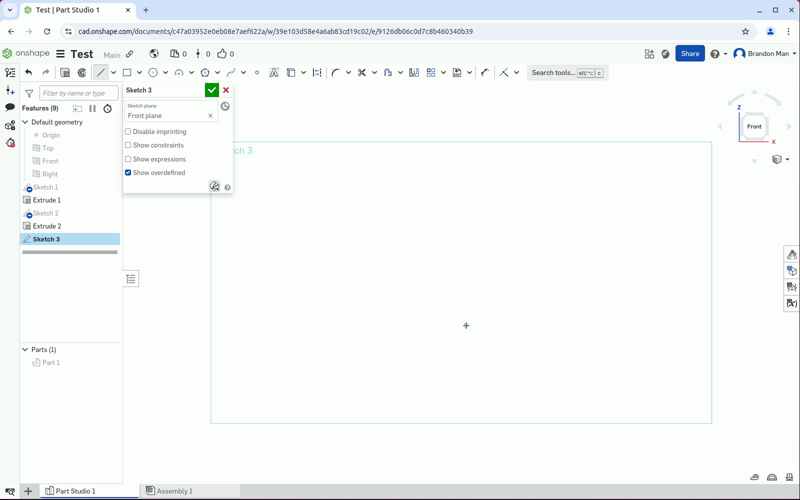
key_down(shift)
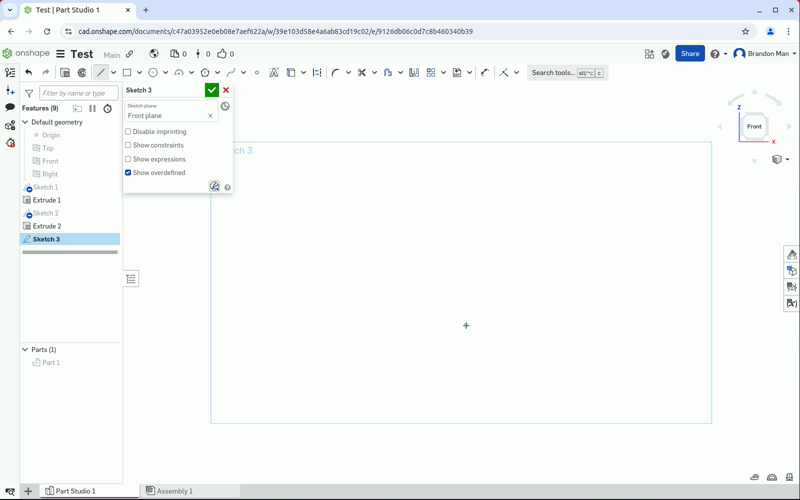
mouse_move(496, 325)
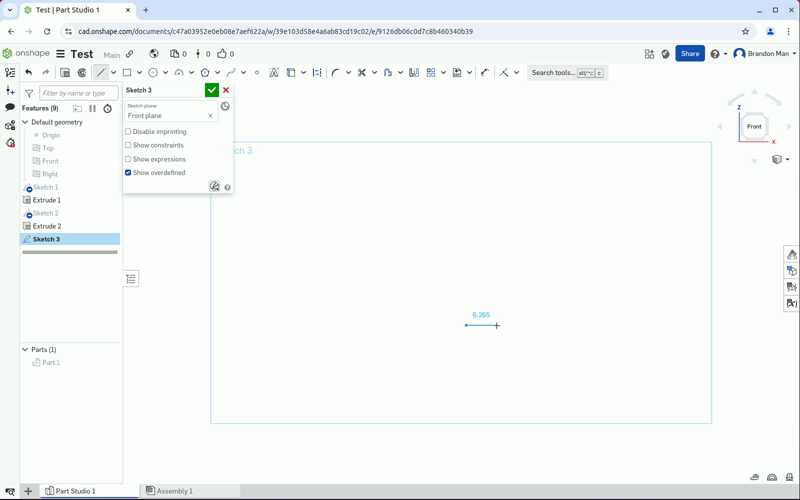
mouse_move(473, 325)
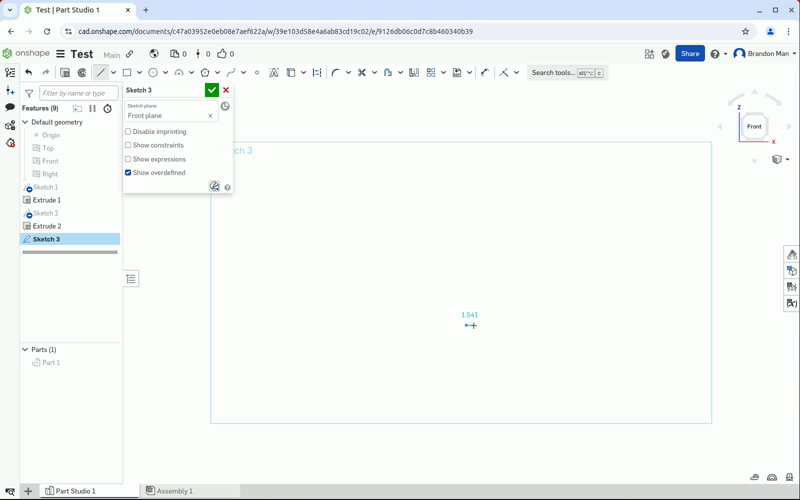
scroll(6)
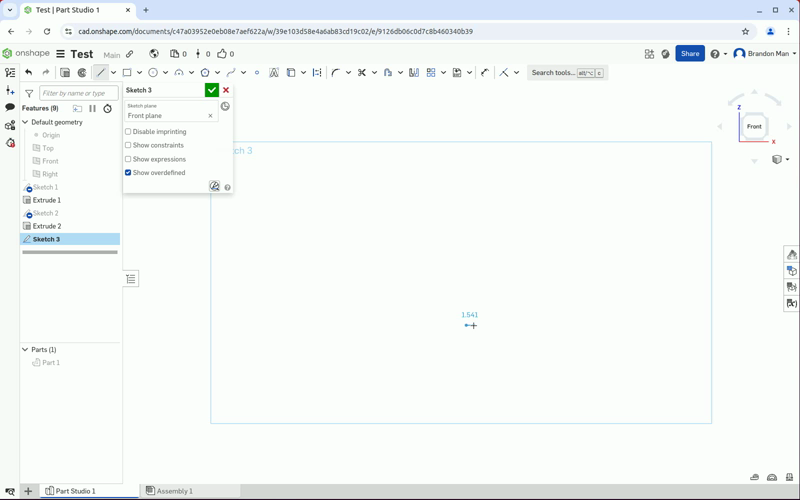
scroll(6)
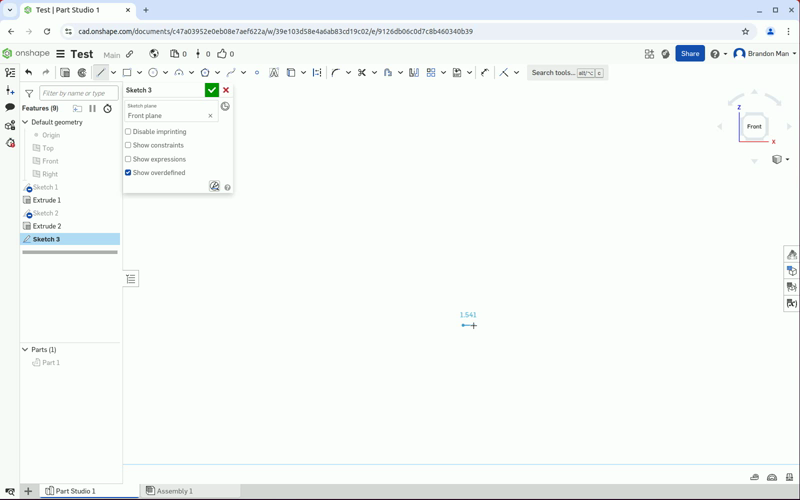
scroll(6)
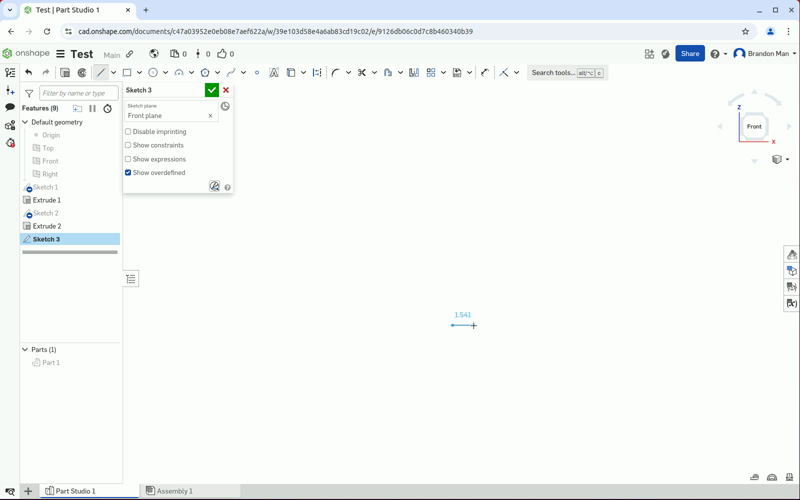
scroll(6)
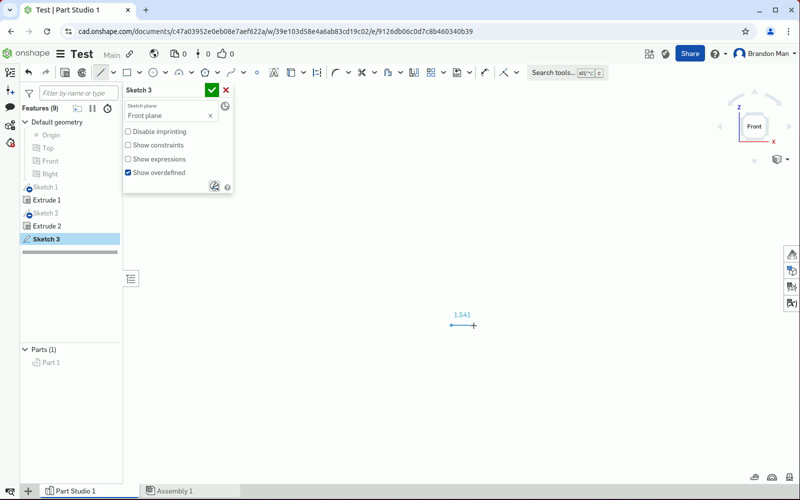
scroll(6)
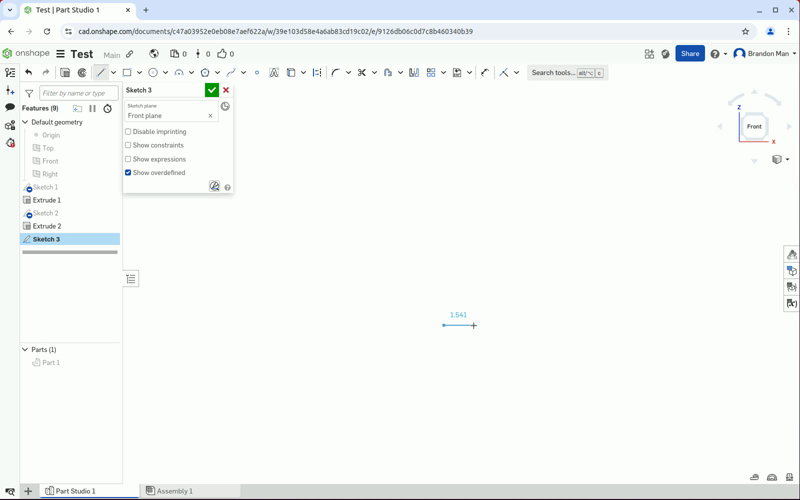
scroll(6)
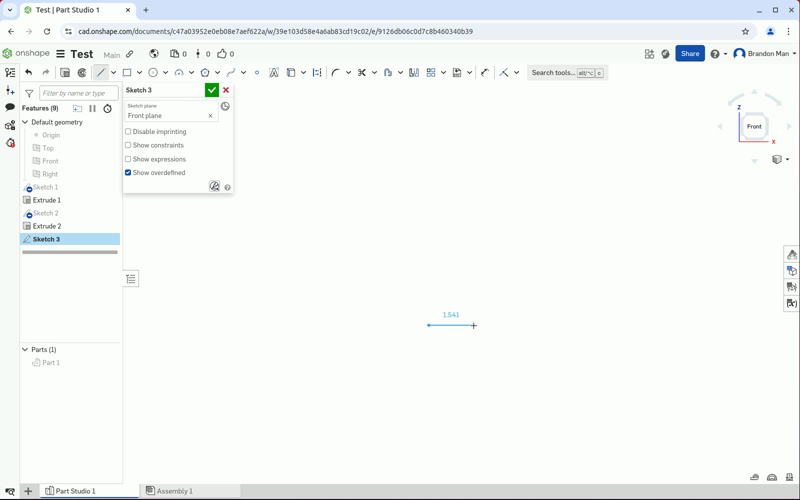
scroll(6)
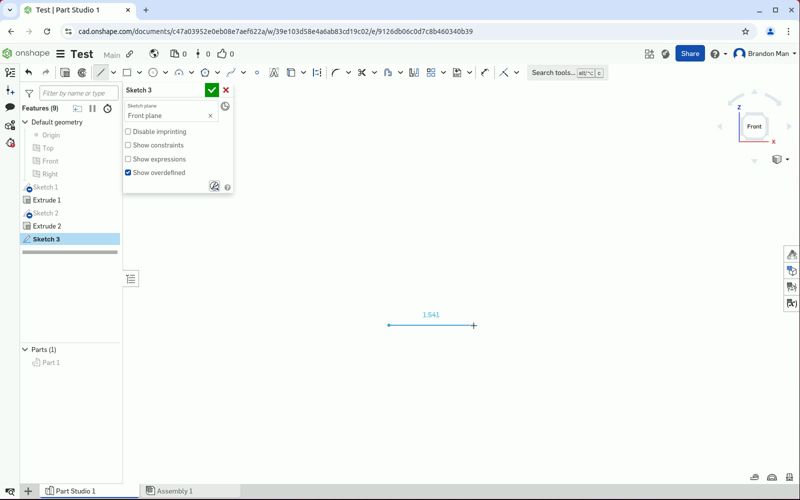
click(473, 325)
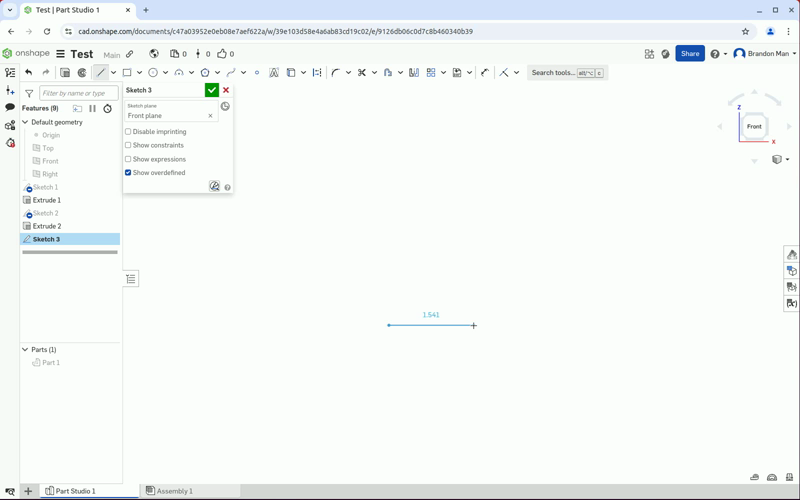
scroll(-6)
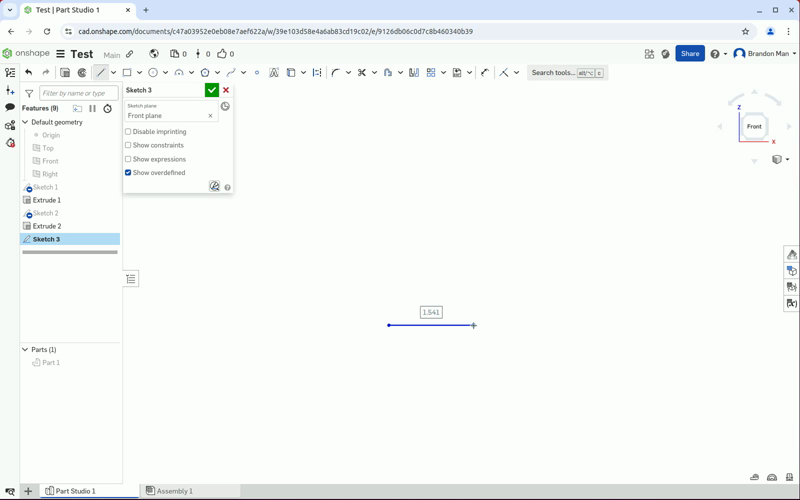
scroll(-6)
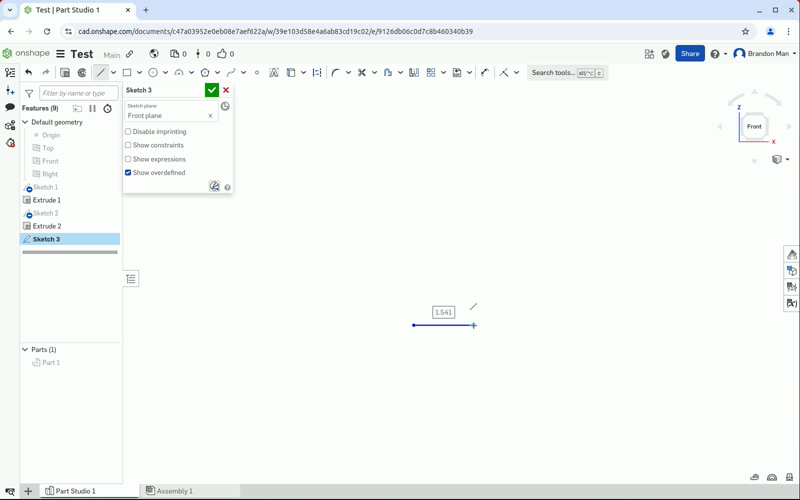
scroll(-6)
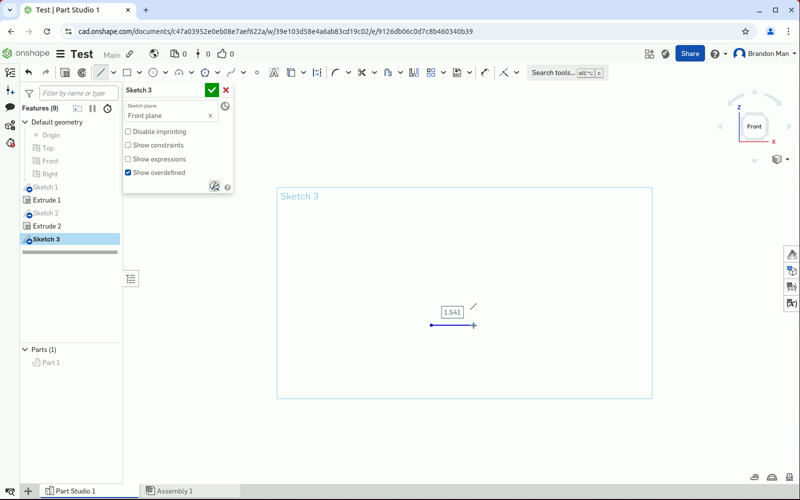
scroll(-6)
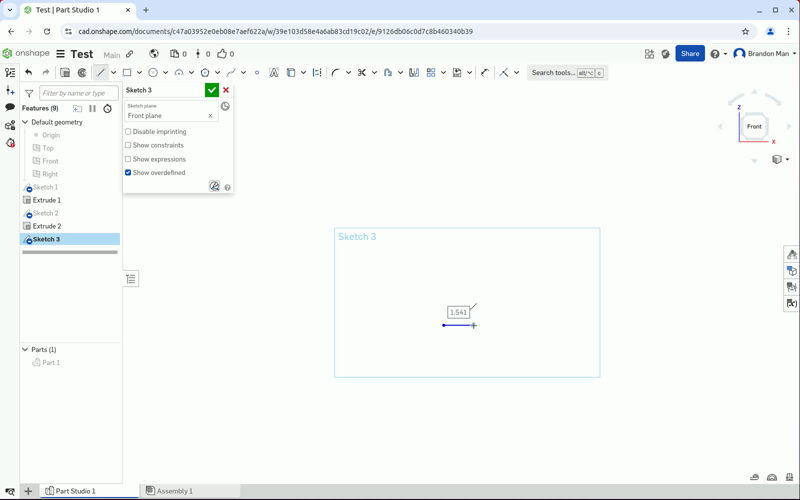
scroll(-6)
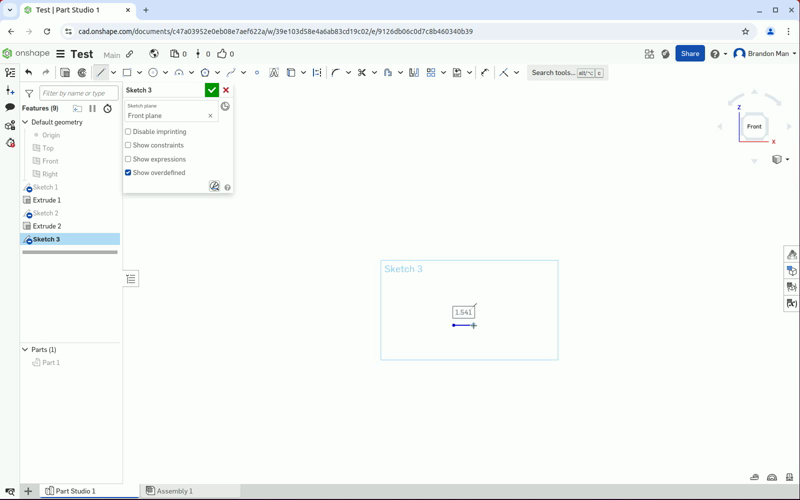
scroll(-6)
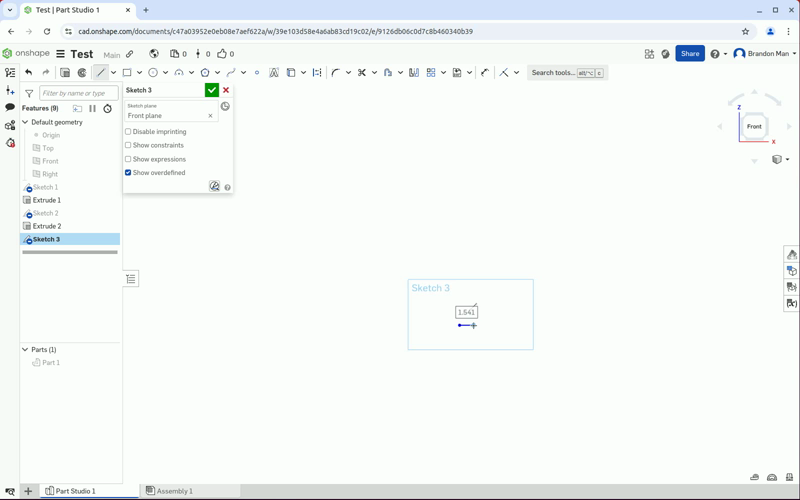
scroll(-6)
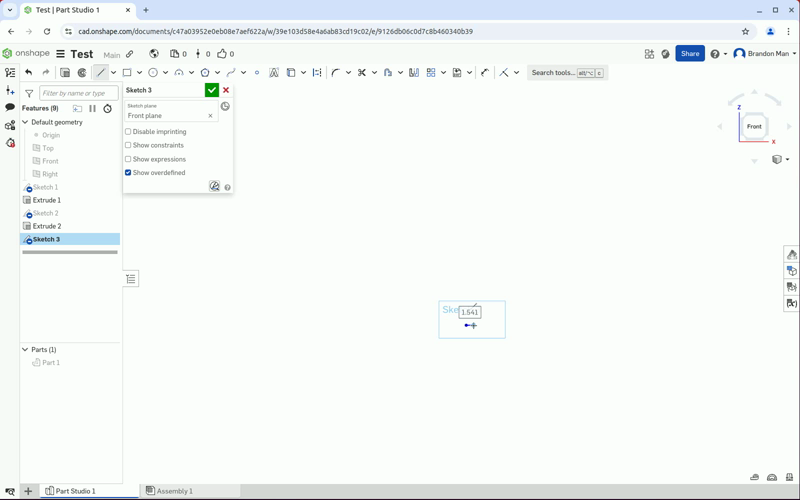
key_up(shift)
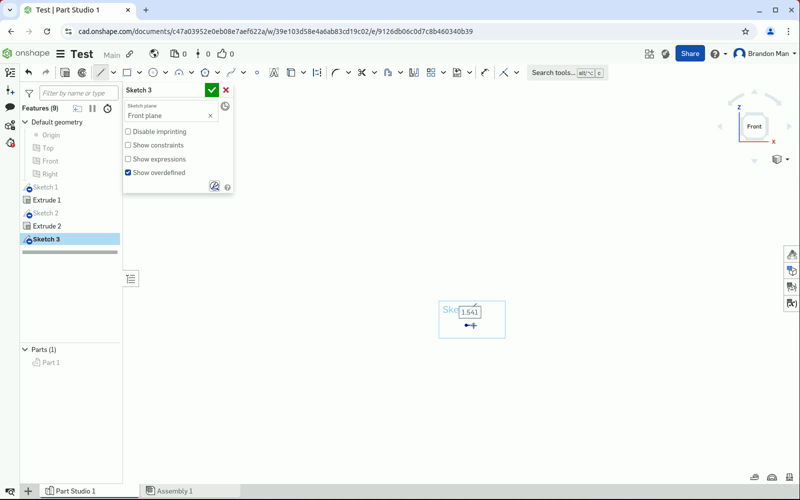
key_down(shift)
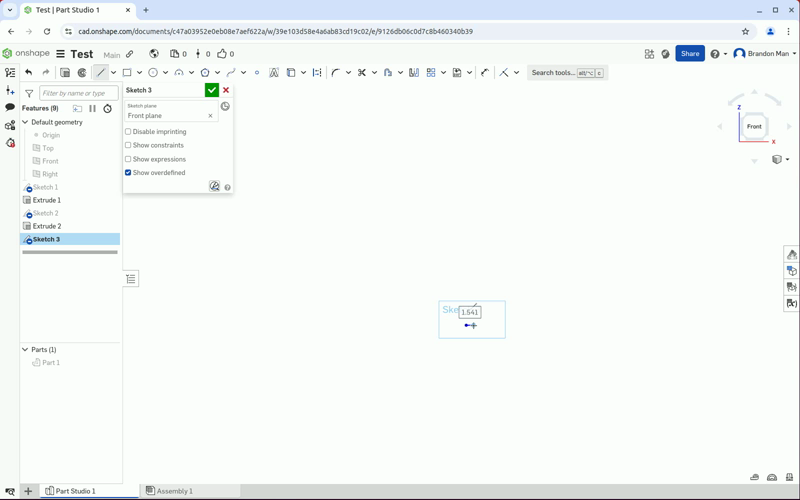
mouse_move(503, 325)
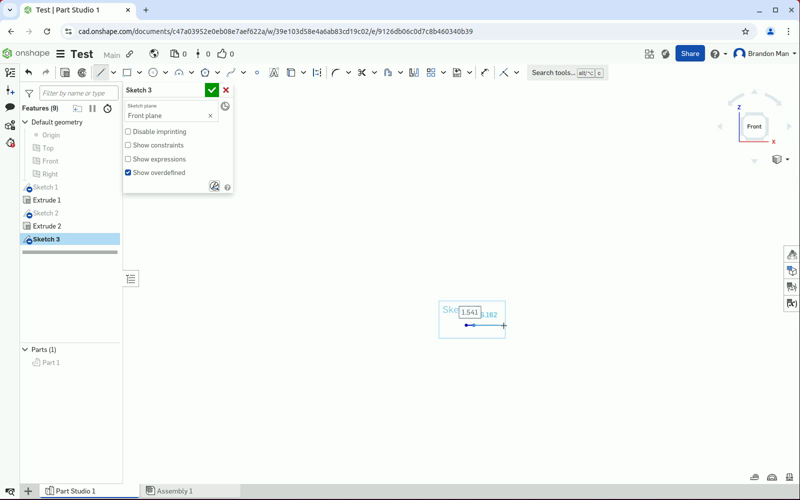
mouse_move(473, 297)
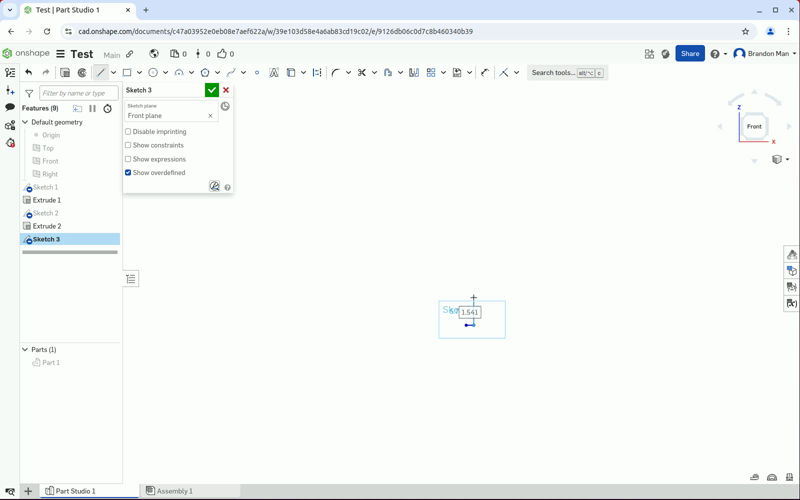
click(473, 297)
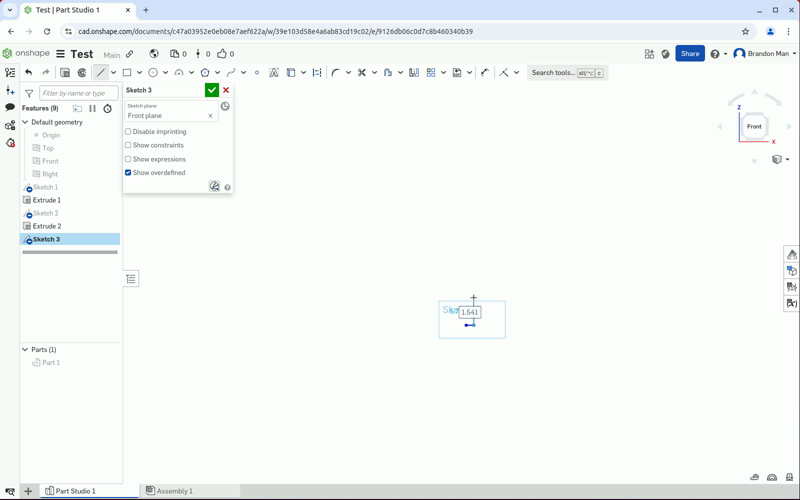
key_up(shift)
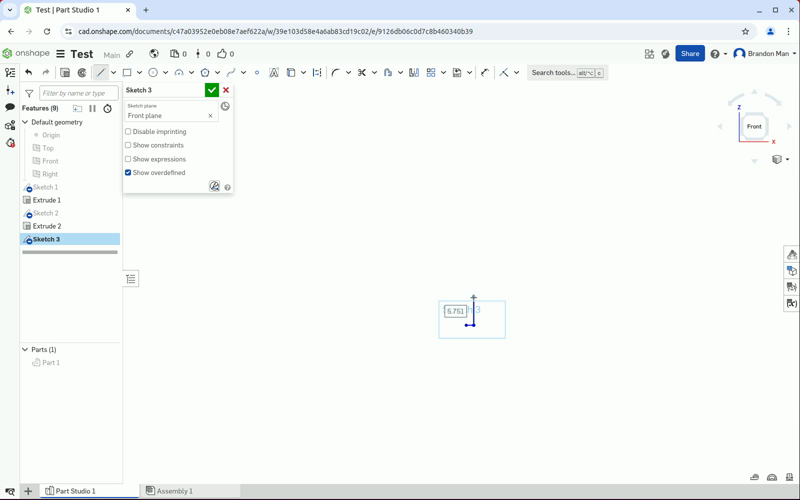
key_down(shift)
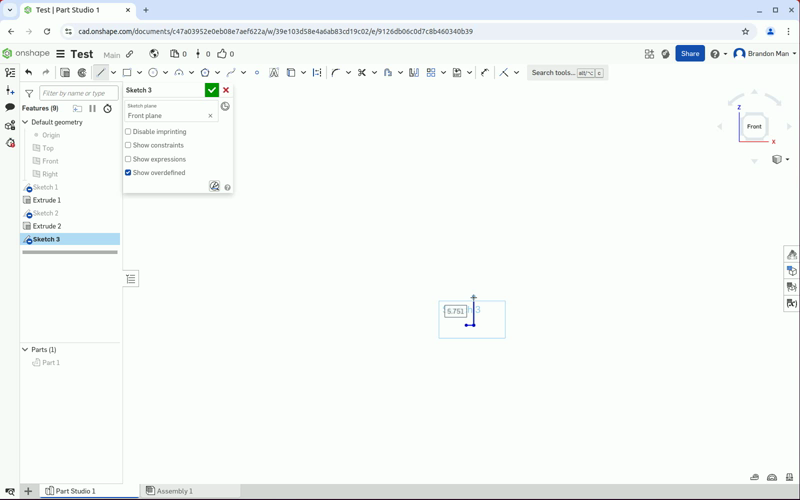
mouse_move(503, 297)
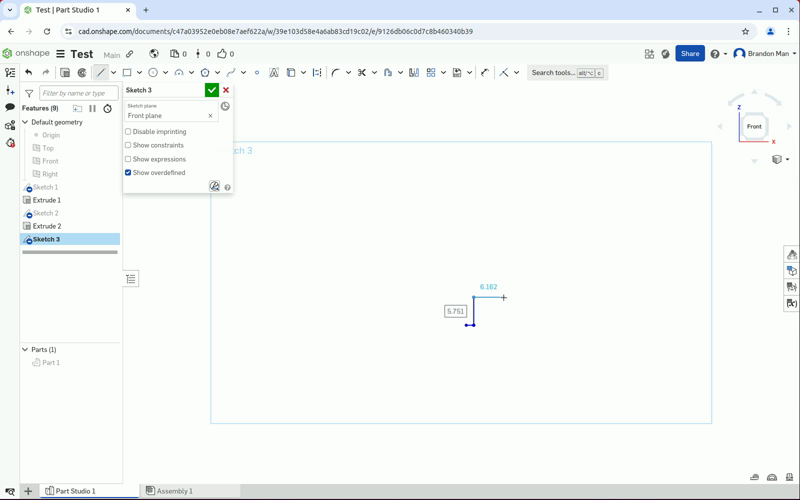
mouse_move(466, 297)
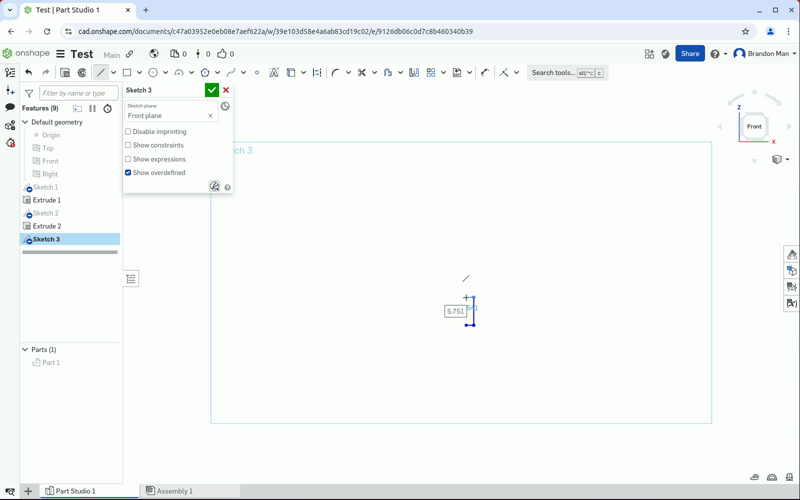
scroll(6)
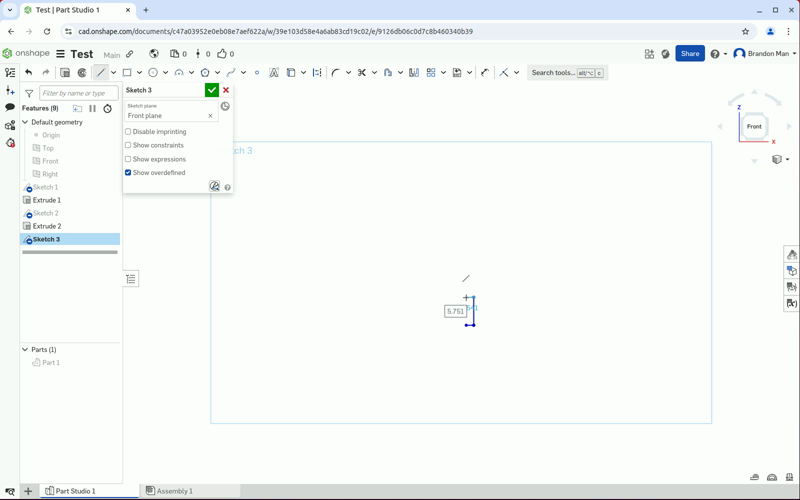
scroll(6)
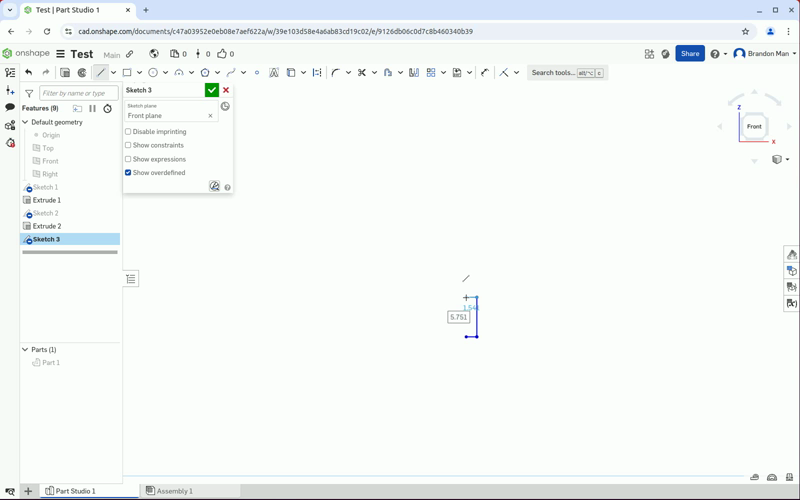
scroll(6)
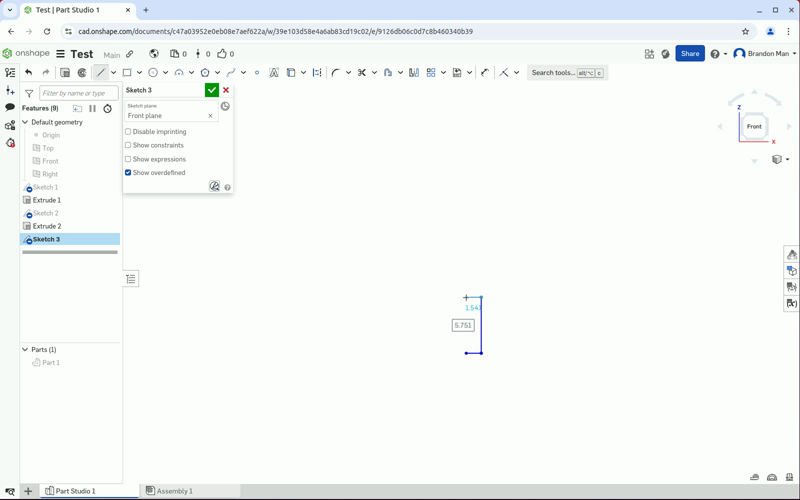
scroll(6)
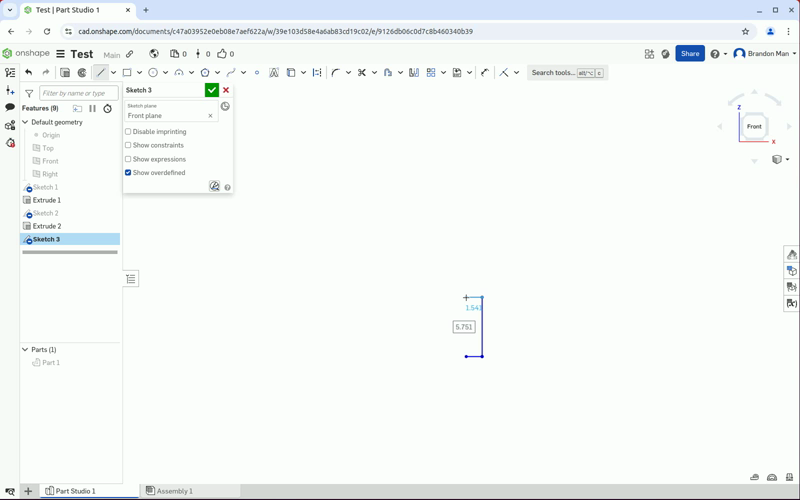
scroll(6)
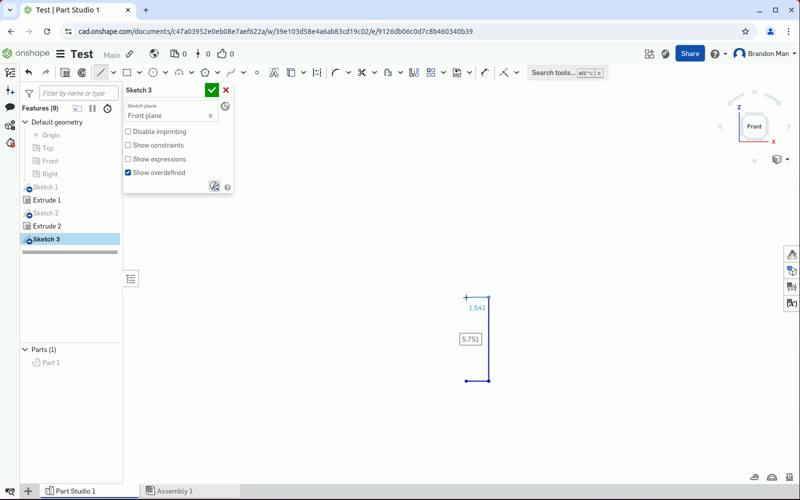
scroll(6)
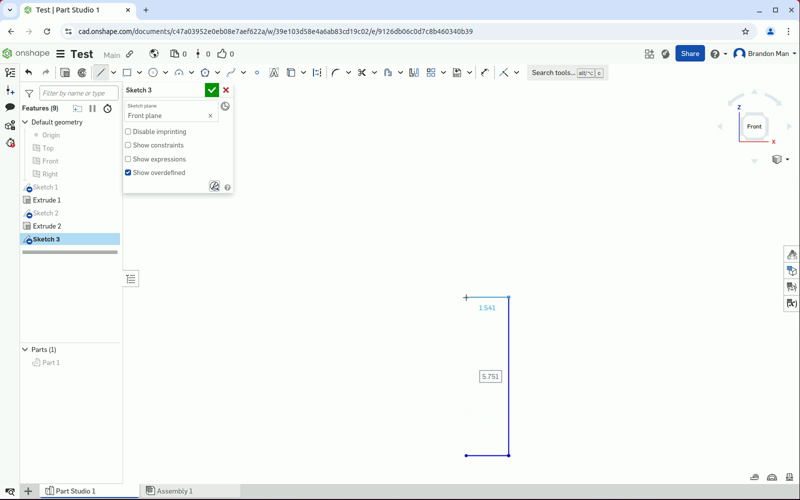
scroll(6)
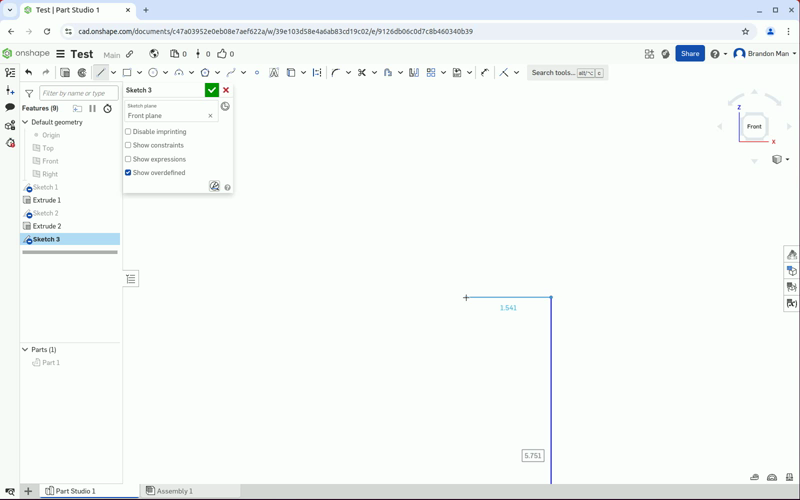
click(466, 297)
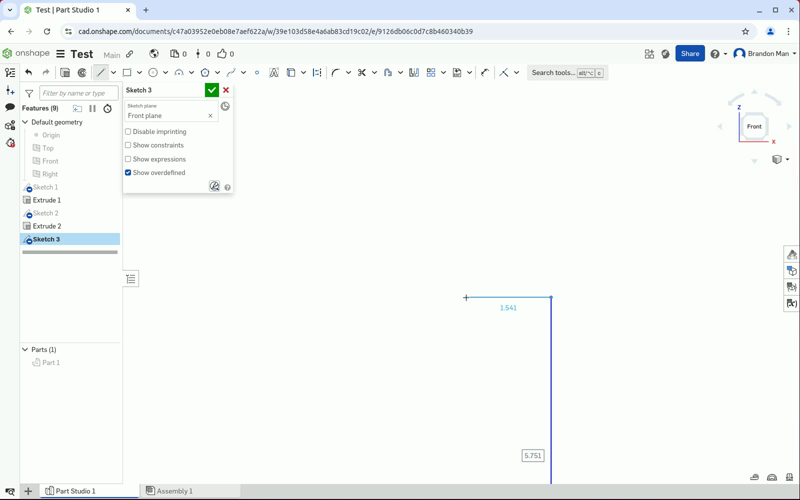
scroll(-6)
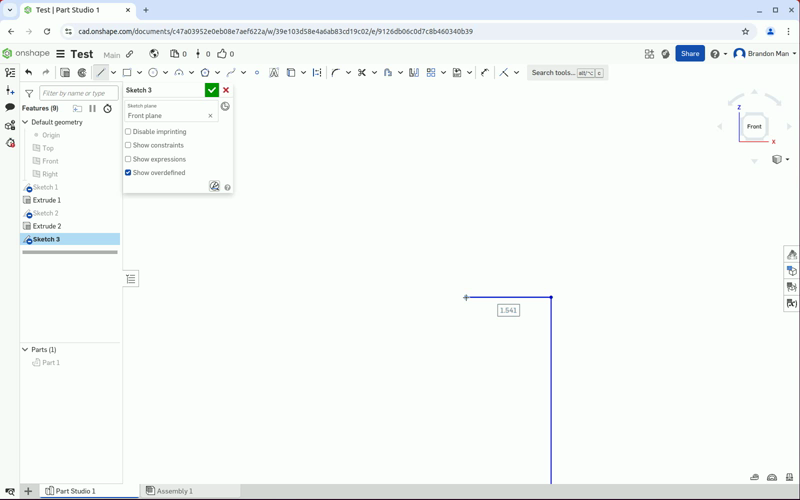
scroll(-6)
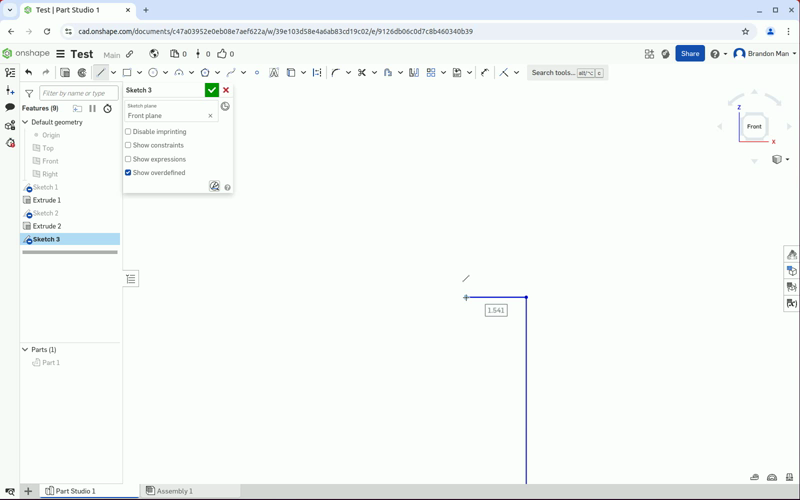
scroll(-6)
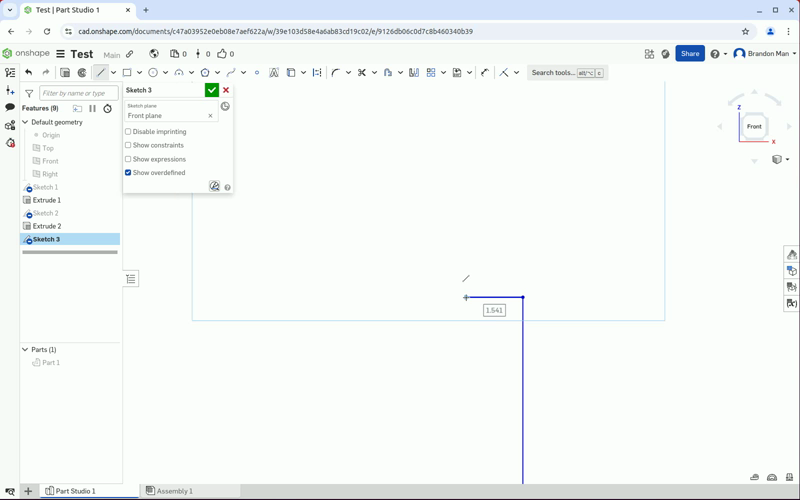
scroll(-6)
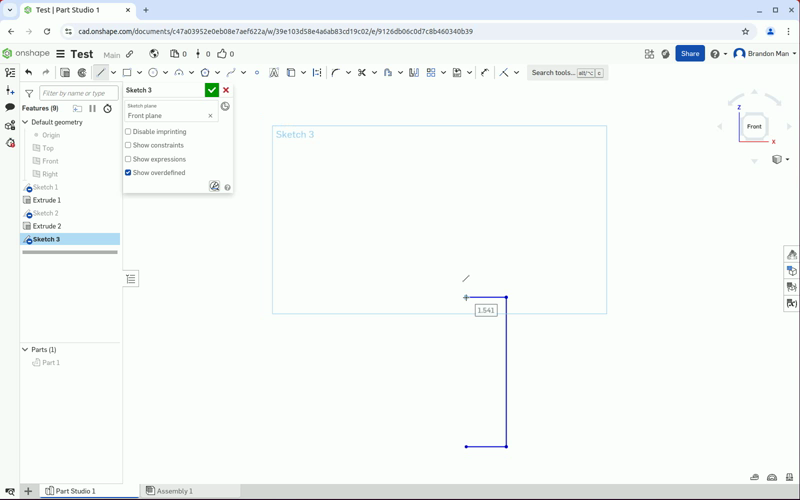
scroll(-6)
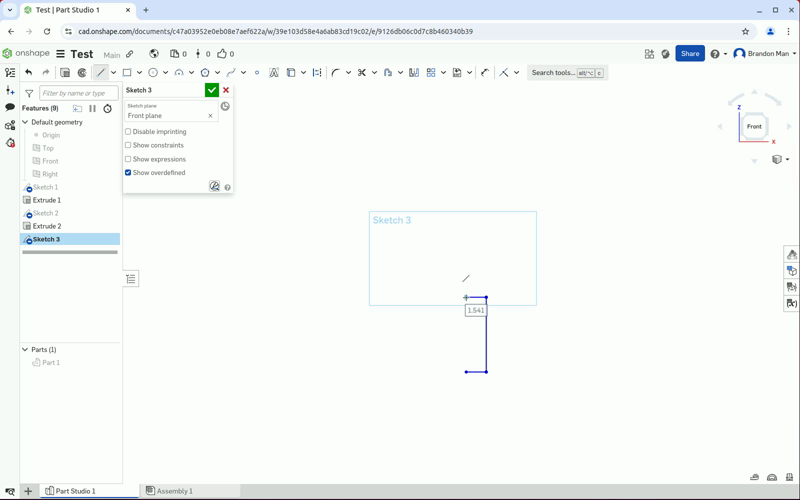
scroll(-6)
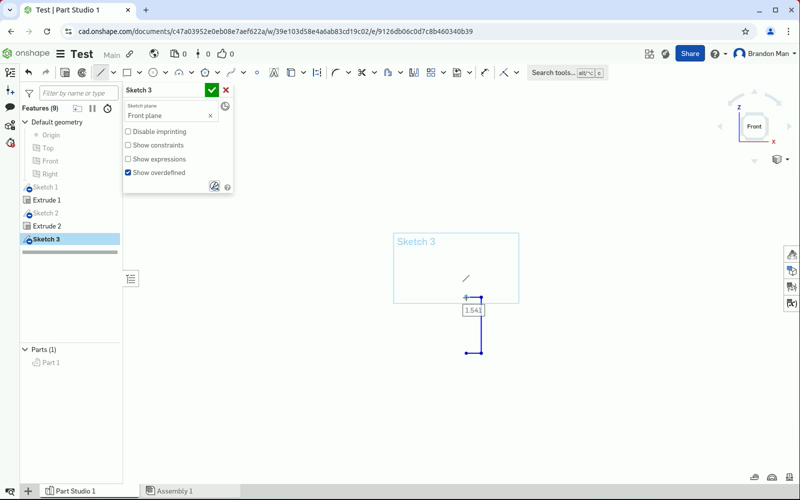
scroll(-6)
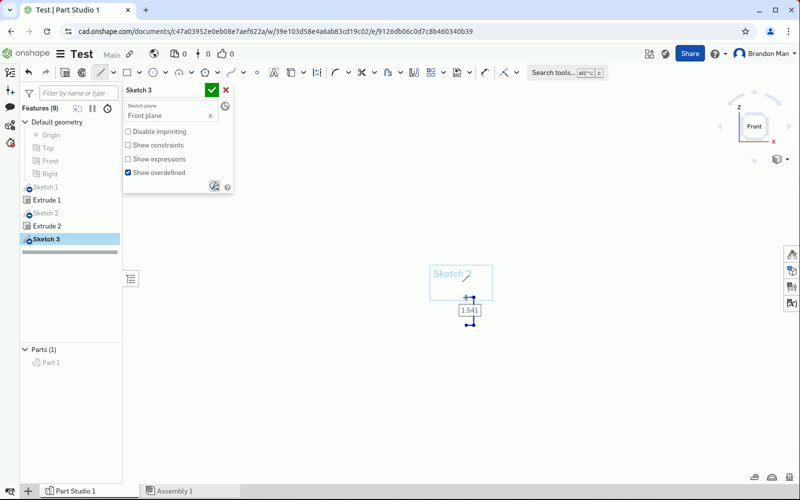
key_up(shift)
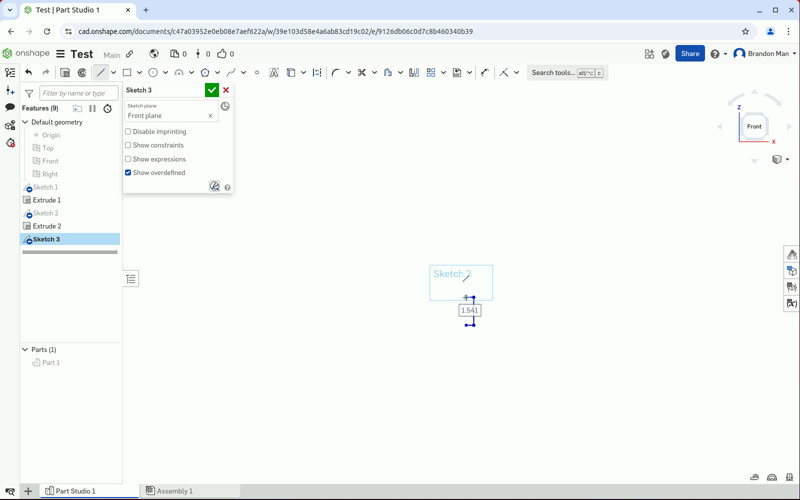
mouse_move(496, 297)
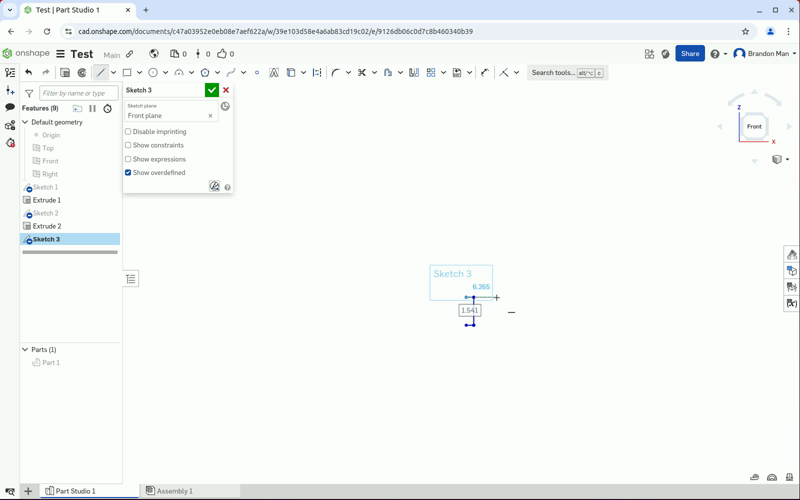
key_down(shift)
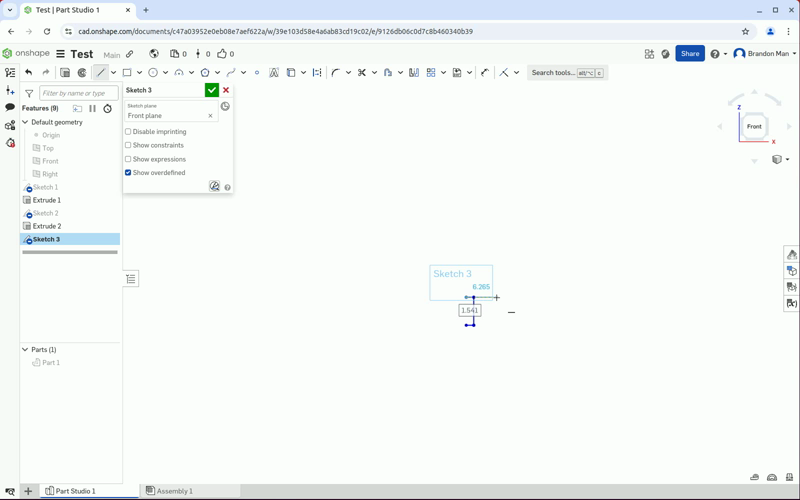
mouse_move(466, 325)
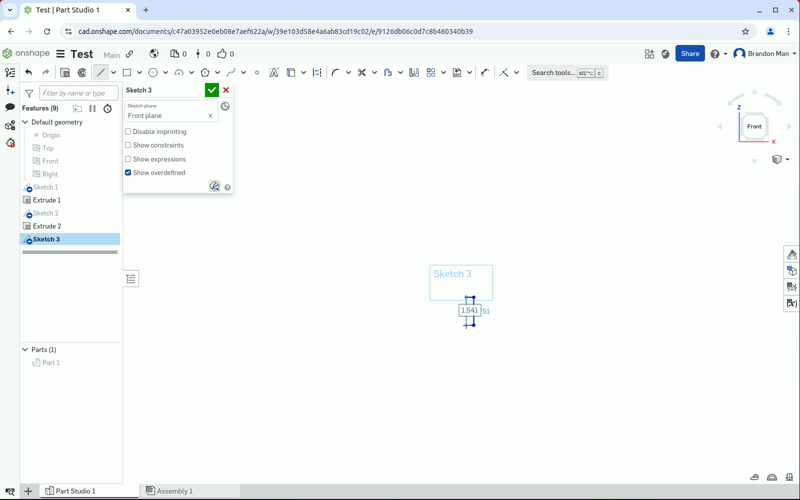
key_up(shift)
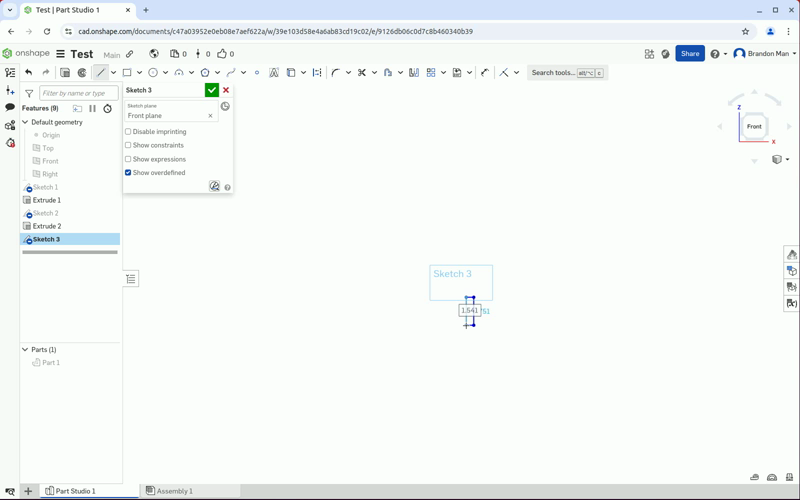
click(466, 325)
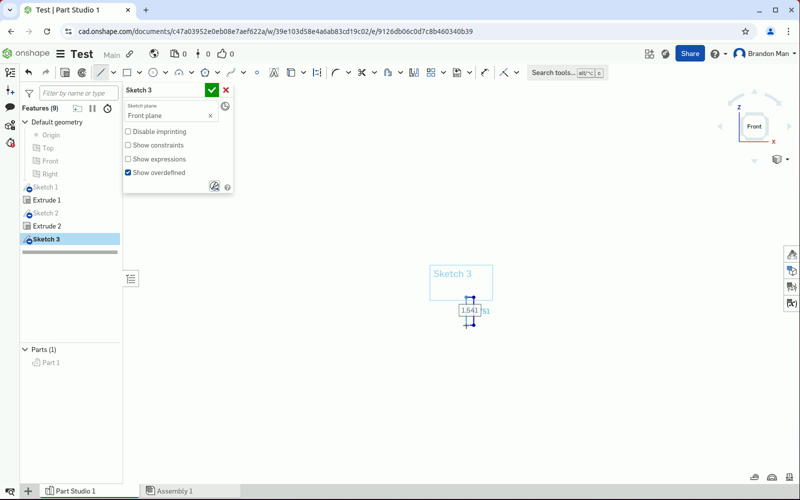
key(esc)
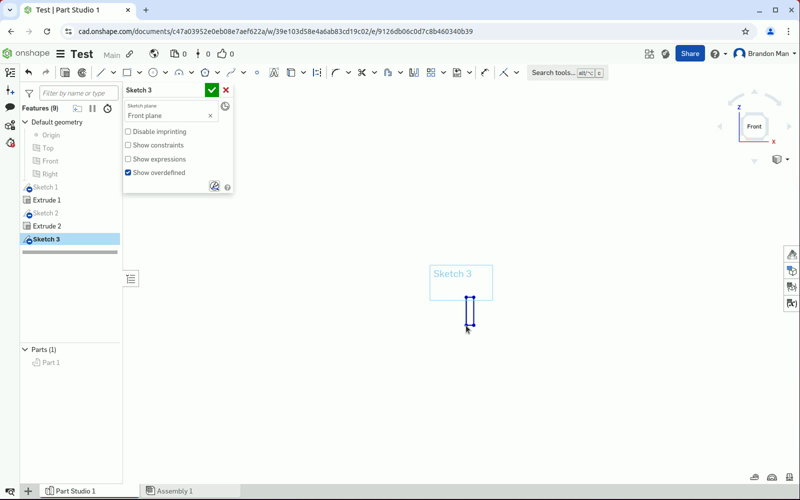
mouse_move(469, 310)
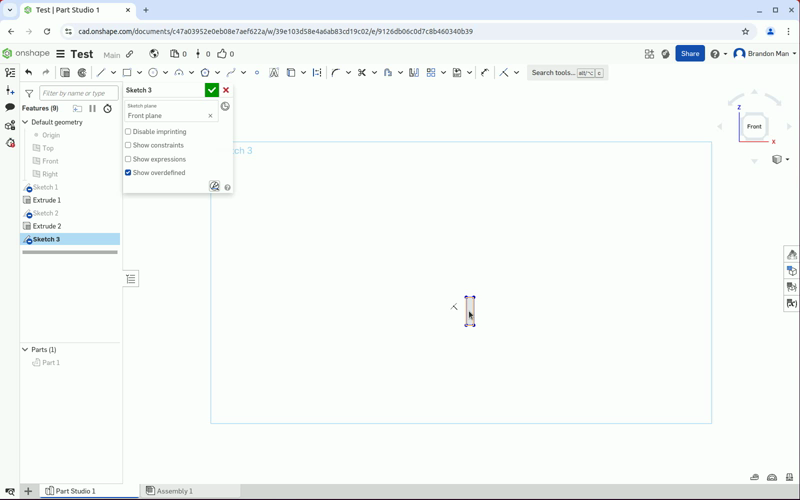
scroll(6)
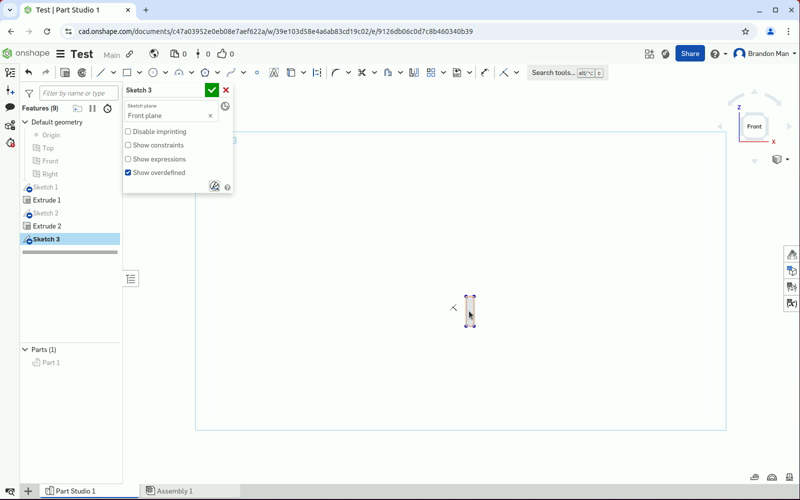
scroll(6)
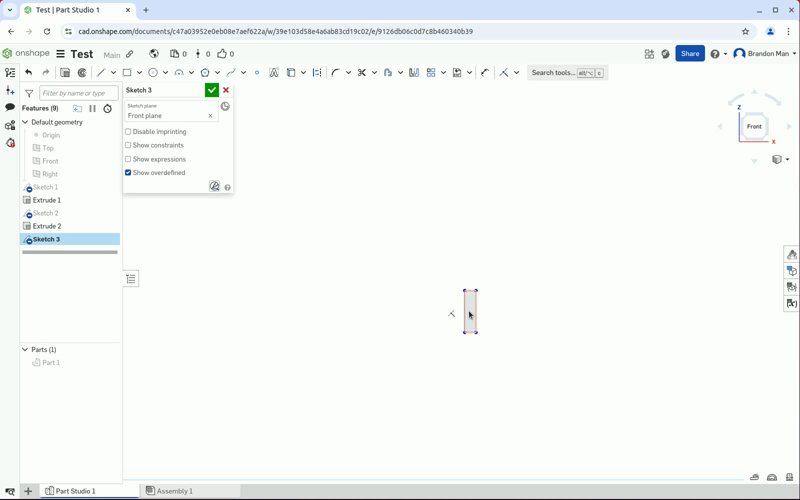
scroll(6)
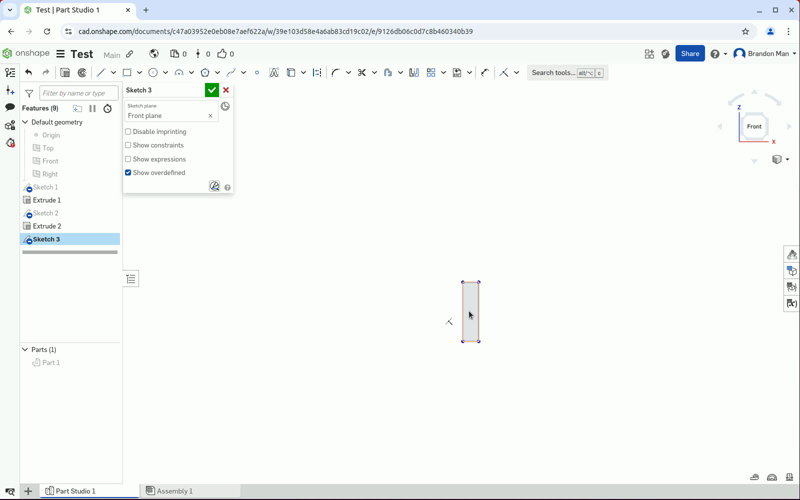
scroll(6)
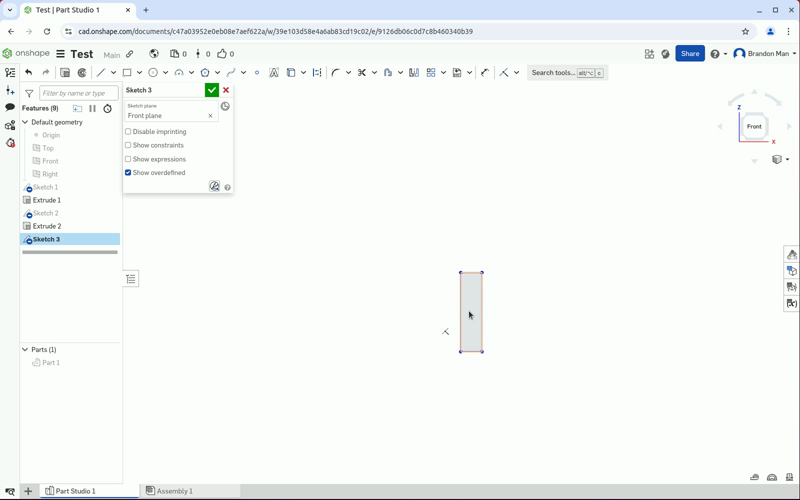
scroll(6)
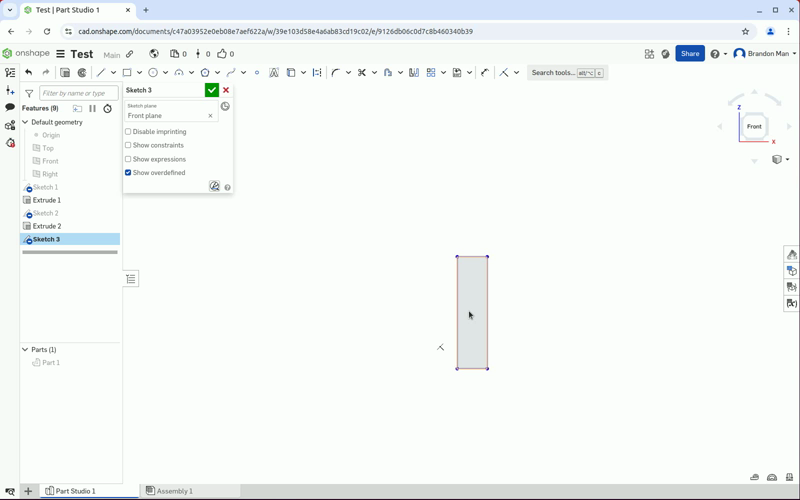
scroll(6)
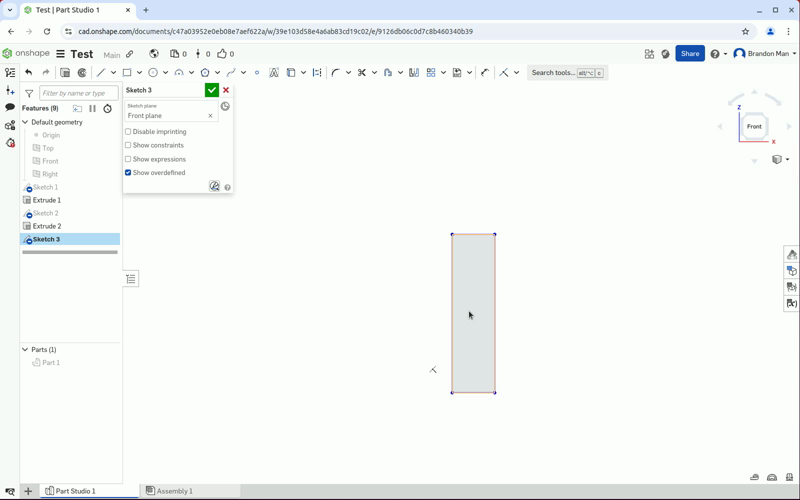
scroll(6)
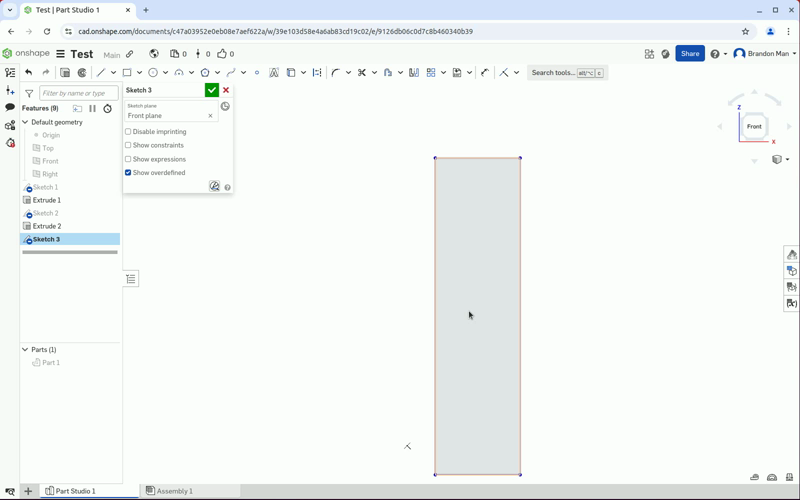
click(469, 310)
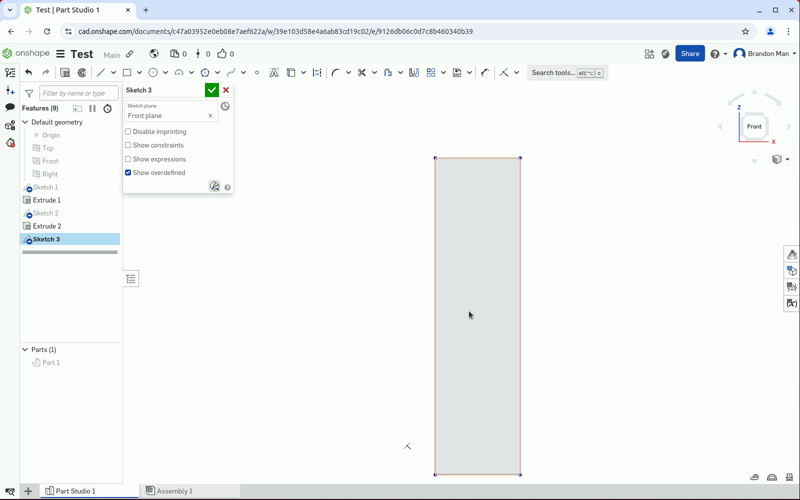
scroll(-6)
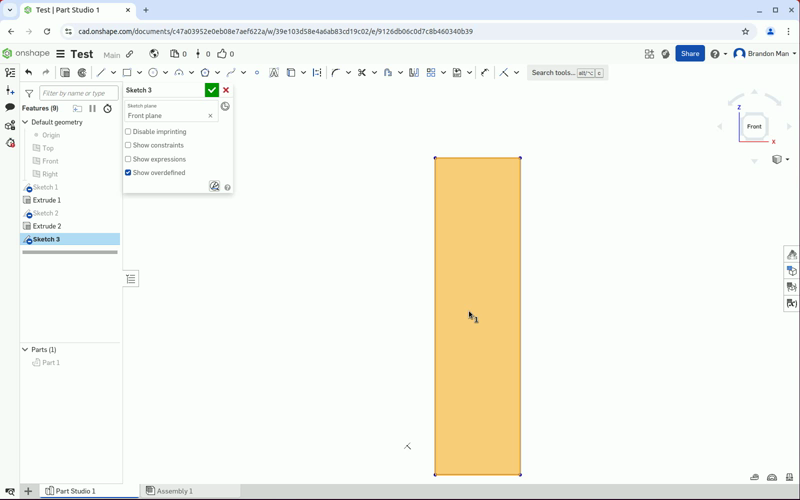
scroll(-6)
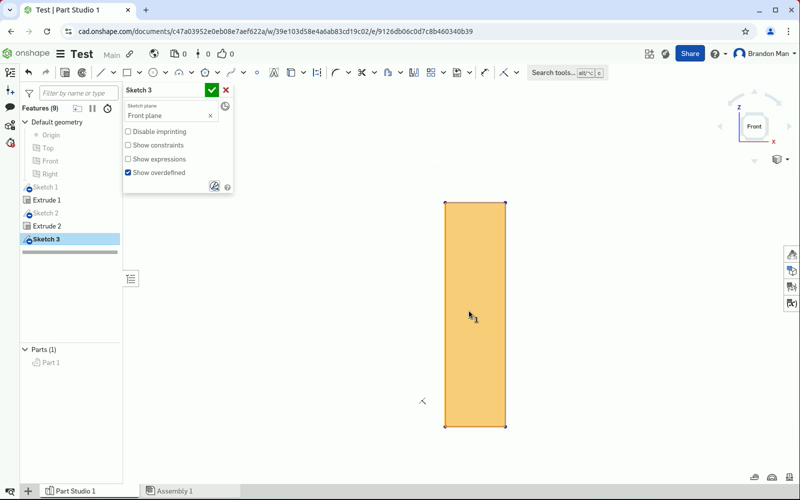
scroll(-6)
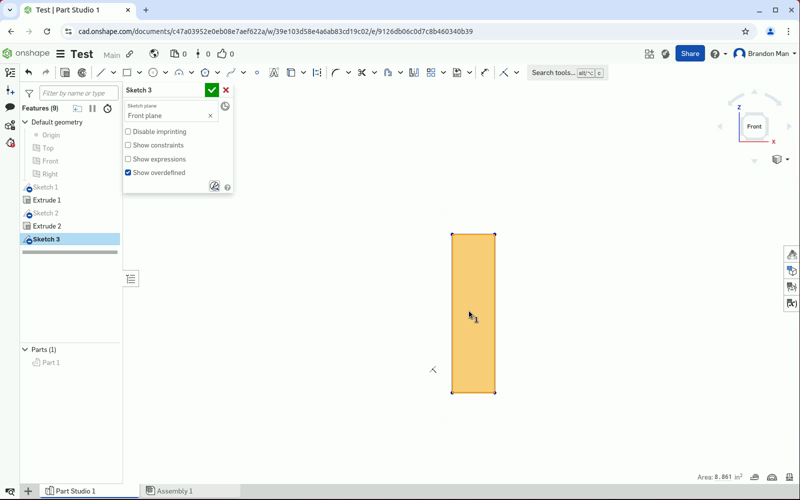
scroll(-6)
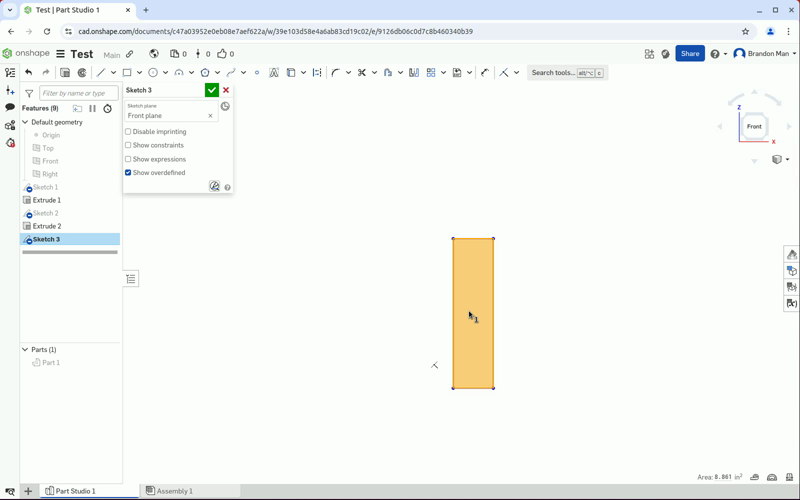
scroll(-6)
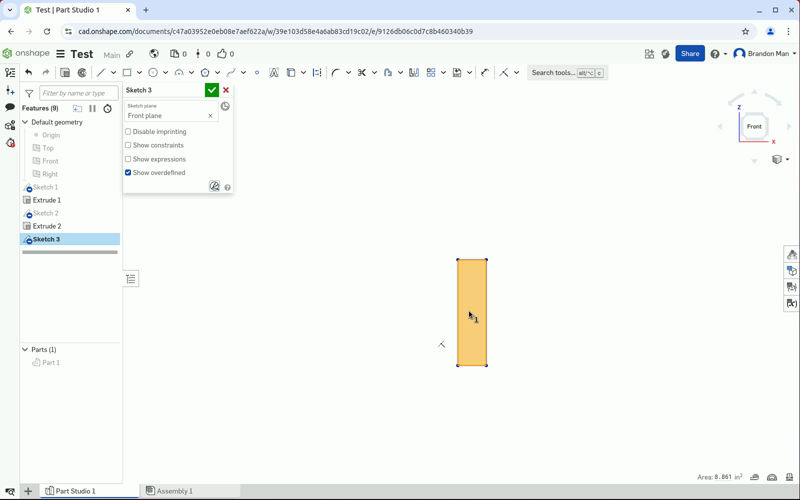
scroll(-6)
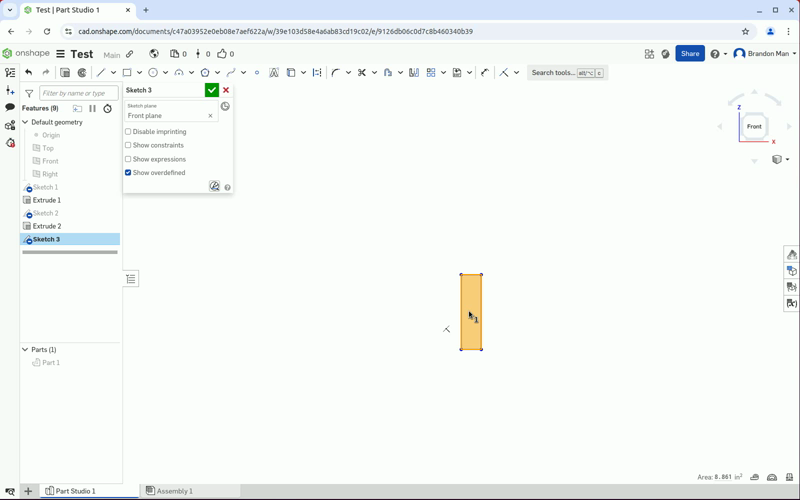
scroll(-6)
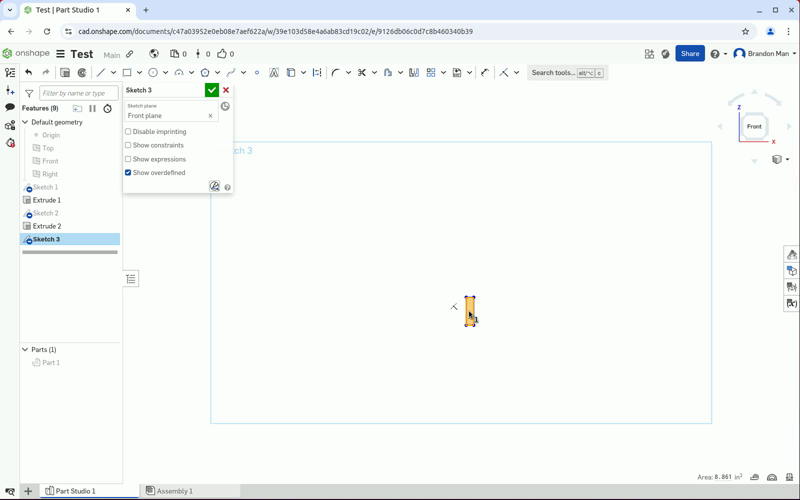
mouse_move(73, 352)
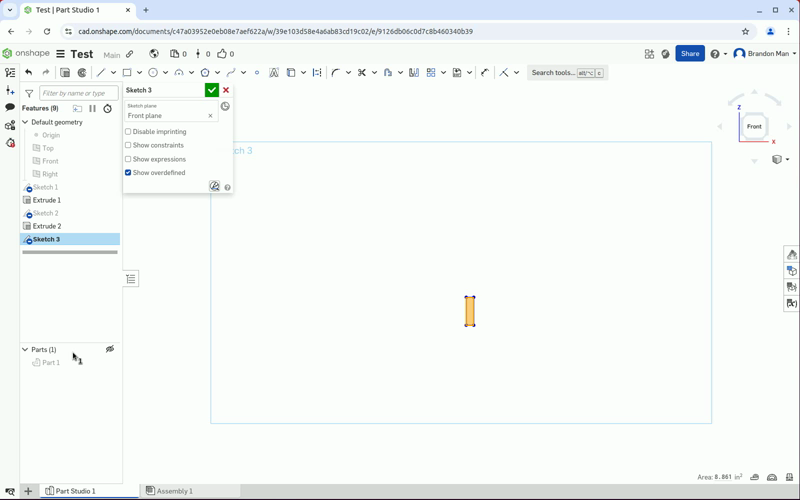
key(shift+y)
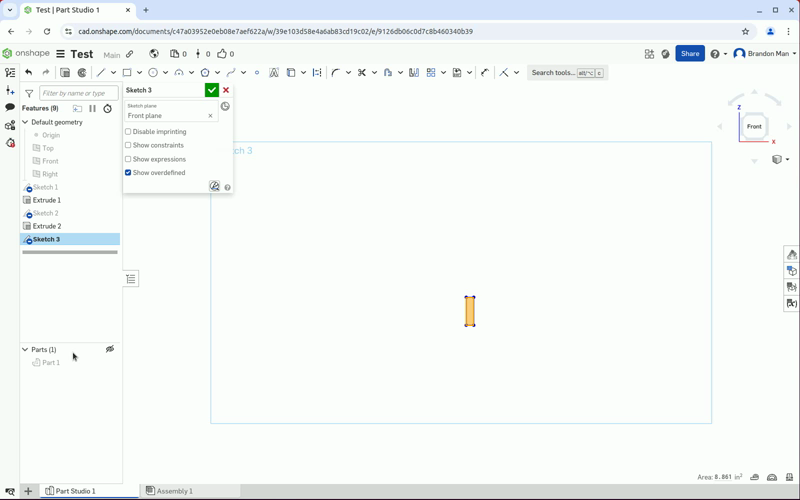
key(shift+e)
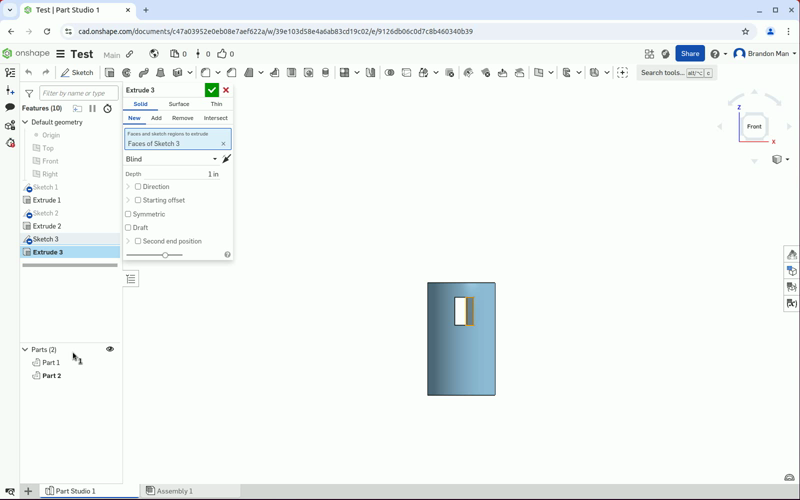
mouse_move(143, 106)
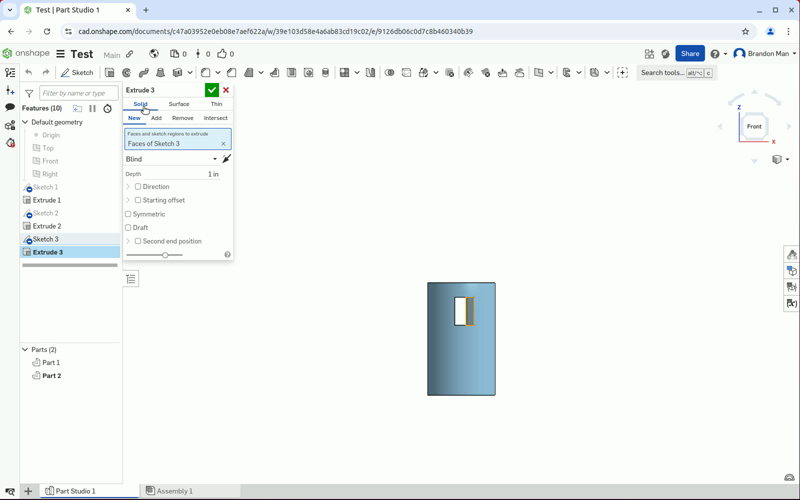
click(143, 106)
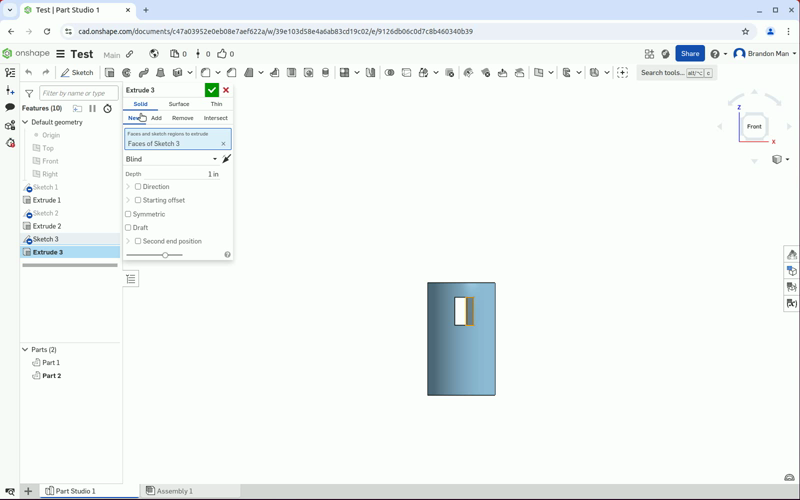
mouse_move(137, 120)
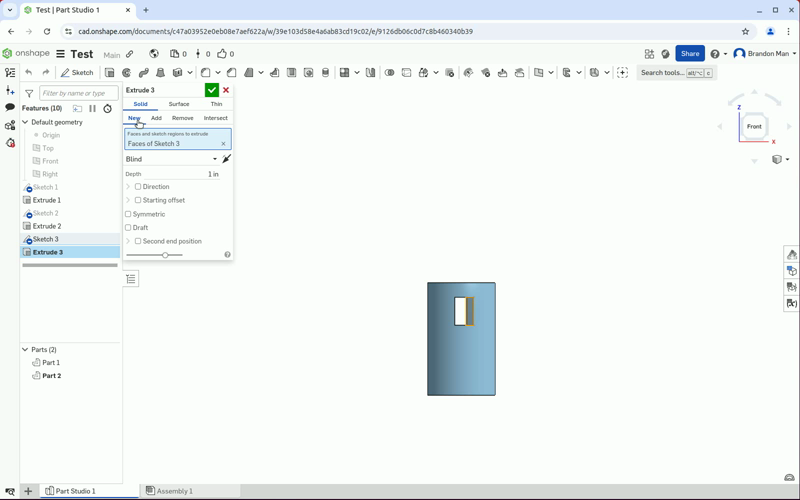
click(137, 120)
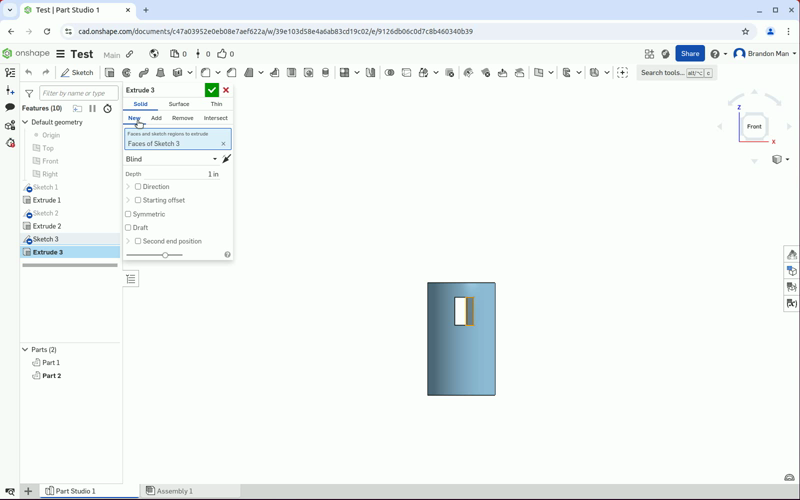
key(tab, 4)
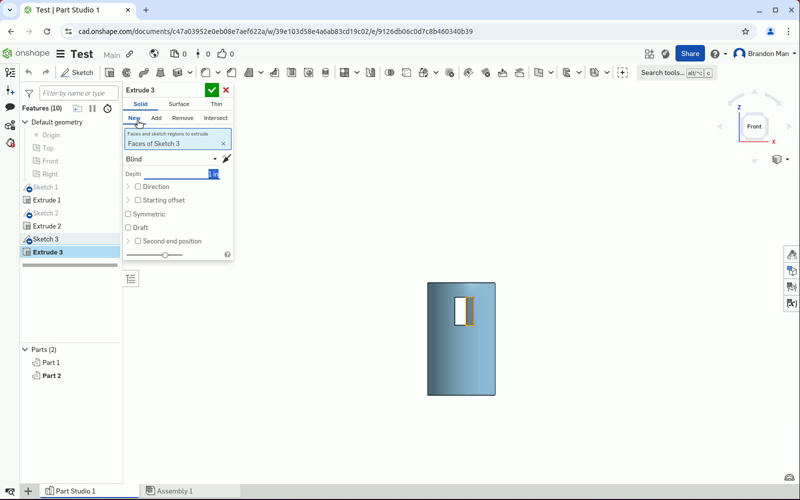
text(11.554)
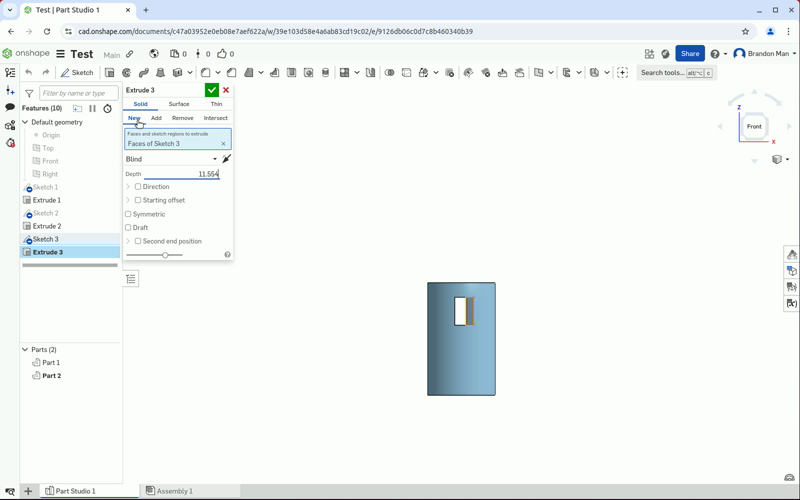
key(tab, 3)
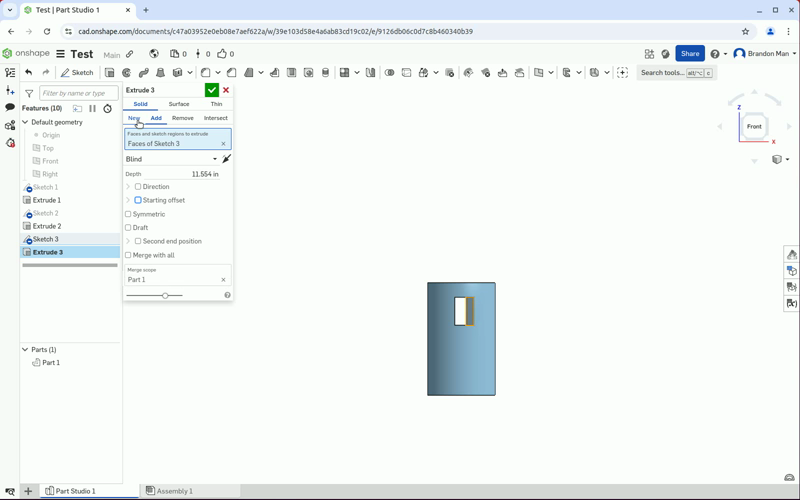
key(tab, 2)
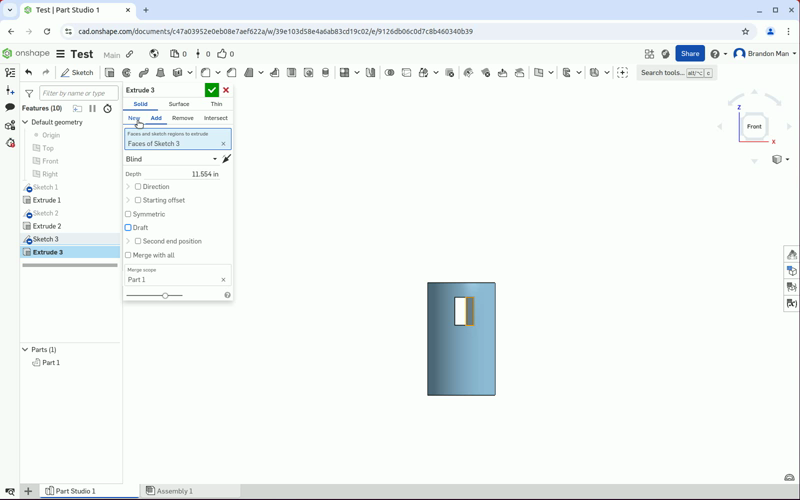
key(space)
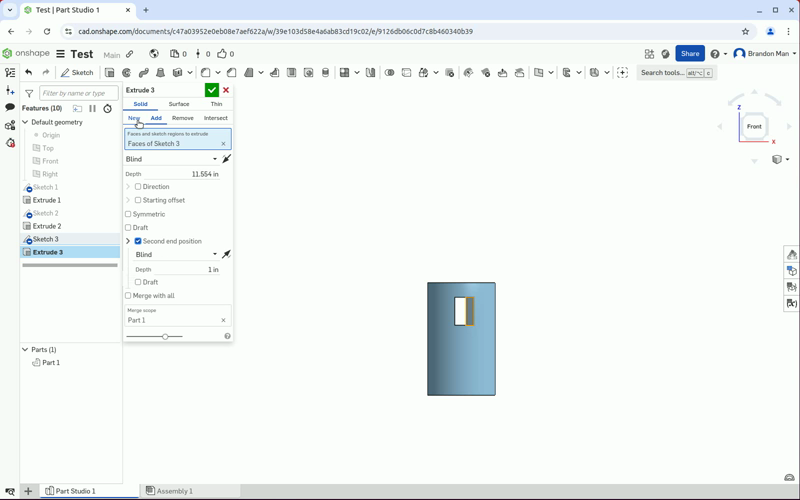
key(tab, 3)
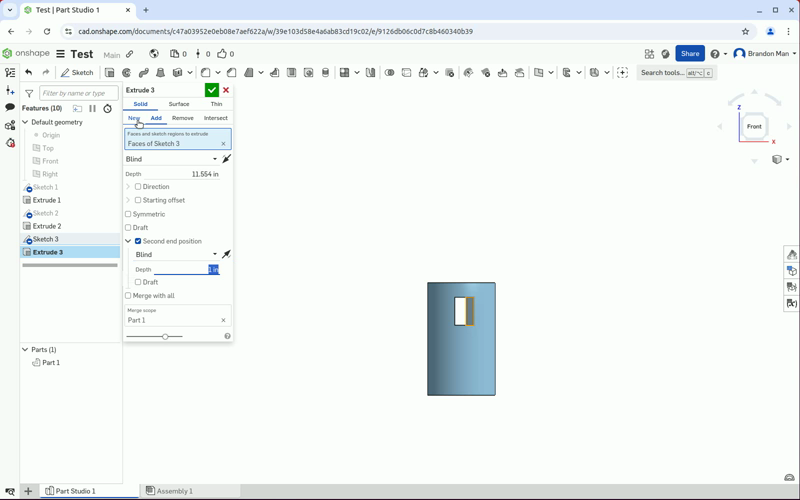
text(9.147)
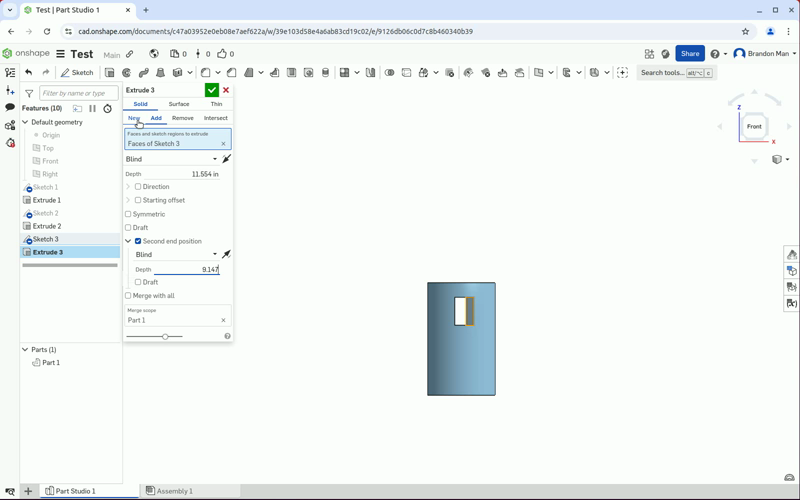
key(enter)
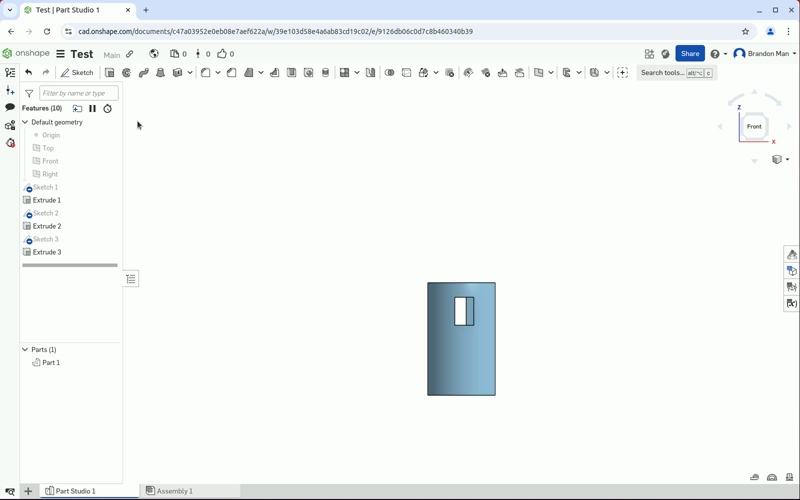
key(shift+h)
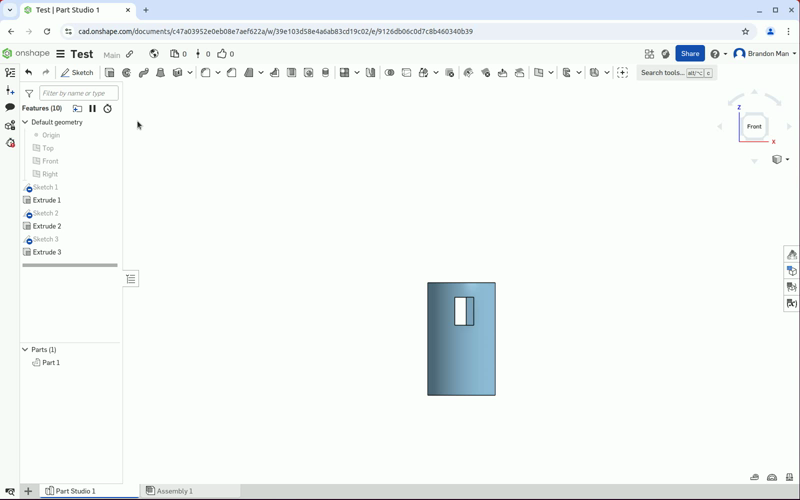
key(shift+h)
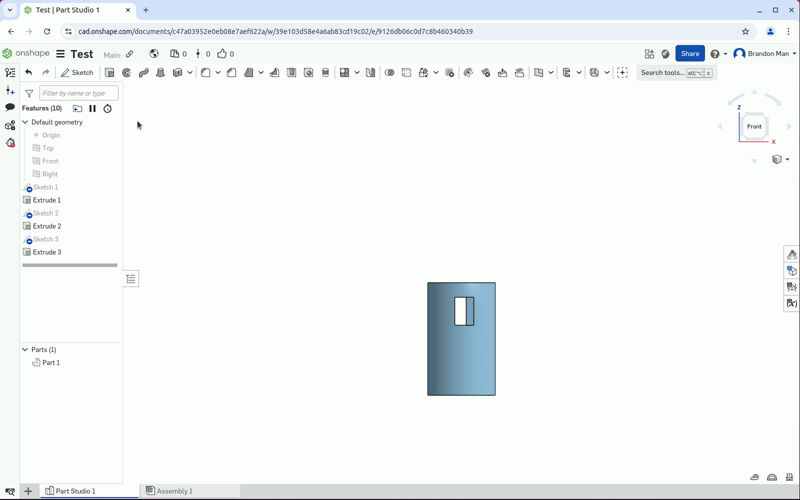
mouse_move(73, 189)
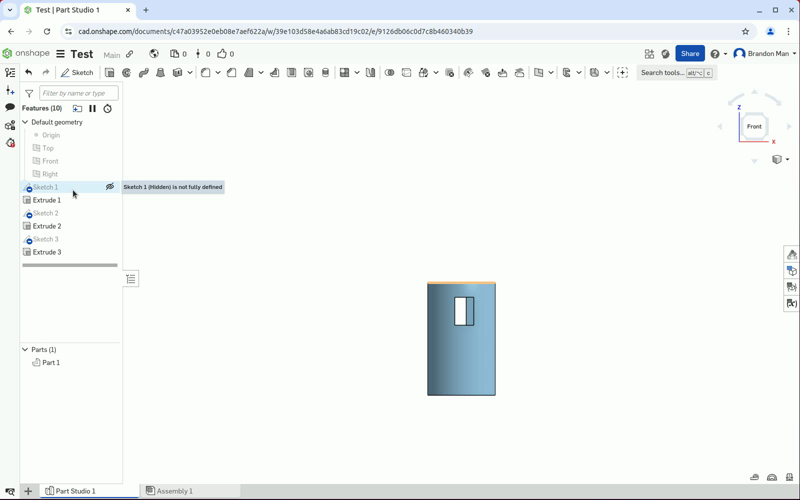
click(73, 189)
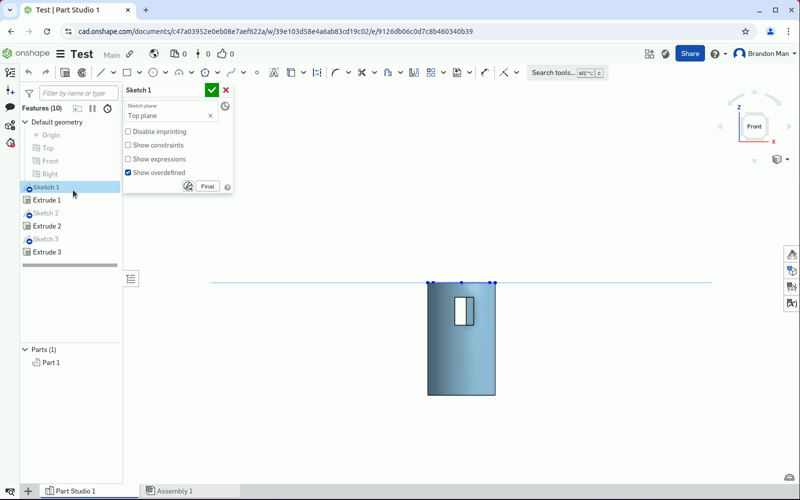
mouse_move(229, 92)
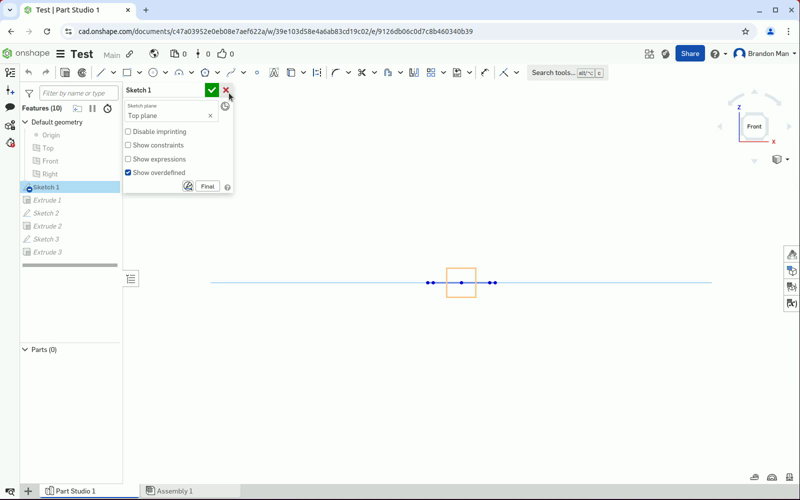
click(229, 92)
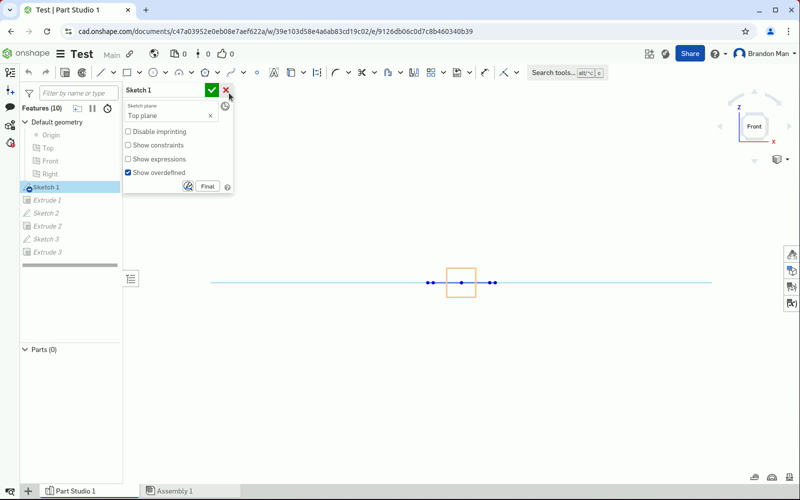
key(shift+s)
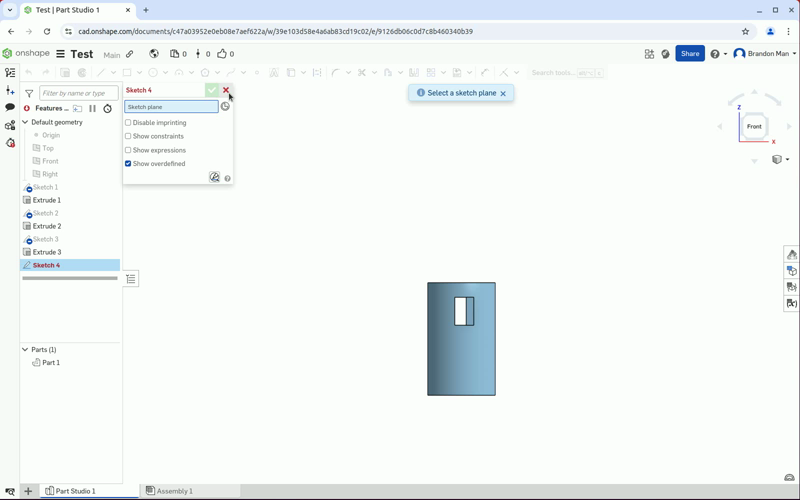
mouse_move(73, 163)
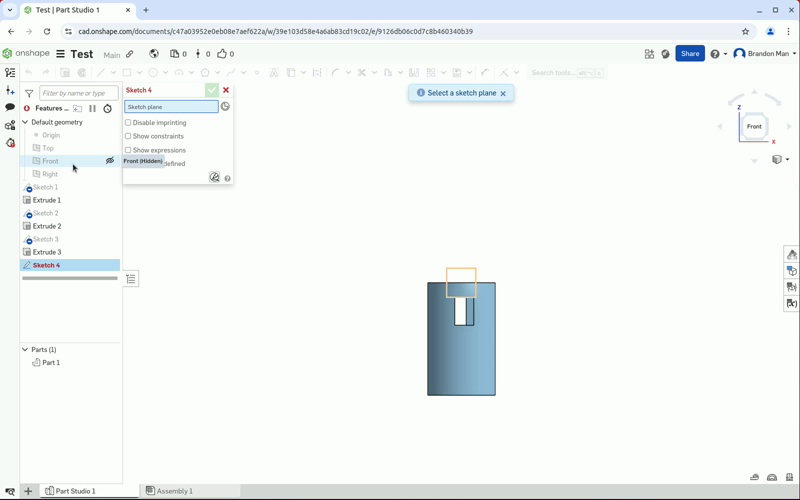
click(73, 163)
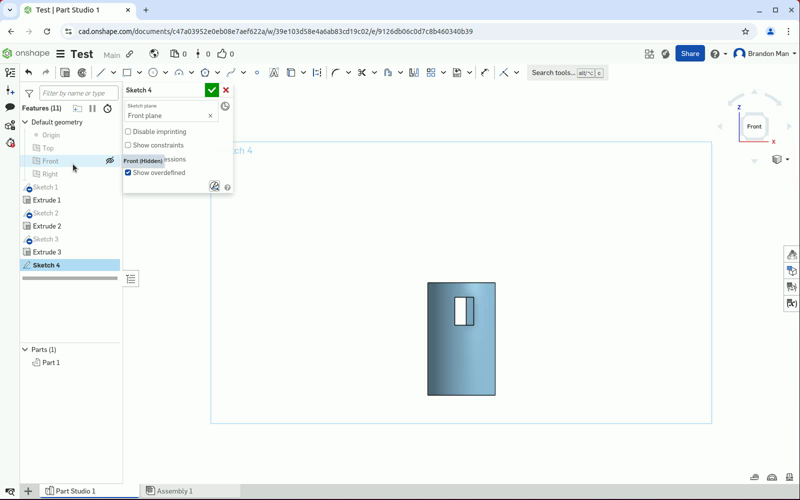
mouse_move(73, 352)
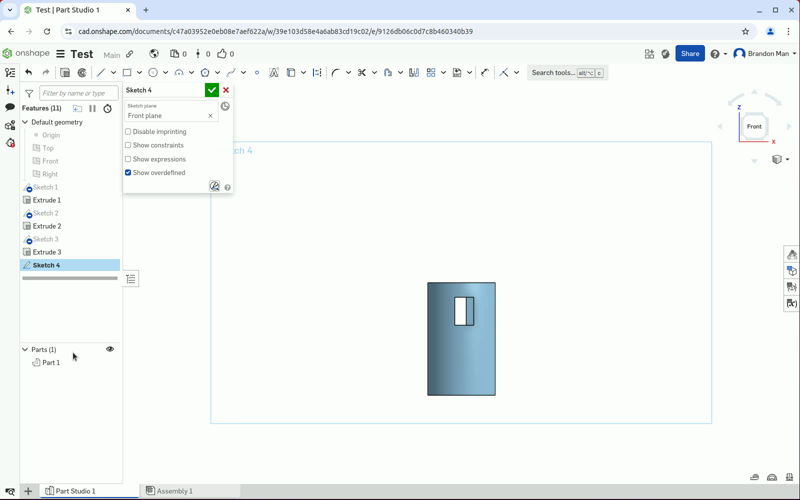
key(y)
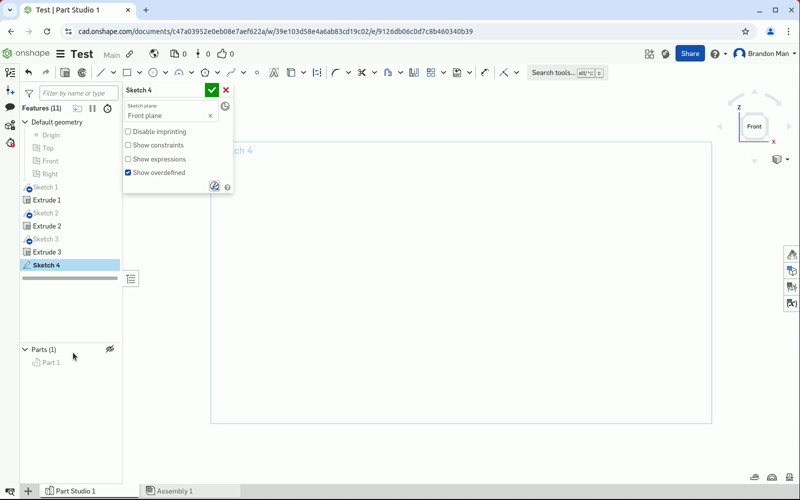
key(l)
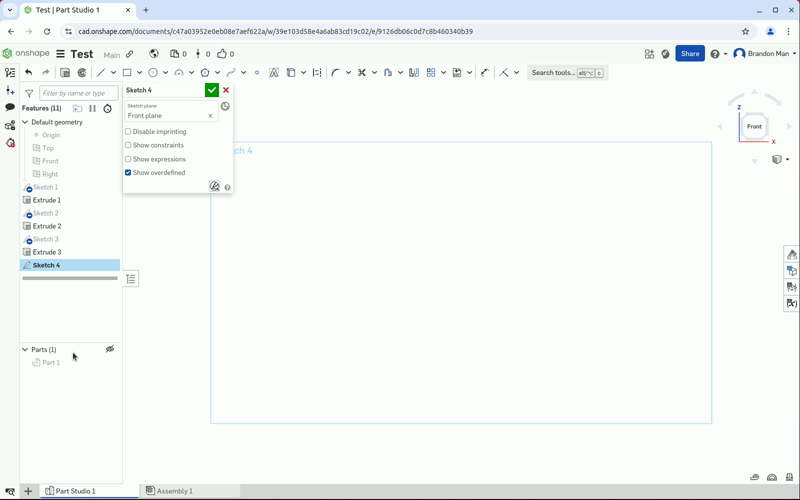
key_down(shift)
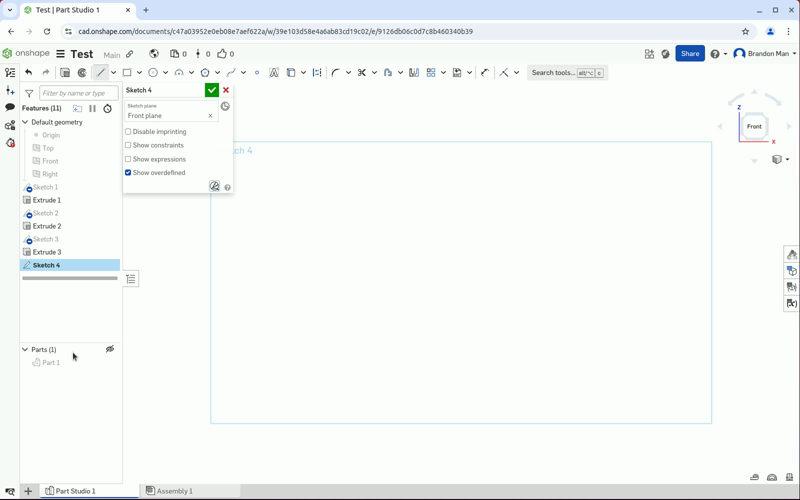
mouse_move(447, 325)
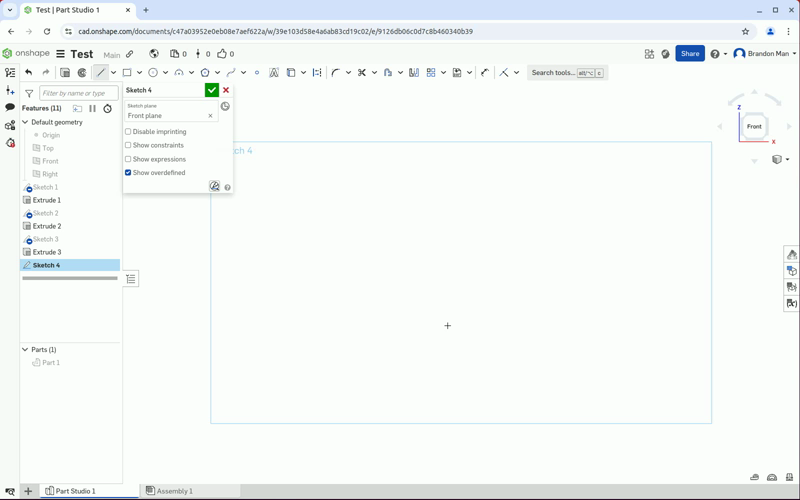
click(447, 325)
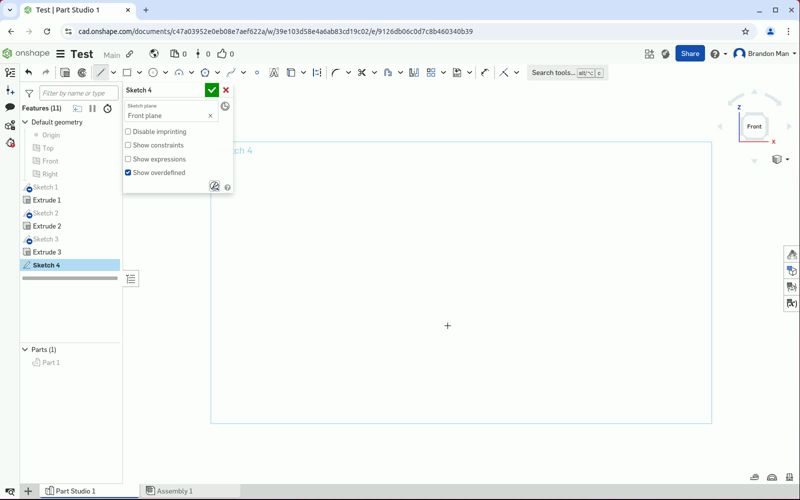
key_up(shift)
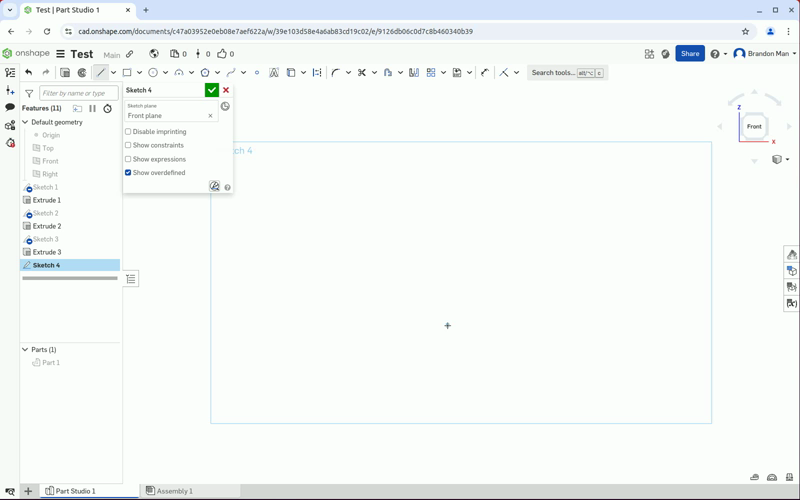
key_down(shift)
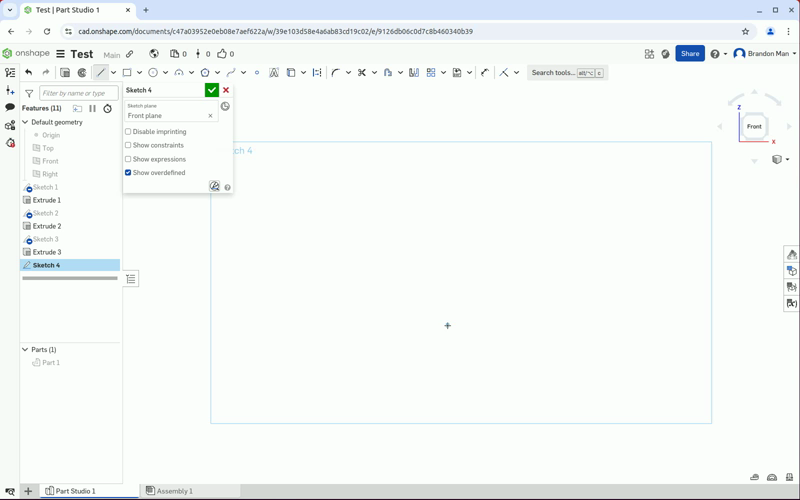
mouse_move(477, 325)
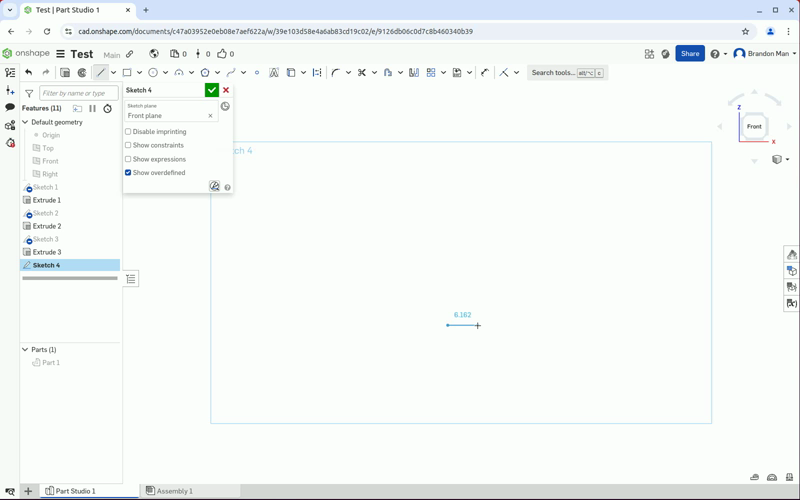
mouse_move(454, 325)
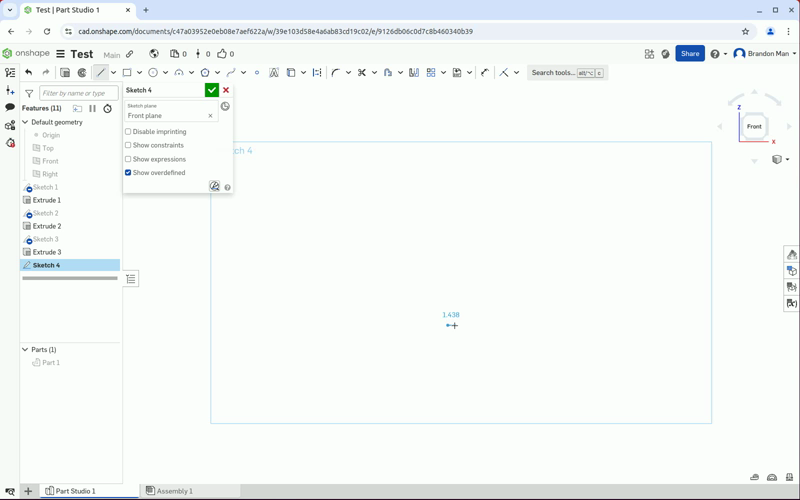
scroll(6)
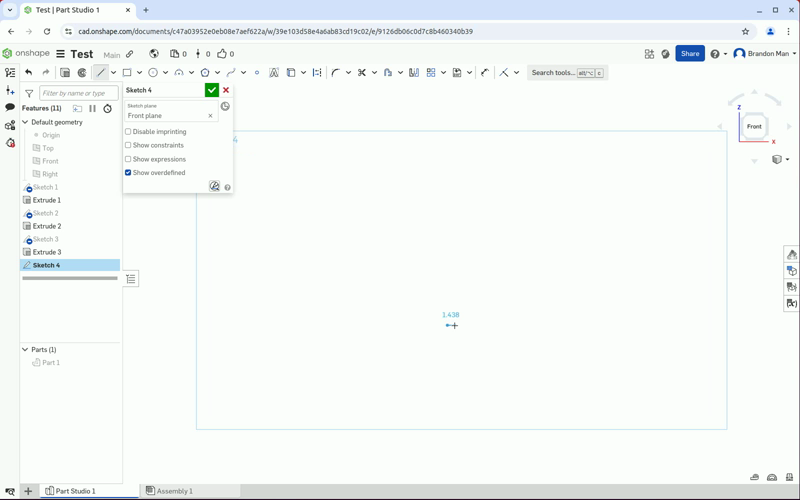
scroll(6)
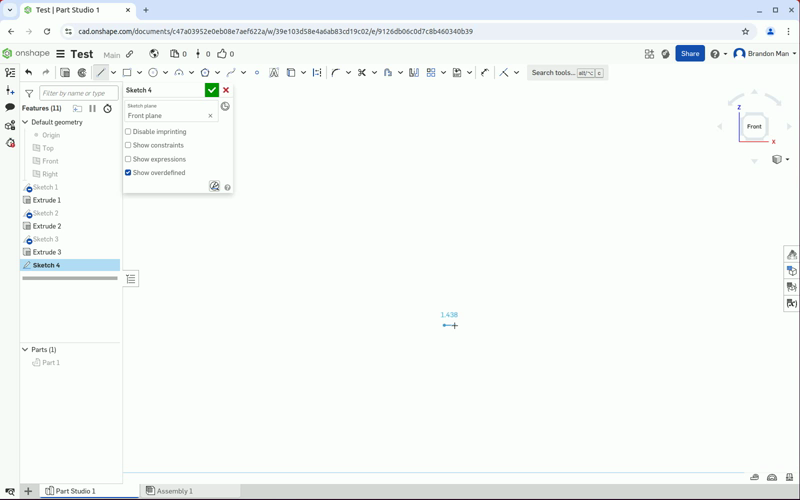
scroll(6)
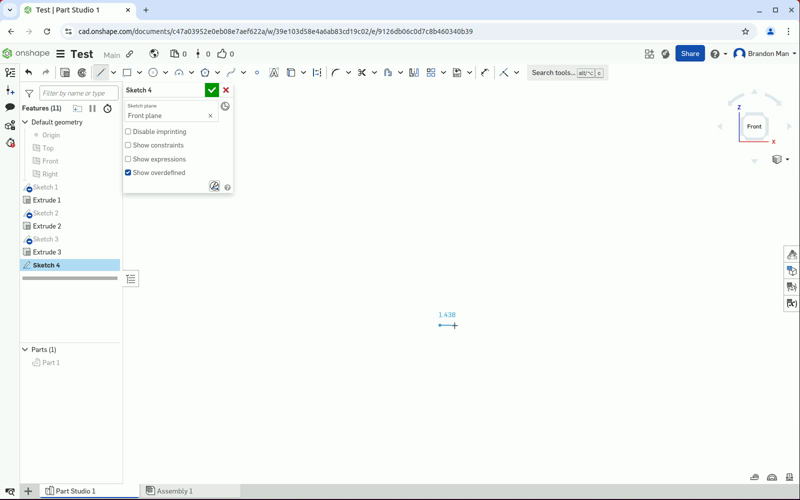
scroll(6)
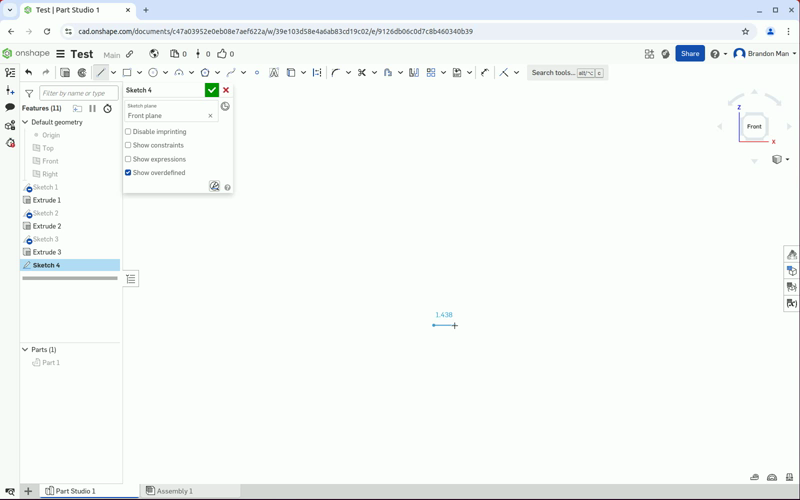
scroll(6)
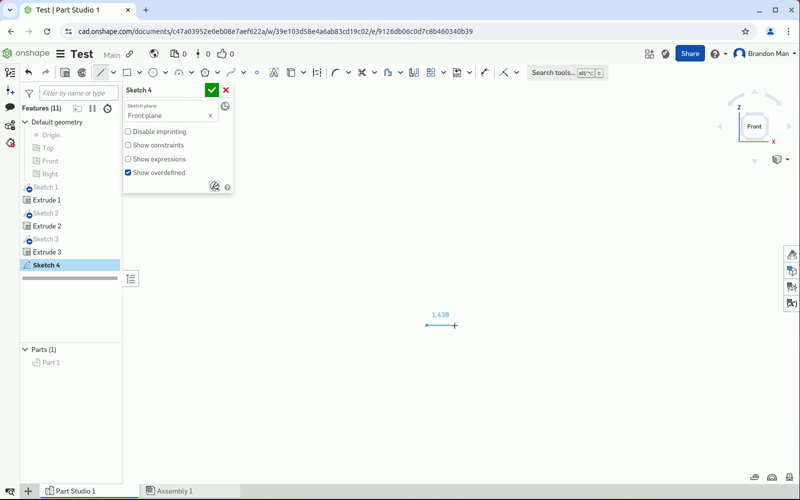
scroll(6)
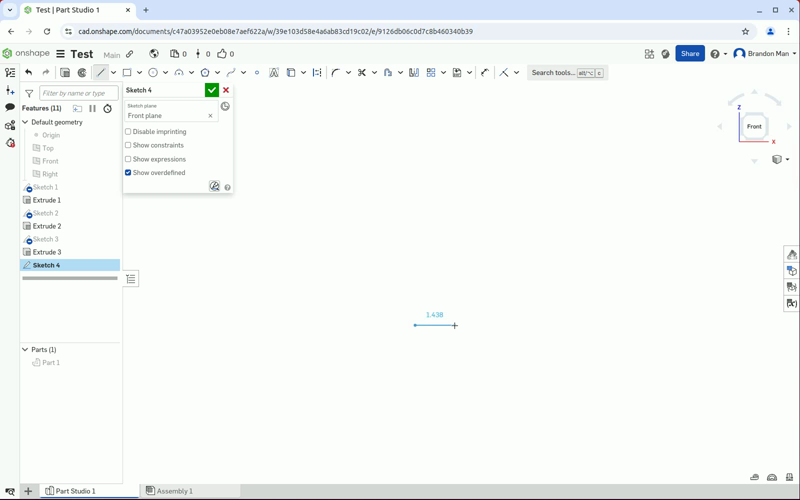
scroll(6)
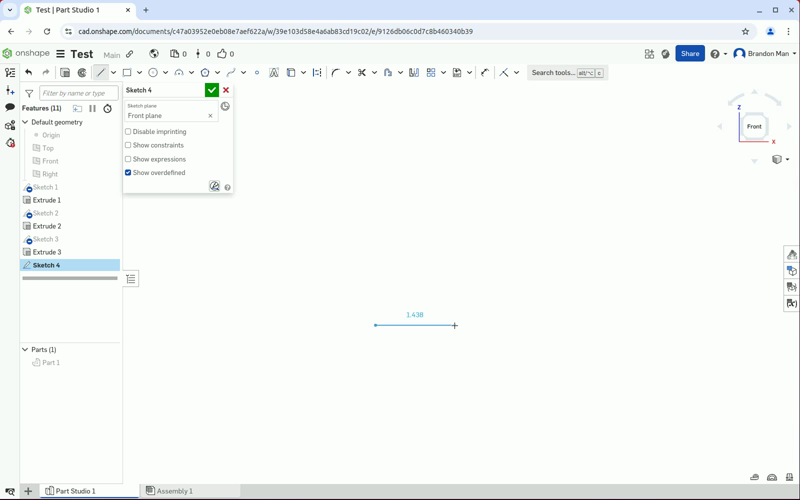
click(454, 325)
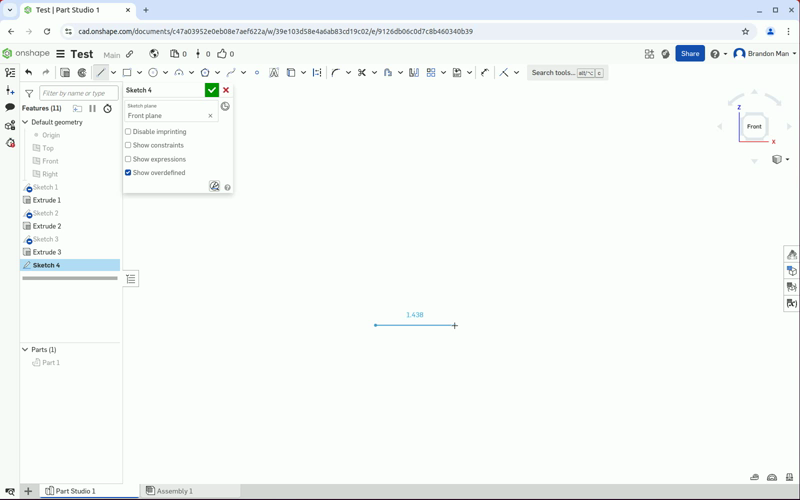
scroll(-6)
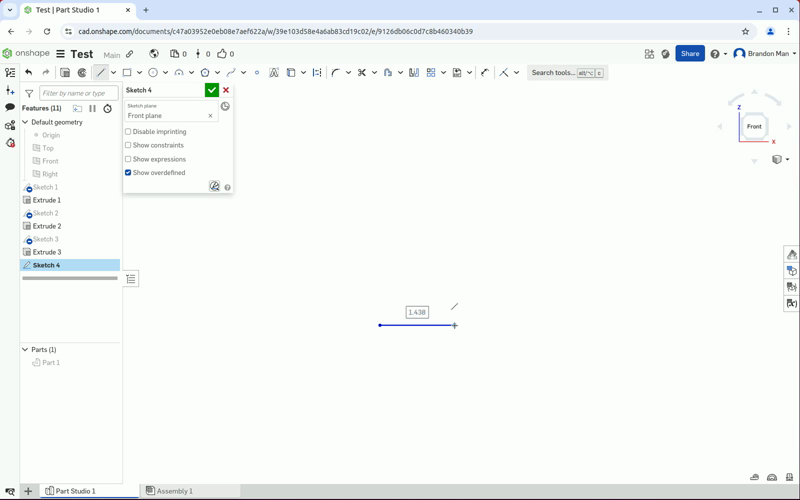
scroll(-6)
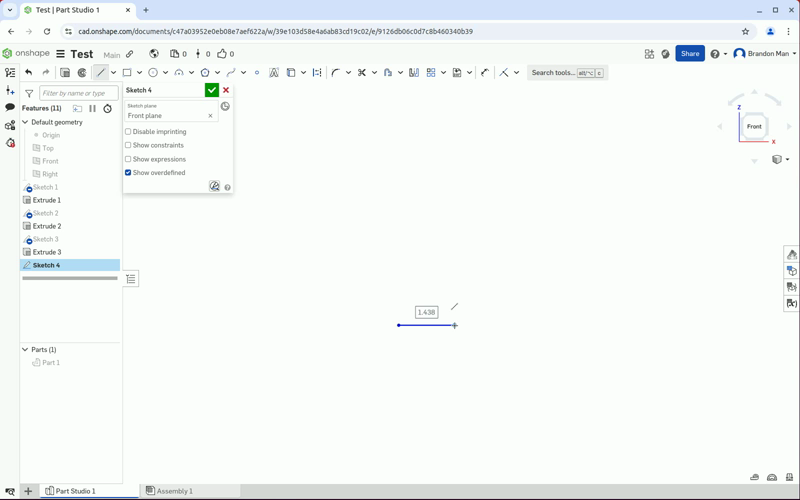
scroll(-6)
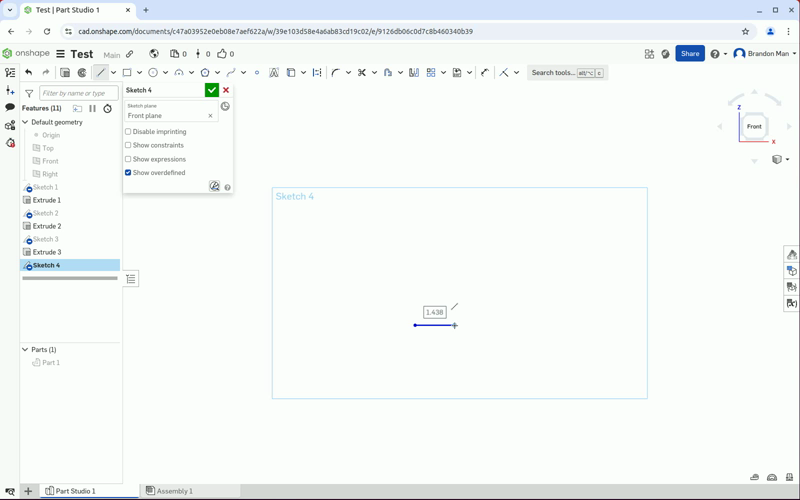
scroll(-6)
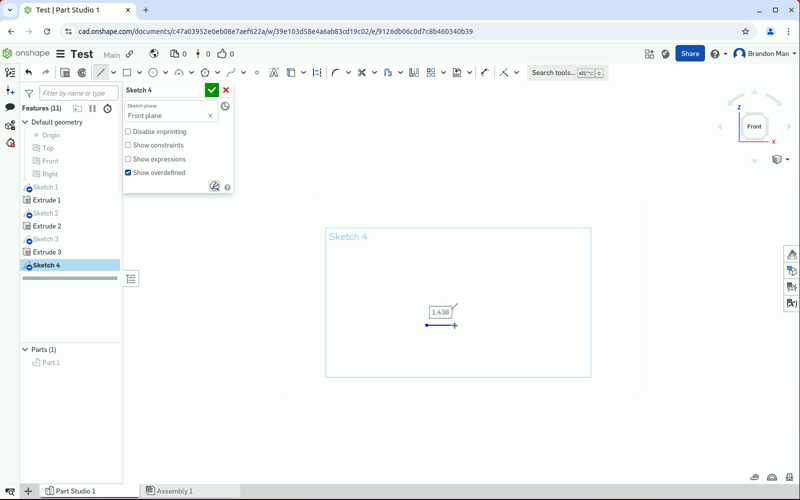
scroll(-6)
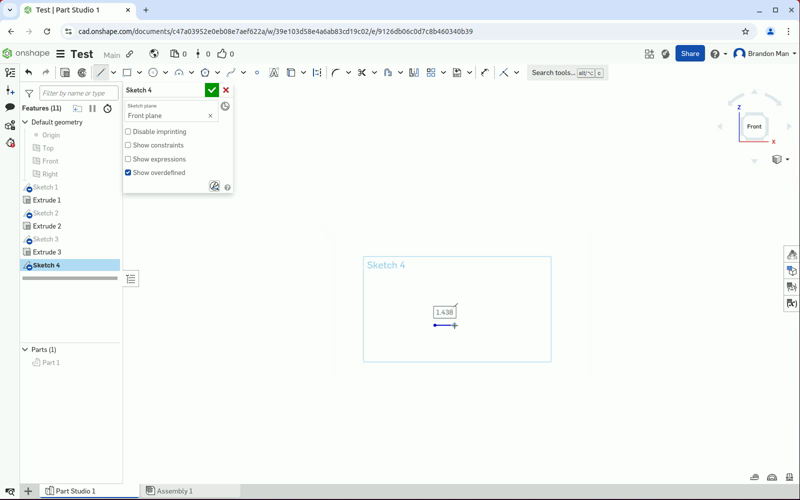
scroll(-6)
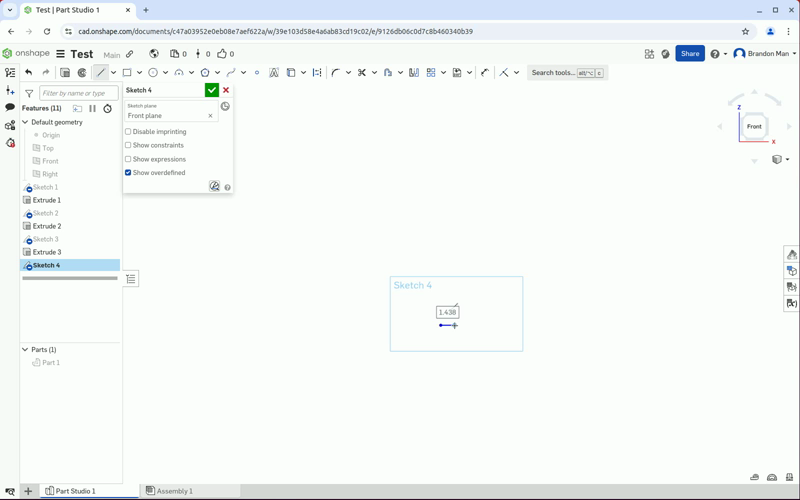
scroll(-6)
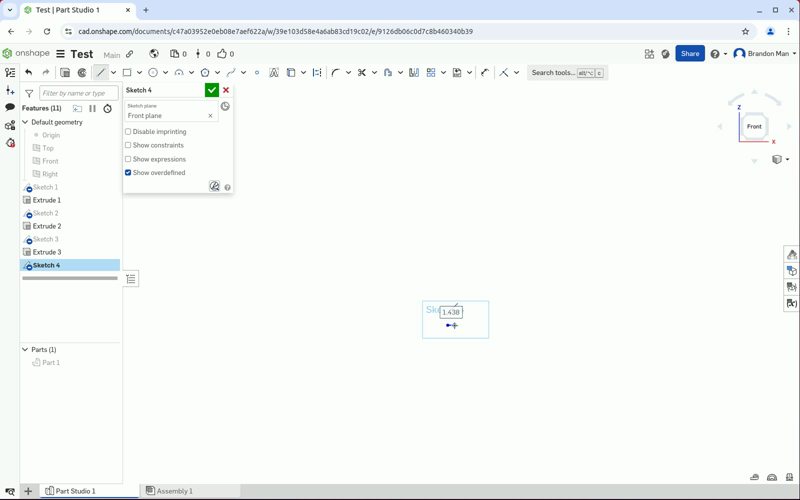
key_up(shift)
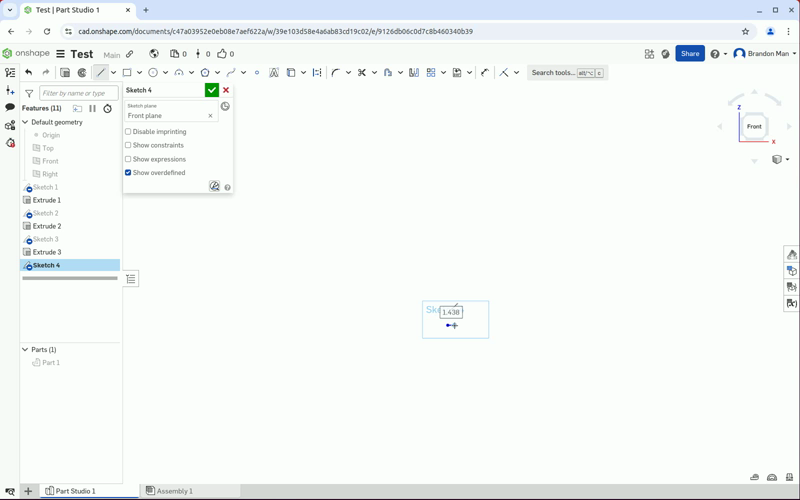
key_down(shift)
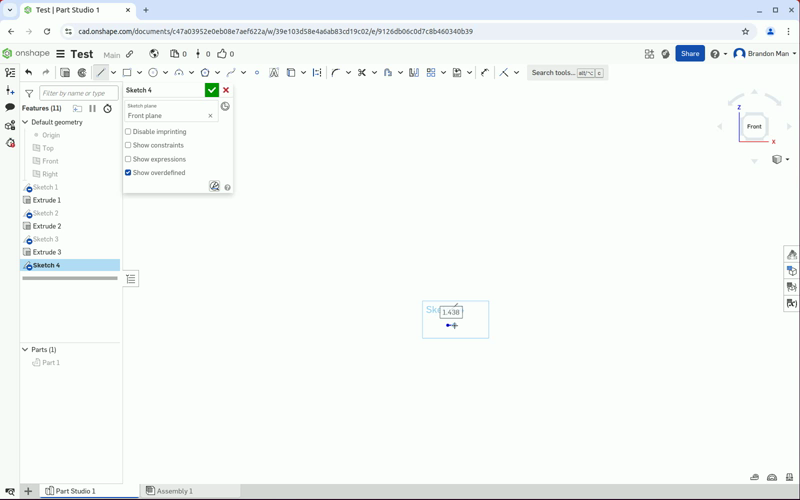
mouse_move(484, 325)
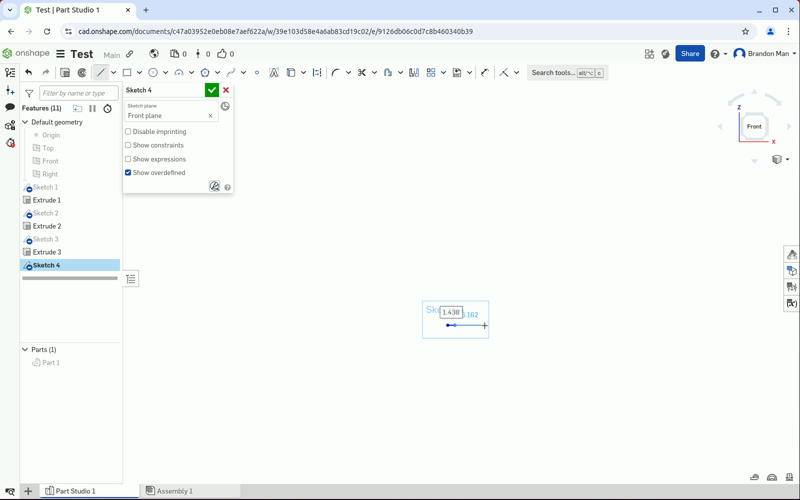
mouse_move(454, 297)
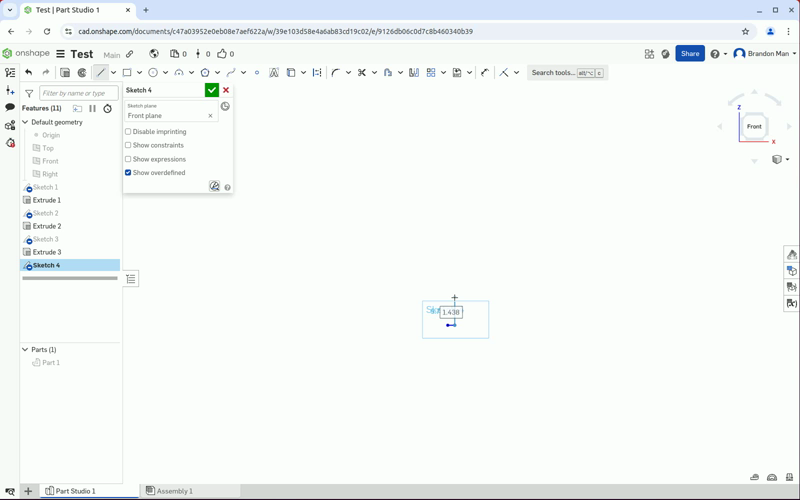
click(454, 297)
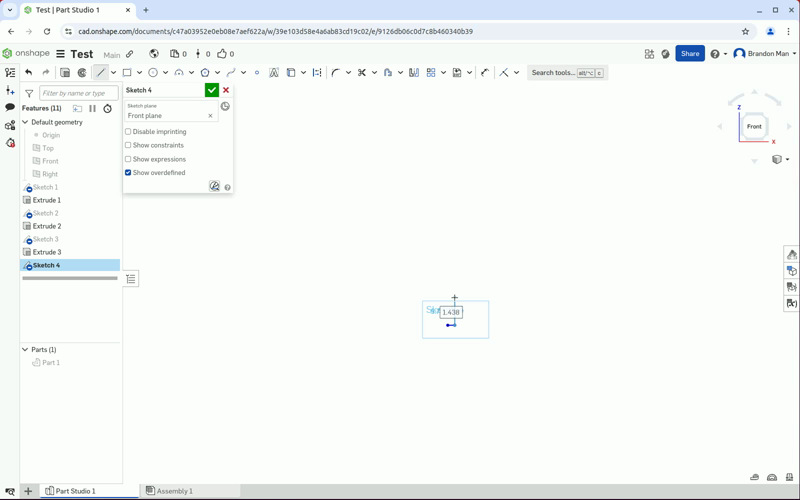
key_up(shift)
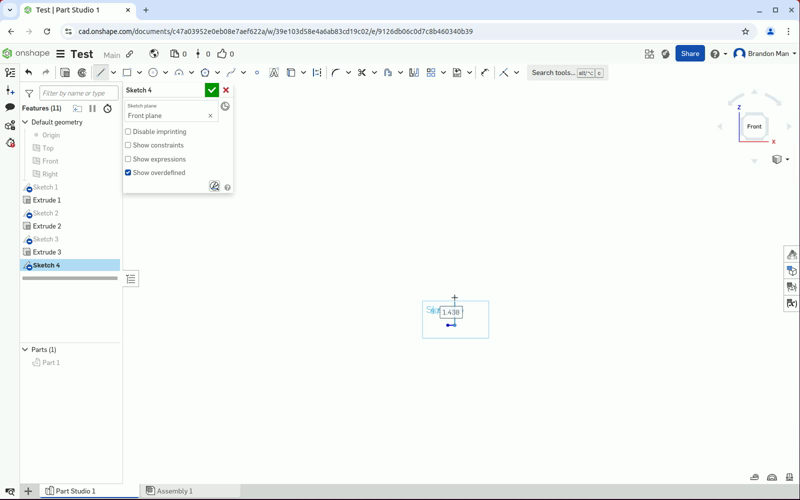
key_down(shift)
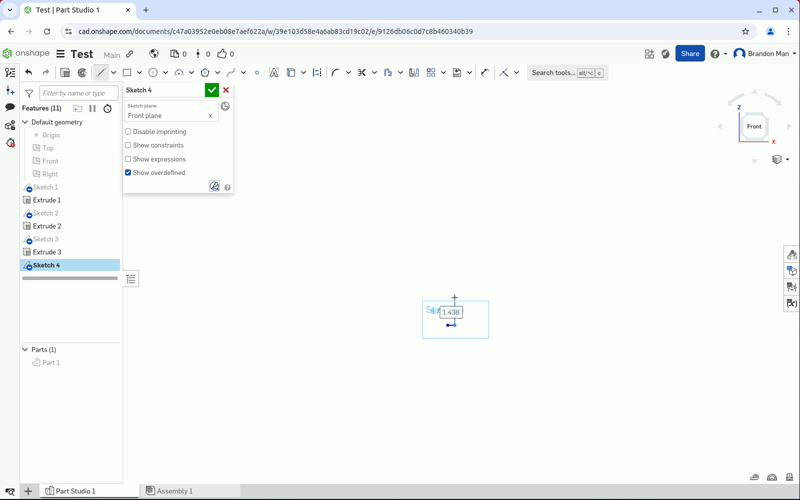
mouse_move(484, 297)
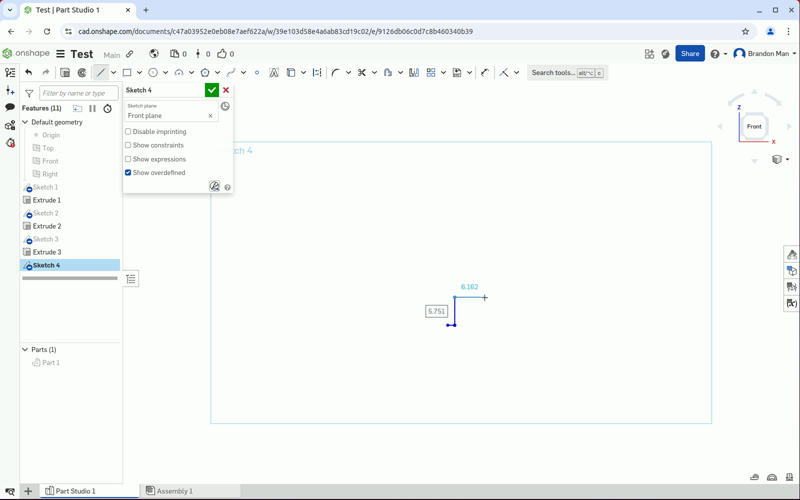
mouse_move(447, 297)
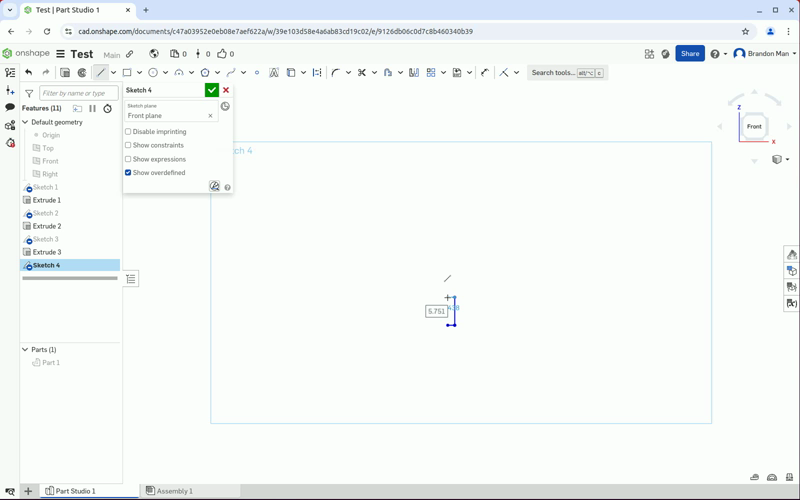
scroll(6)
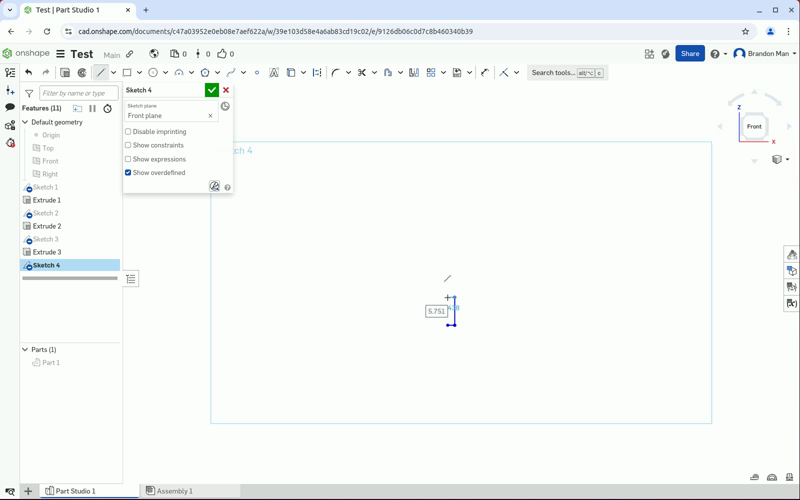
scroll(6)
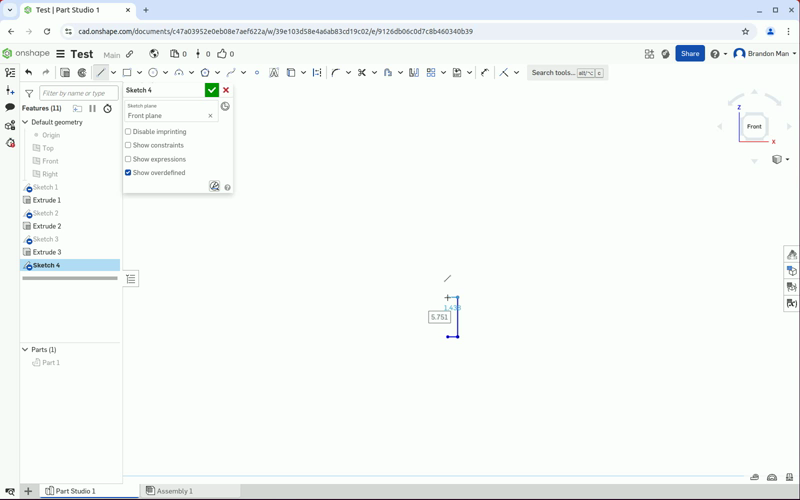
scroll(6)
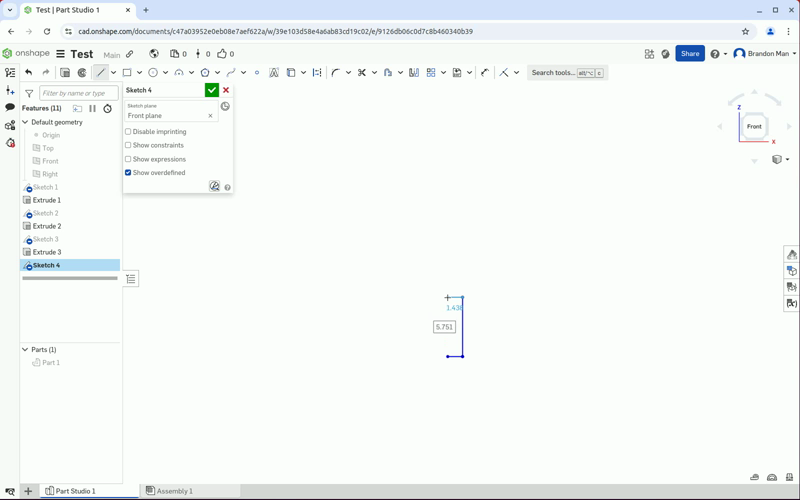
scroll(6)
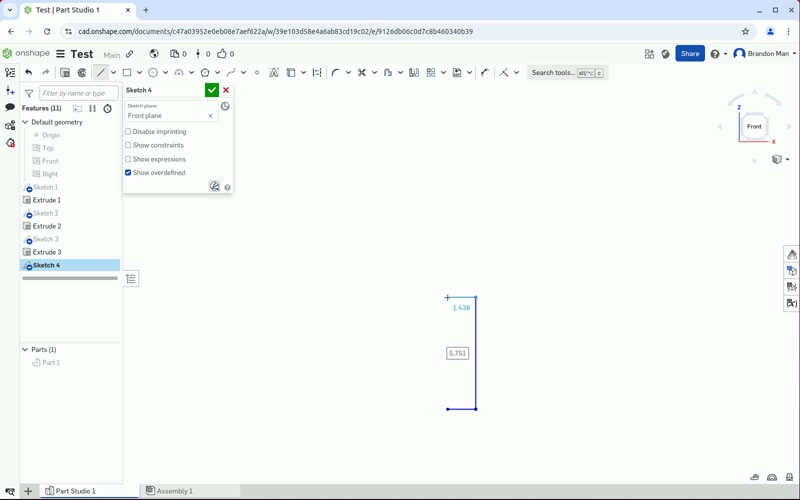
scroll(6)
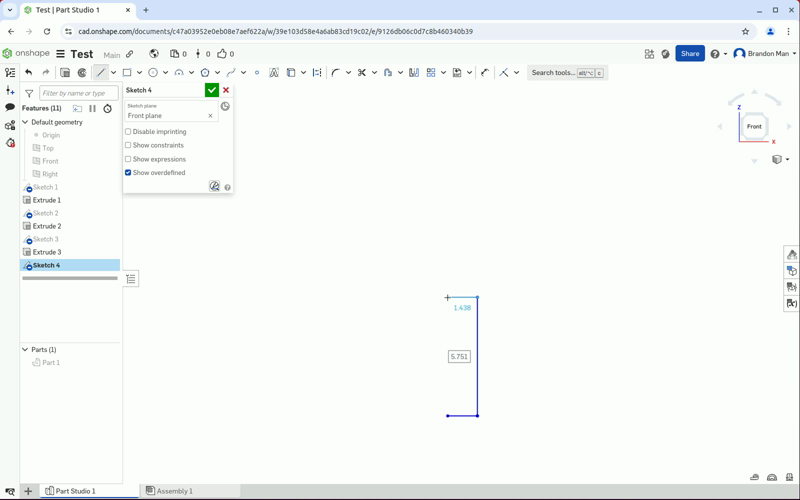
scroll(6)
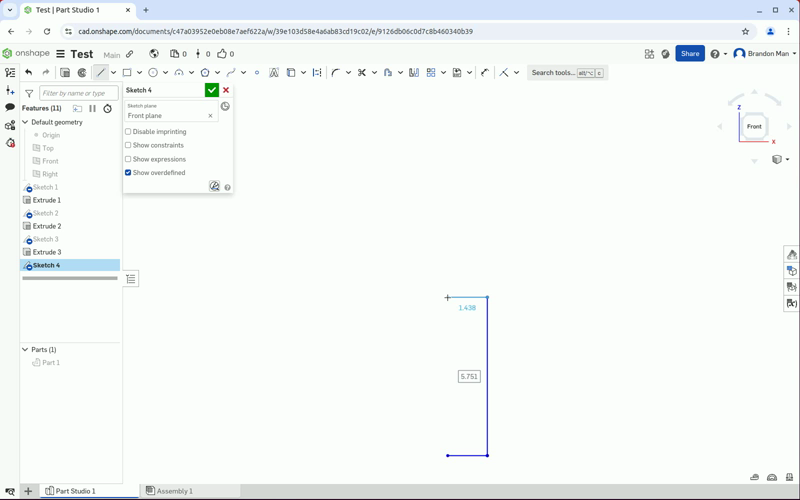
scroll(6)
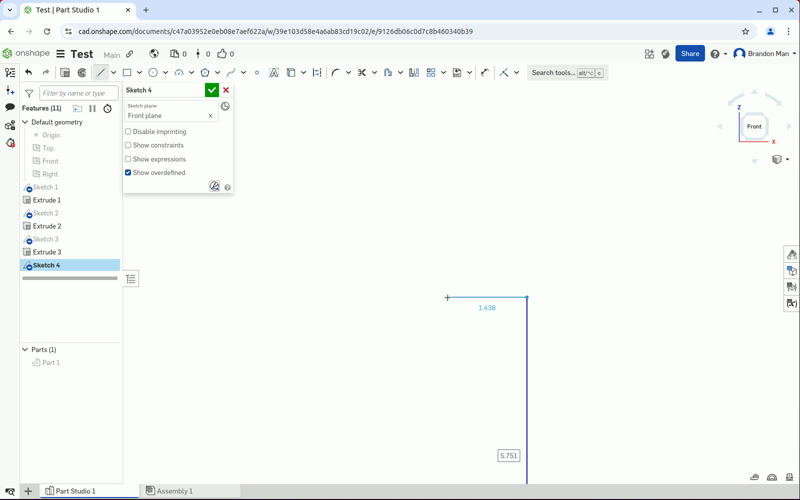
click(447, 297)
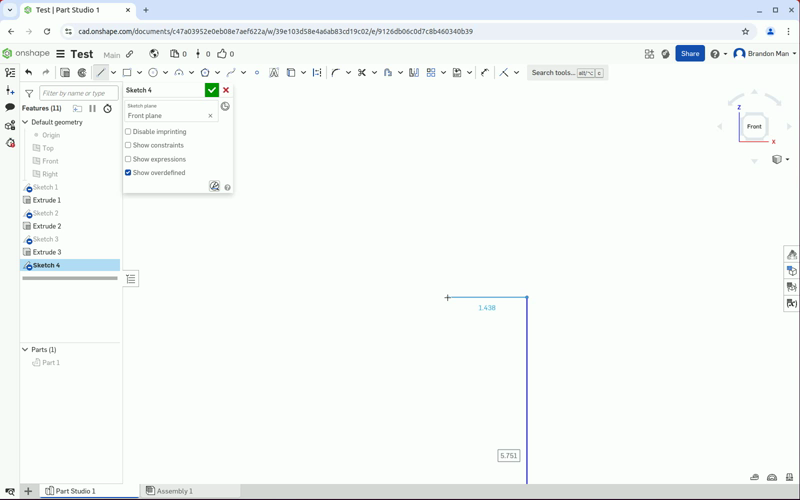
scroll(-6)
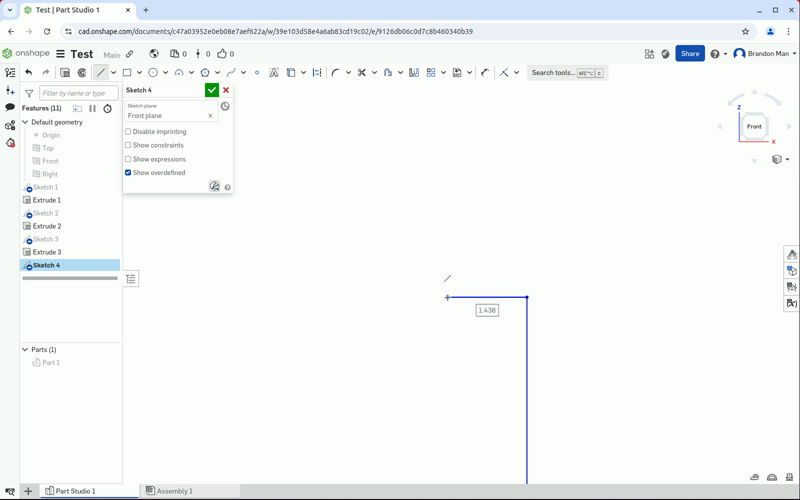
scroll(-6)
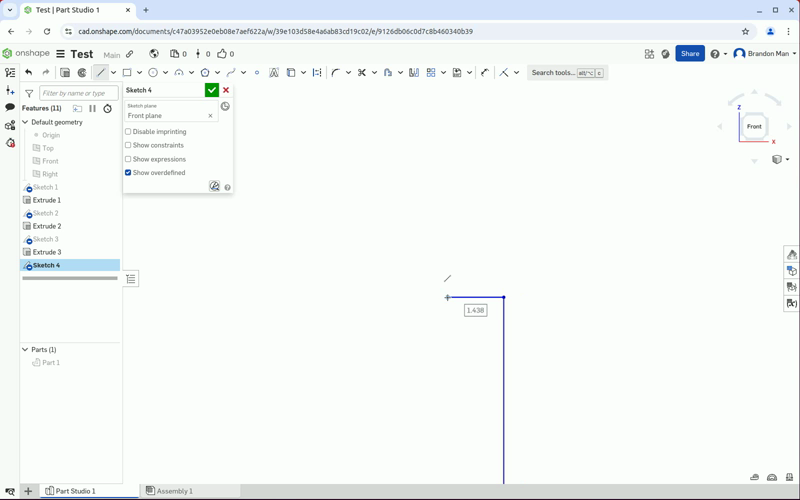
scroll(-6)
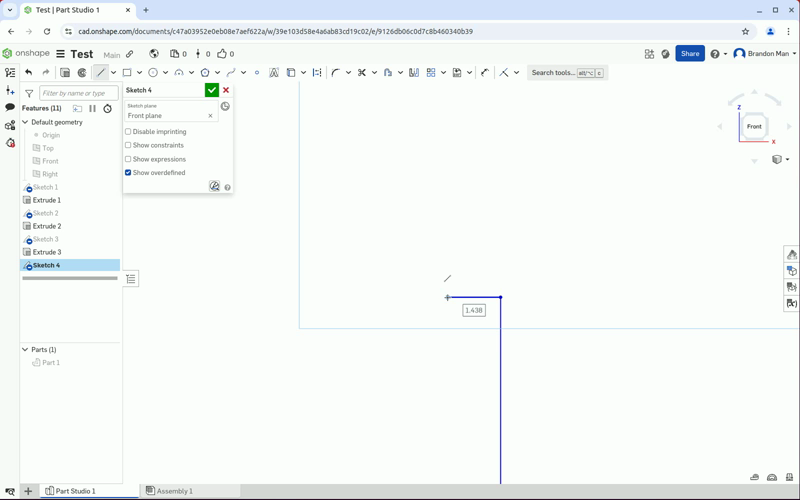
scroll(-6)
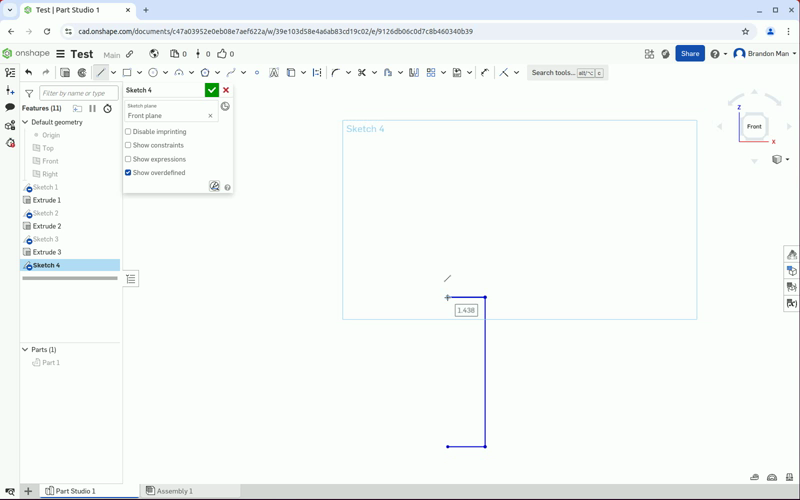
scroll(-6)
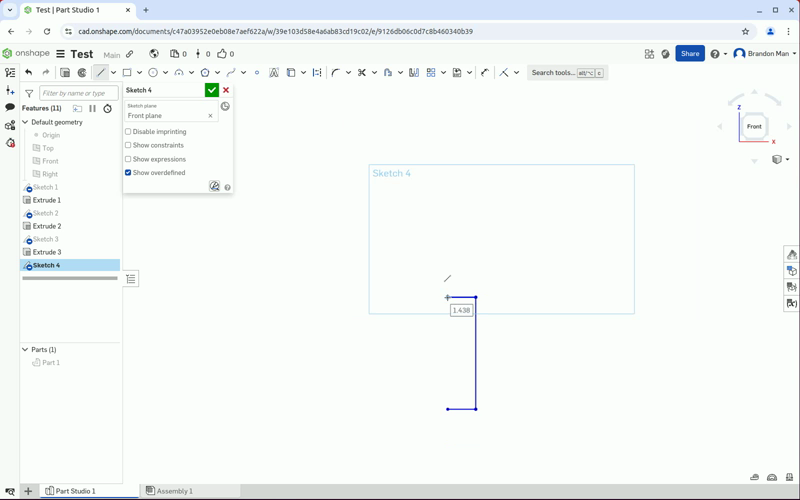
scroll(-6)
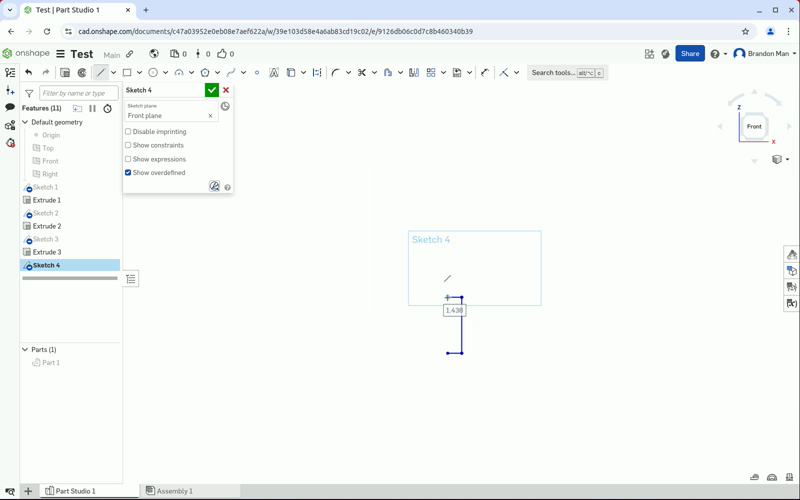
scroll(-6)
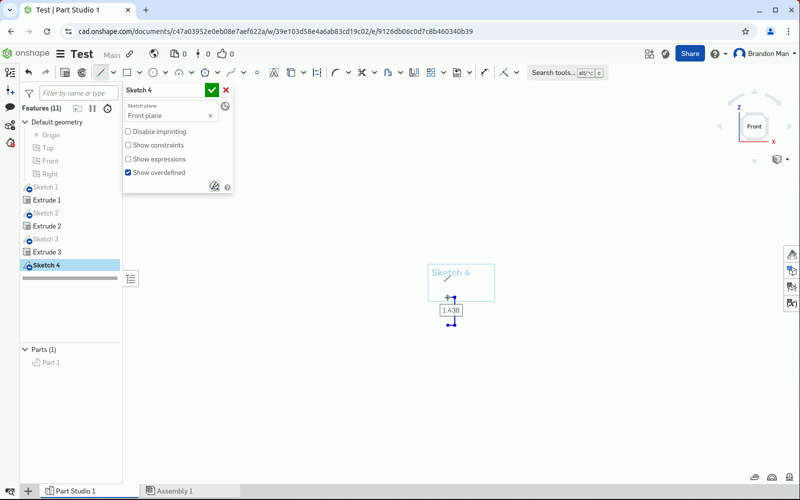
key_up(shift)
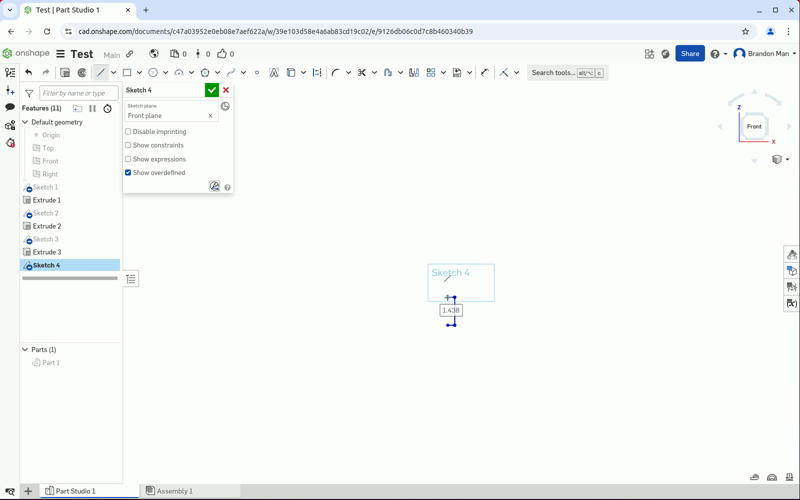
mouse_move(477, 297)
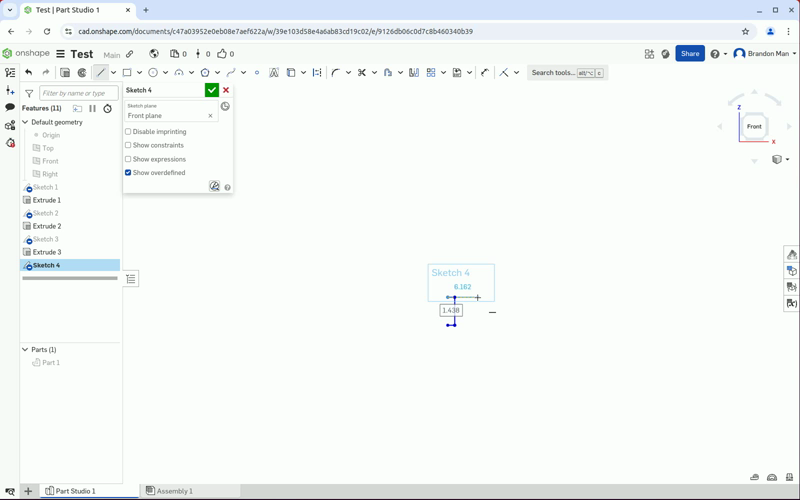
key_down(shift)
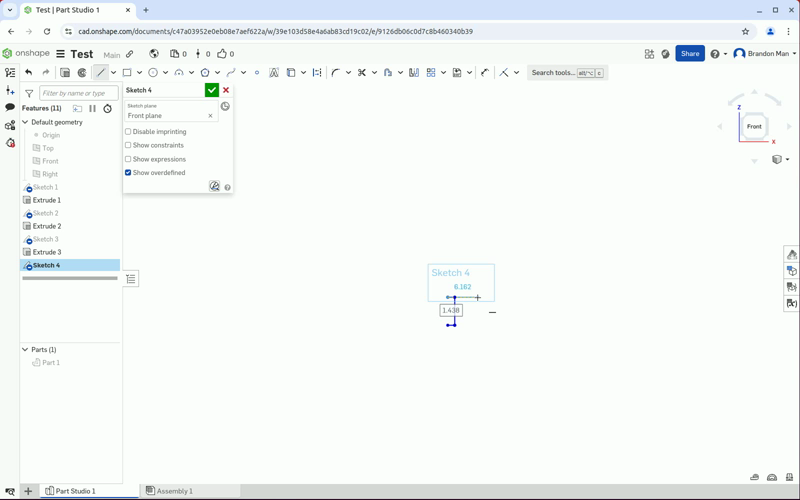
mouse_move(447, 325)
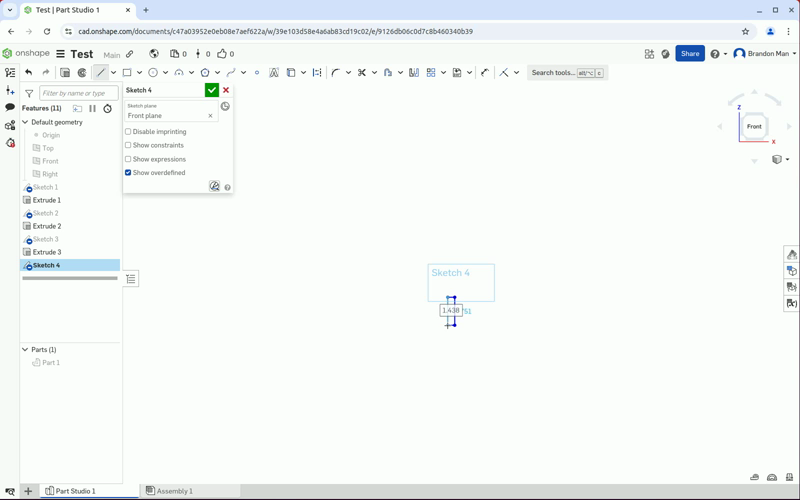
key_up(shift)
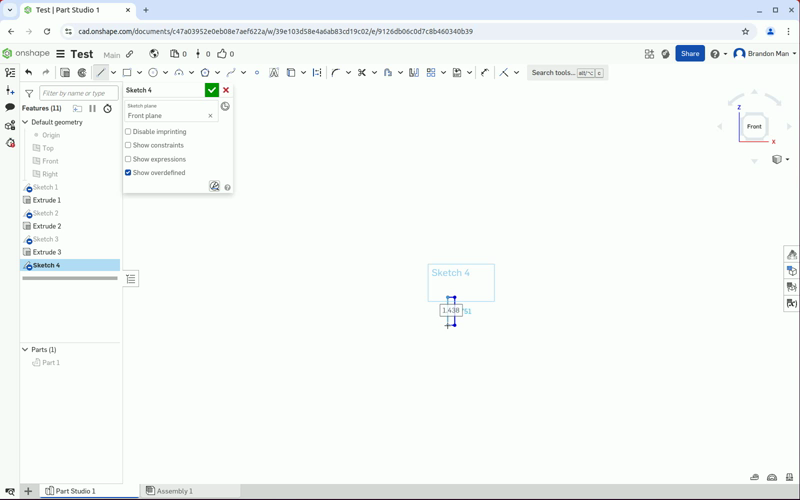
click(447, 325)
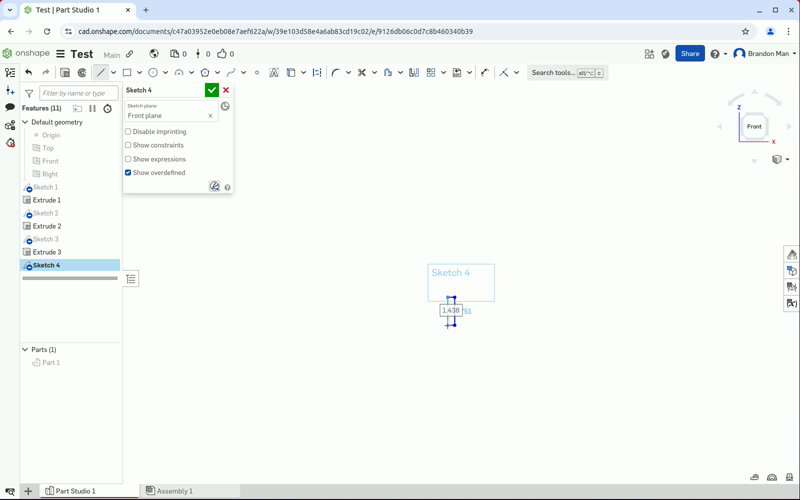
key(esc)
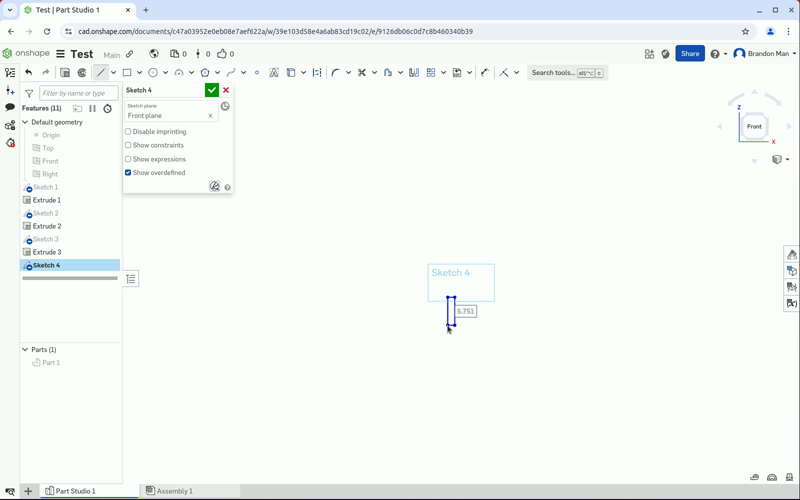
mouse_move(453, 305)
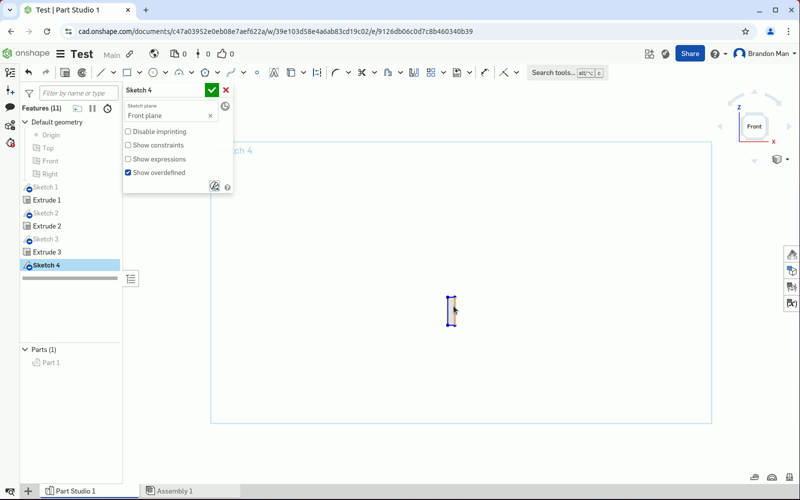
scroll(6)
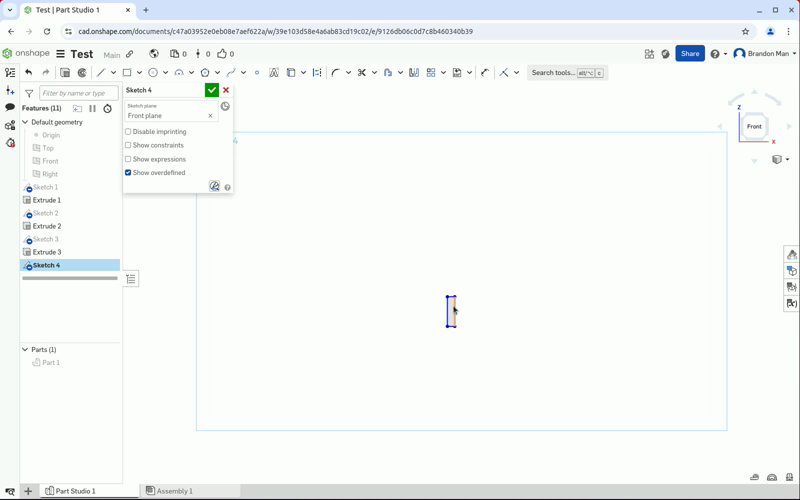
scroll(6)
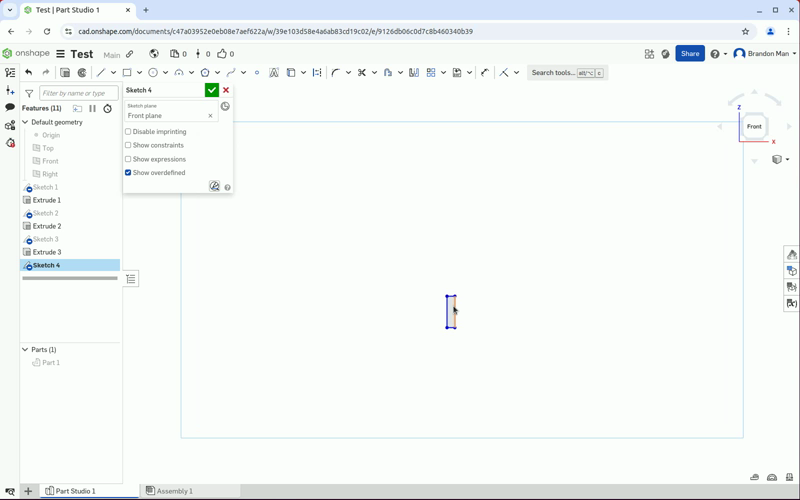
scroll(6)
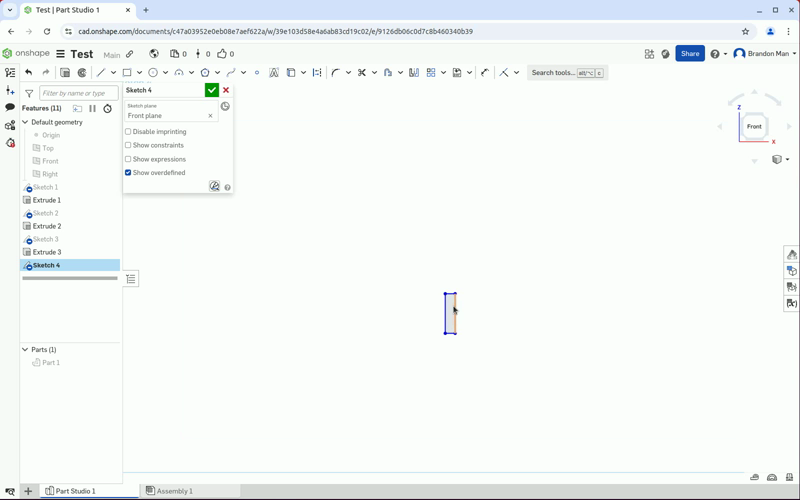
scroll(6)
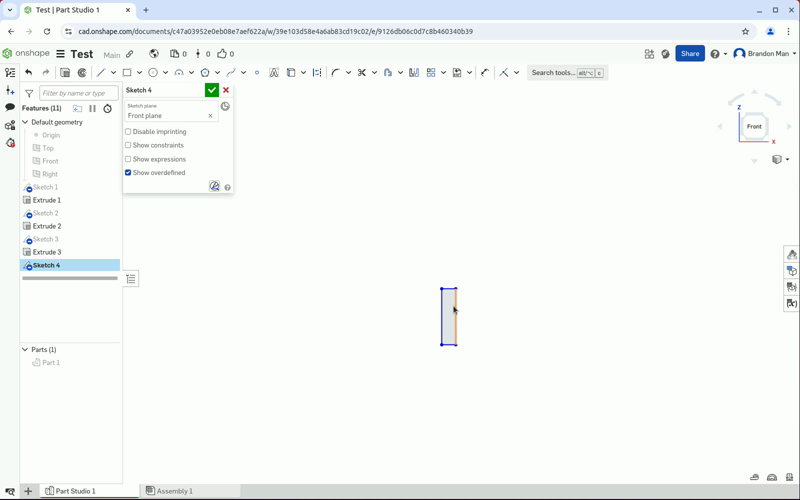
scroll(6)
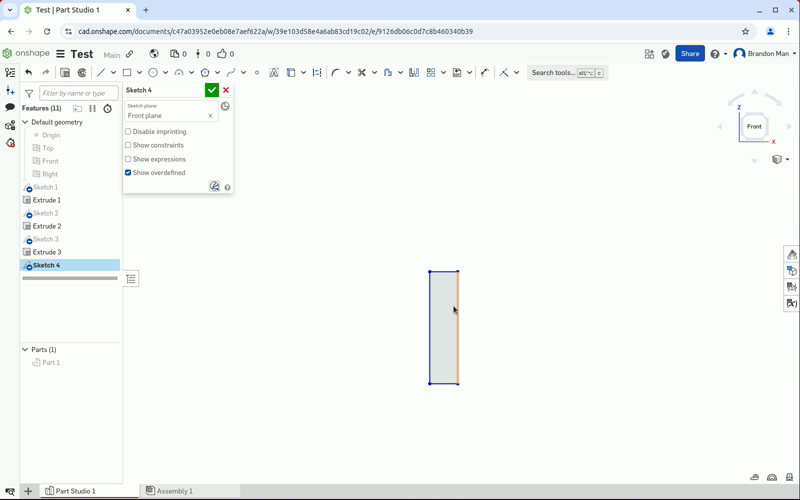
scroll(6)
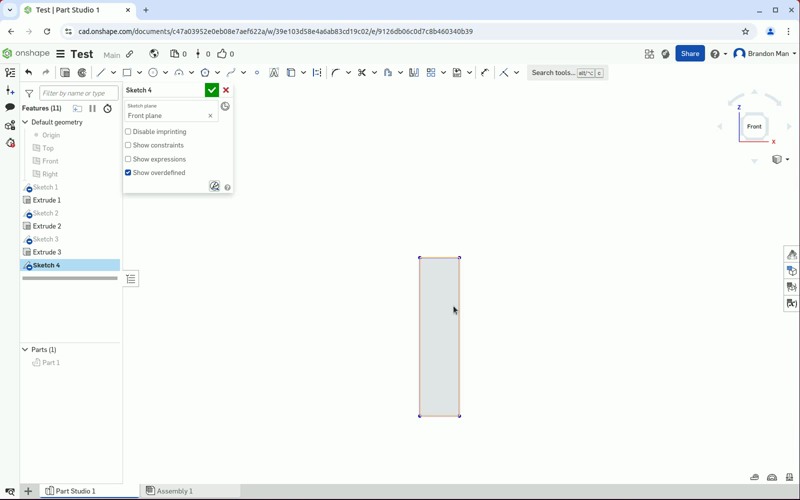
scroll(6)
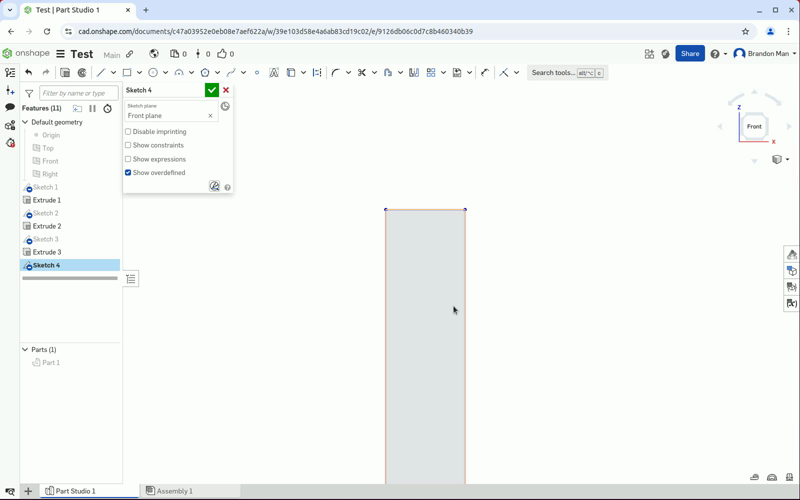
click(453, 305)
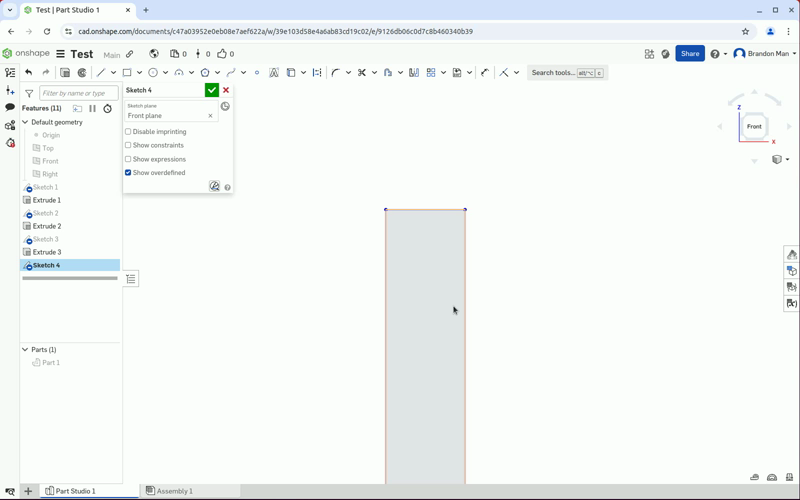
scroll(-6)
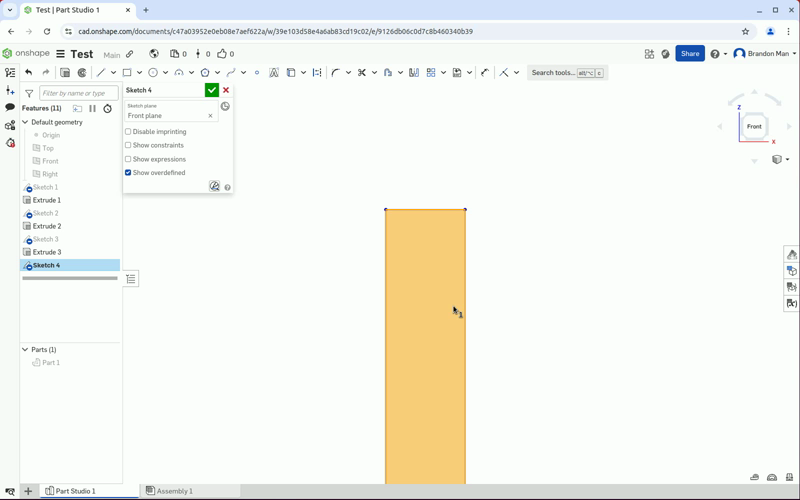
scroll(-6)
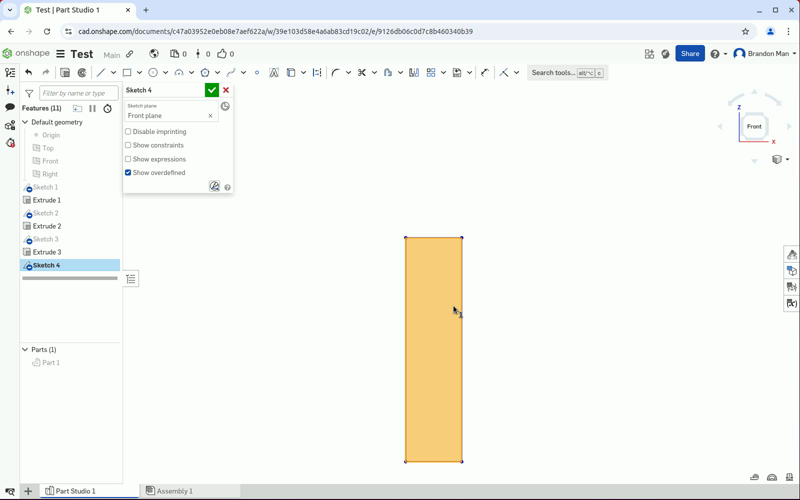
scroll(-6)
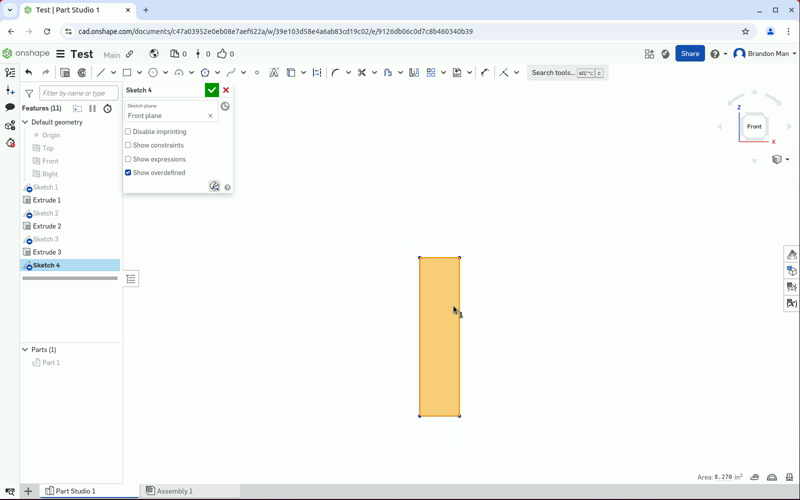
scroll(-6)
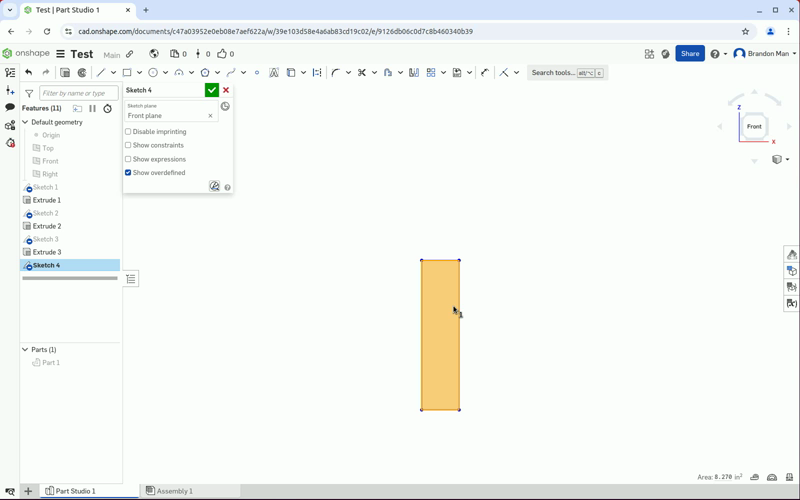
scroll(-6)
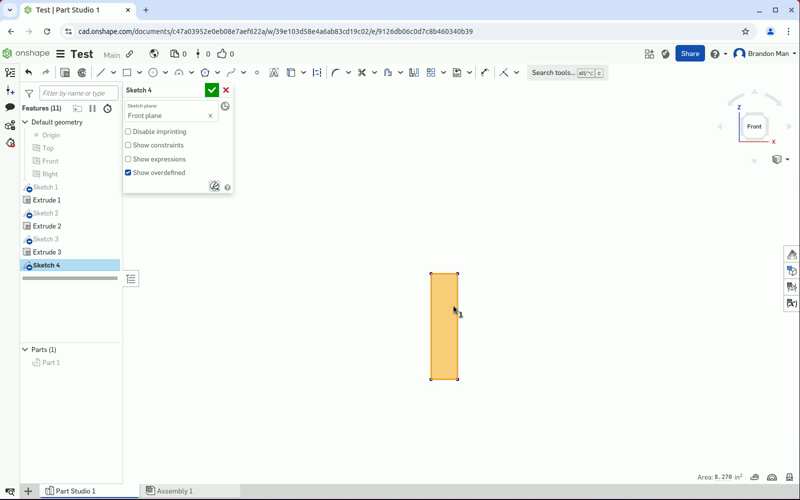
scroll(-6)
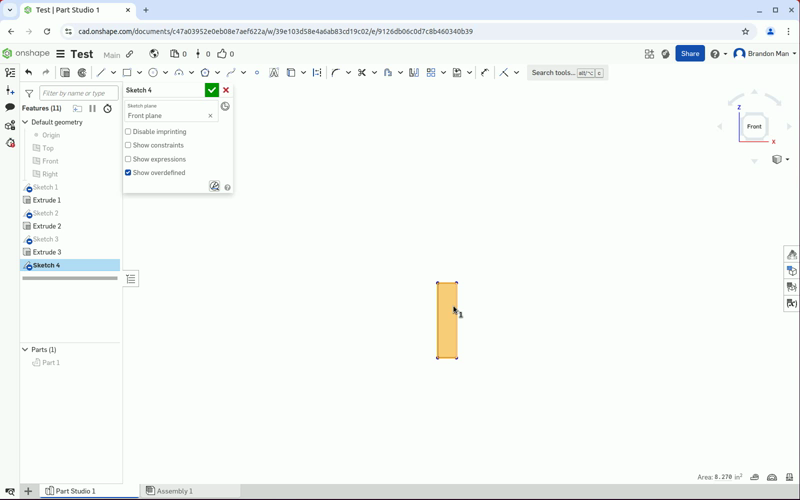
scroll(-6)
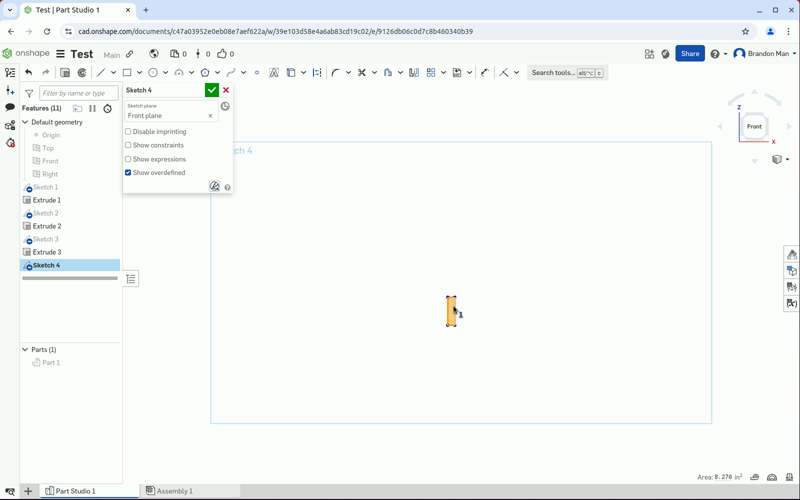
mouse_move(73, 352)
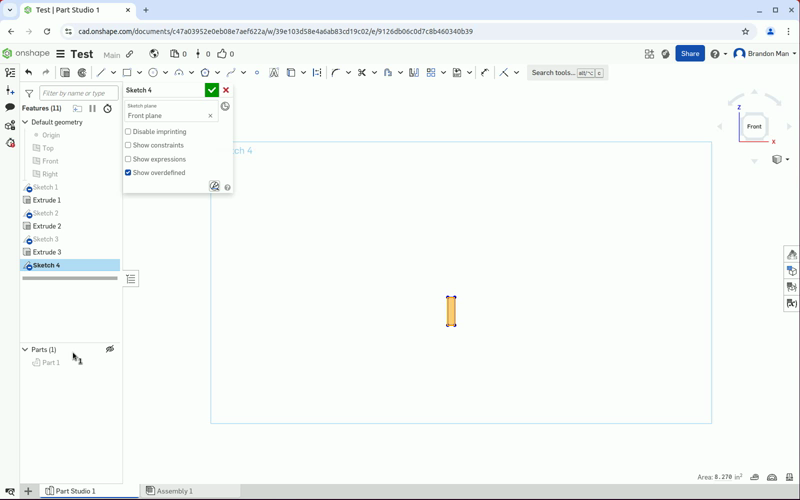
key(shift+y)
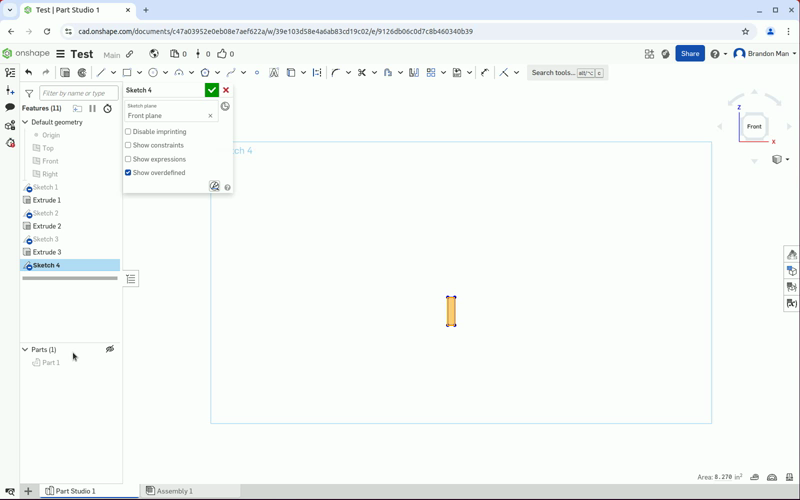
key(shift+e)
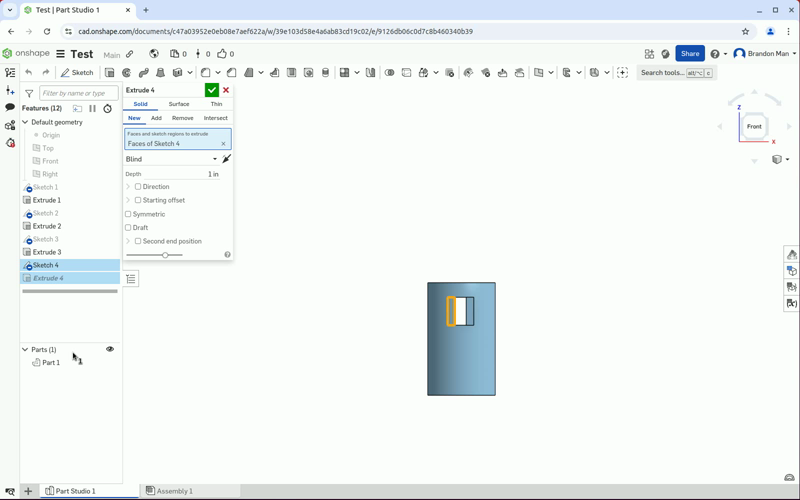
mouse_move(143, 106)
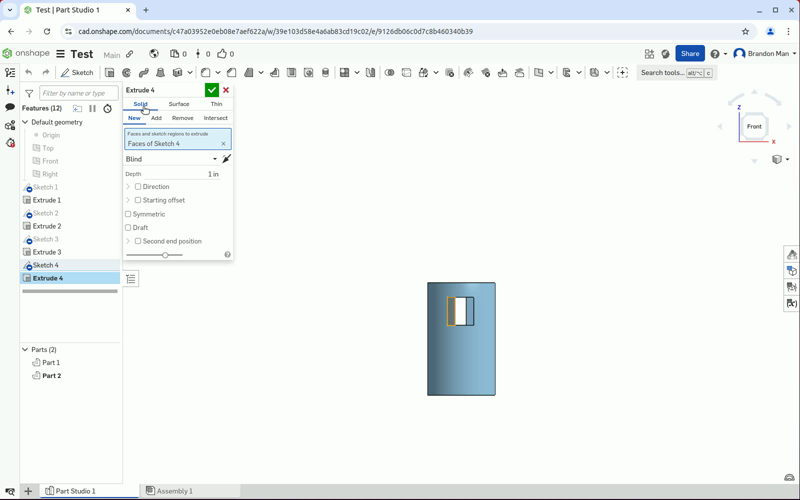
click(143, 106)
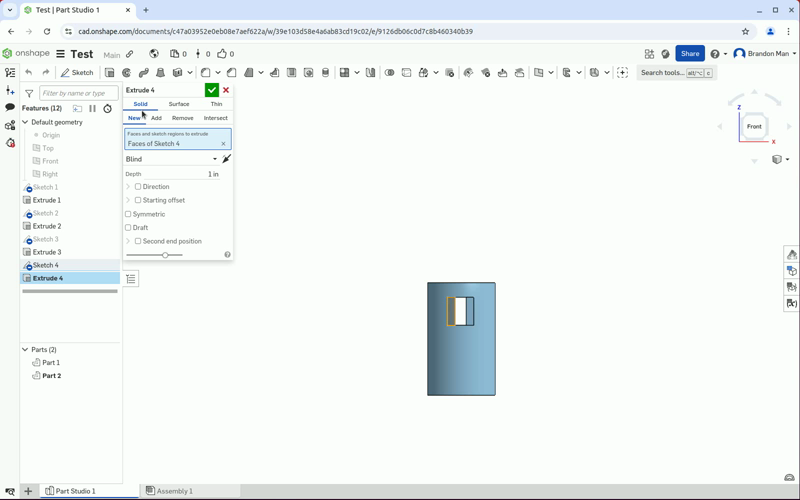
mouse_move(137, 120)
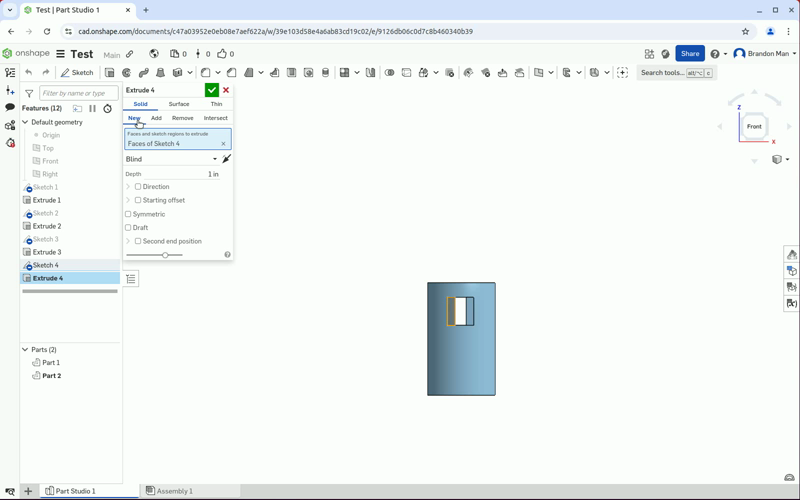
click(137, 120)
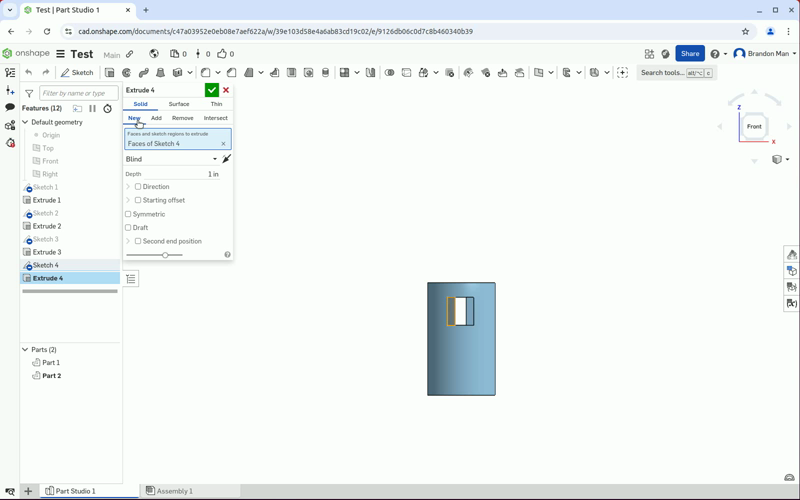
key(tab, 4)
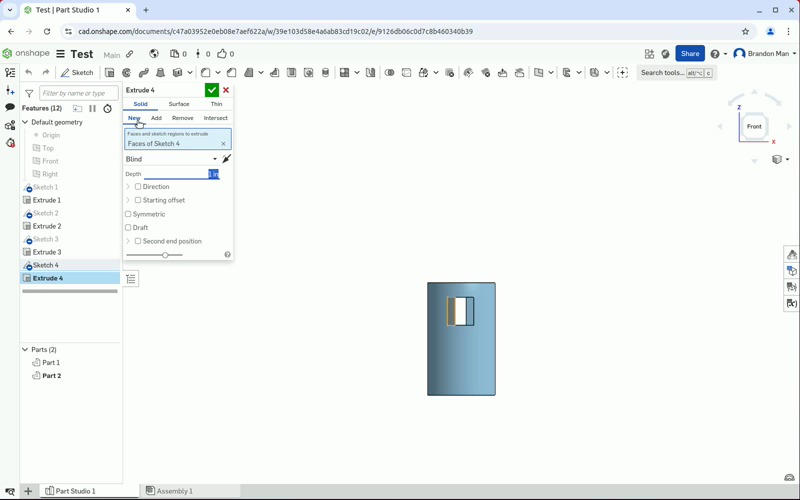
text(11.554)
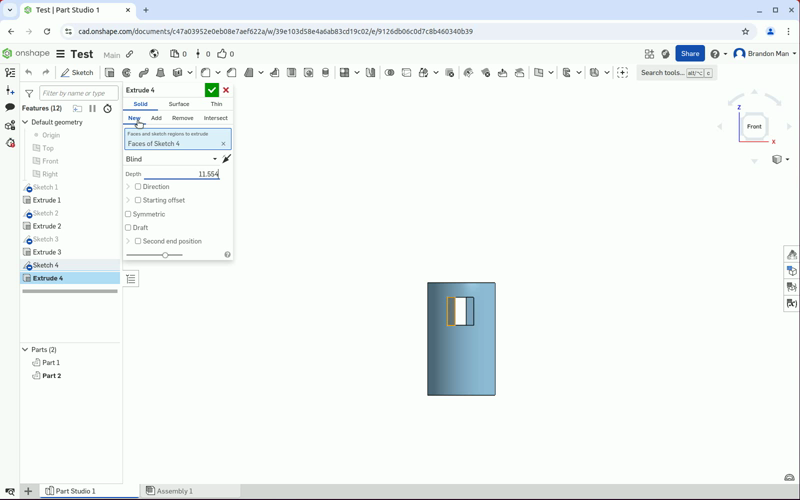
key(tab, 3)
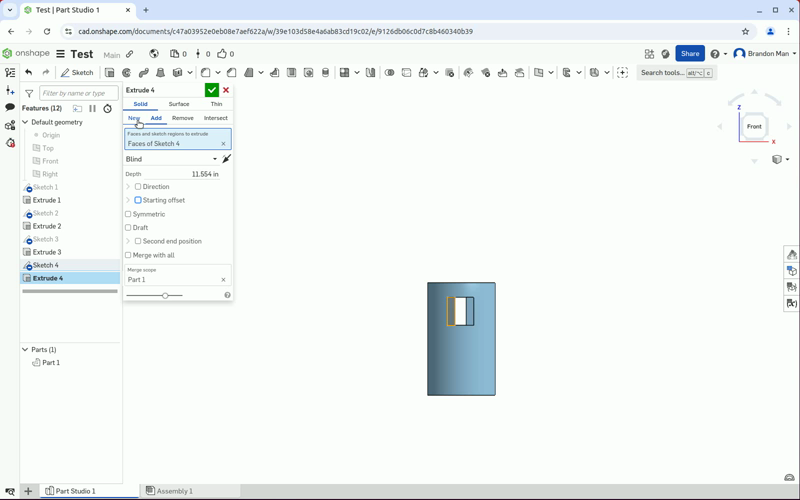
key(tab, 2)
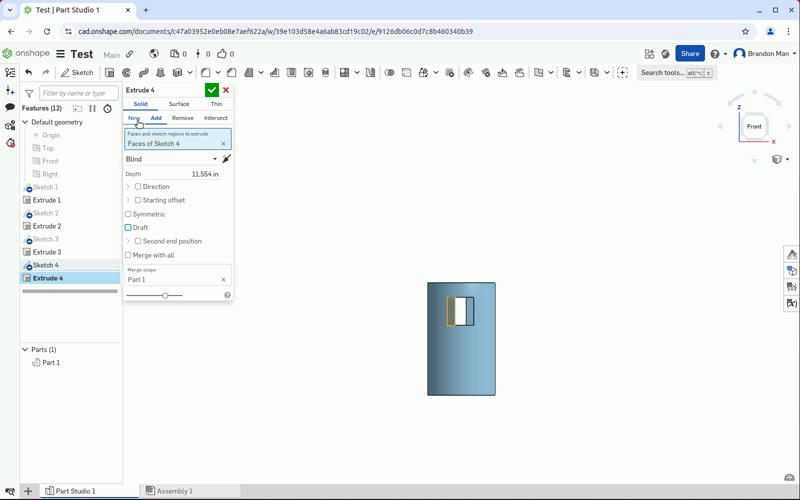
key(space)
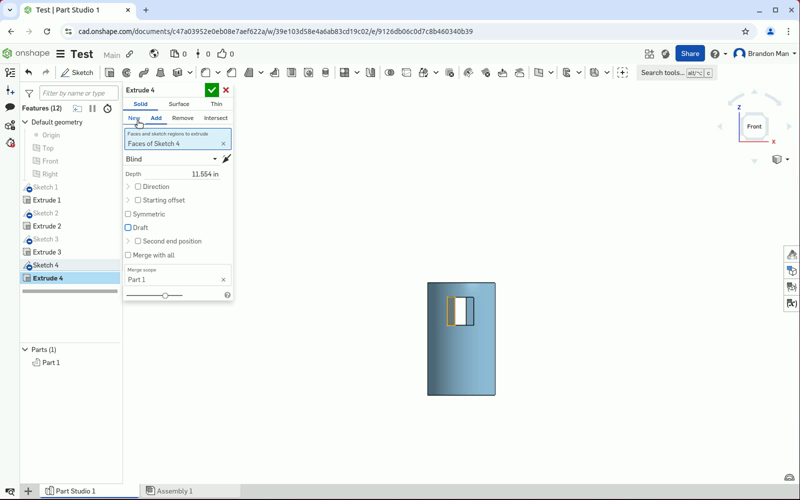
key(tab, 3)
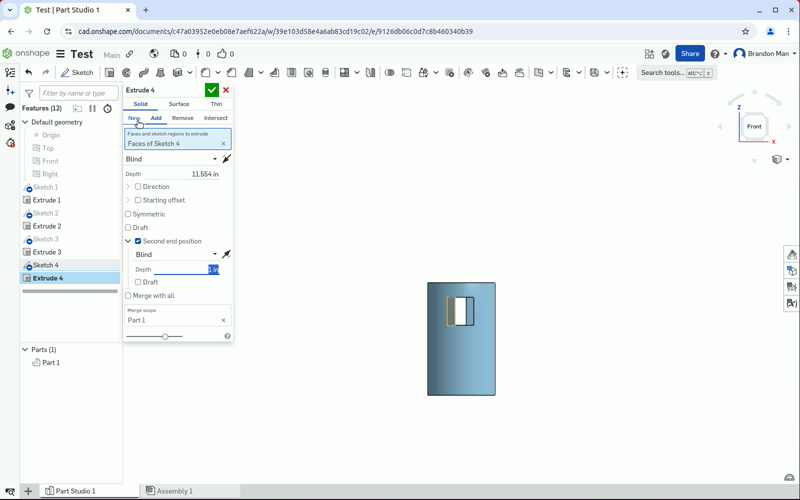
text(9.147)
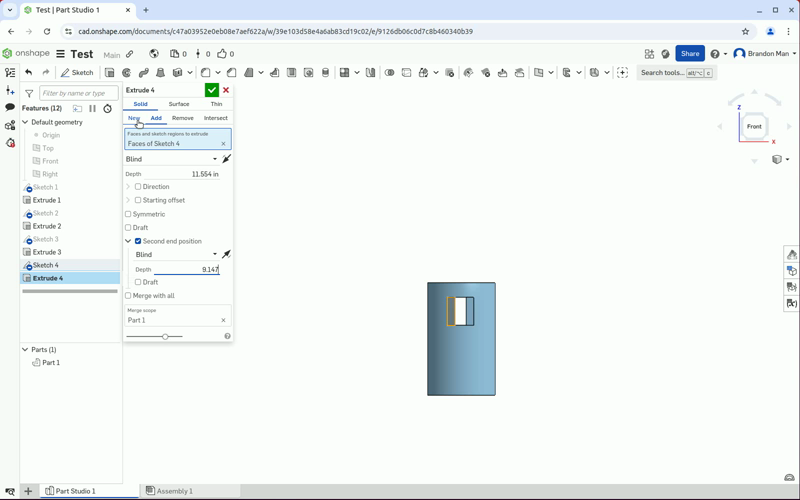
key(enter)
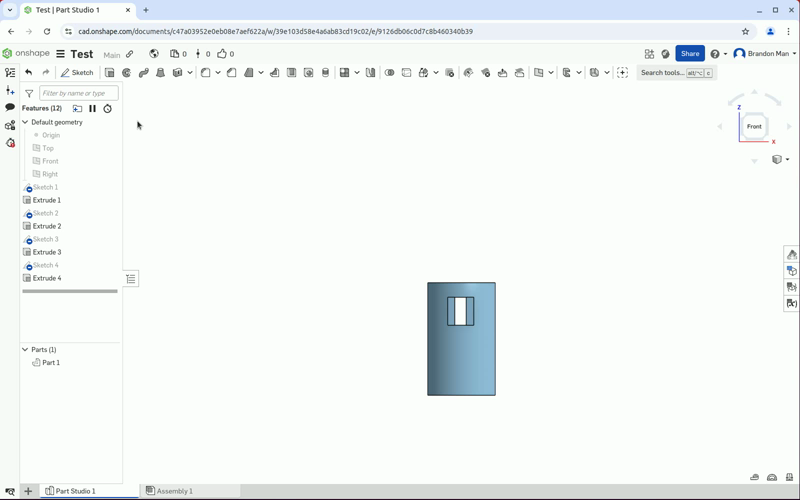
key(shift+h)
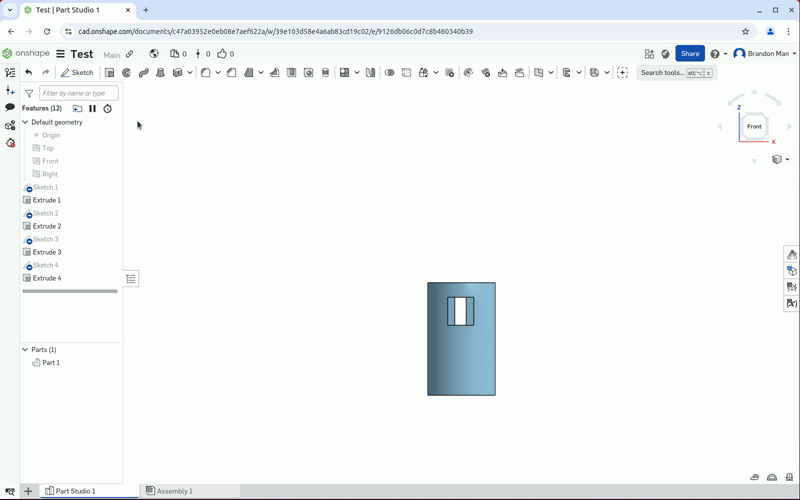
key(shift+h)
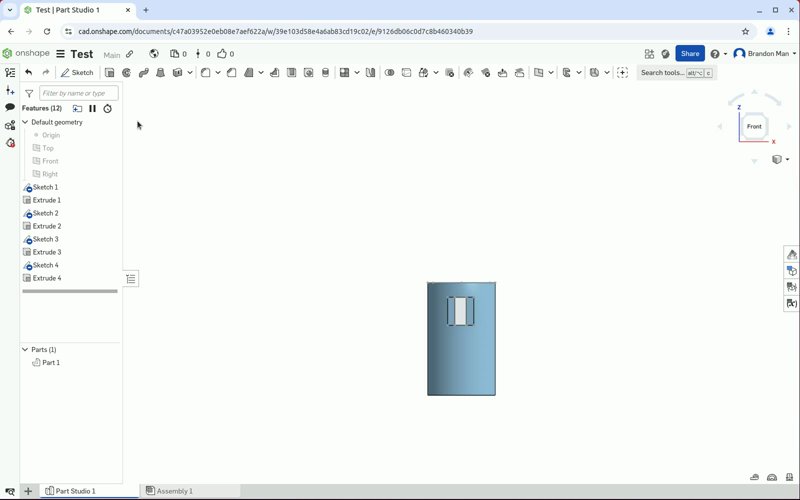
key(shift+7)
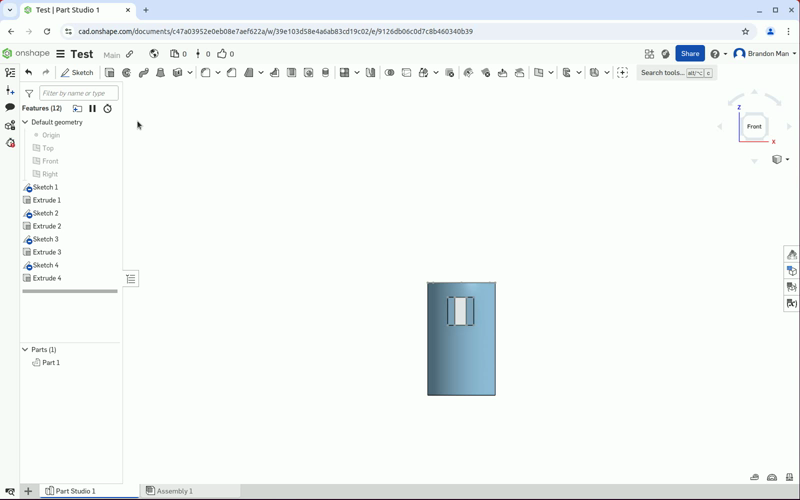
key(left, 2)
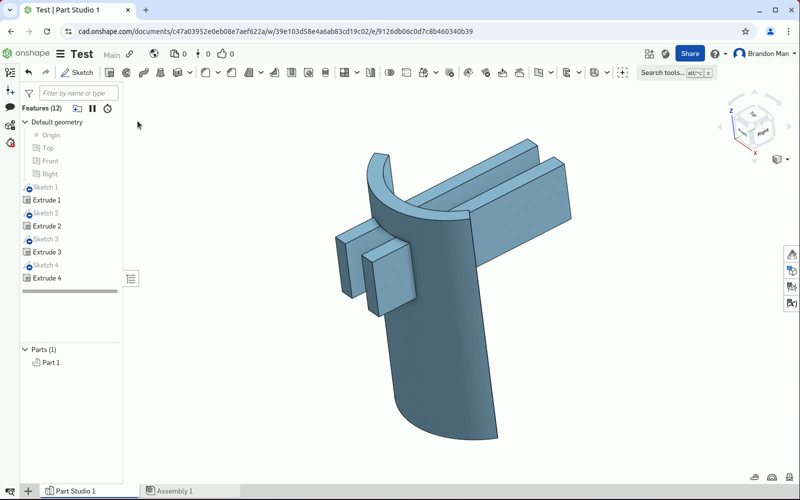
key(down, 2)
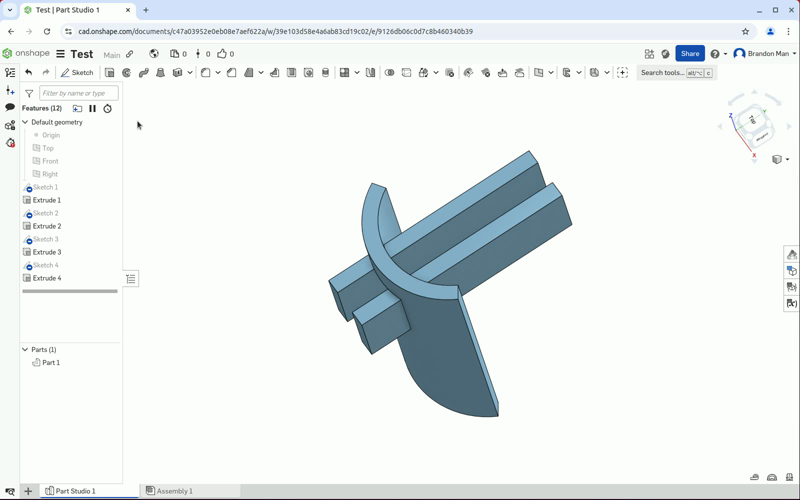
key(up, 2)
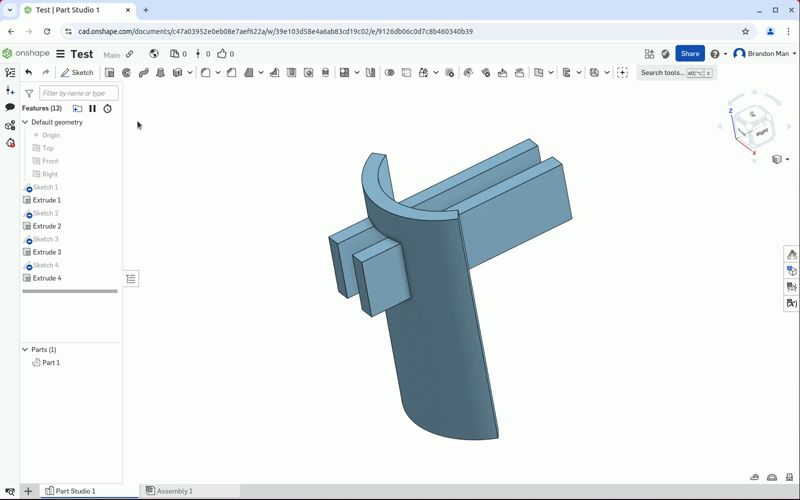
key(right, 2)
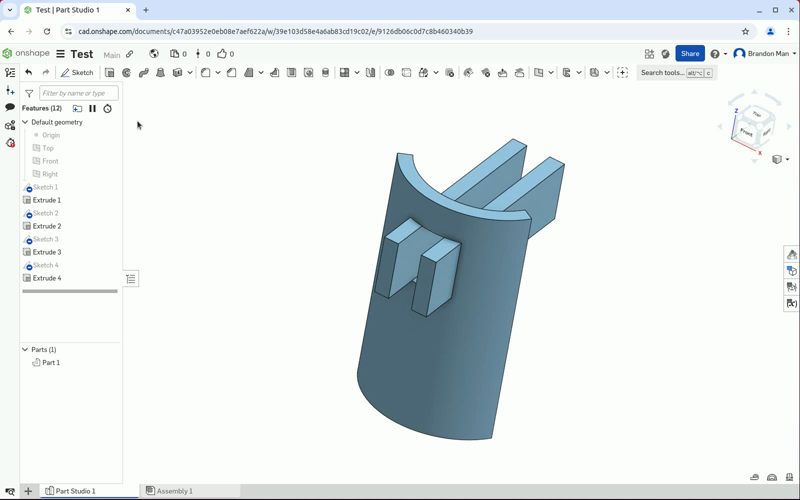
mouse_move(73, 189)
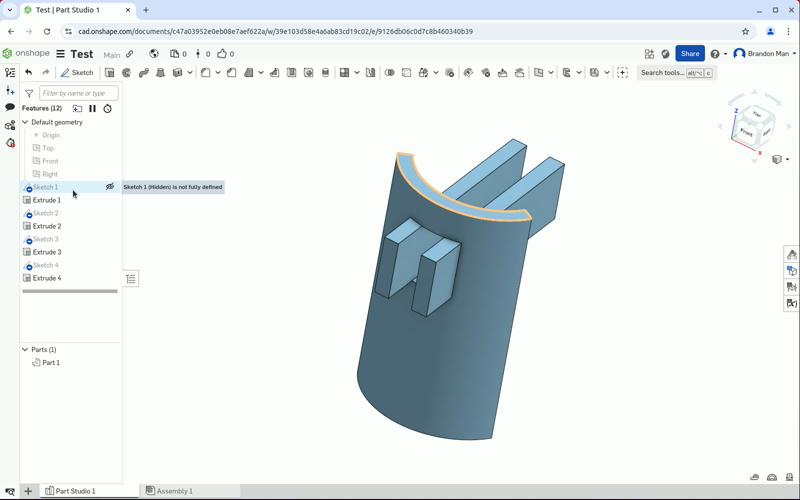
click(73, 189)